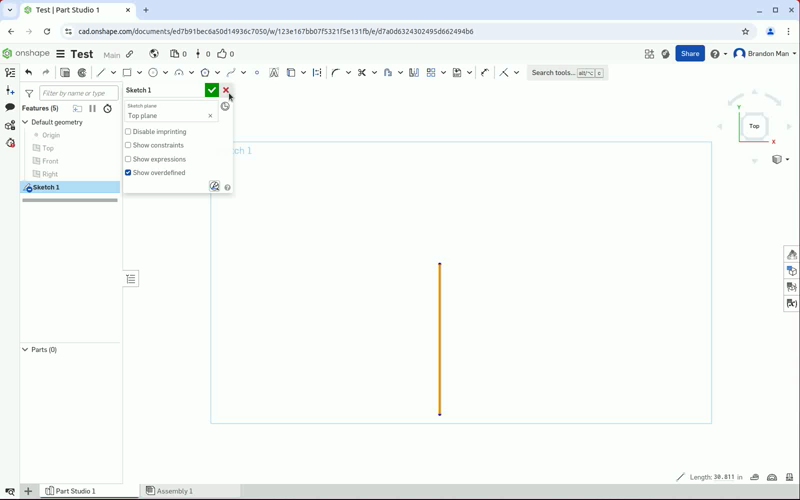
key(shift+h)
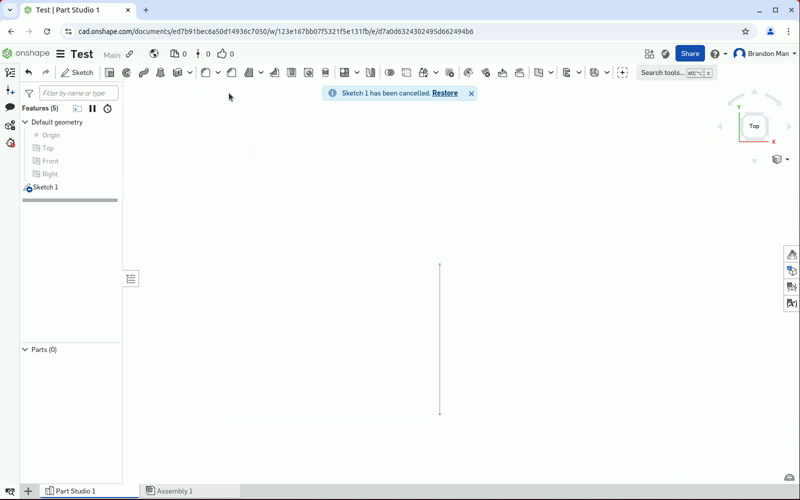
key(shift+s)
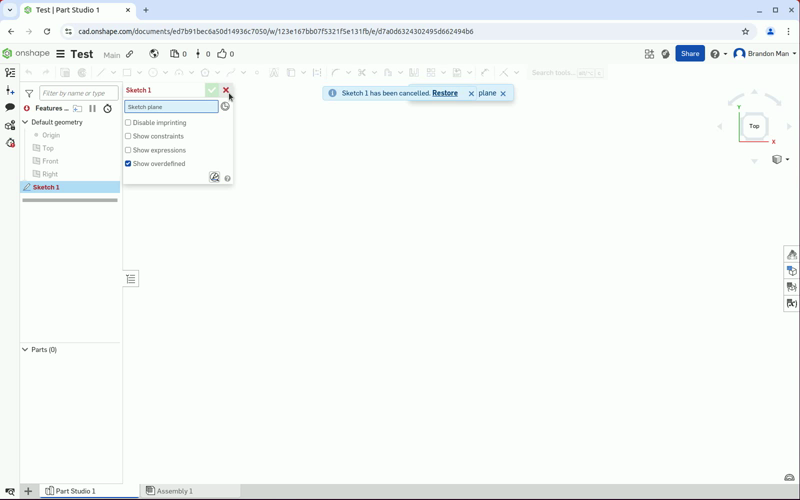
mouse_move(73, 150)
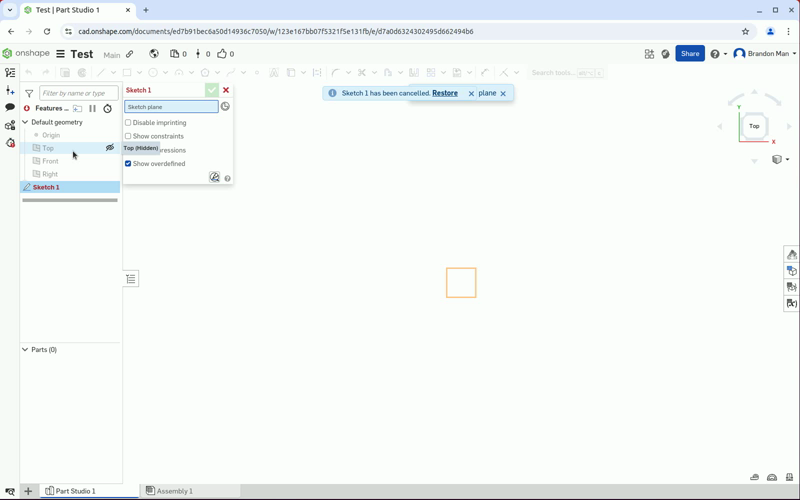
click(73, 150)
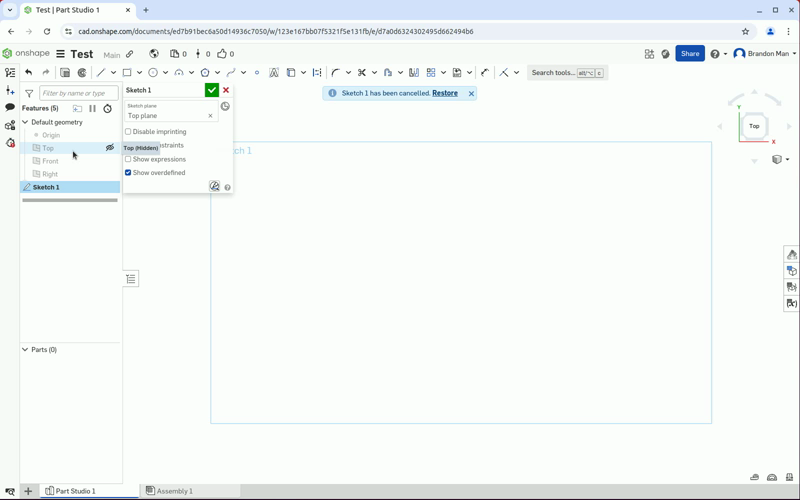
mouse_move(73, 352)
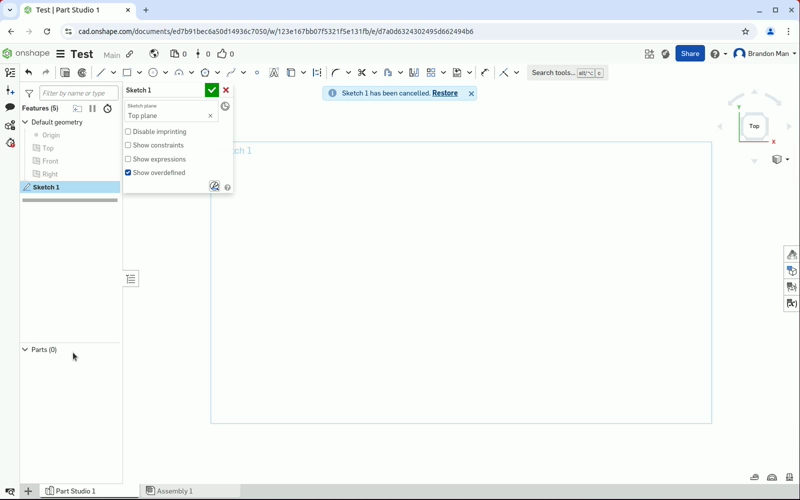
key(y)
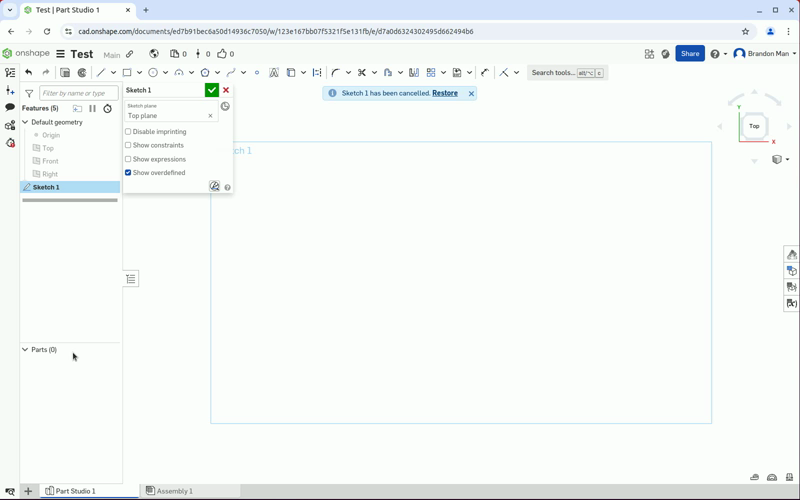
key(l)
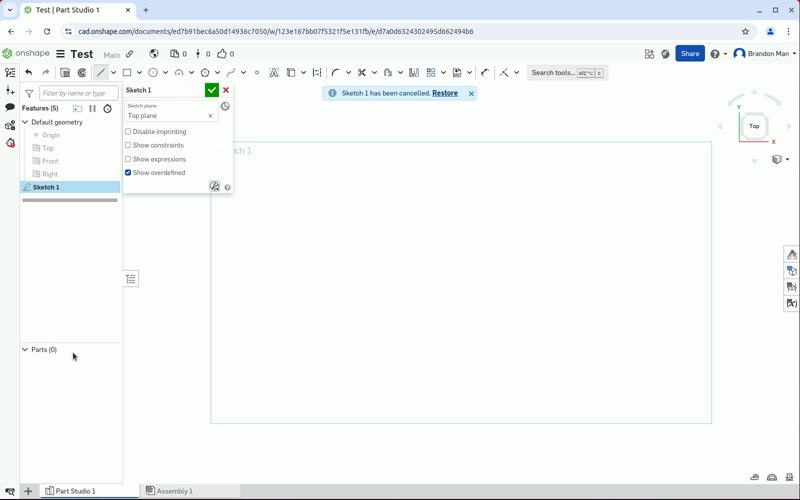
key_down(shift)
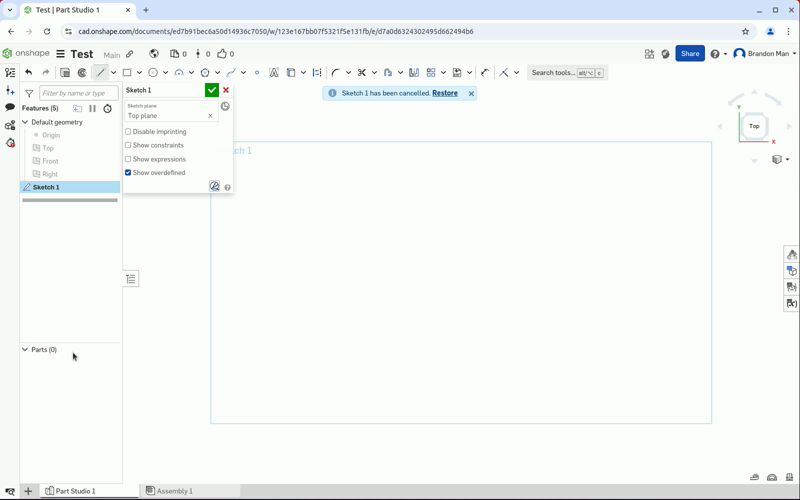
mouse_move(404, 339)
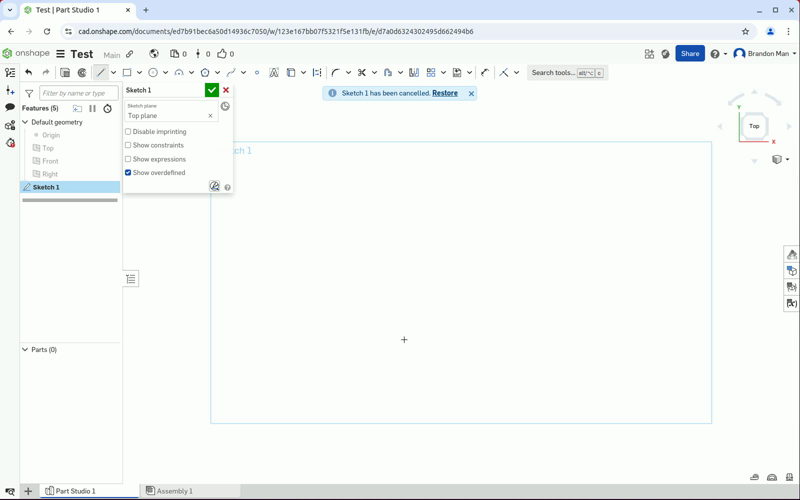
click(404, 339)
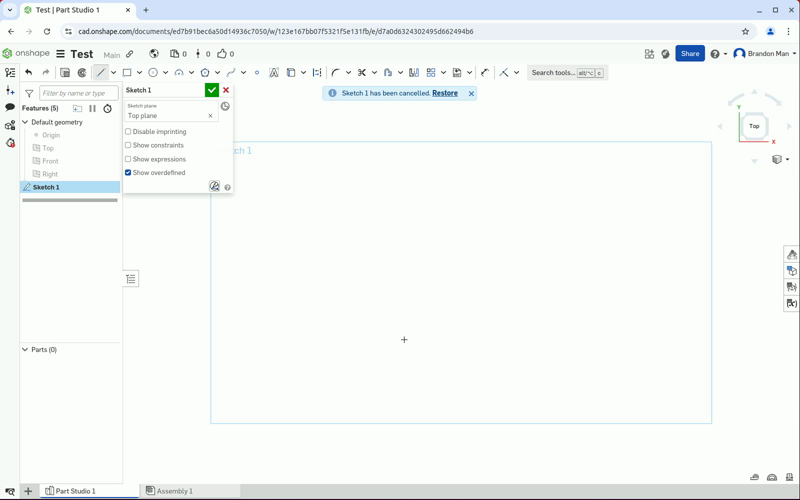
key_up(shift)
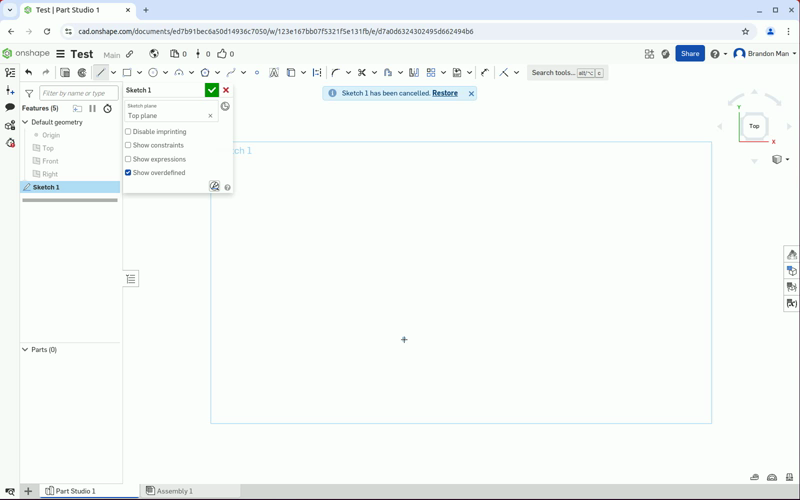
key_down(shift)
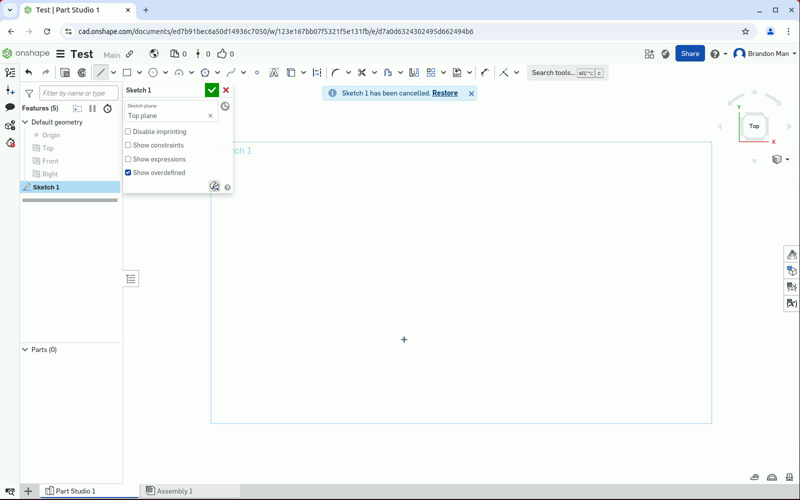
mouse_move(516, 339)
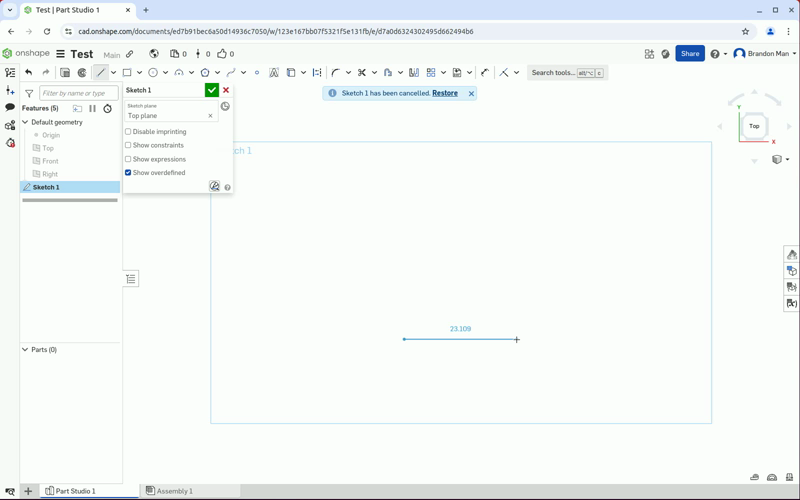
click(516, 339)
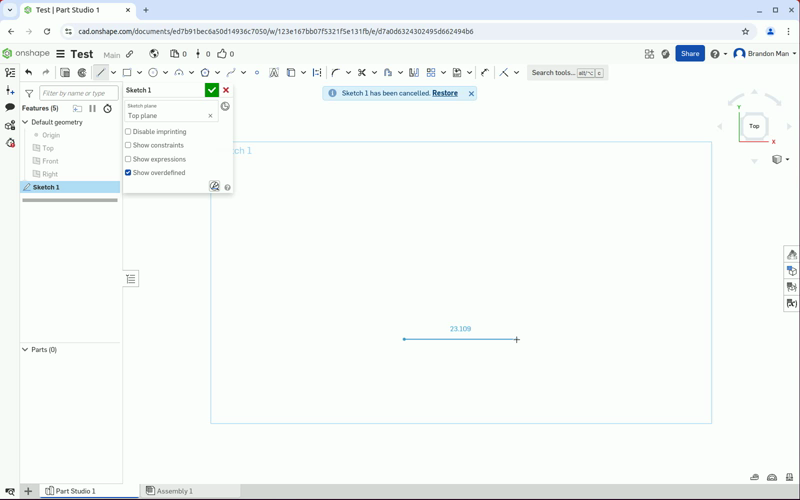
key_up(shift)
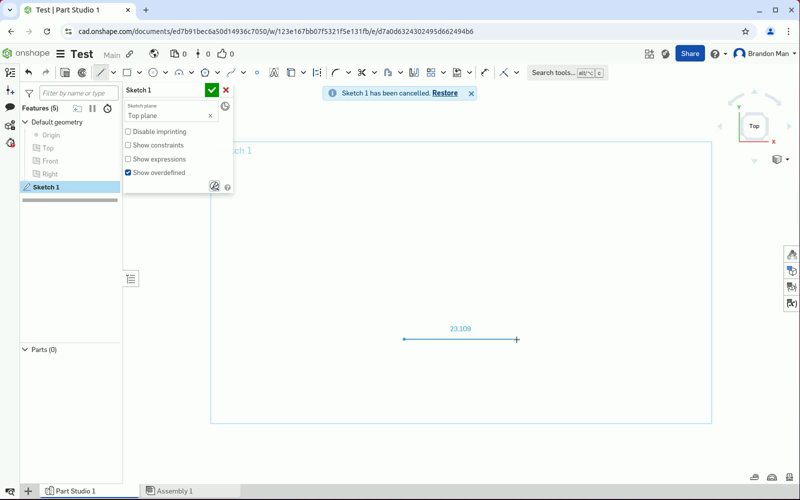
key_down(shift)
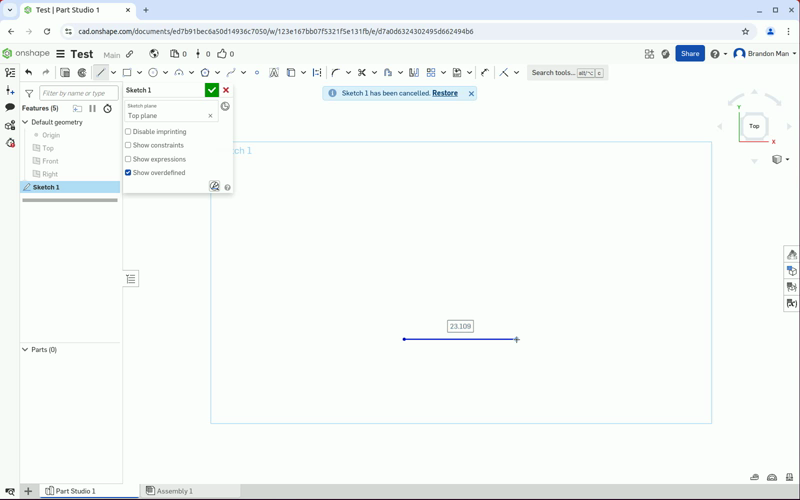
mouse_move(516, 226)
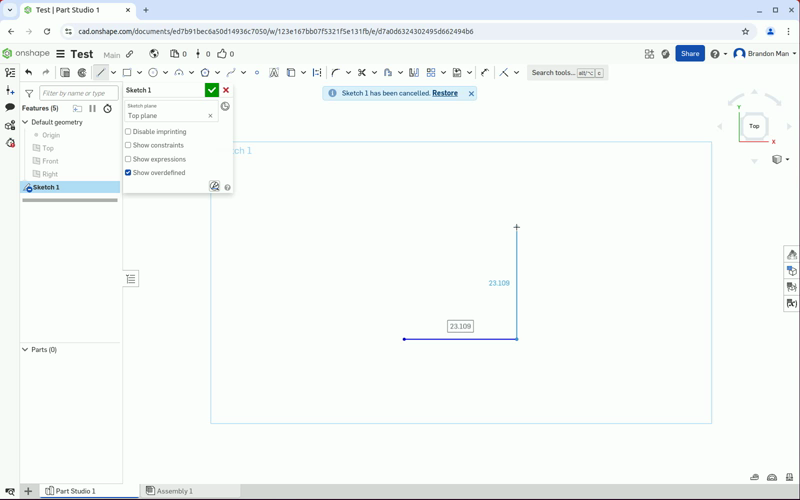
click(516, 226)
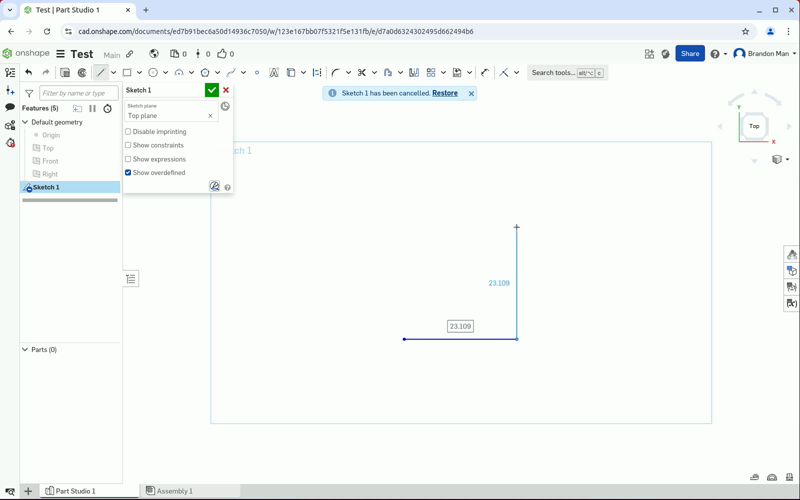
key_up(shift)
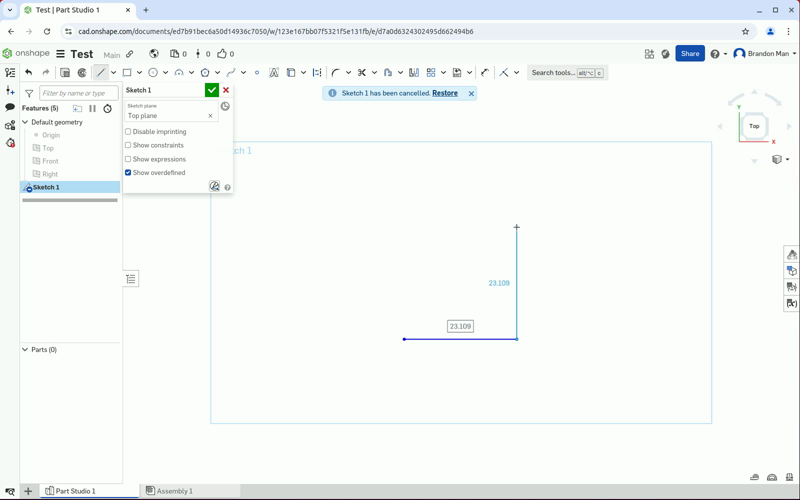
key_down(shift)
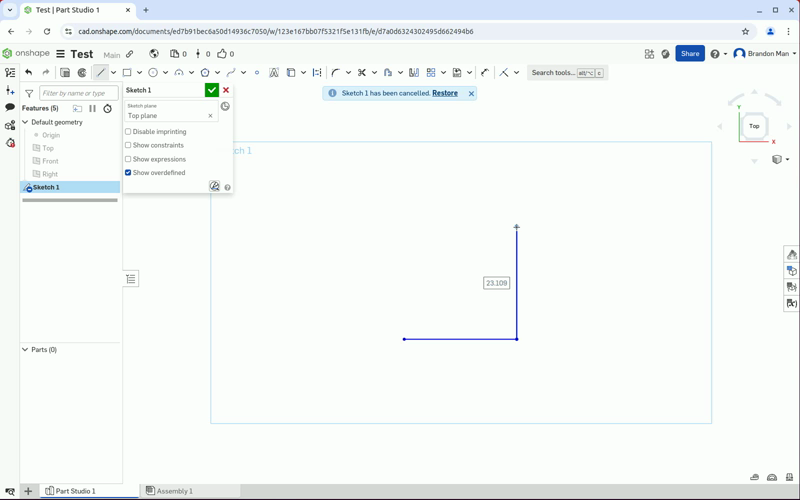
mouse_move(404, 226)
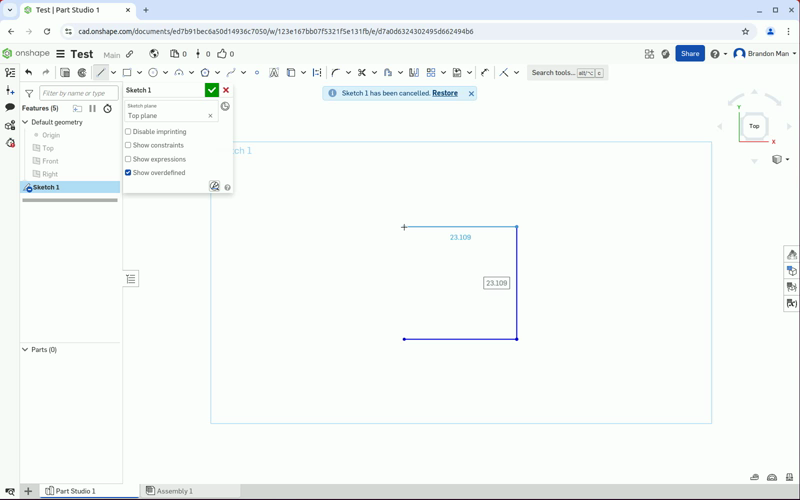
click(404, 226)
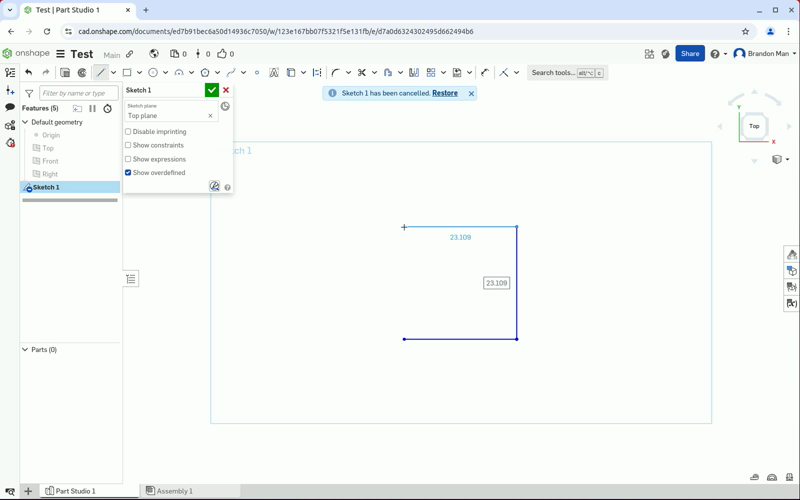
key_up(shift)
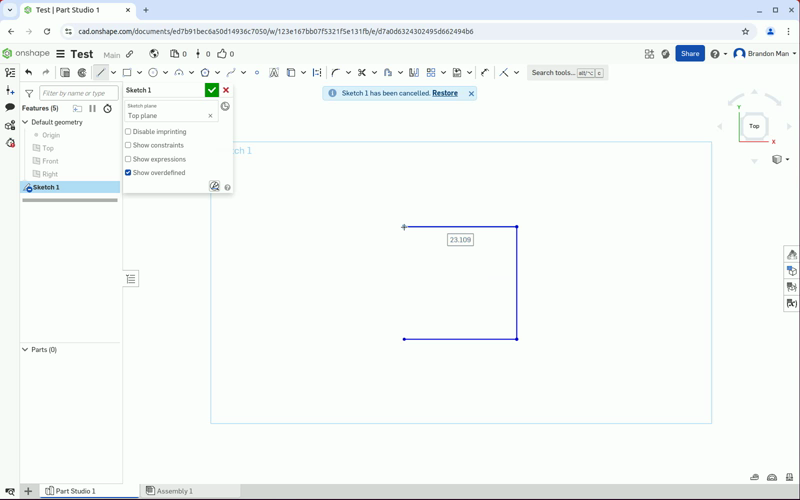
key_down(shift)
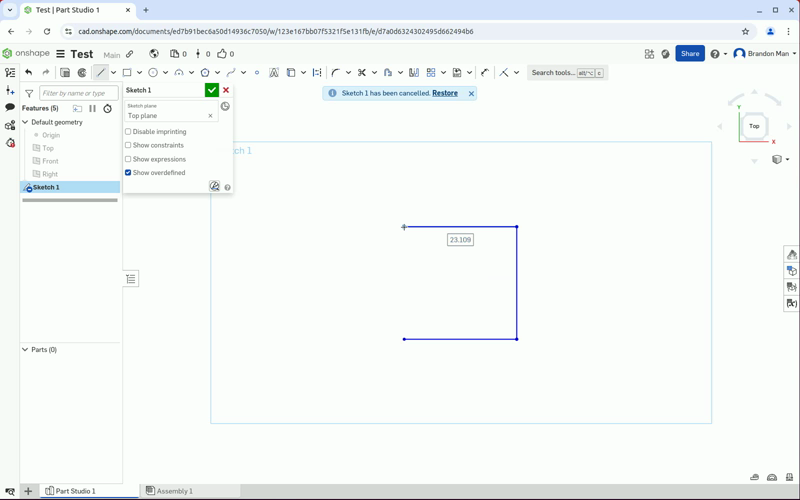
mouse_move(404, 339)
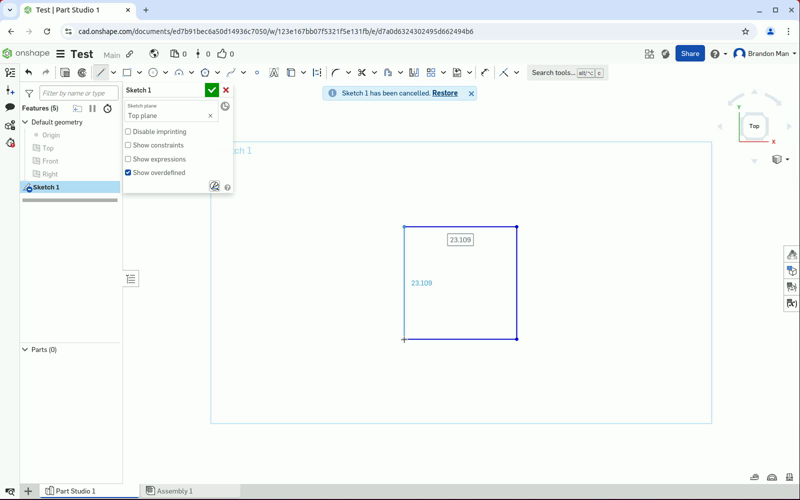
key_up(shift)
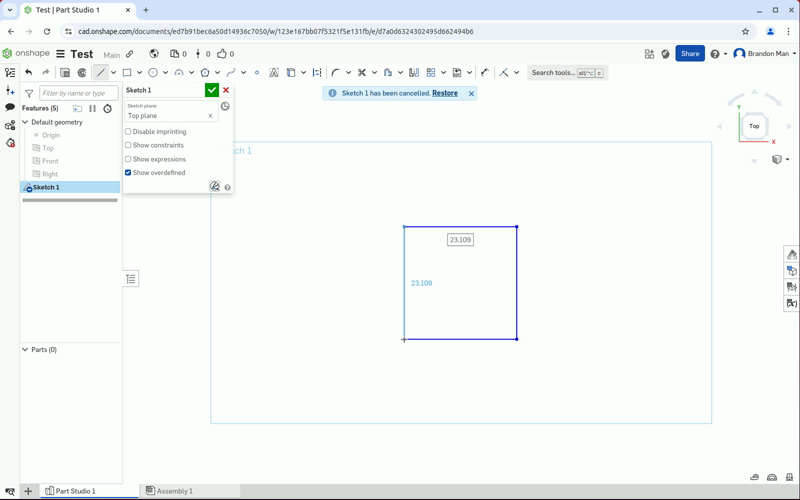
click(404, 339)
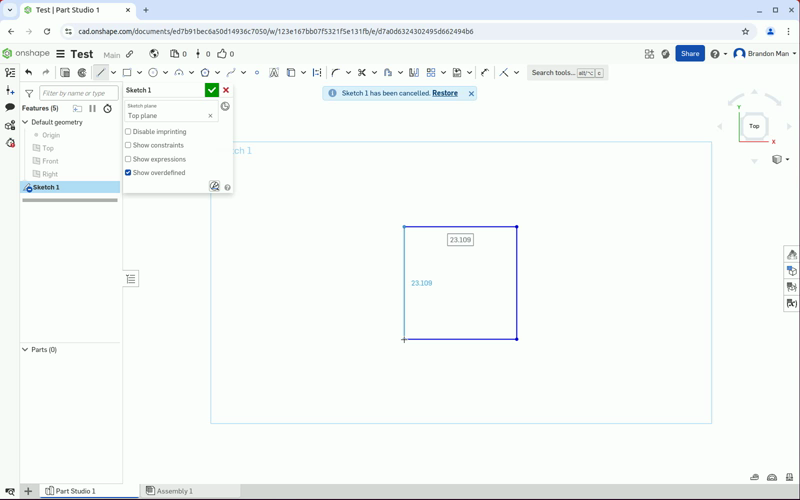
key(esc)
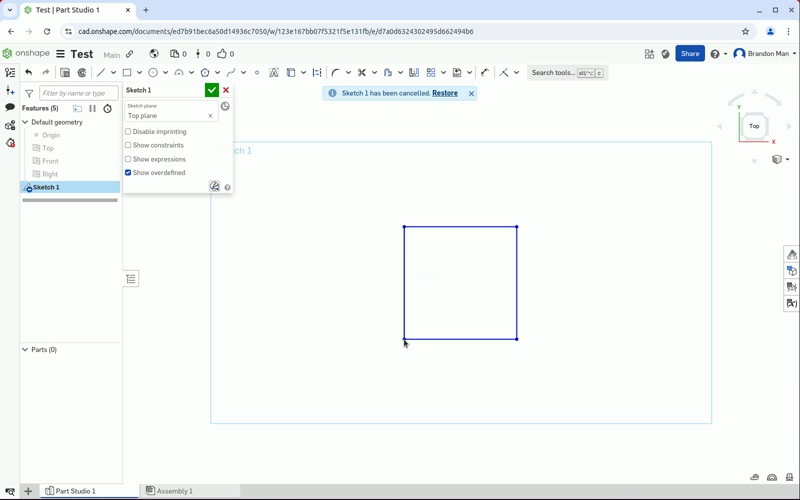
mouse_move(445, 288)
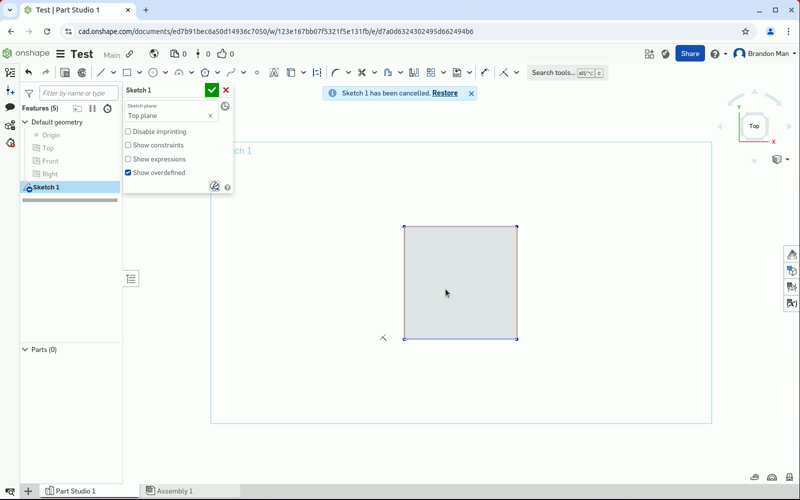
click(445, 288)
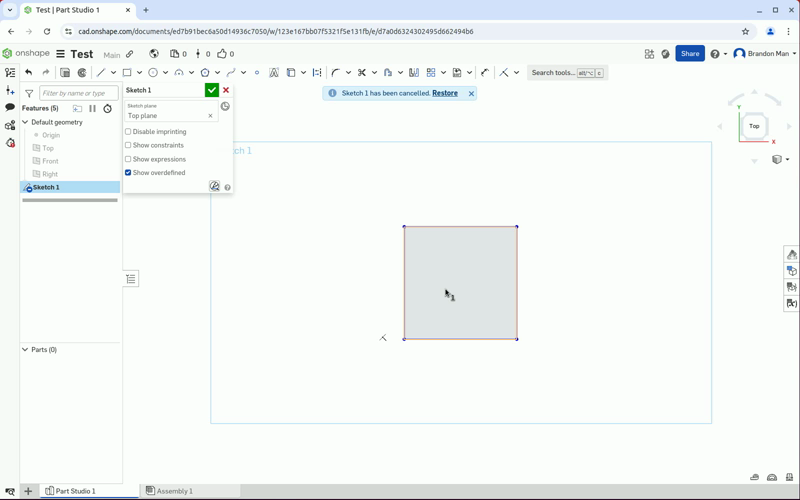
mouse_move(73, 352)
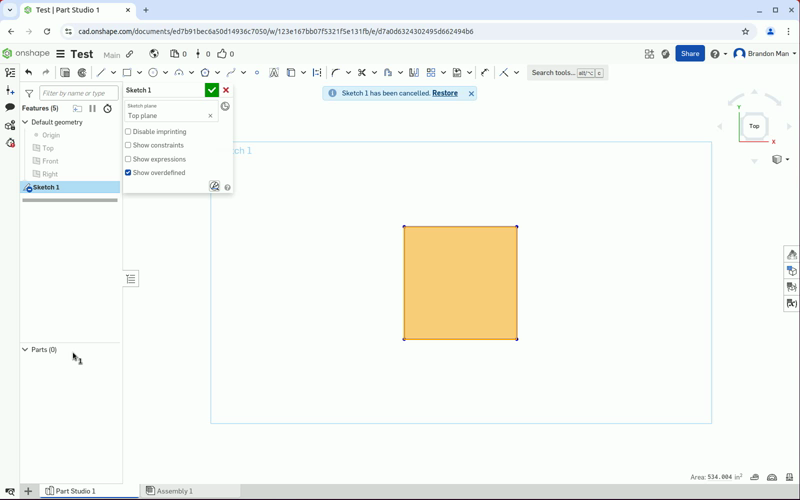
key(shift+y)
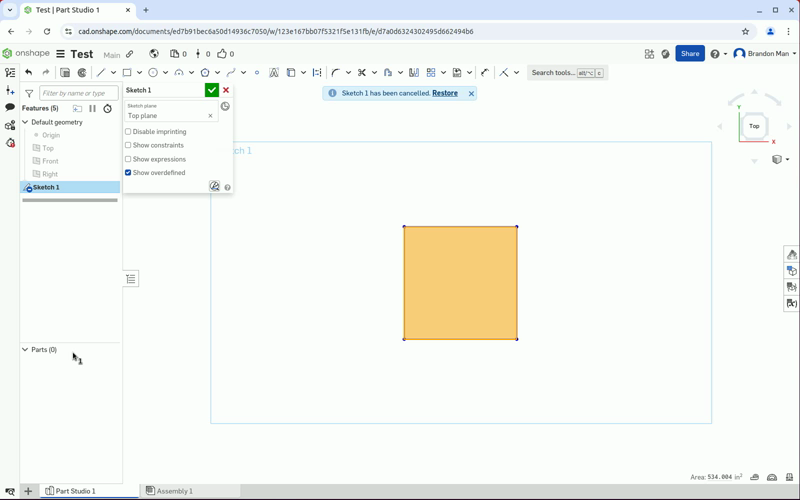
key(shift+e)
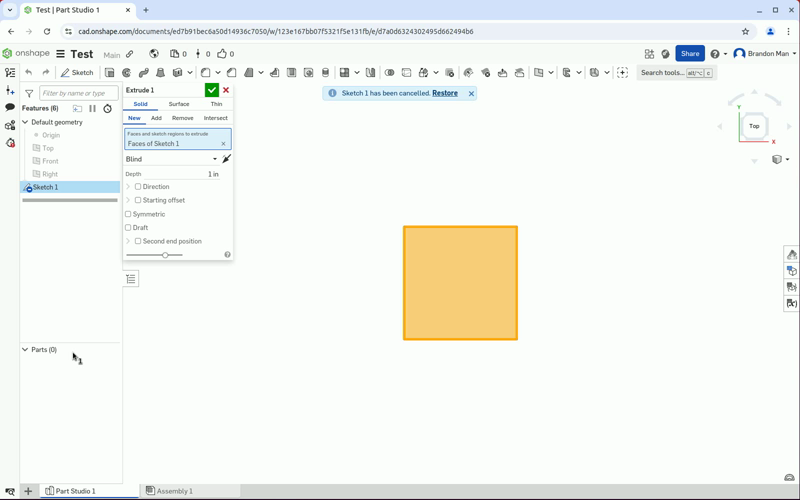
mouse_move(143, 106)
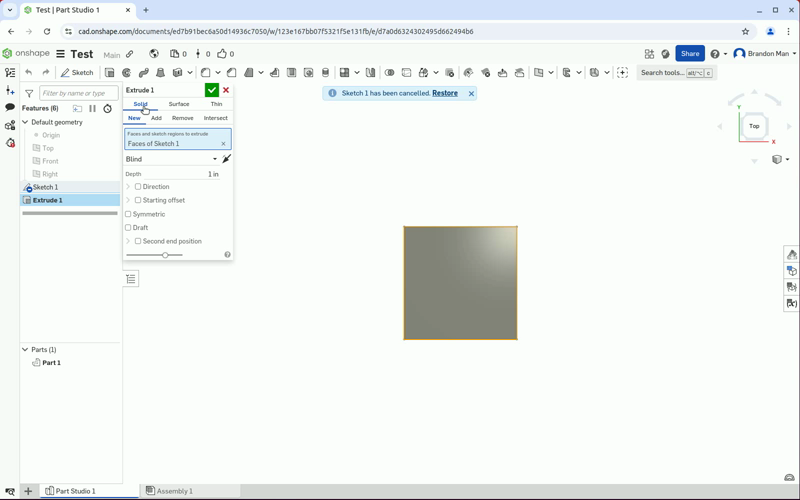
click(143, 106)
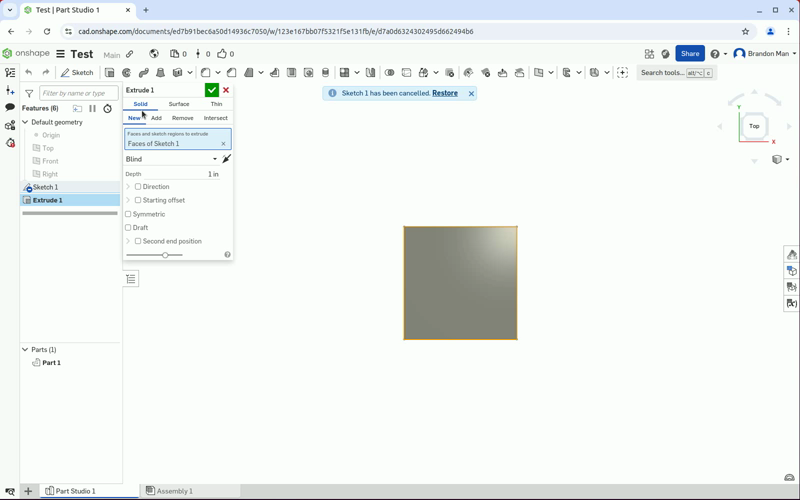
mouse_move(137, 120)
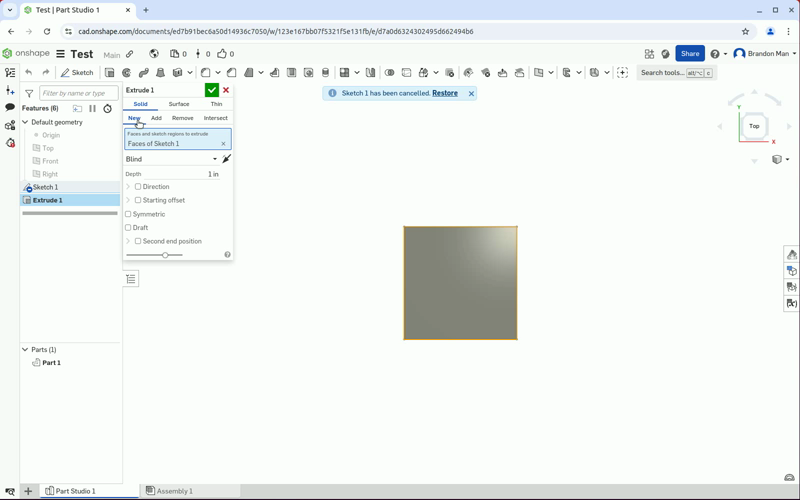
click(137, 120)
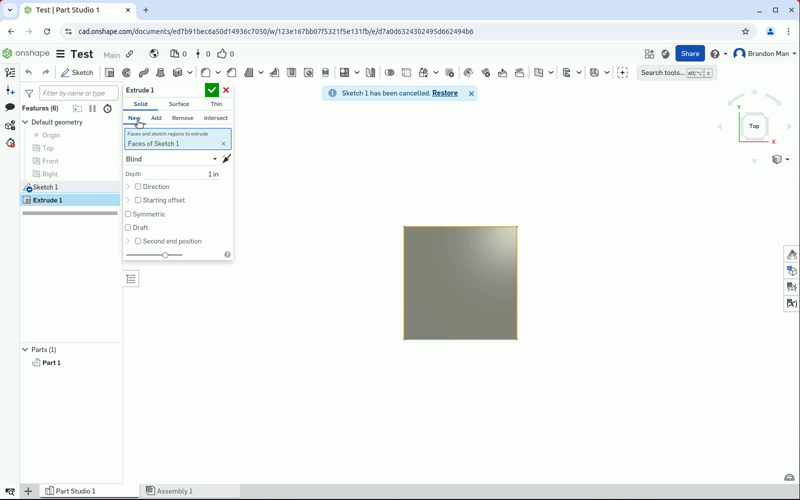
key(tab, 4)
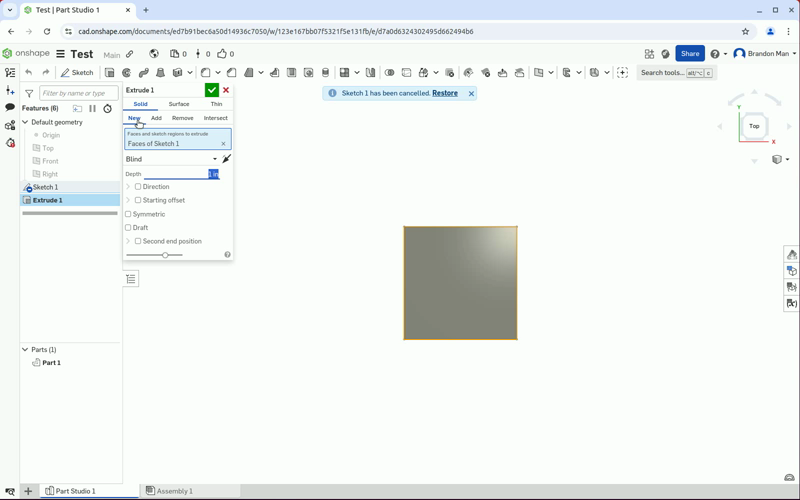
text(23.108)
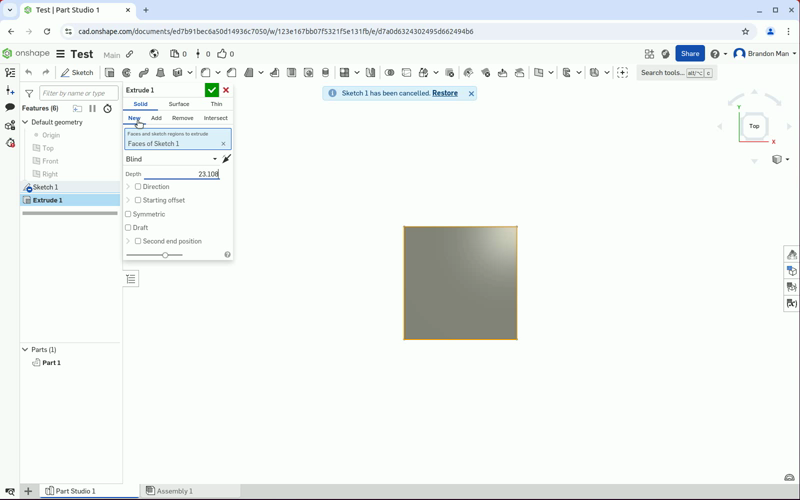
key(enter)
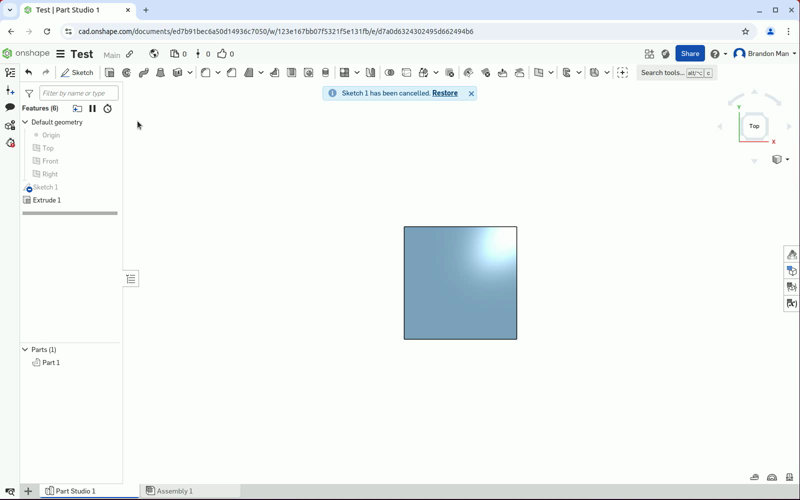
key(shift+h)
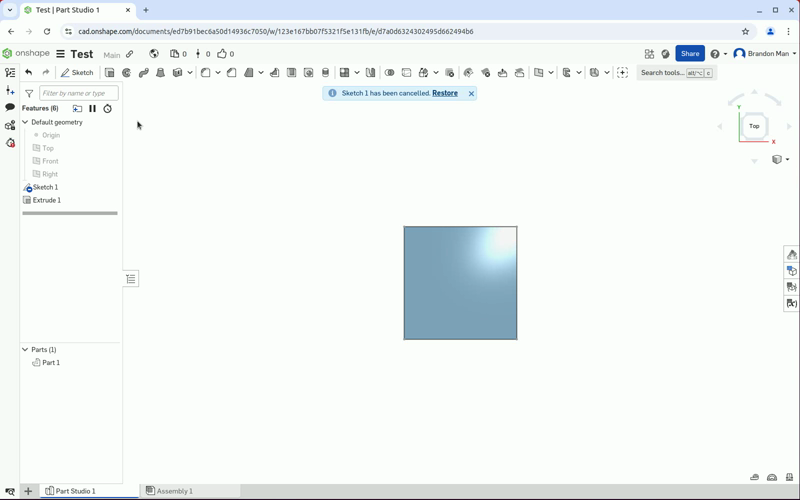
key(shift+h)
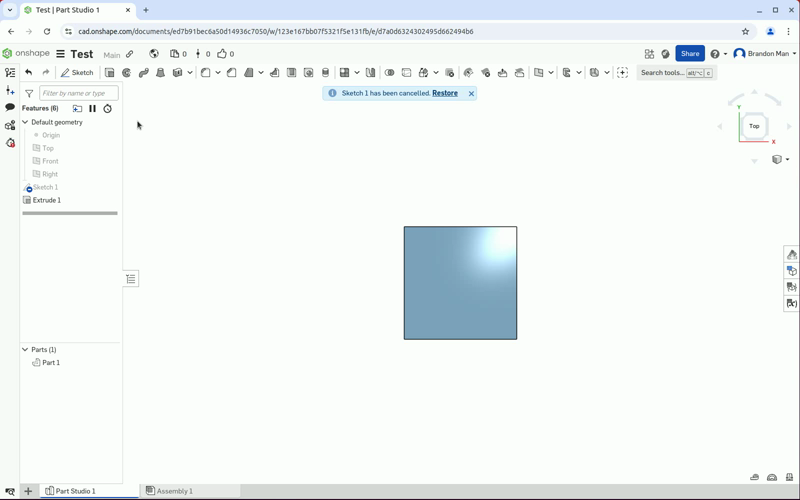
mouse_move(73, 189)
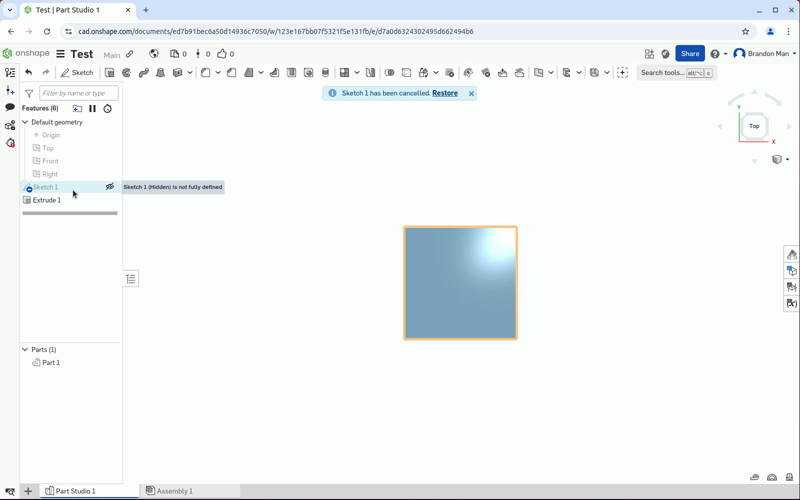
click(73, 189)
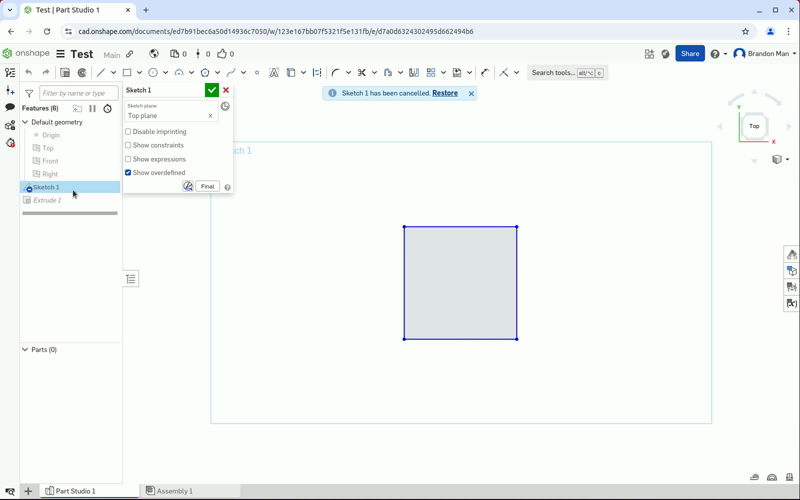
mouse_move(229, 92)
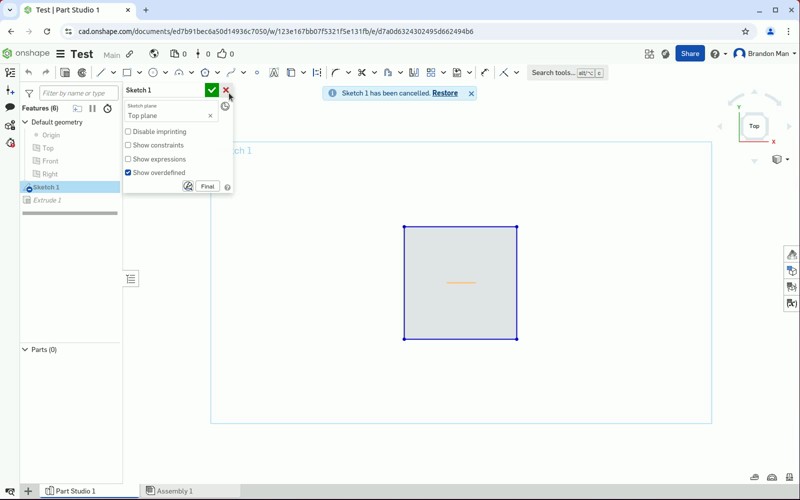
click(229, 92)
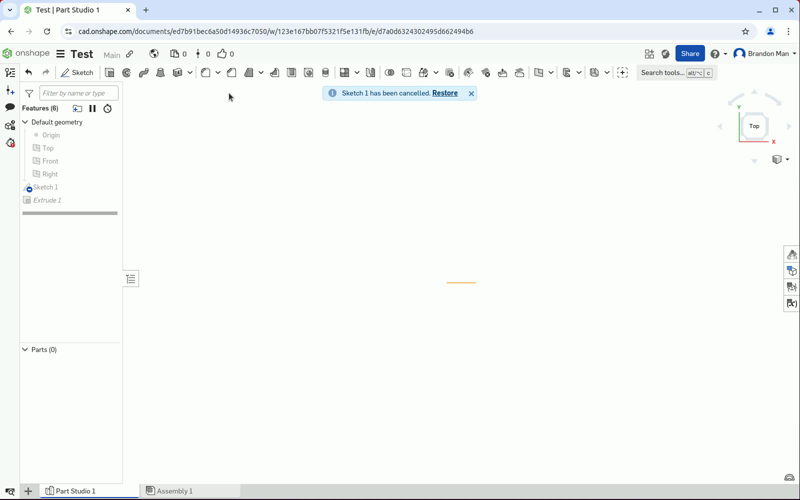
mouse_move(73, 352)
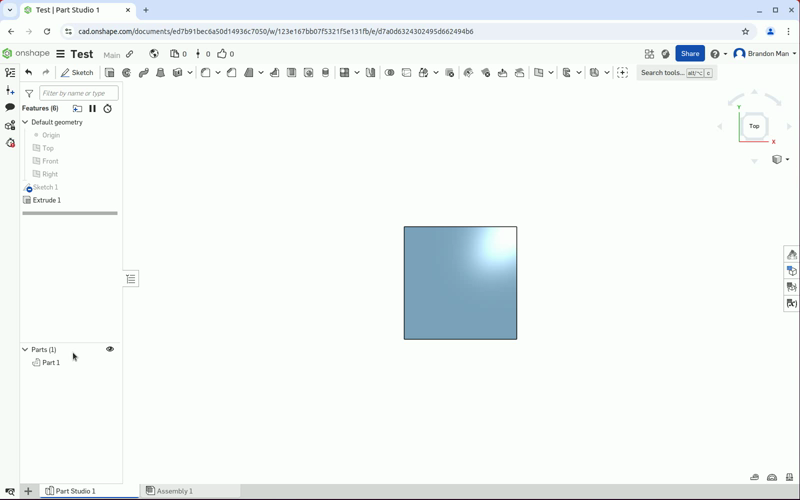
key(y)
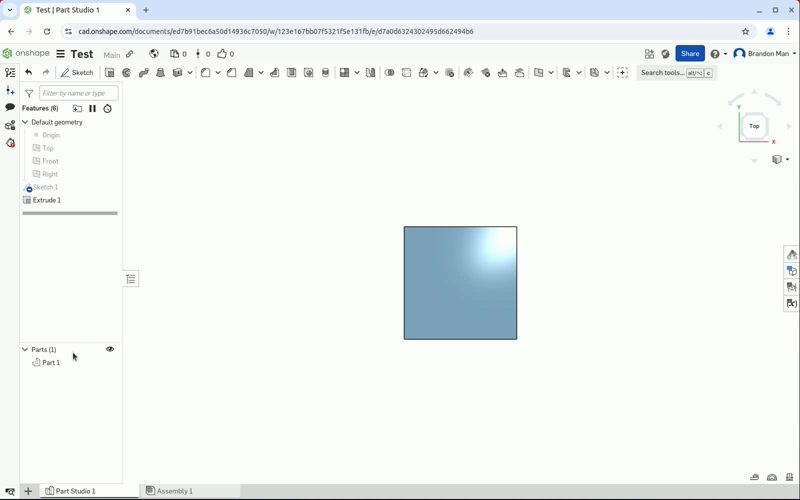
key(shift+p)
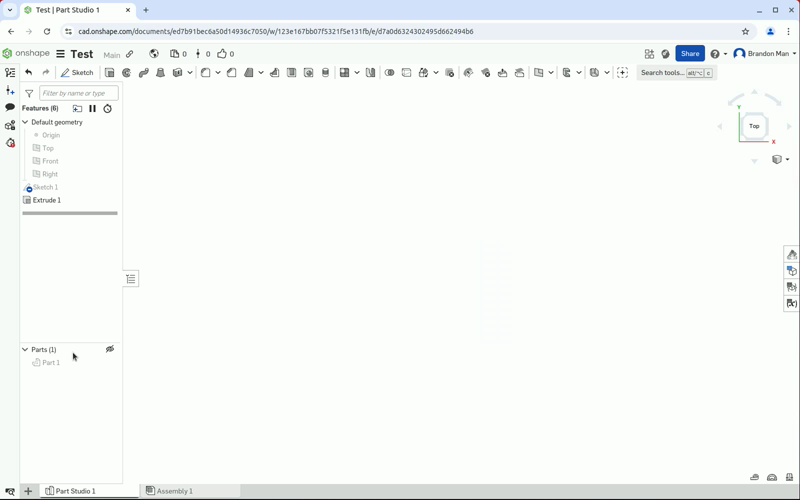
key(space)
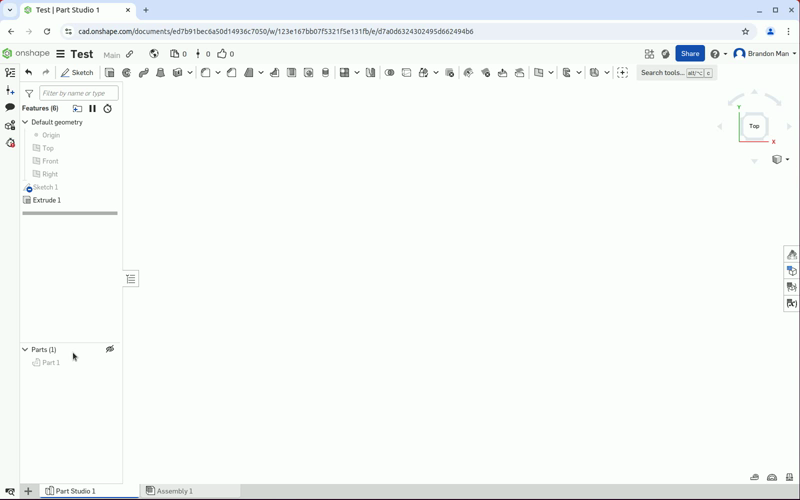
key_down(shift)
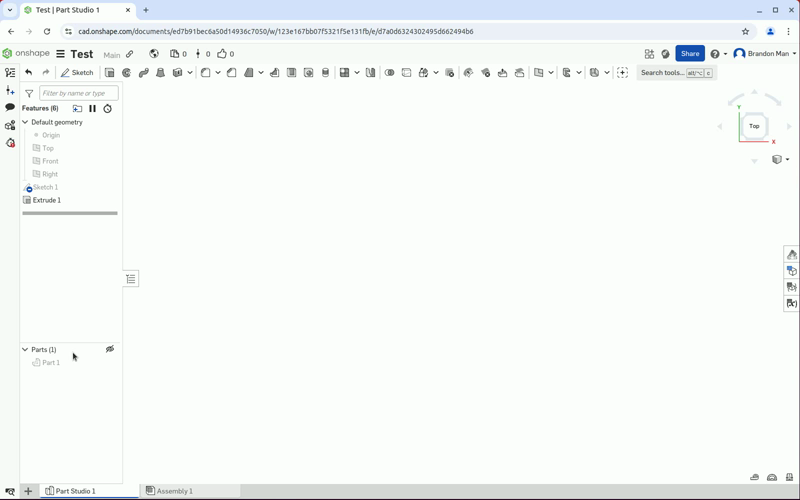
key(up)
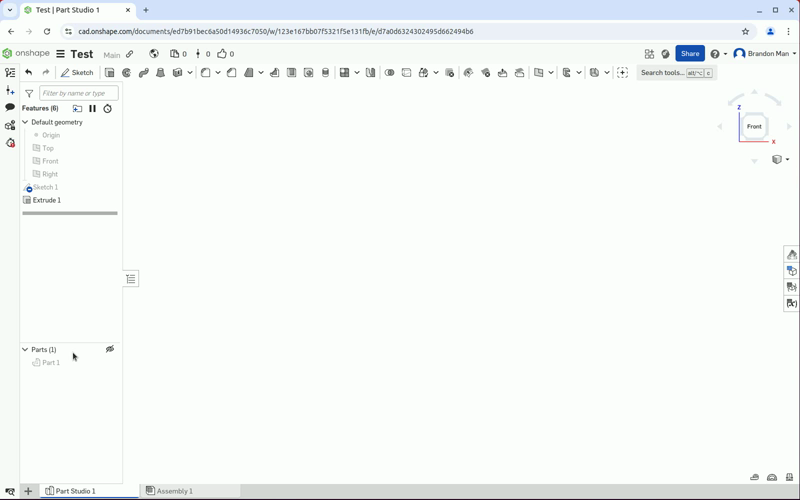
key_up(shift)
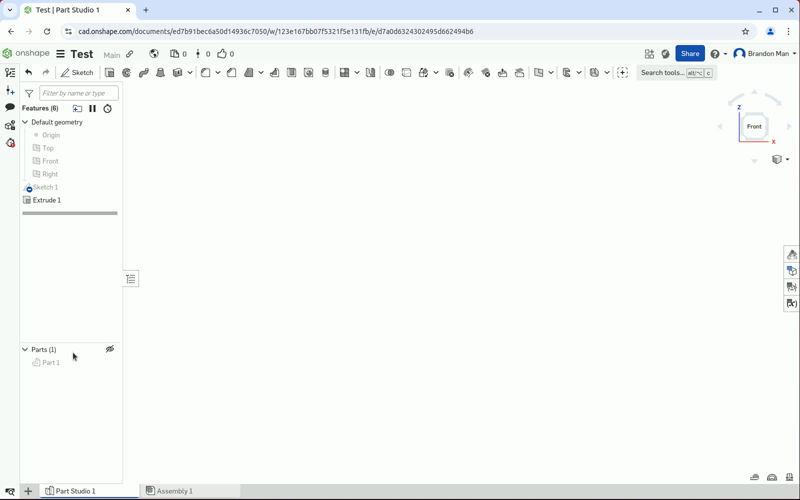
key(space)
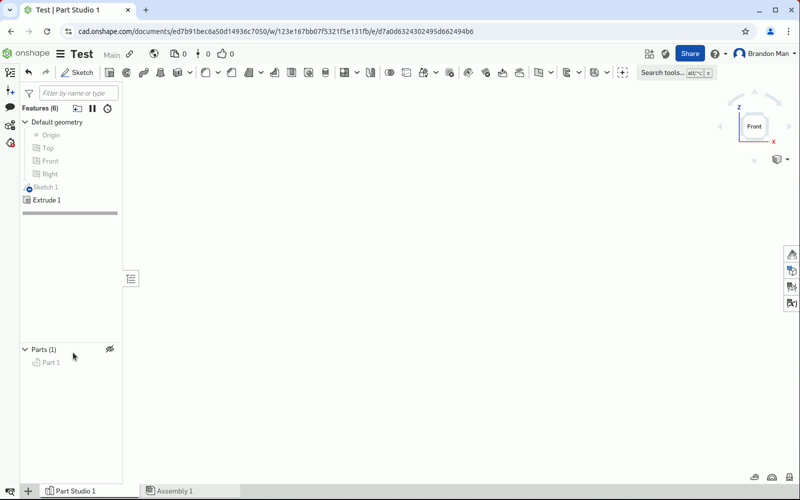
key_down(shift)
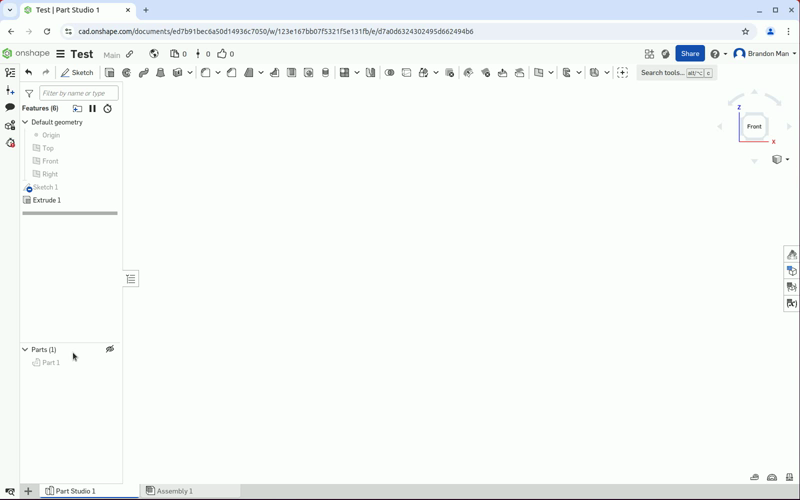
key(left)
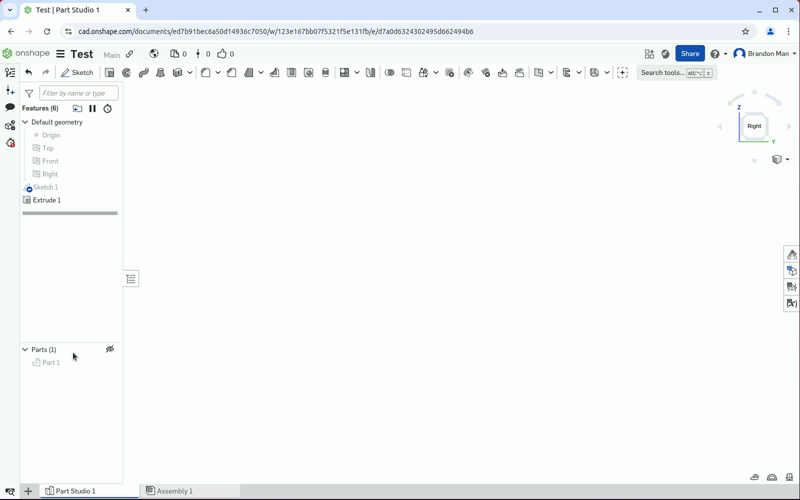
key_up(shift)
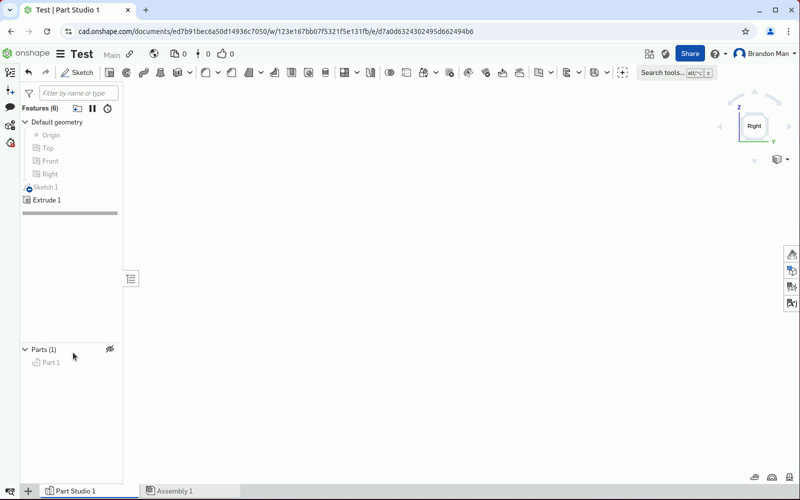
mouse_move(73, 352)
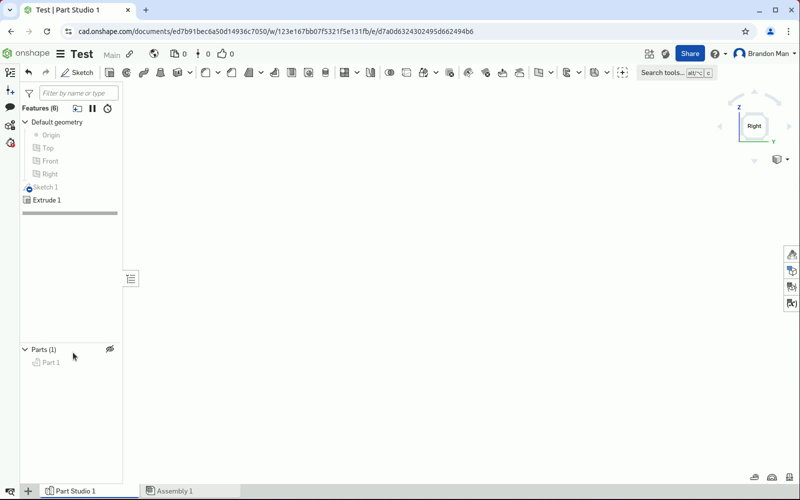
key(shift+y)
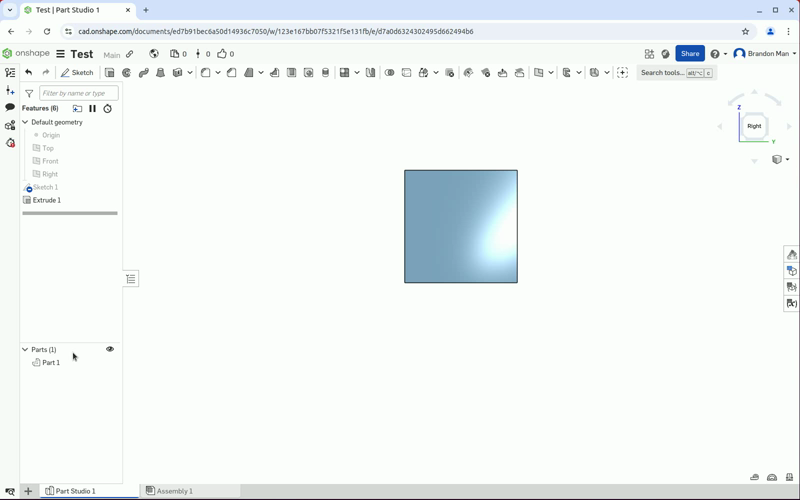
mouse_move(541, 75)
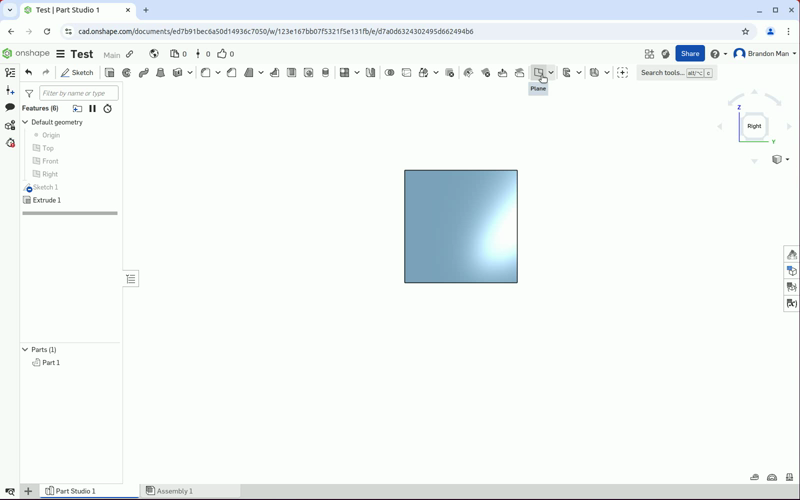
click(541, 75)
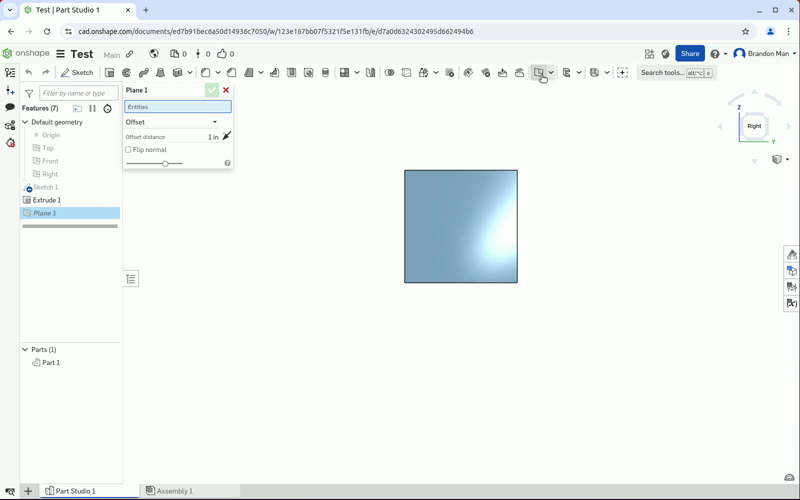
mouse_move(73, 176)
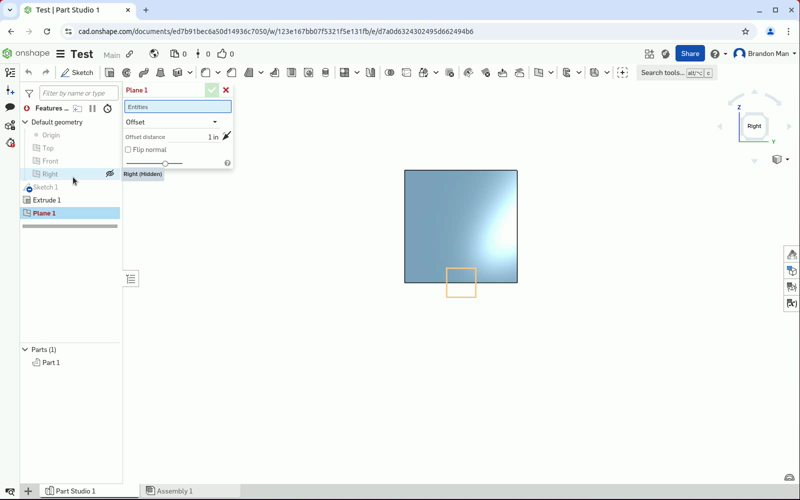
click(73, 176)
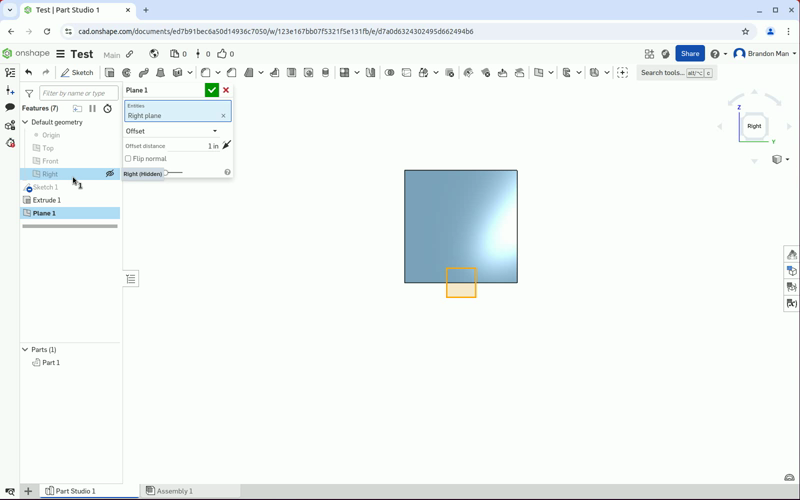
key(tab, 2)
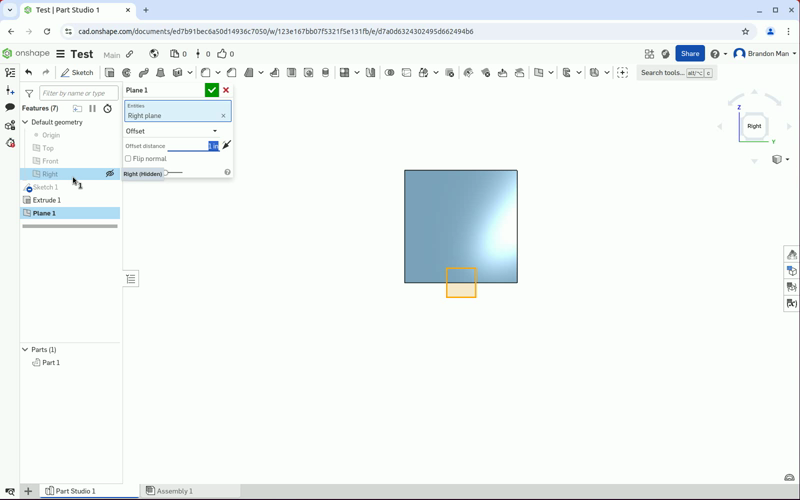
text(11.554)
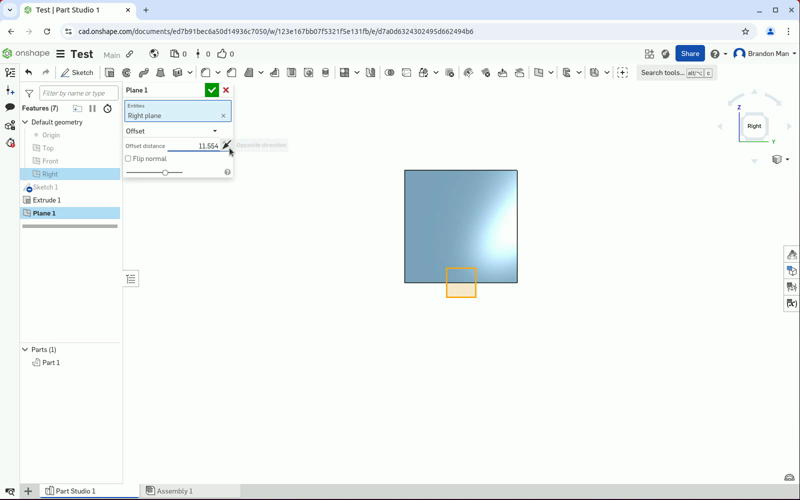
mouse_move(229, 147)
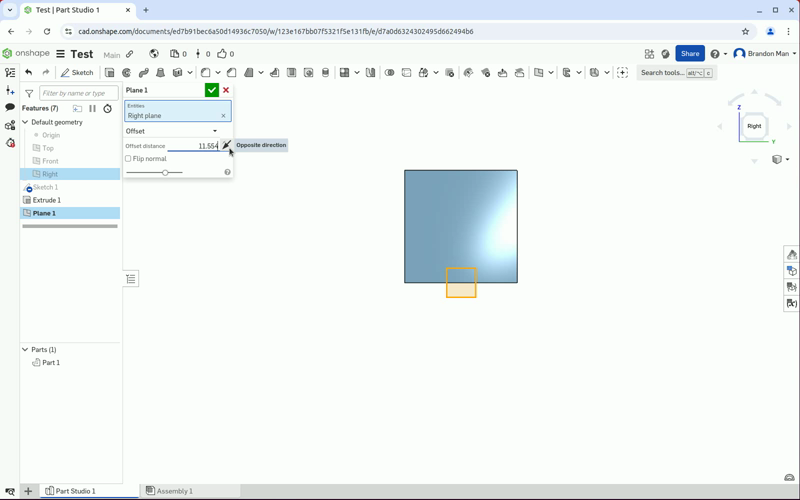
click(229, 147)
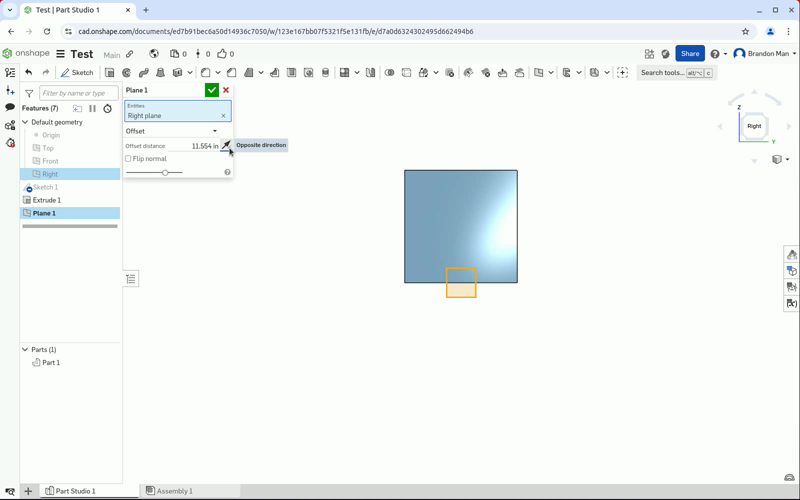
key(enter, 2)
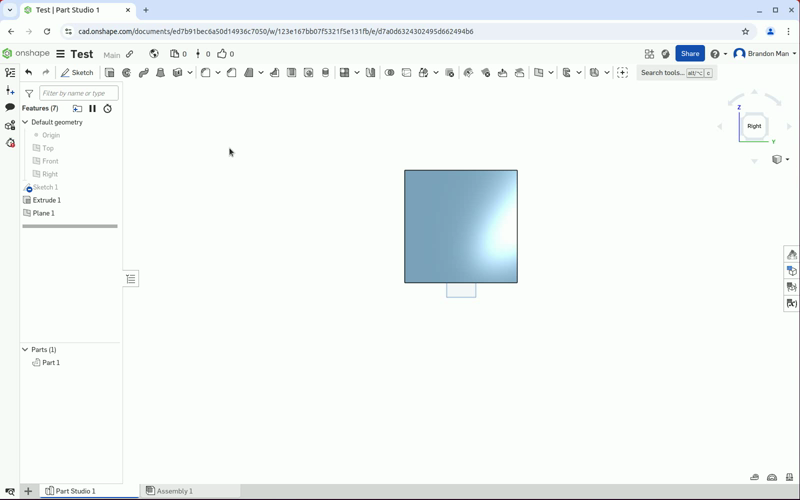
key(shift+s)
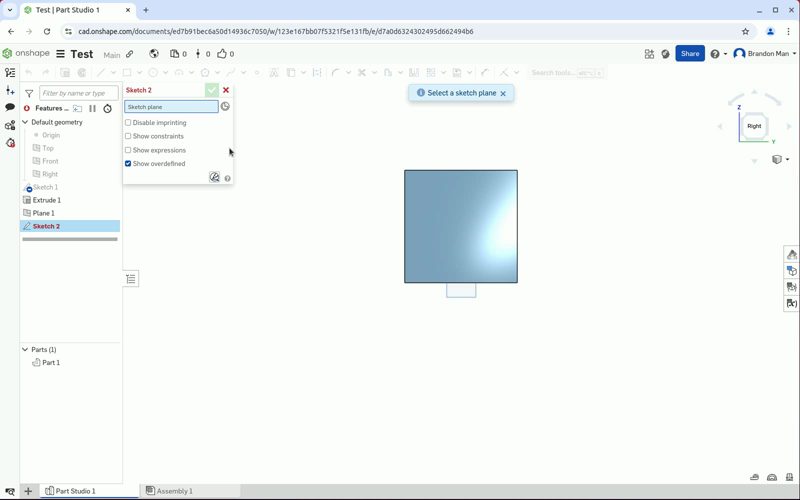
mouse_move(73, 215)
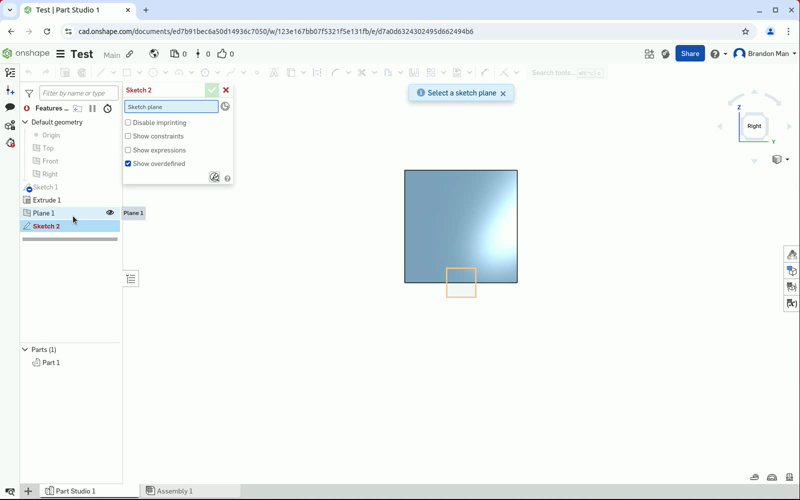
click(73, 215)
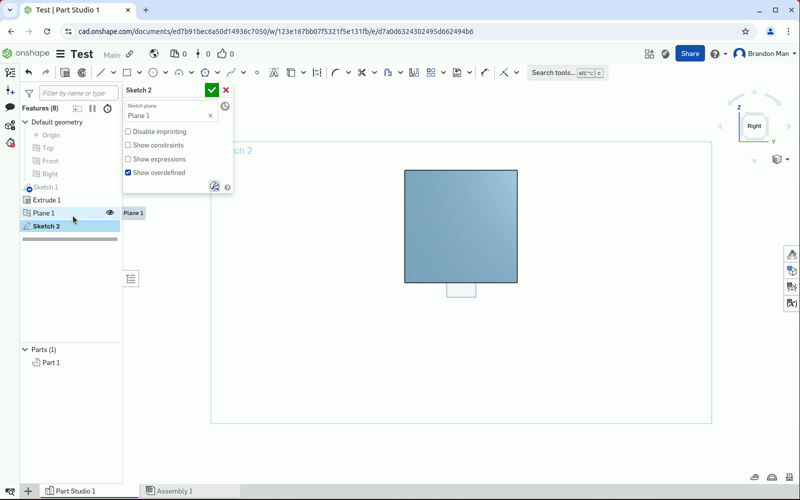
mouse_move(73, 352)
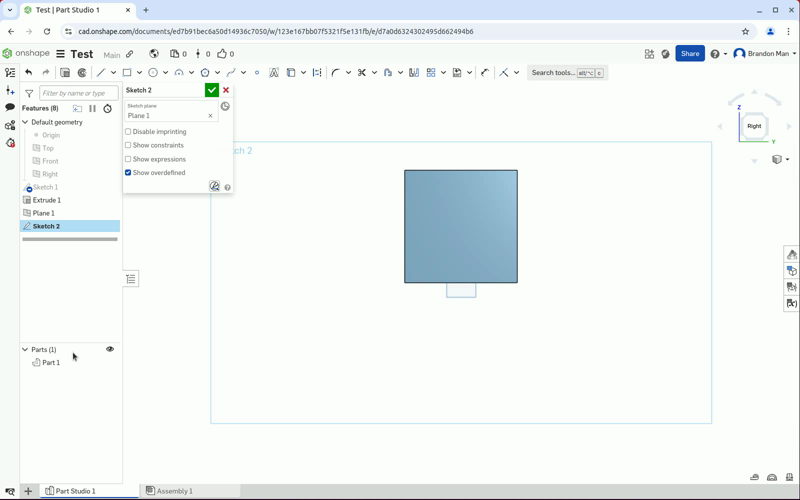
key(y)
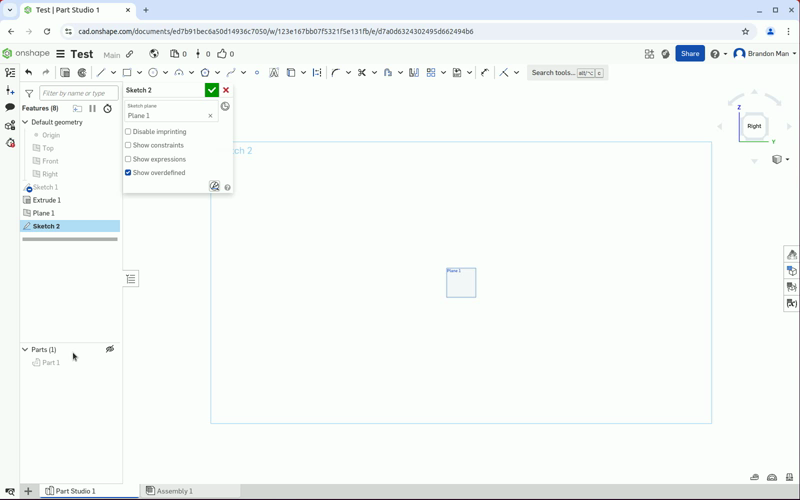
key(l)
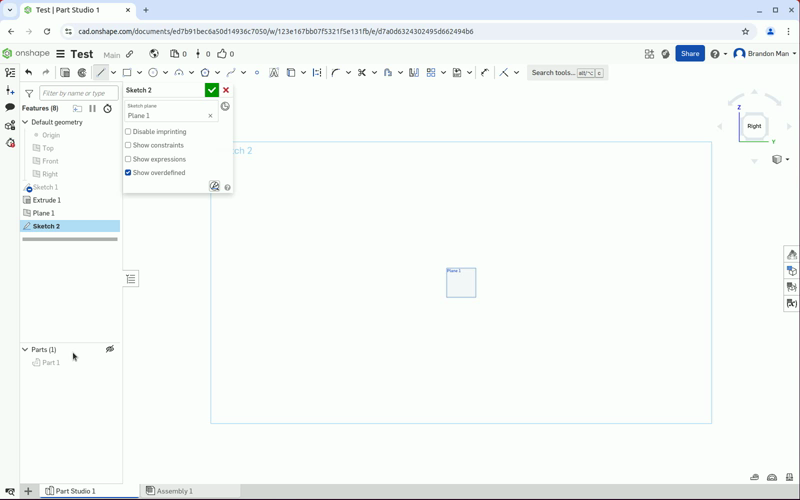
key_down(shift)
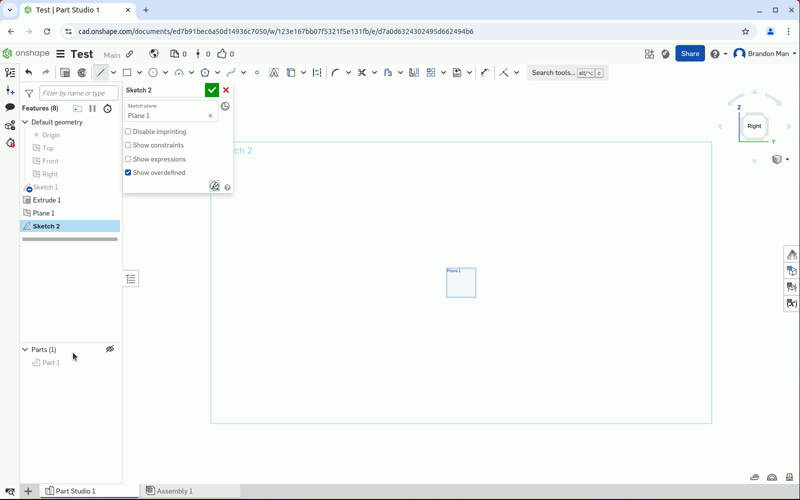
mouse_move(404, 233)
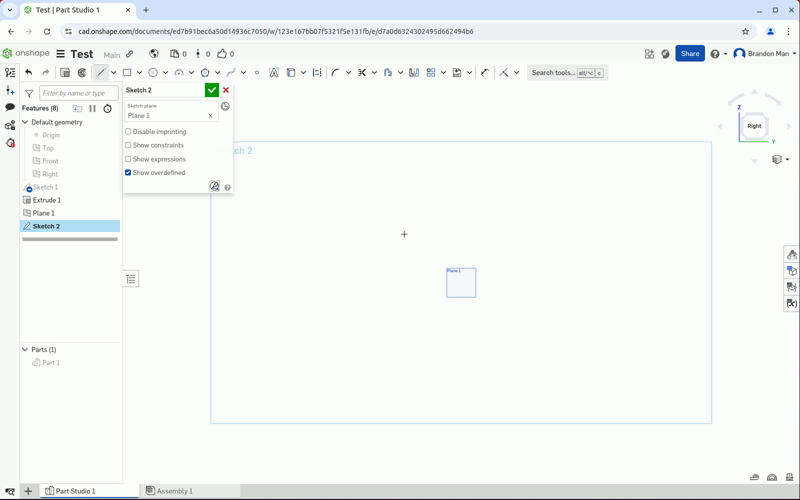
click(404, 233)
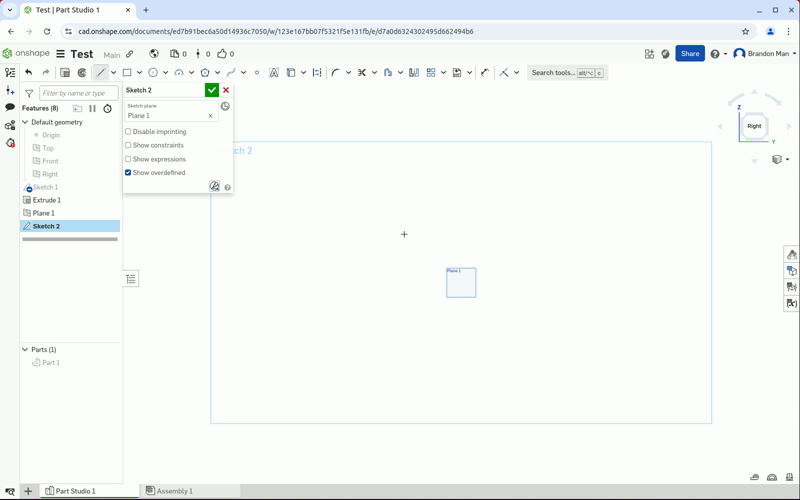
key_up(shift)
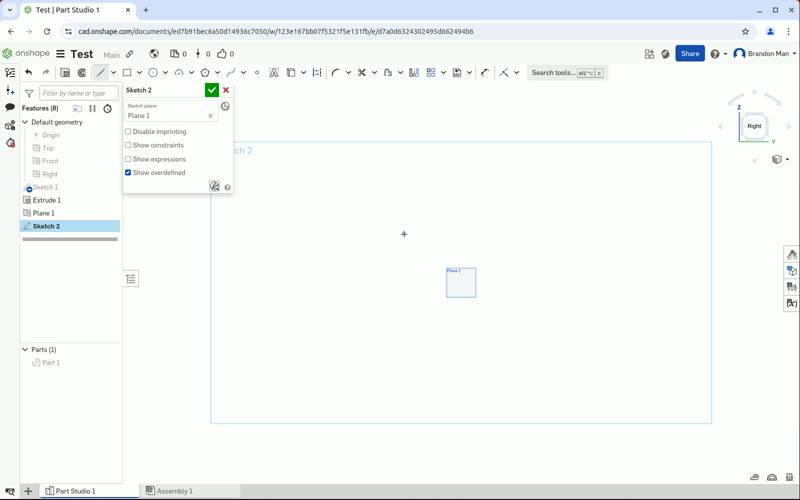
key_down(shift)
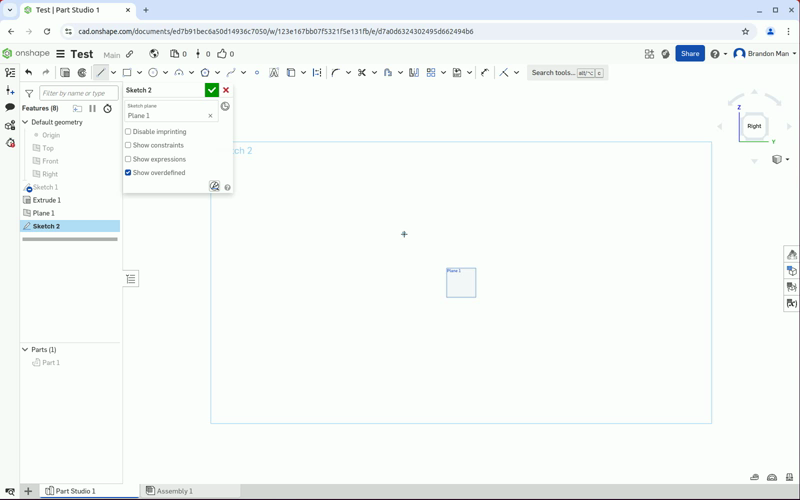
mouse_move(434, 233)
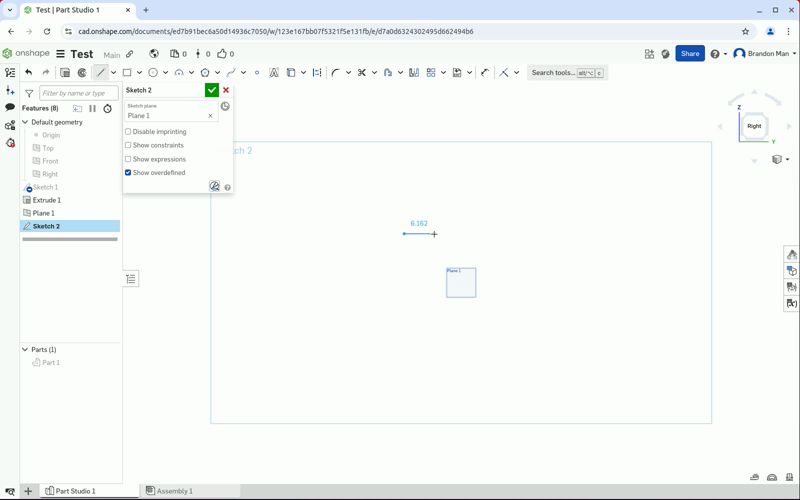
mouse_move(418, 233)
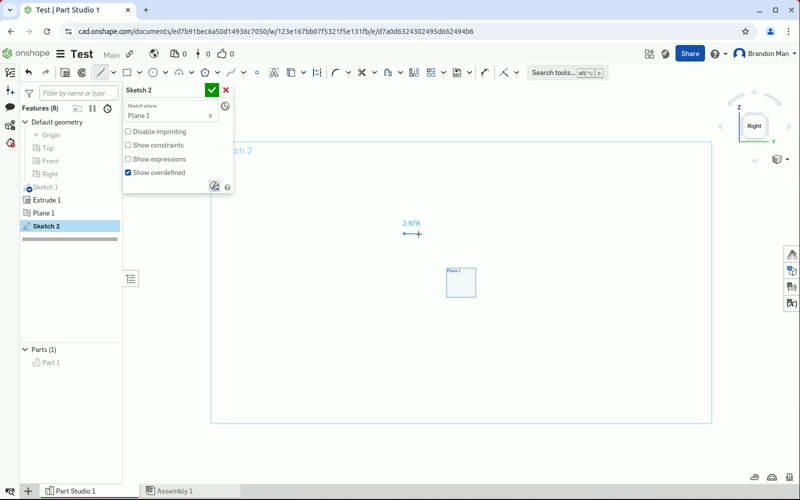
click(418, 233)
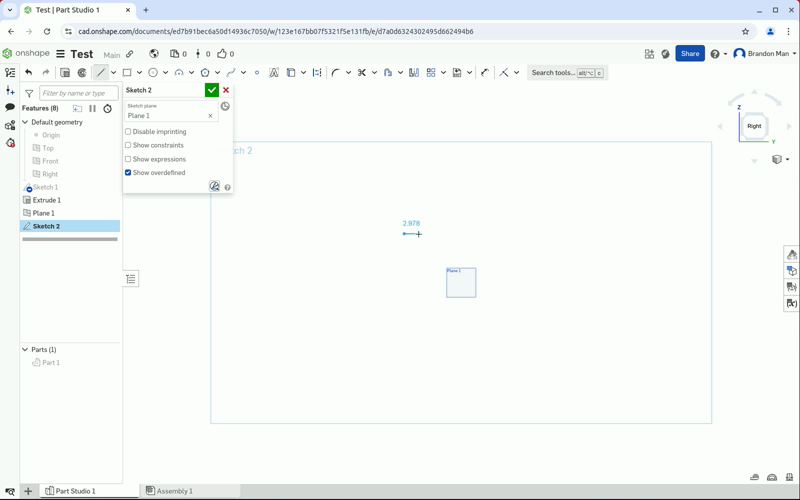
key_up(shift)
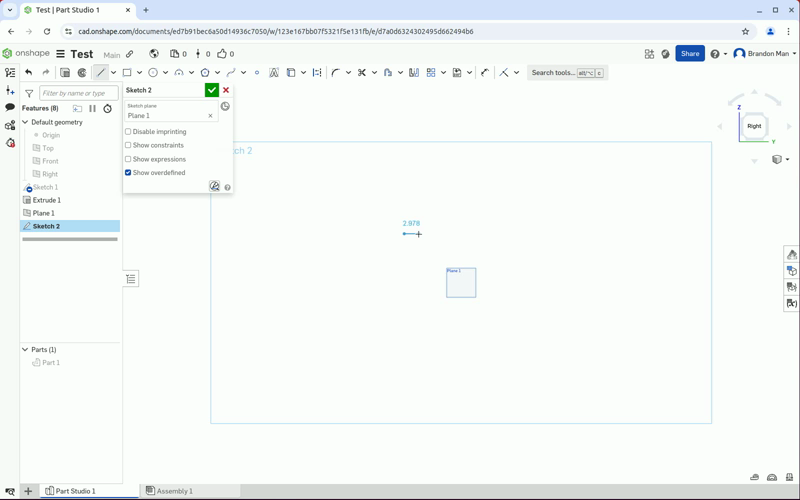
key_down(shift)
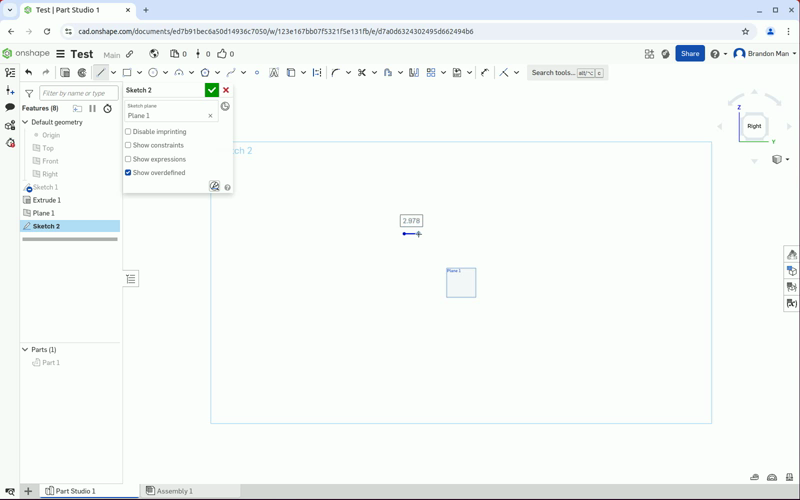
mouse_move(448, 233)
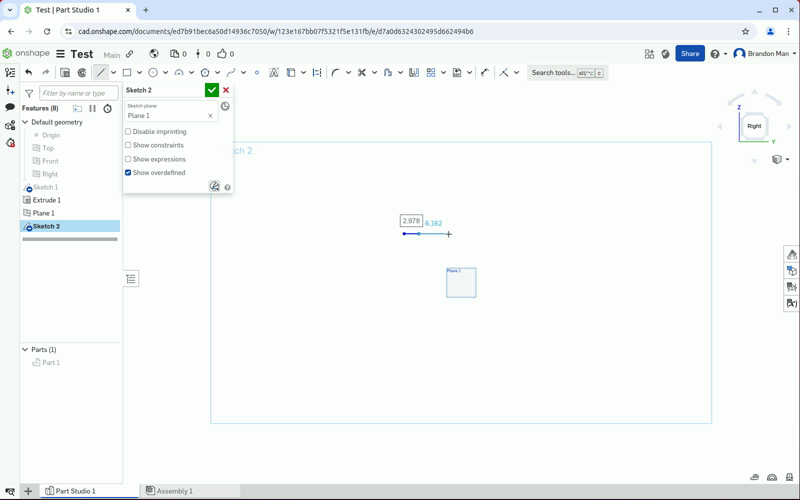
mouse_move(418, 197)
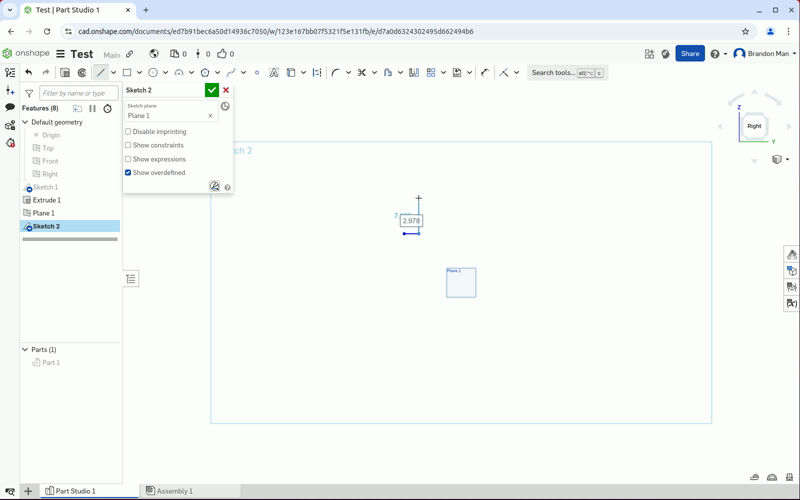
click(418, 197)
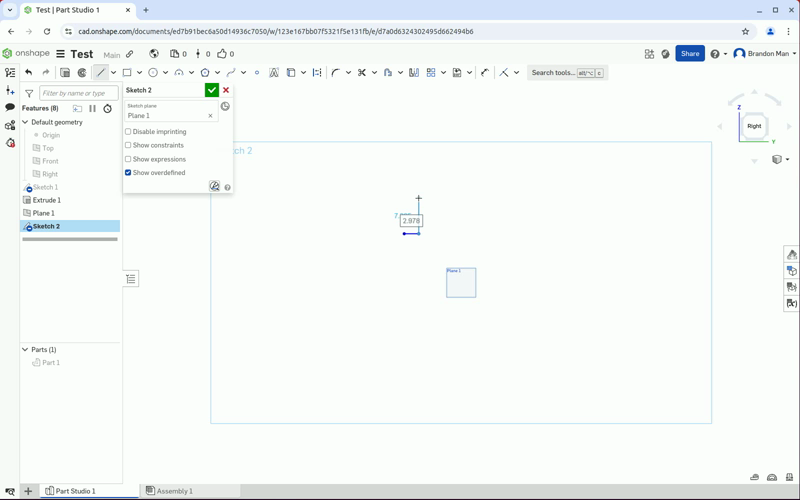
key_up(shift)
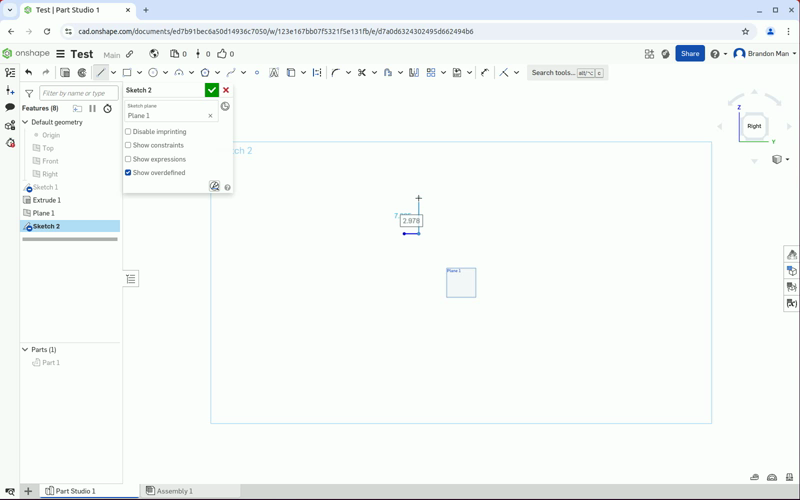
key_down(shift)
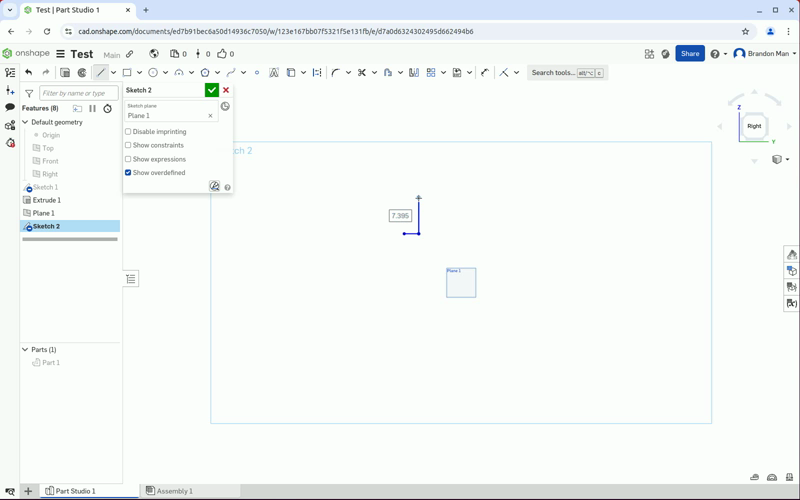
mouse_move(448, 197)
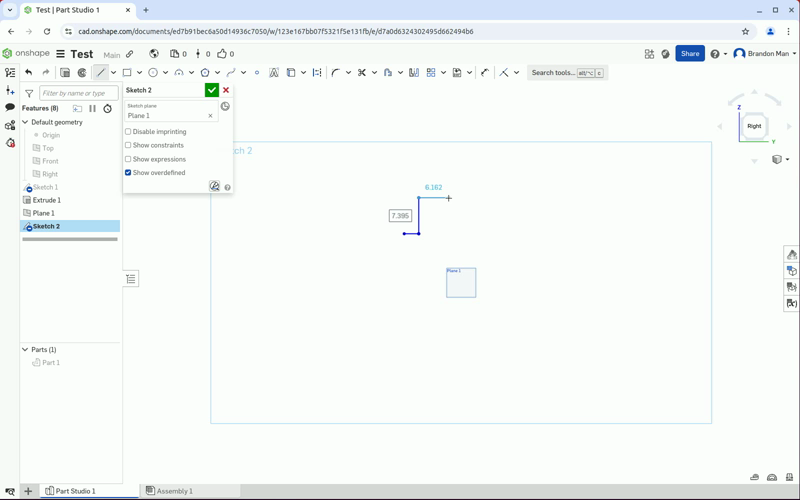
mouse_move(404, 197)
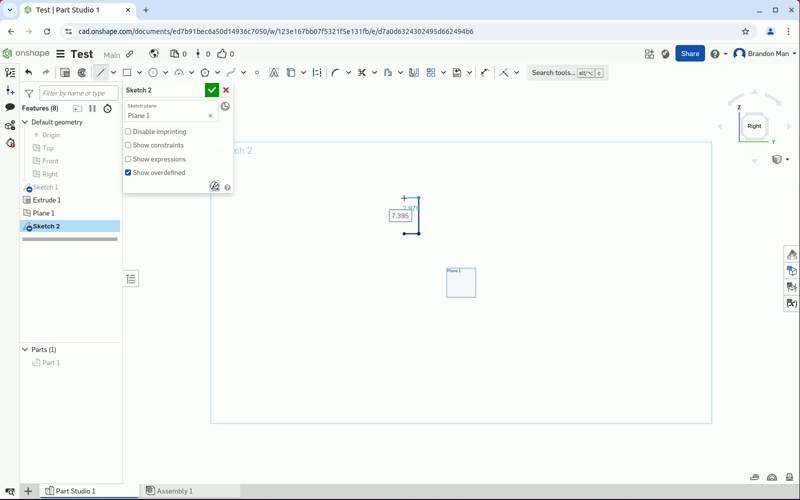
click(404, 197)
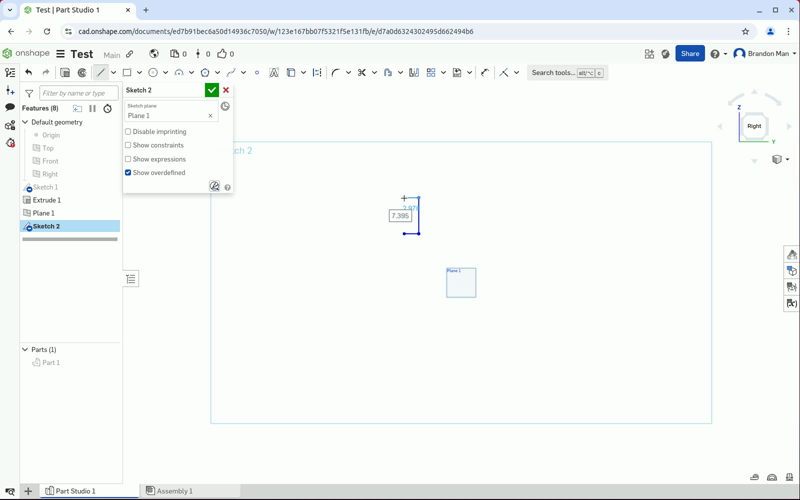
key_up(shift)
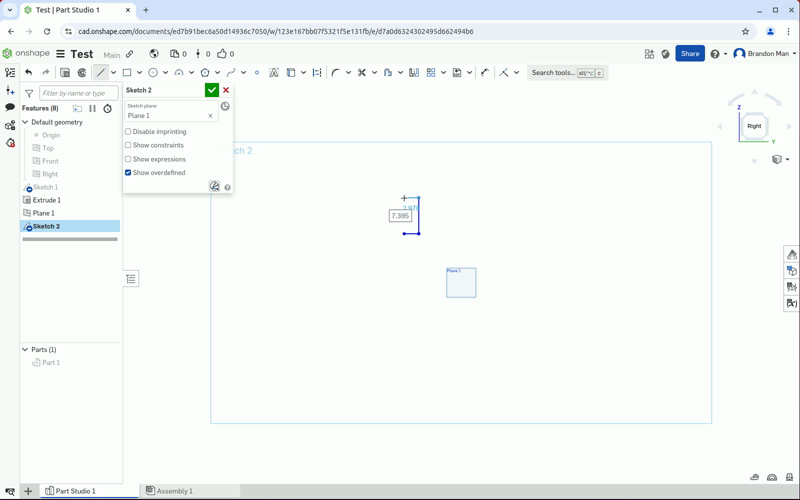
mouse_move(434, 197)
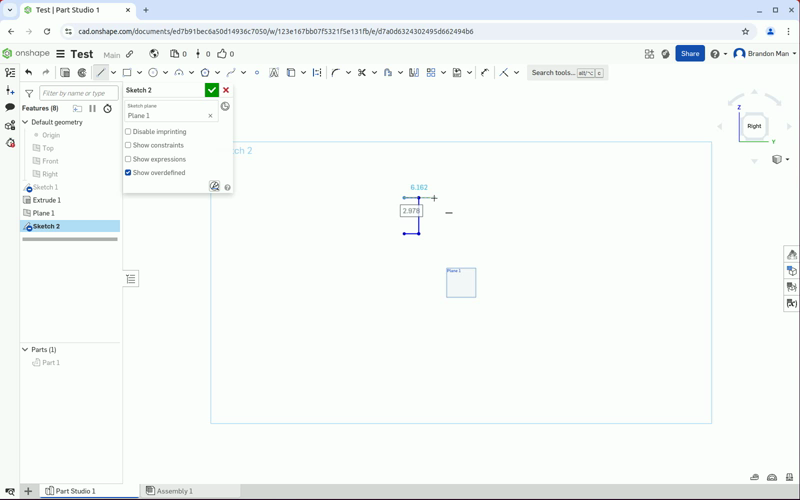
key_down(shift)
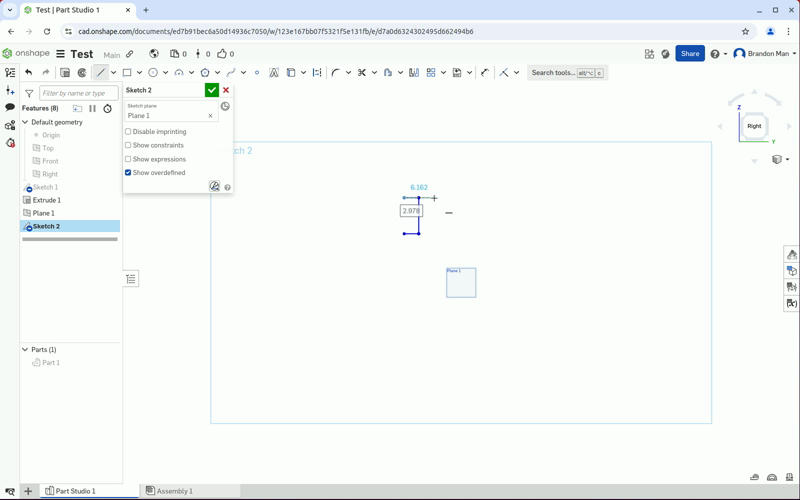
mouse_move(404, 233)
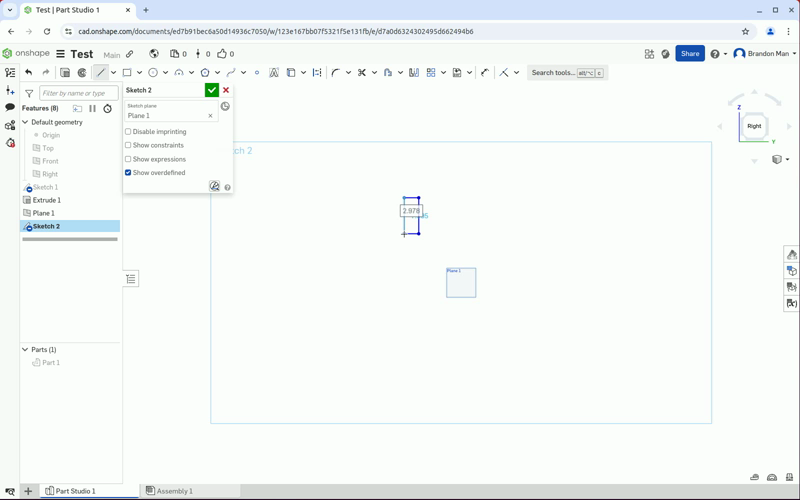
key_up(shift)
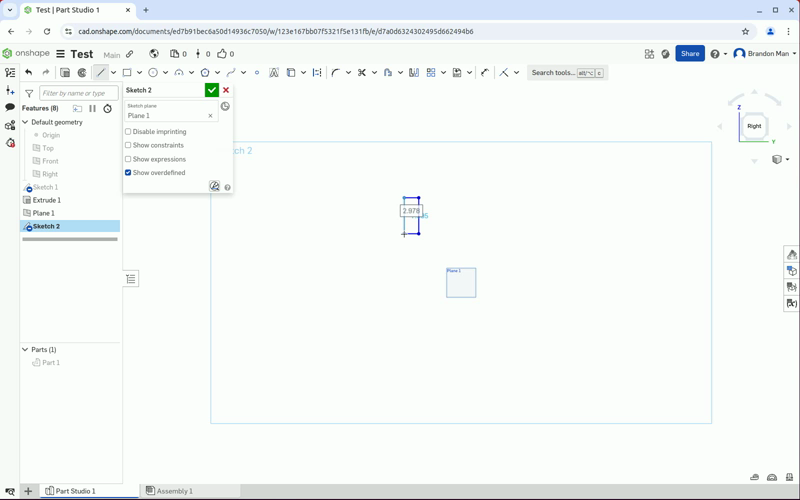
click(404, 233)
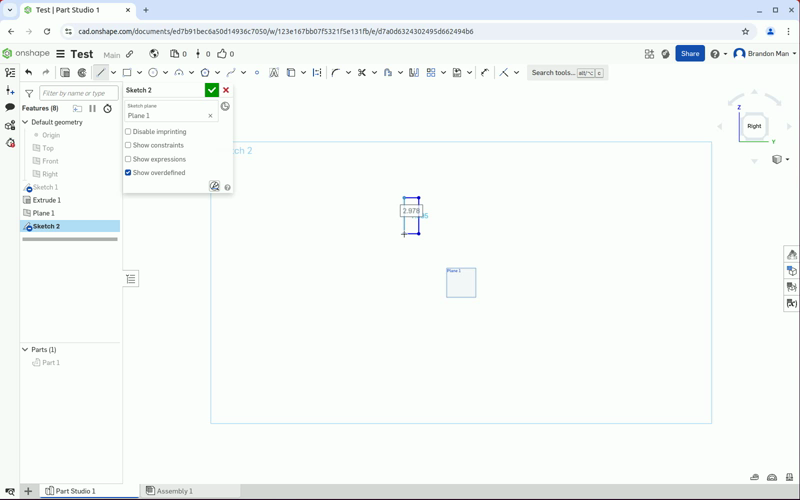
key(esc)
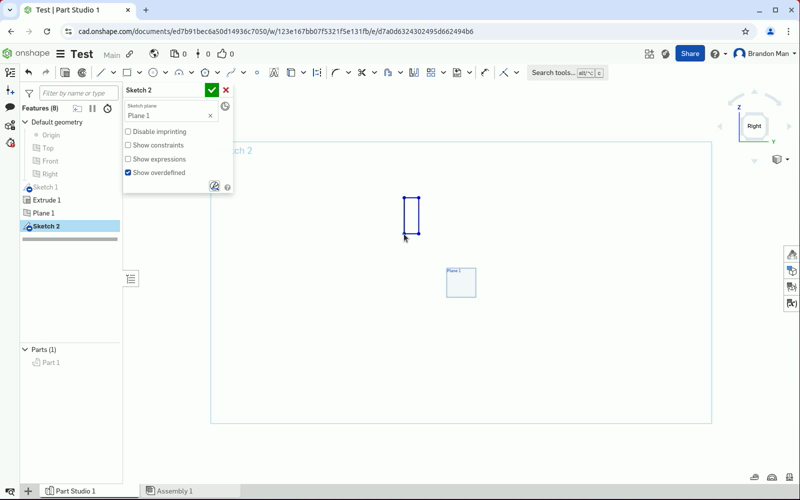
mouse_move(406, 226)
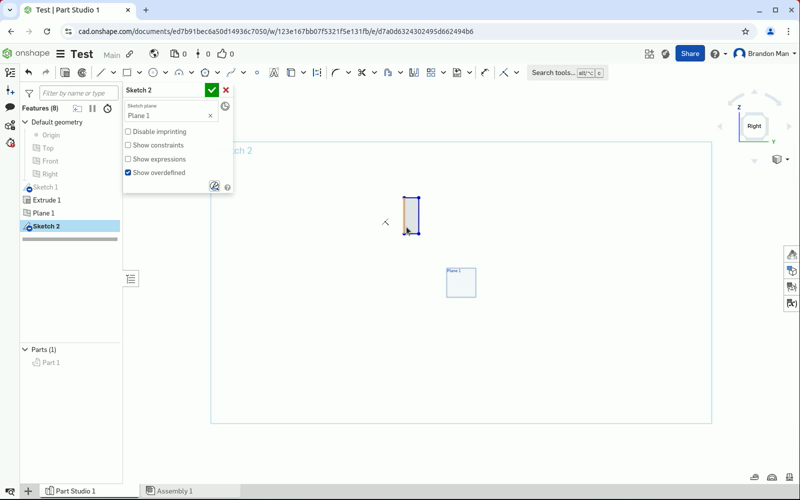
scroll(6)
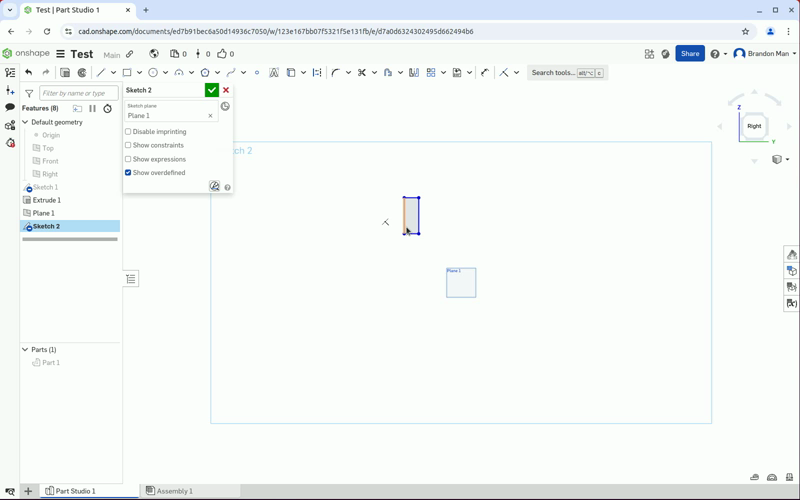
scroll(6)
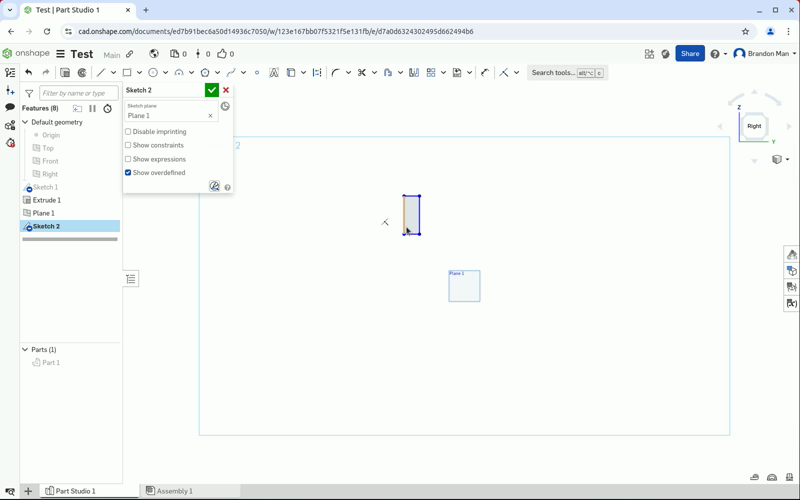
scroll(6)
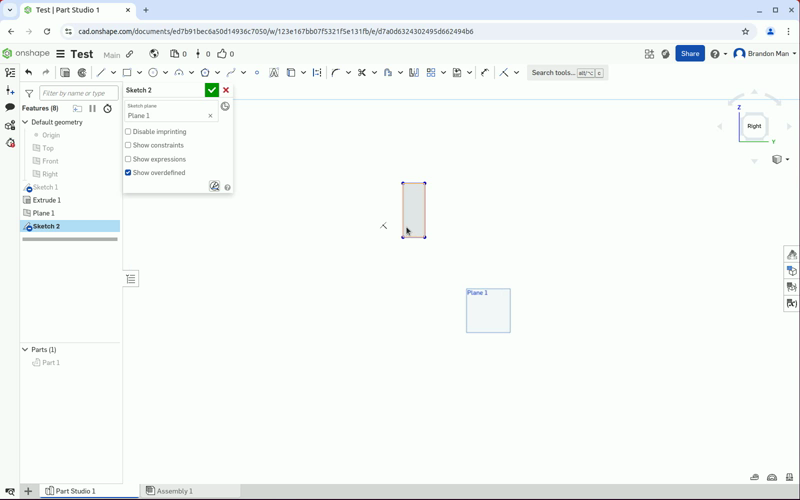
scroll(6)
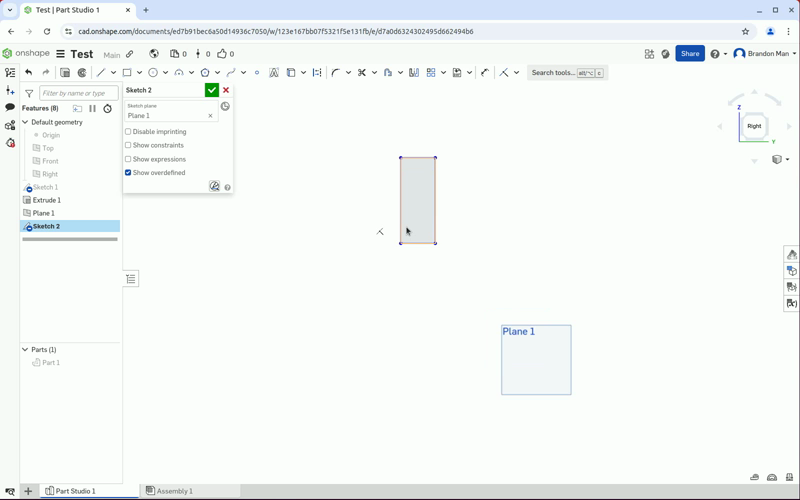
scroll(6)
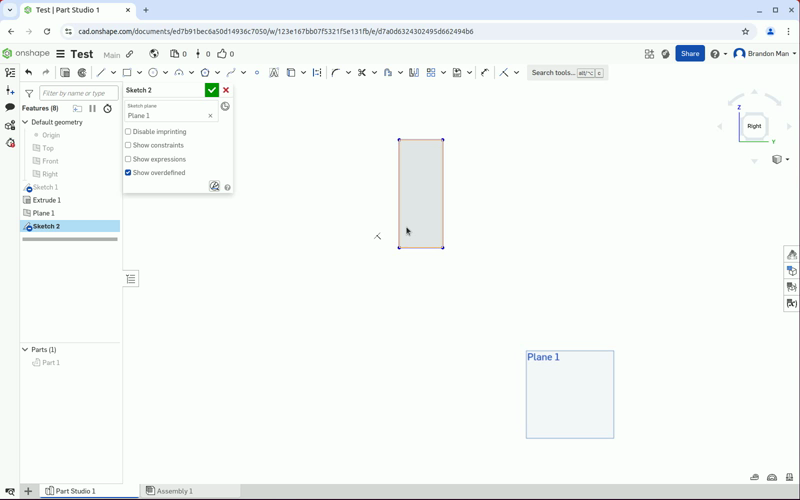
scroll(6)
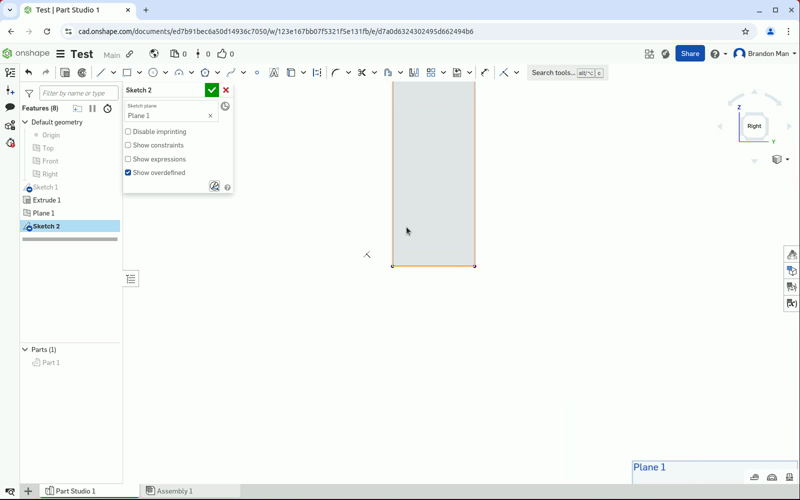
scroll(6)
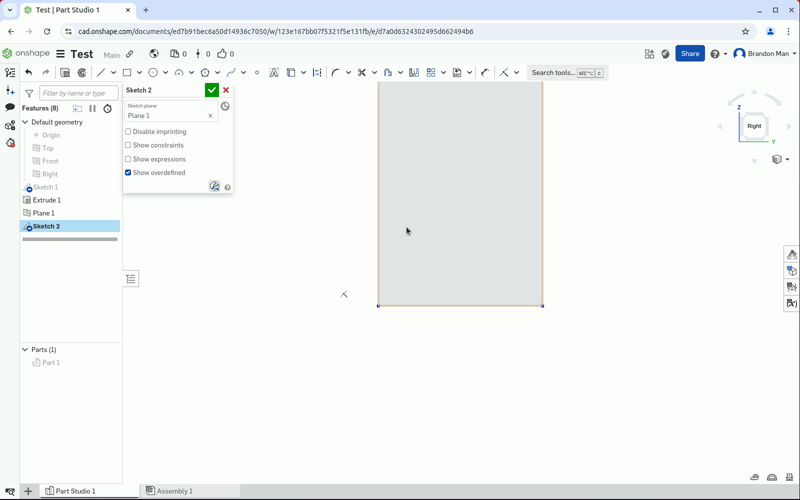
click(406, 226)
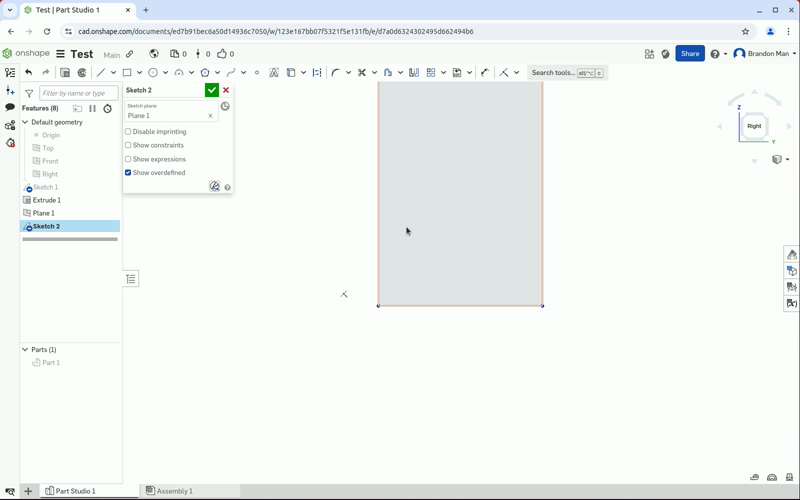
scroll(-6)
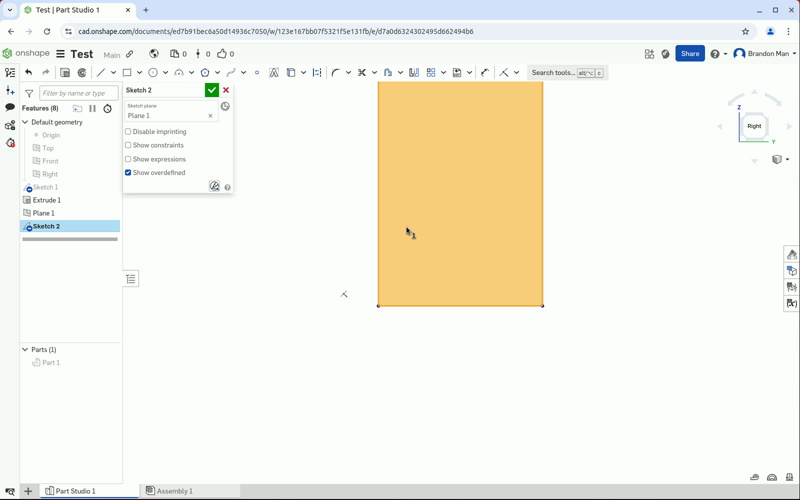
scroll(-6)
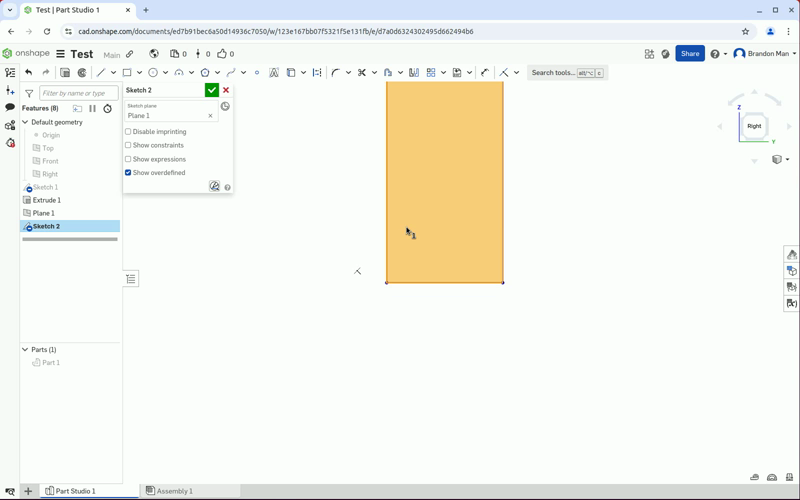
scroll(-6)
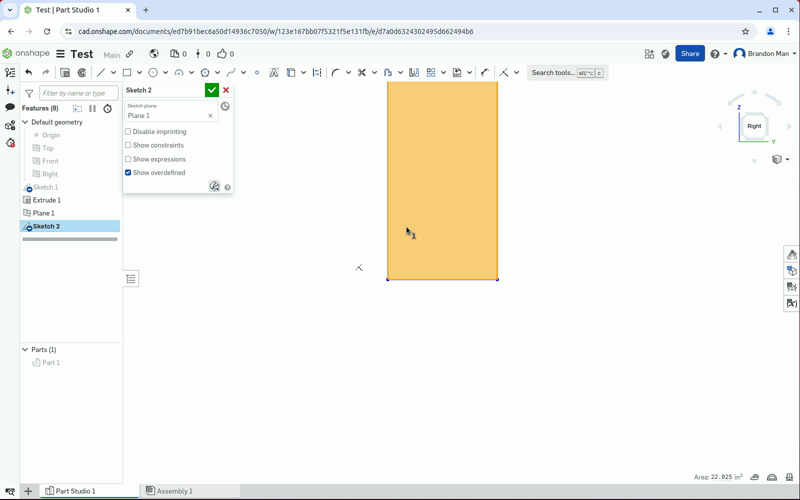
scroll(-6)
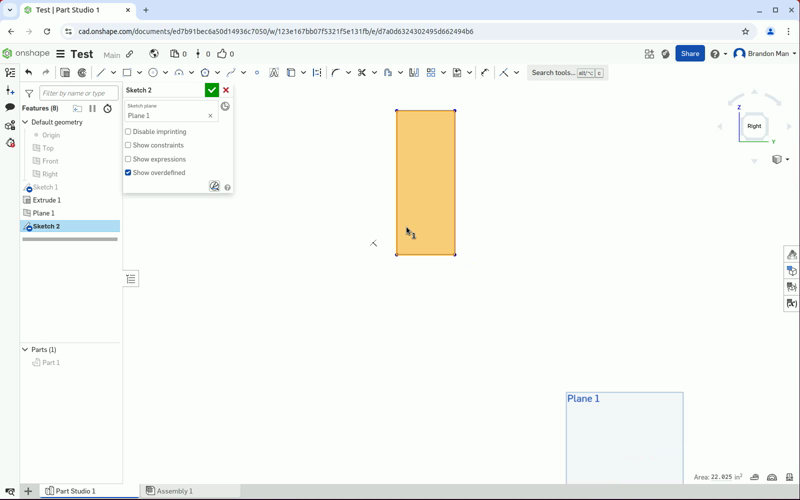
scroll(-6)
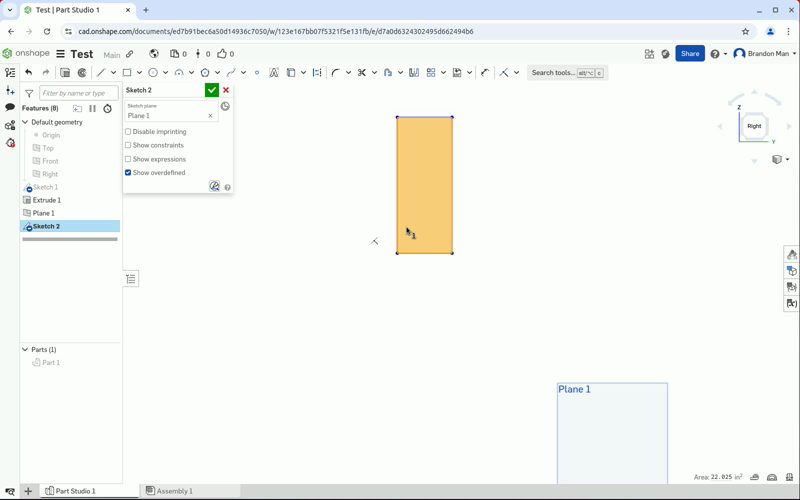
scroll(-6)
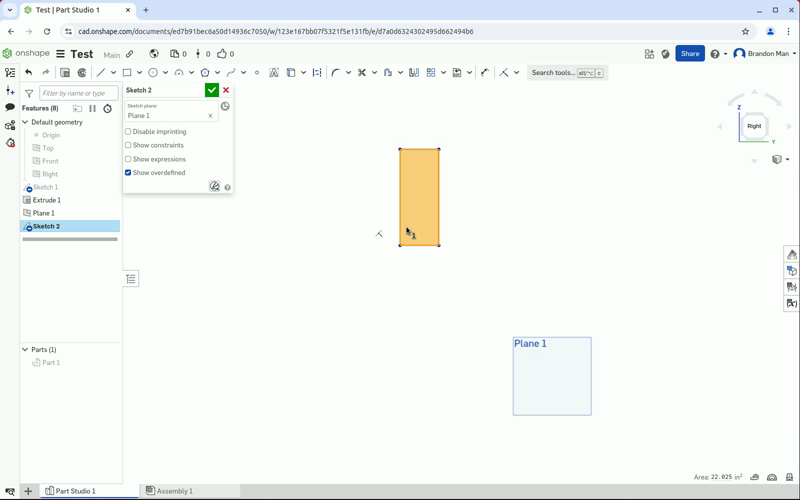
scroll(-6)
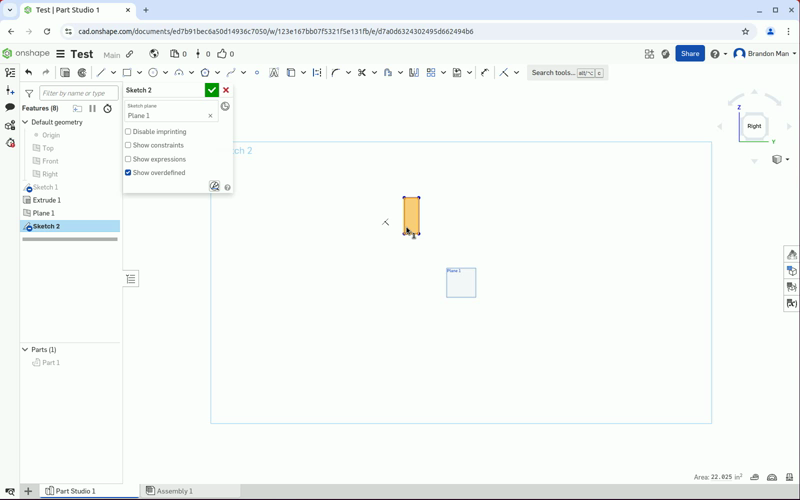
mouse_move(73, 352)
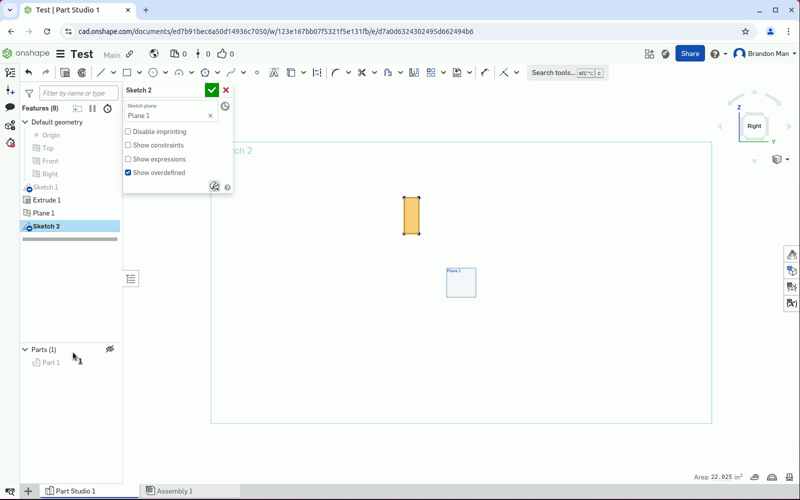
key(shift+y)
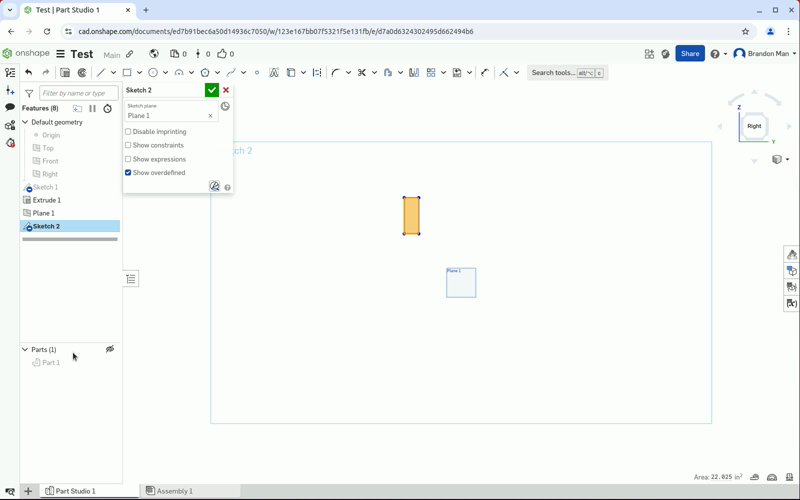
key(shift+e)
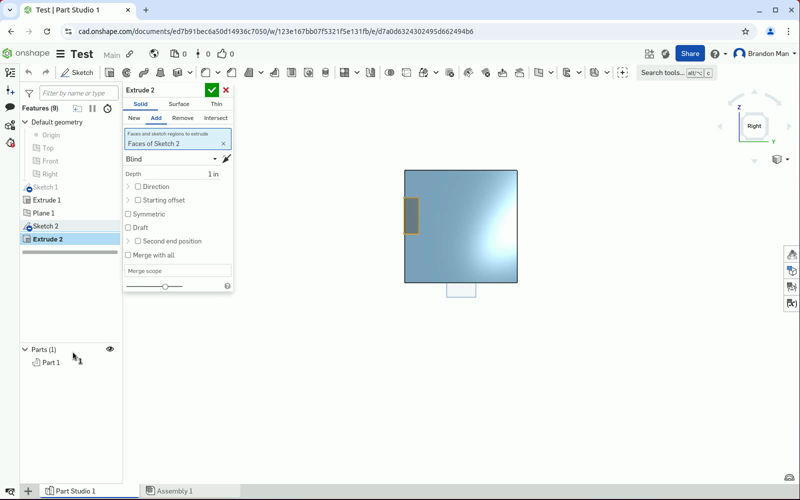
mouse_move(143, 106)
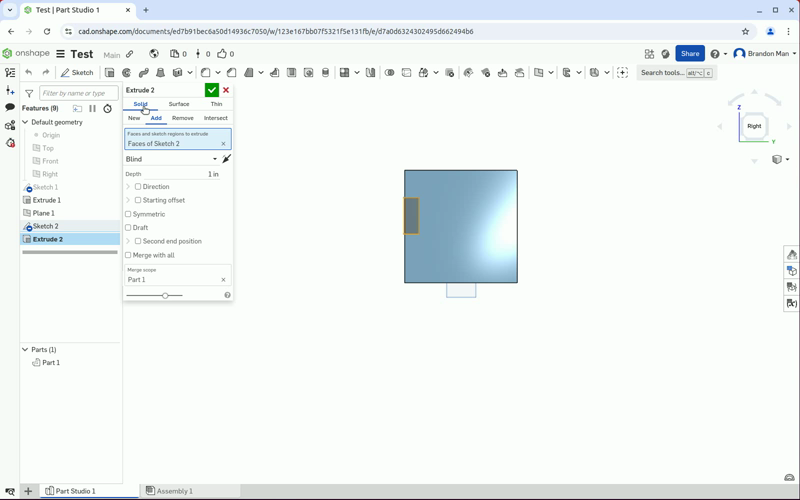
click(143, 106)
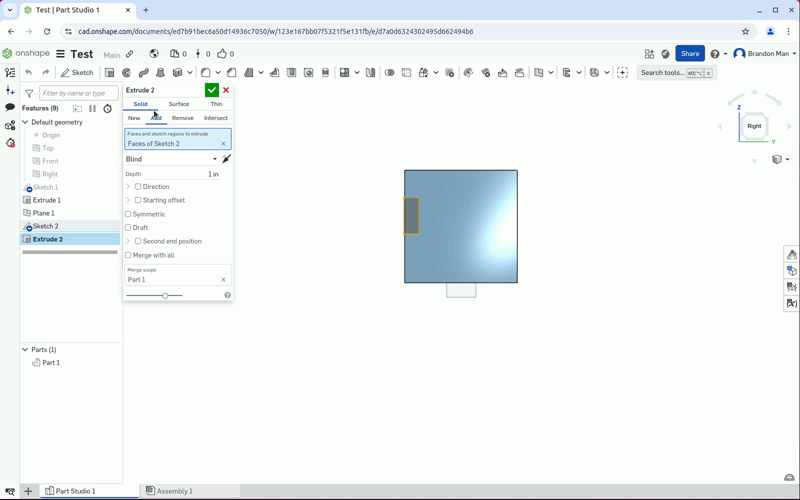
mouse_move(186, 120)
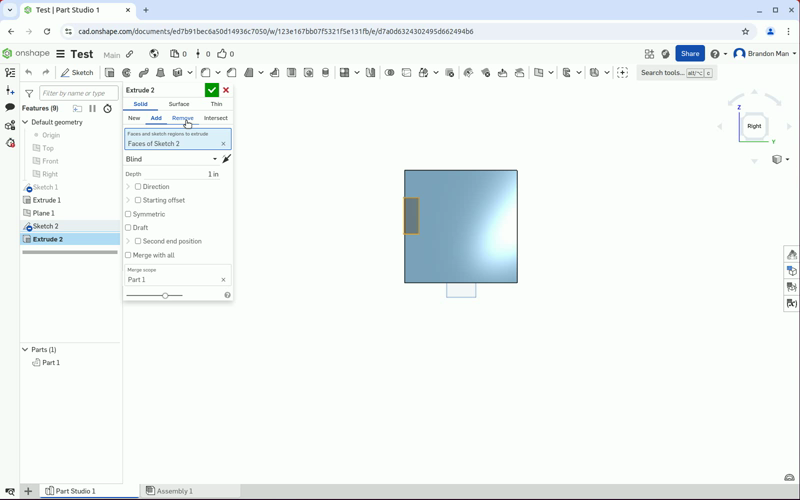
click(186, 120)
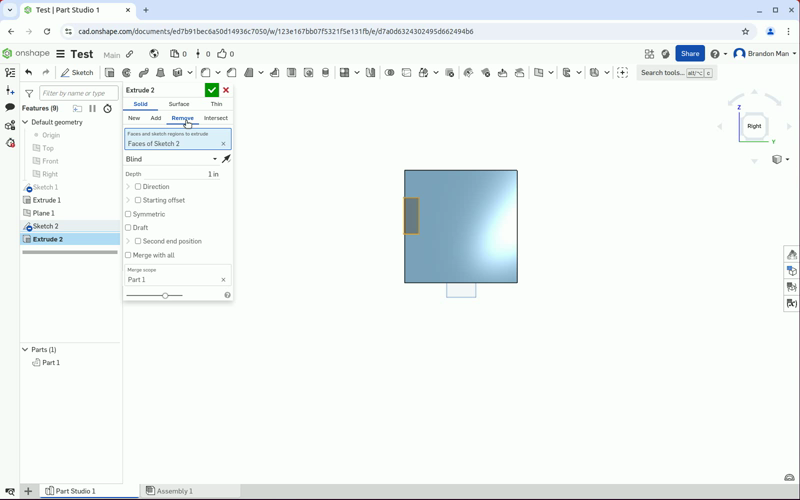
key(tab, 4)
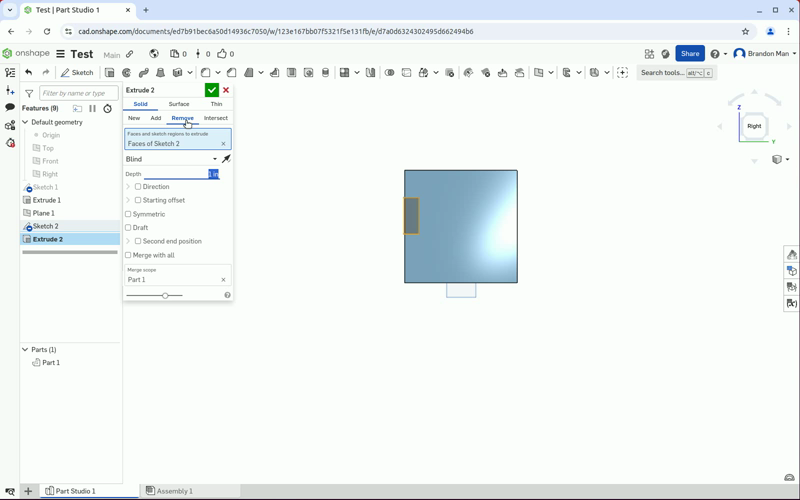
text(23.108)
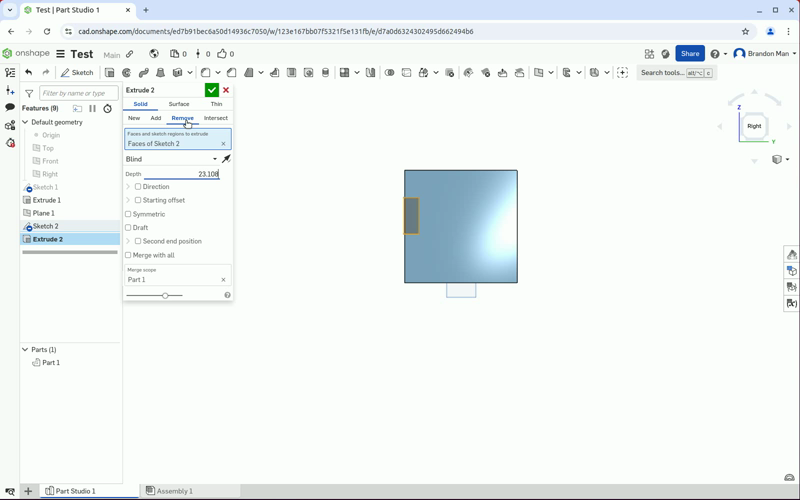
key(tab, 6)
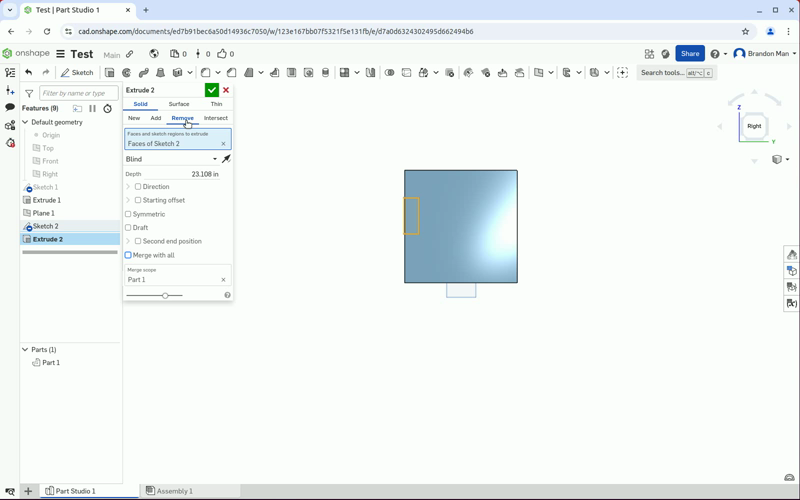
key(space)
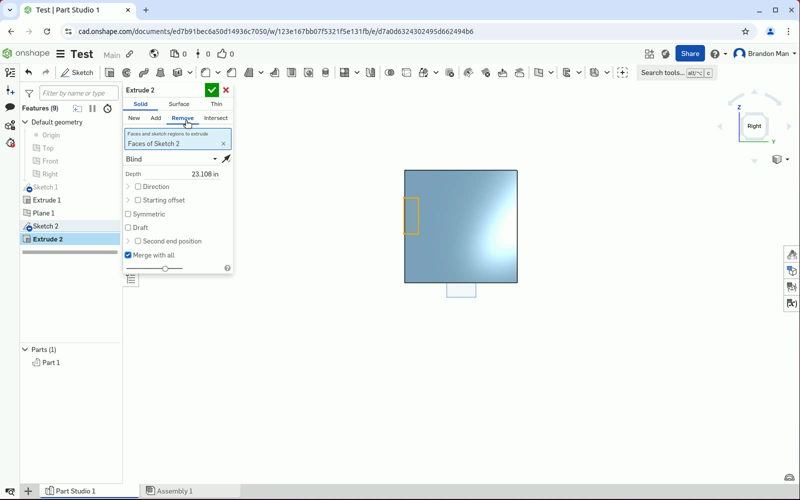
key(enter)
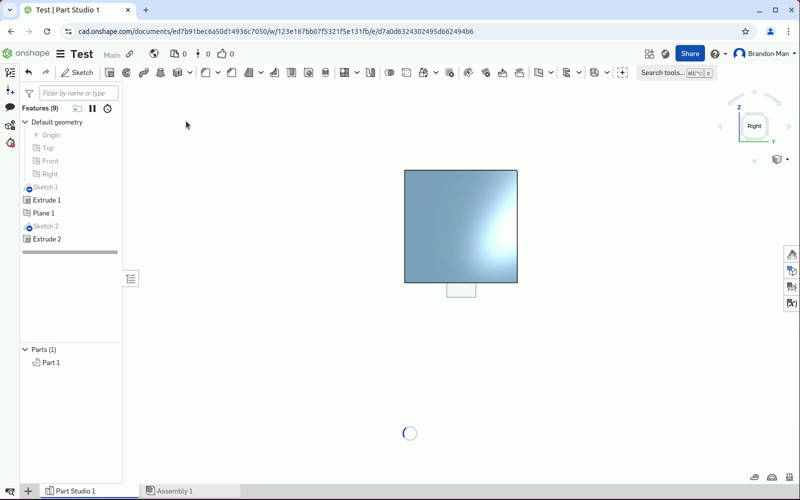
key(shift+h)
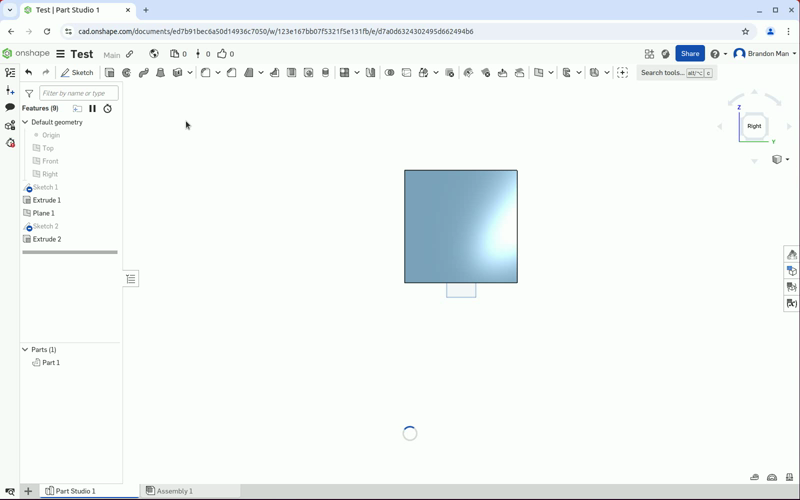
key(shift+h)
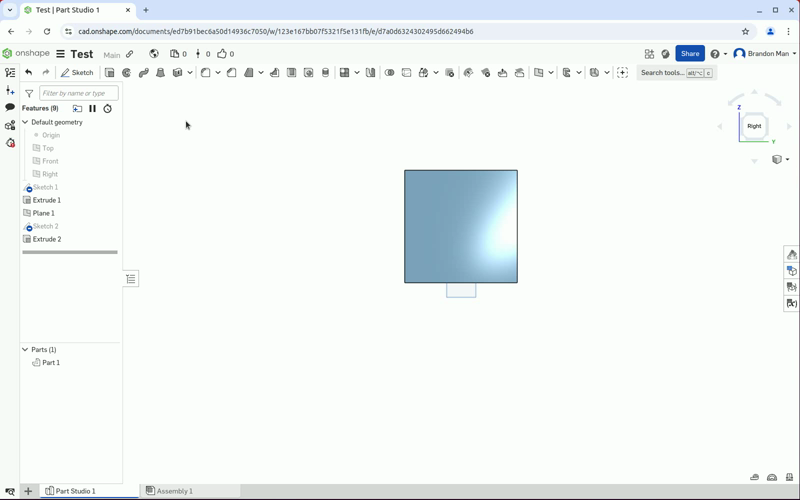
mouse_move(73, 189)
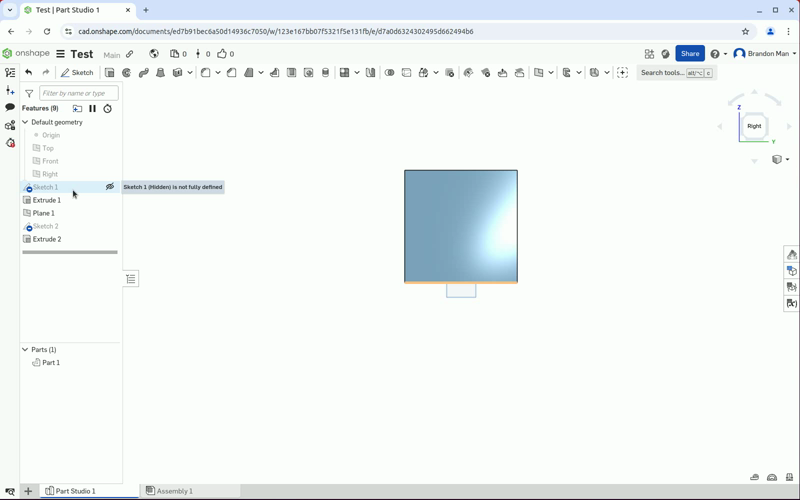
click(73, 189)
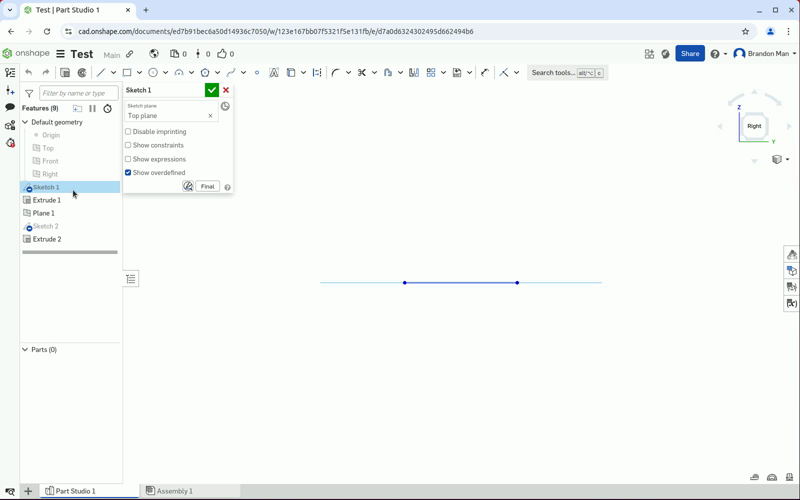
mouse_move(229, 92)
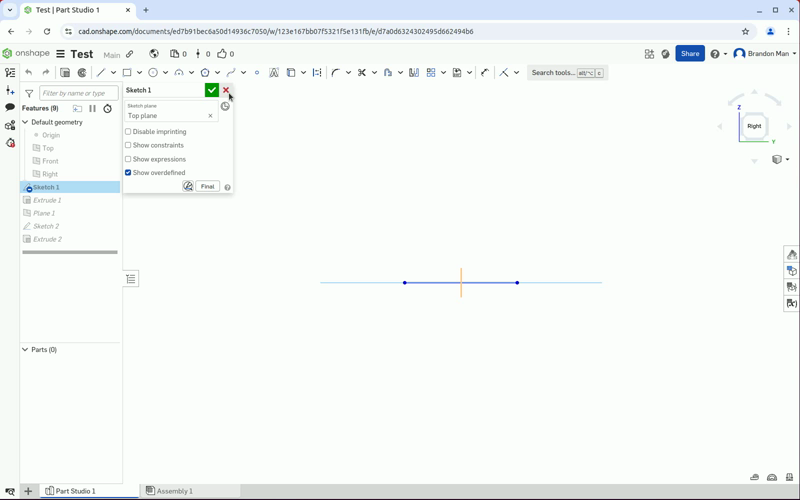
click(229, 92)
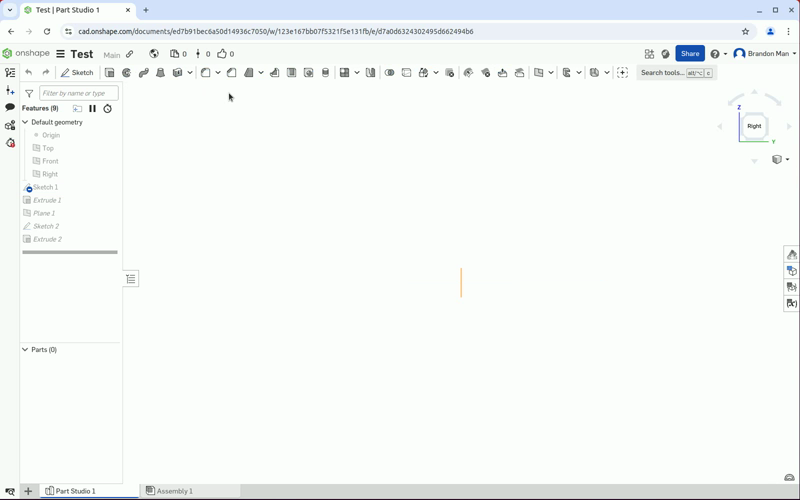
key(shift+s)
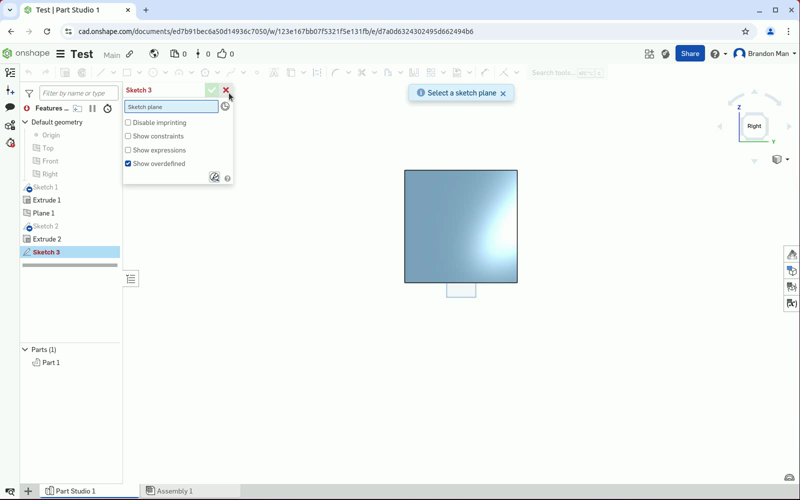
mouse_move(73, 215)
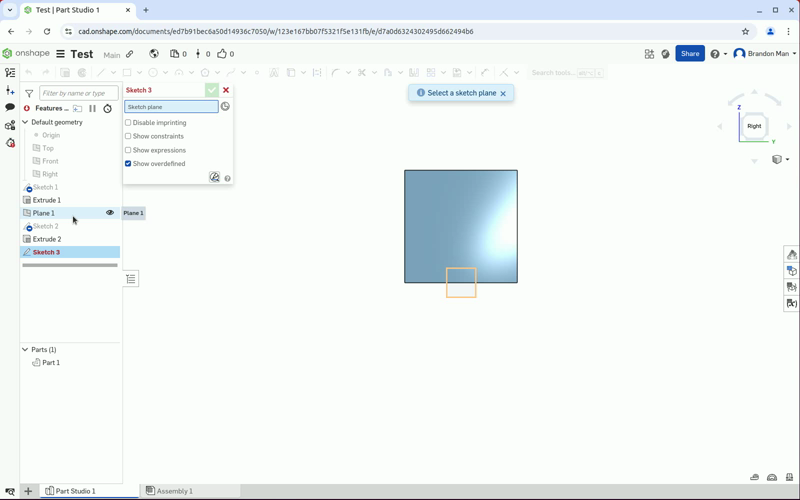
click(73, 215)
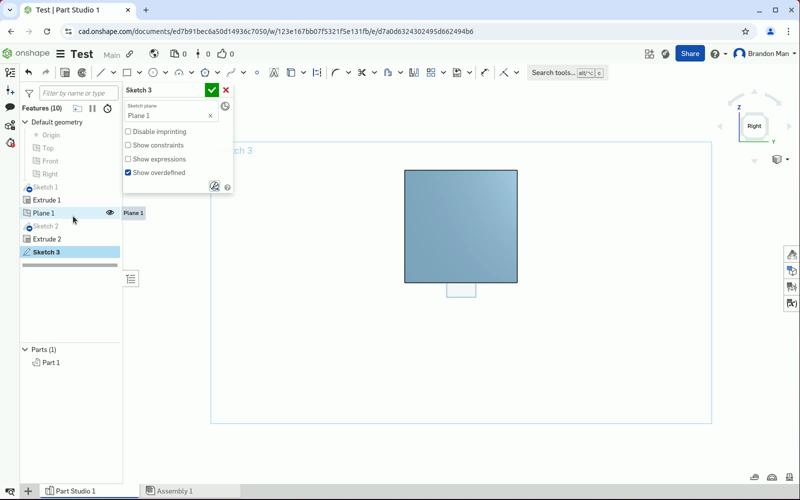
mouse_move(73, 352)
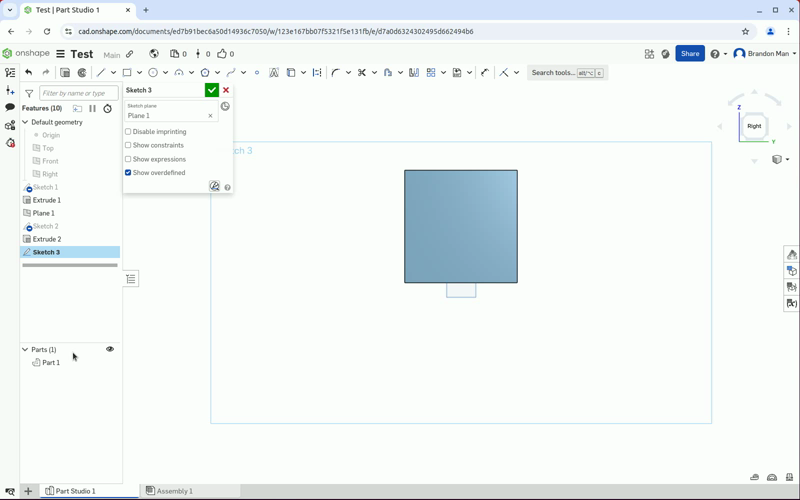
key(y)
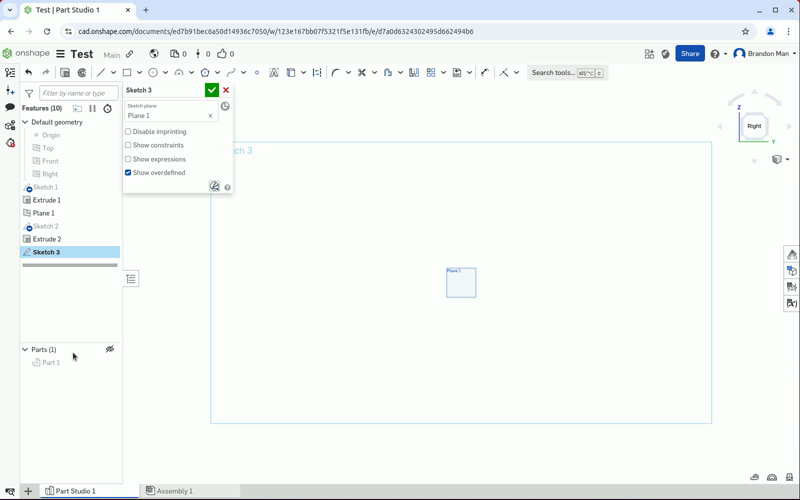
key(l)
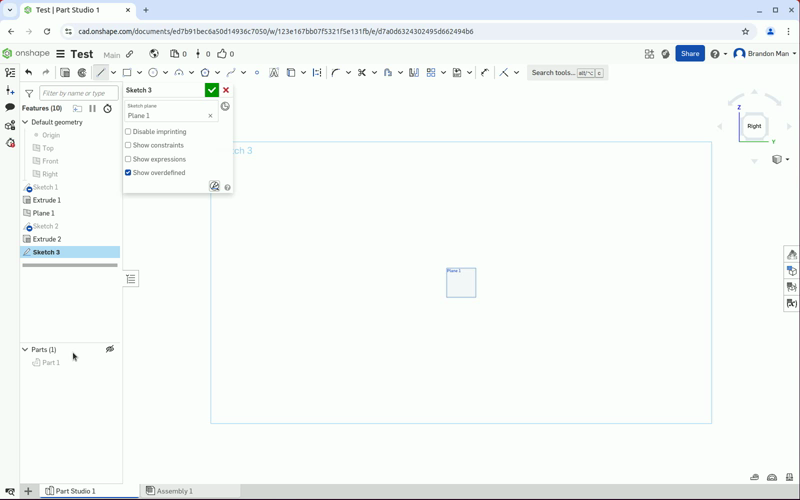
key_down(shift)
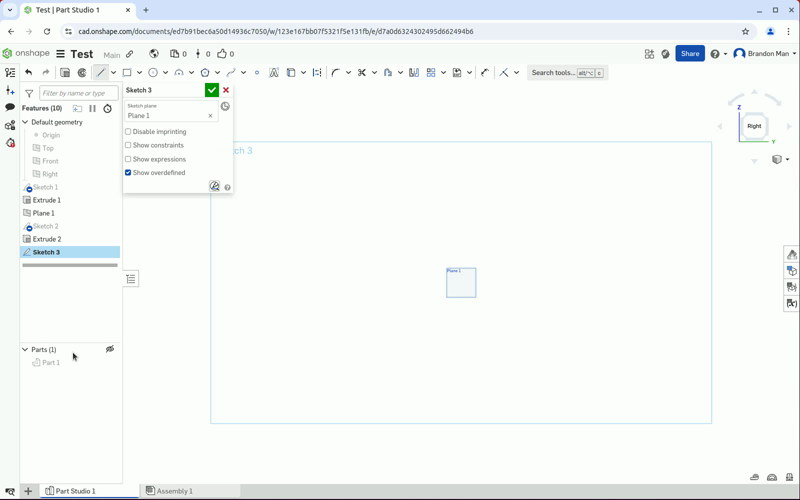
mouse_move(502, 226)
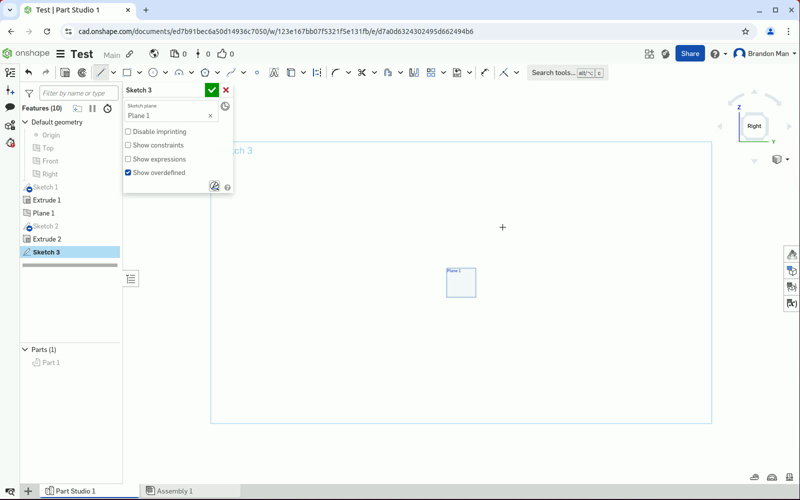
click(502, 226)
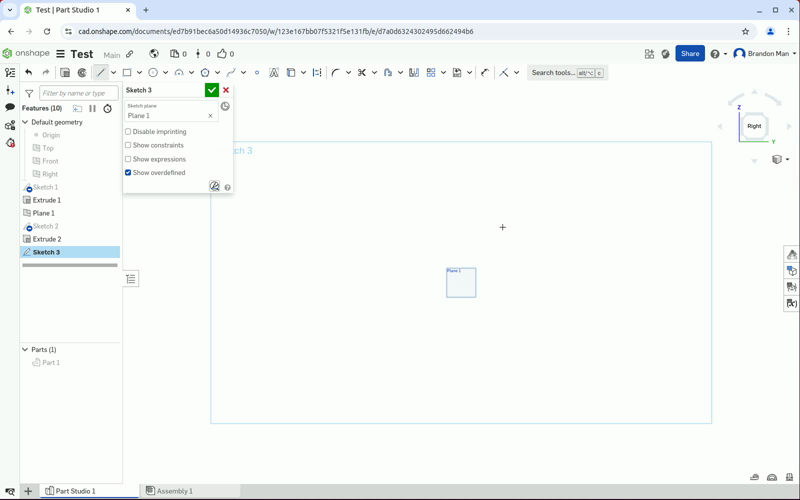
key_up(shift)
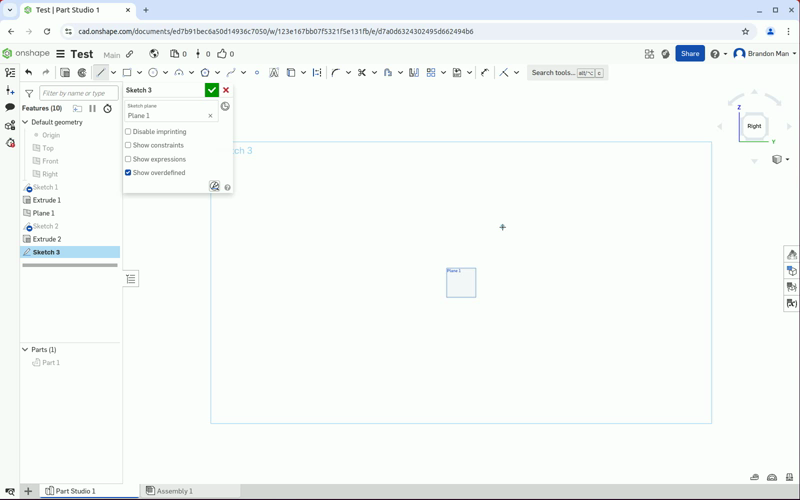
key_down(shift)
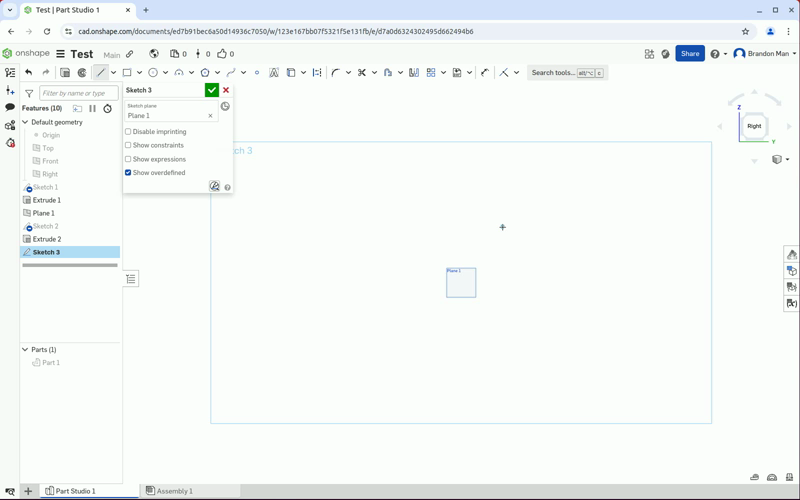
mouse_move(532, 226)
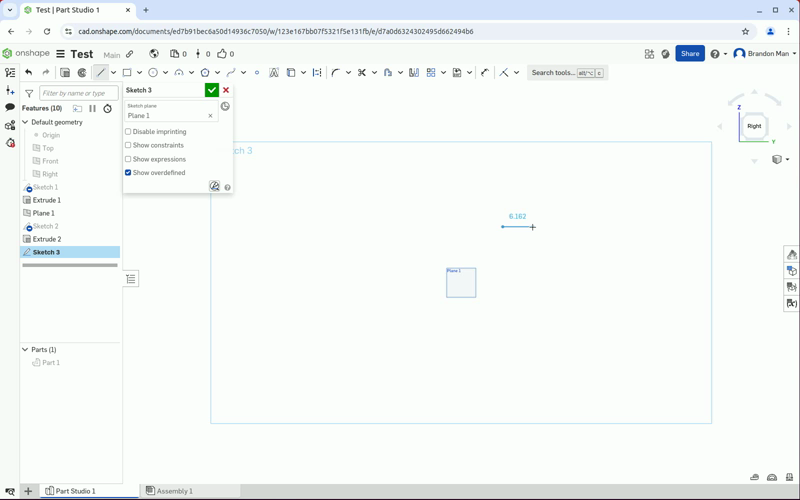
mouse_move(517, 226)
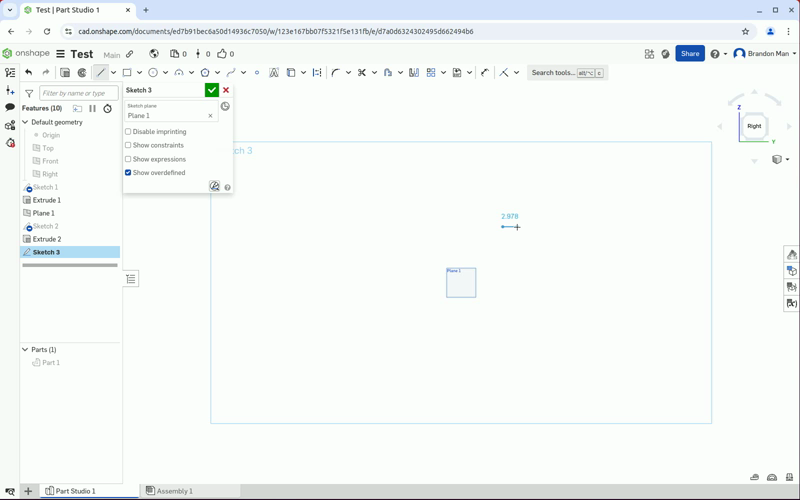
click(517, 226)
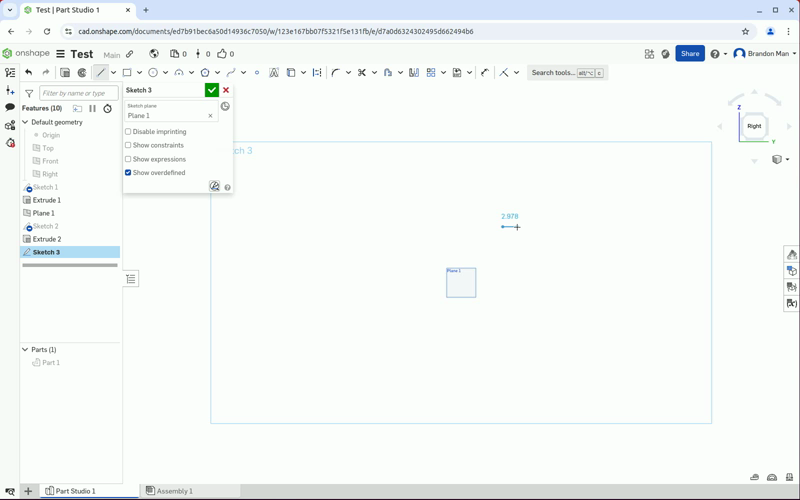
key_up(shift)
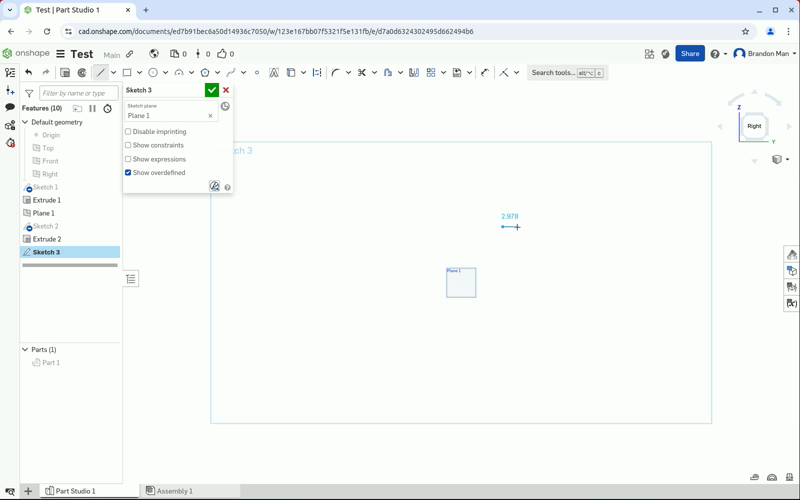
key_down(shift)
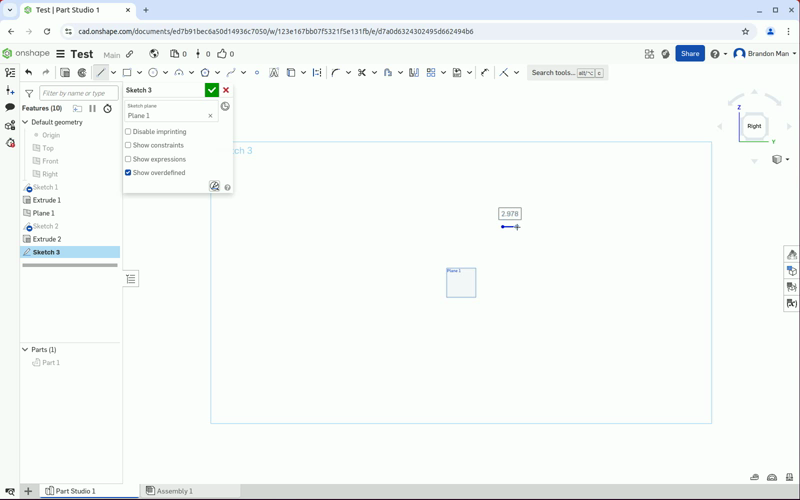
mouse_move(547, 226)
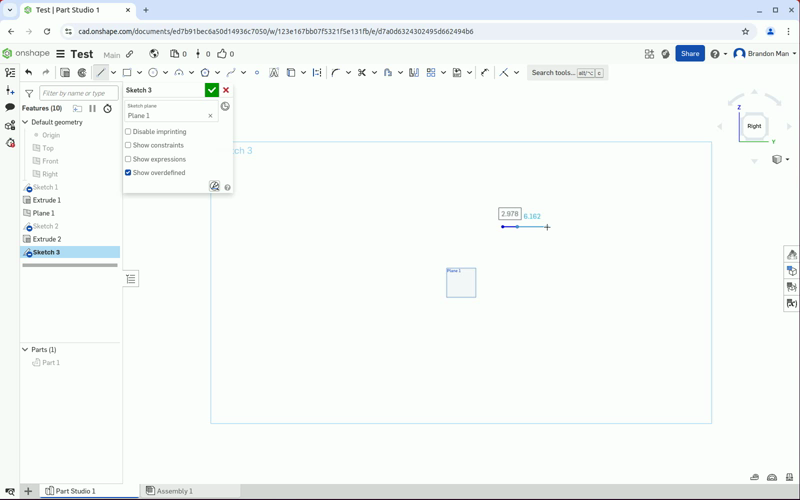
mouse_move(517, 197)
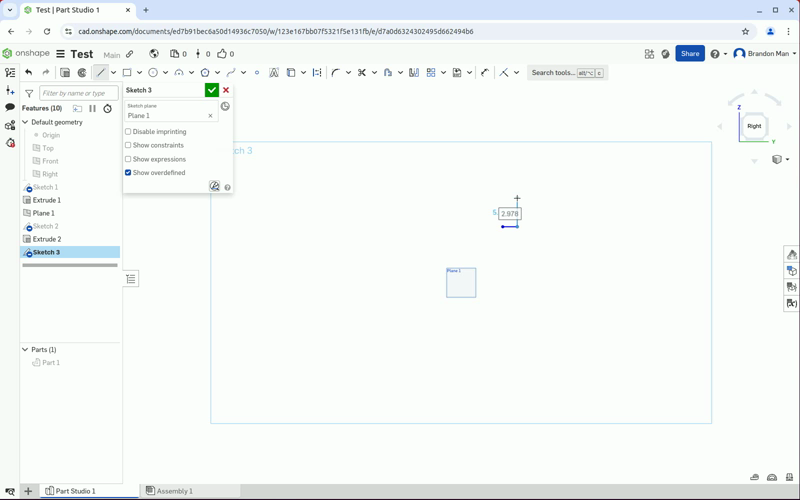
click(517, 197)
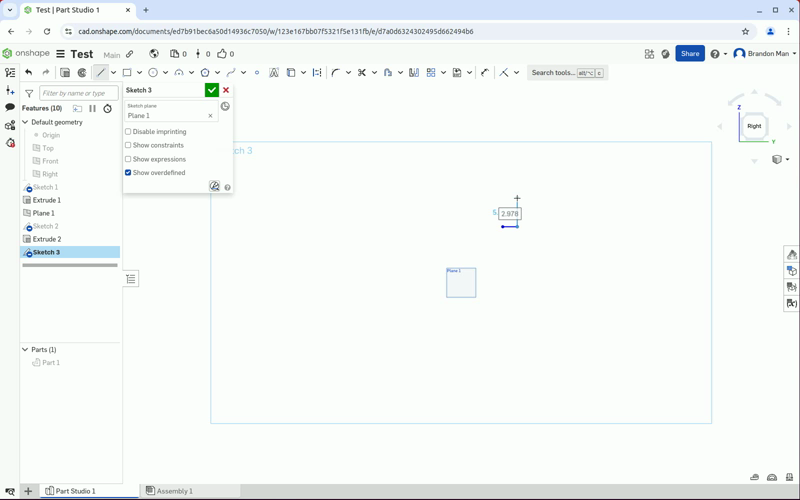
key_up(shift)
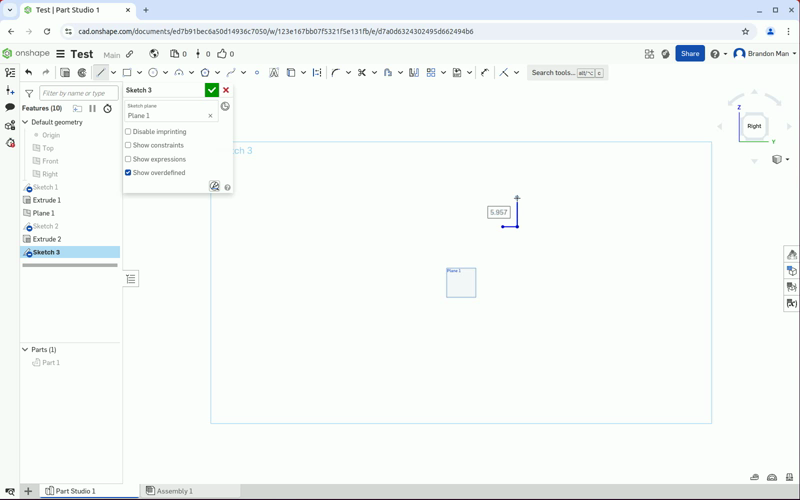
key_down(shift)
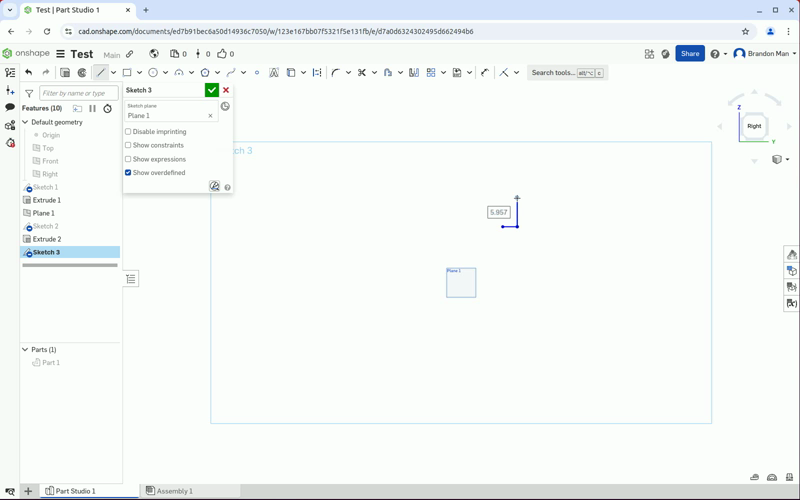
mouse_move(547, 197)
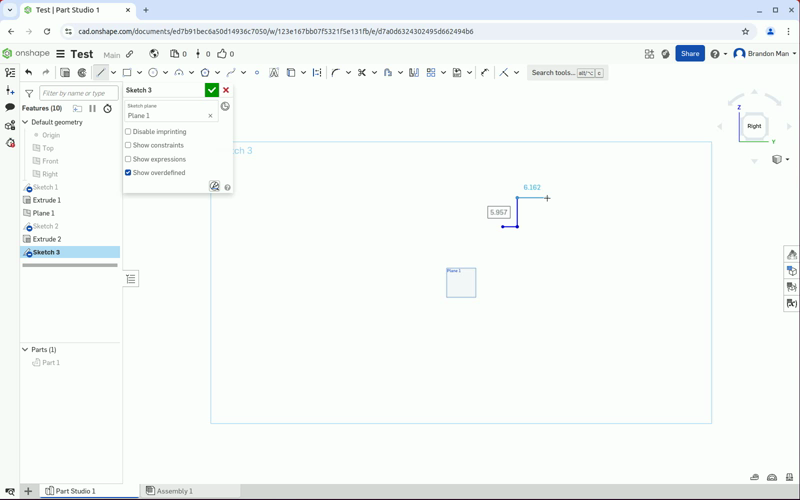
mouse_move(502, 197)
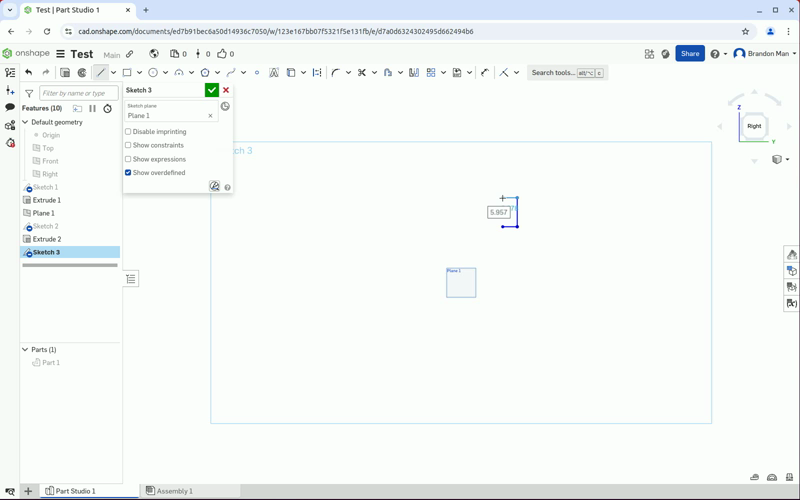
click(502, 197)
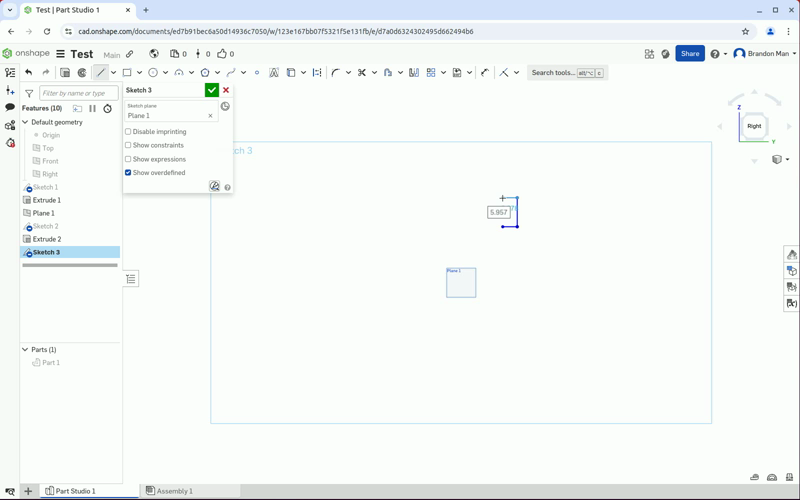
key_up(shift)
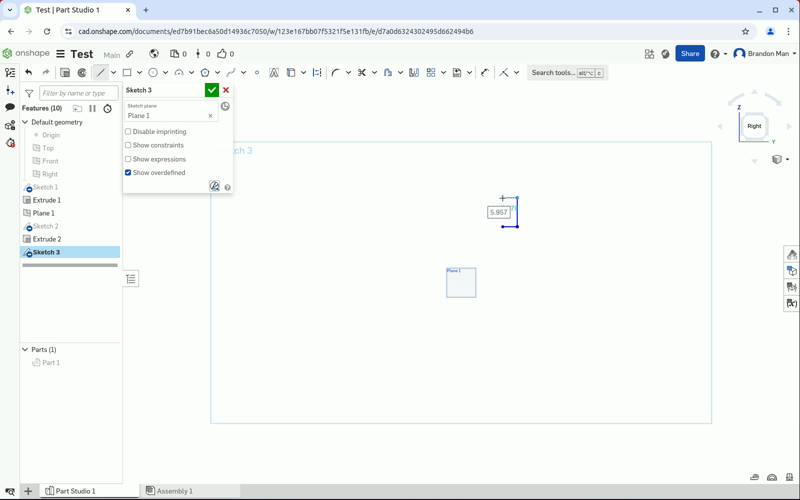
mouse_move(532, 197)
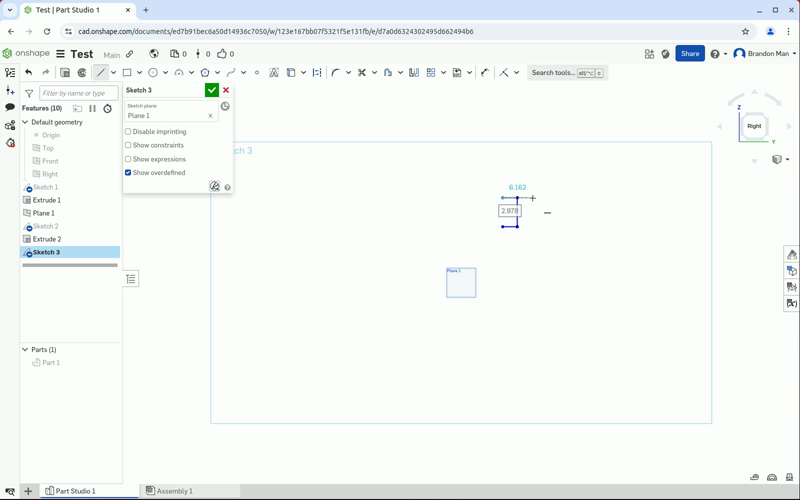
key_down(shift)
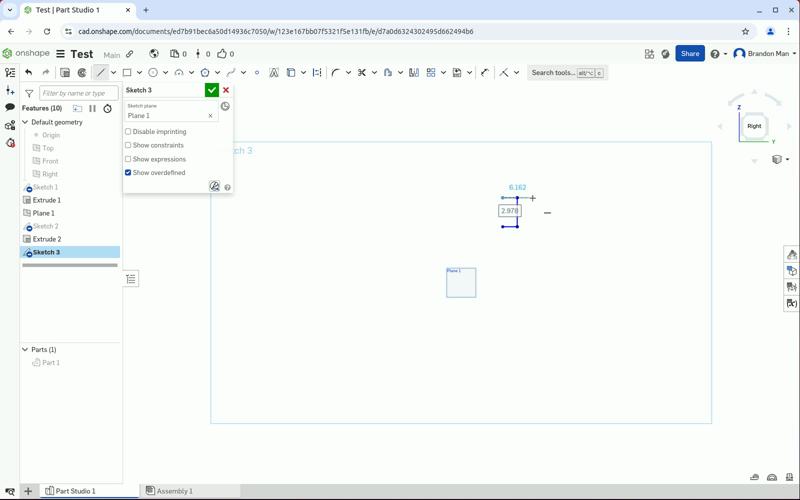
mouse_move(502, 226)
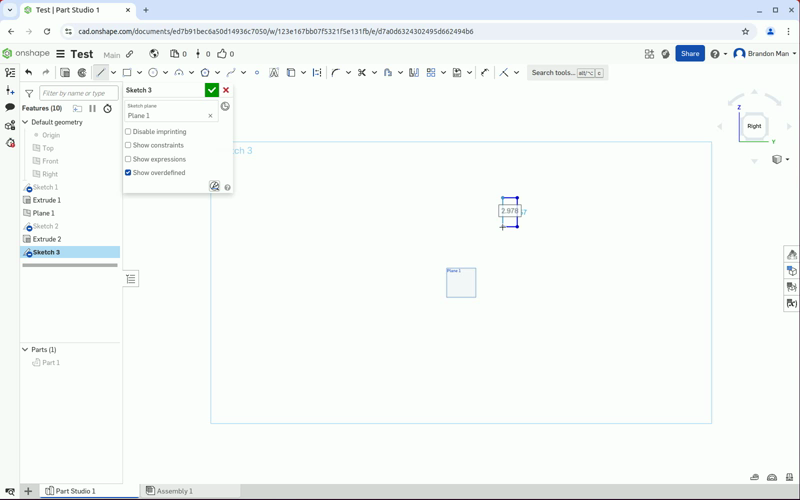
key_up(shift)
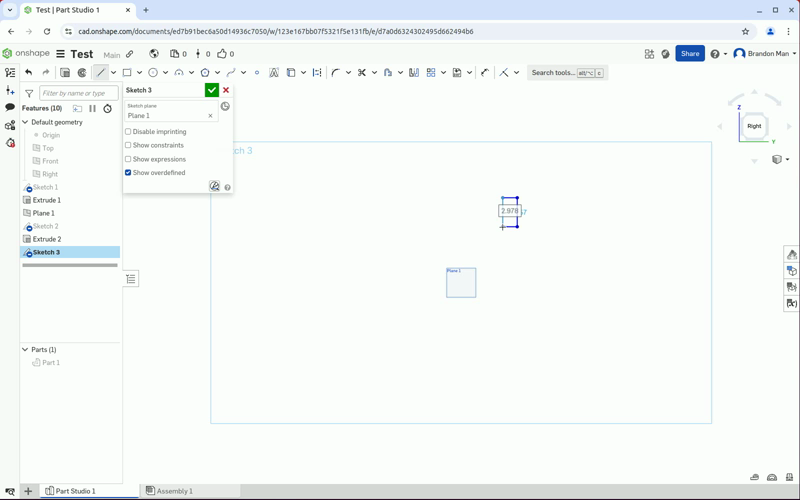
click(502, 226)
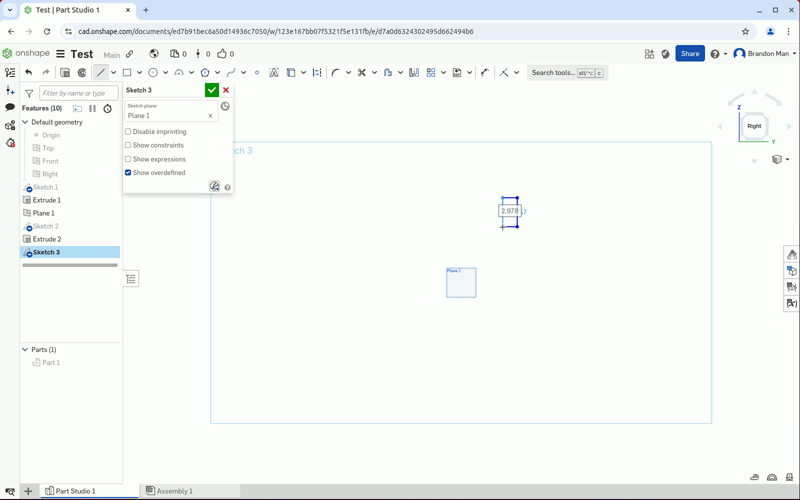
key(esc)
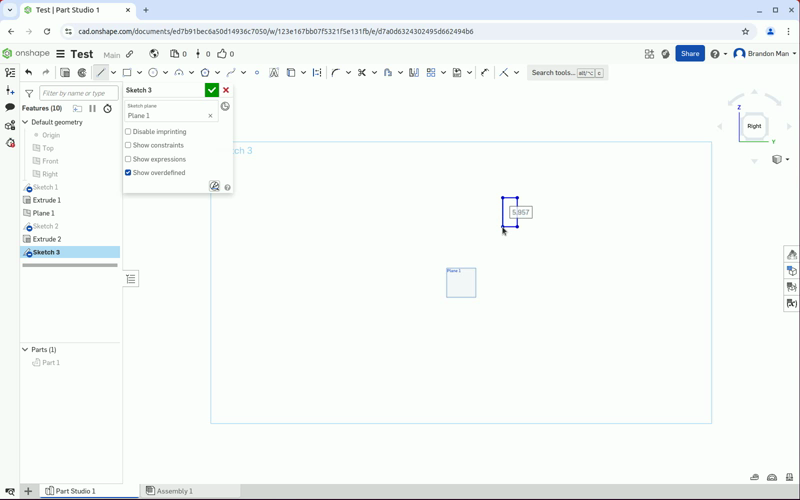
mouse_move(506, 220)
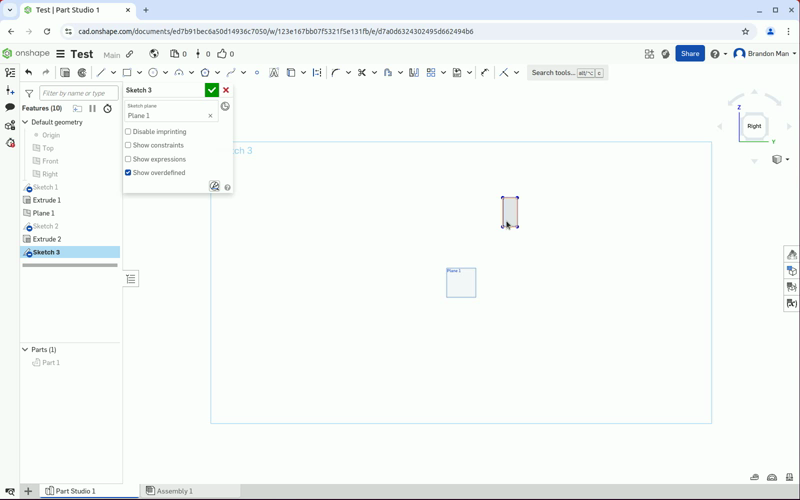
scroll(6)
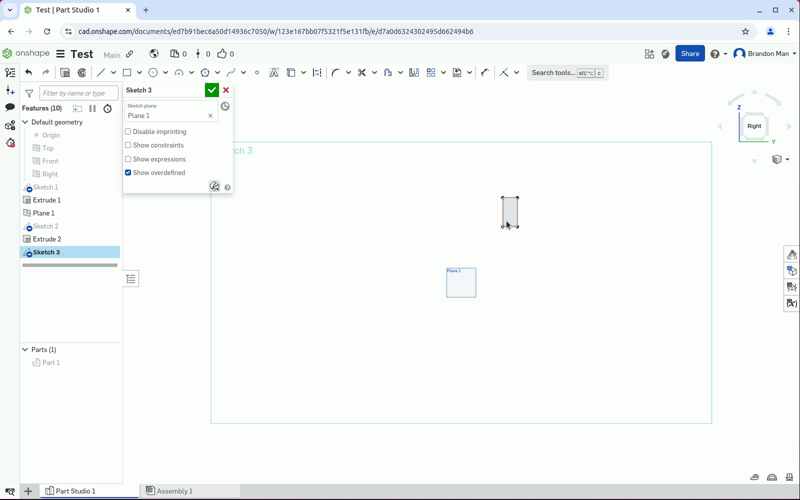
scroll(6)
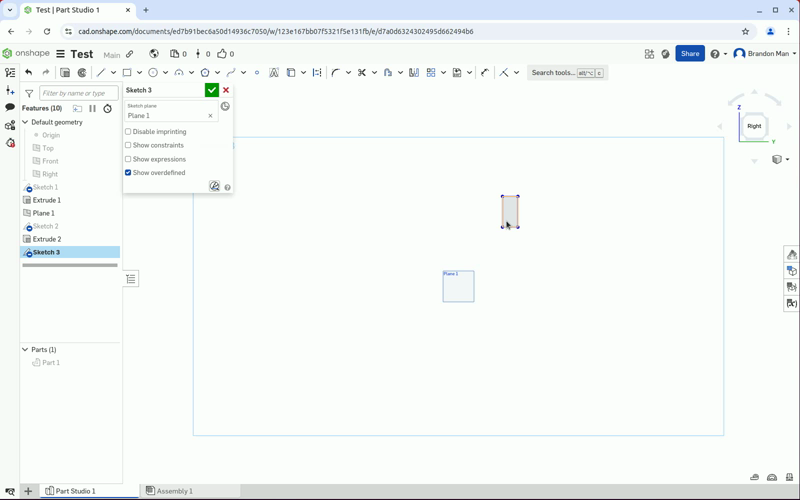
scroll(6)
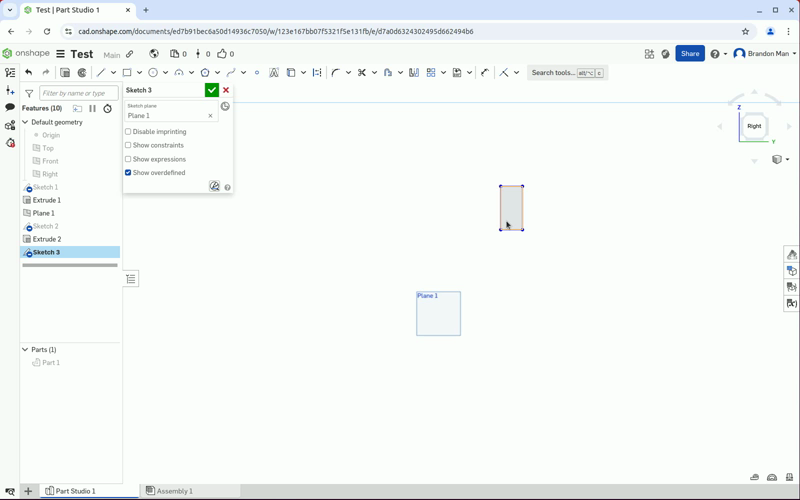
scroll(6)
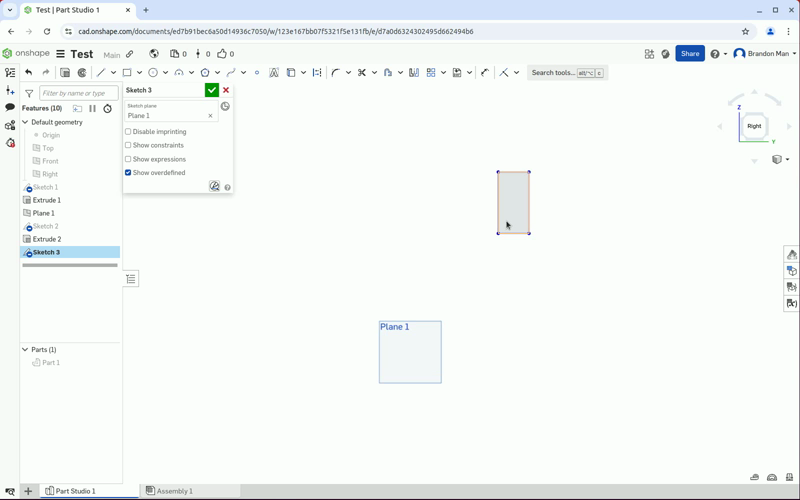
scroll(6)
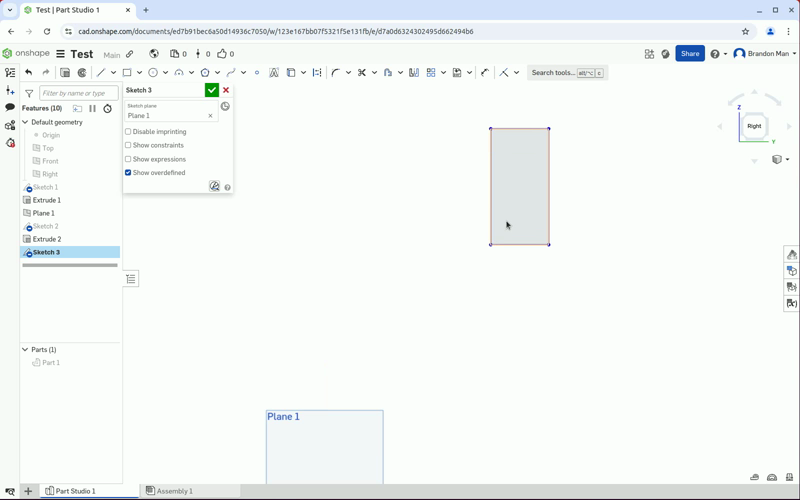
scroll(6)
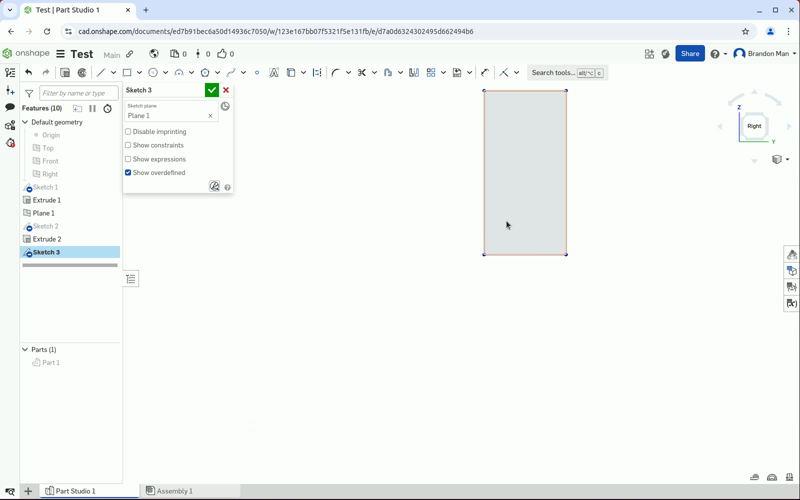
scroll(6)
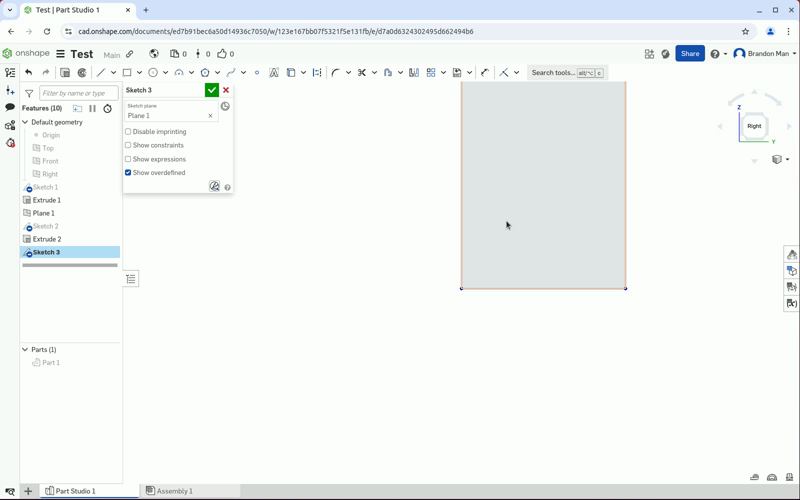
click(506, 220)
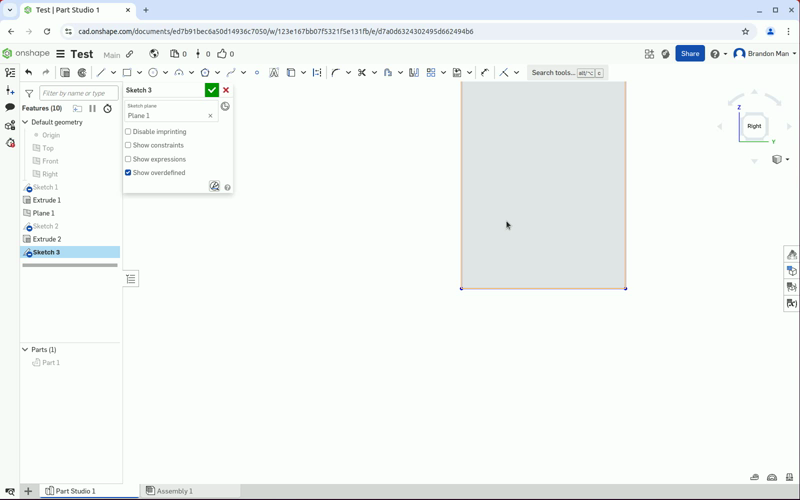
scroll(-6)
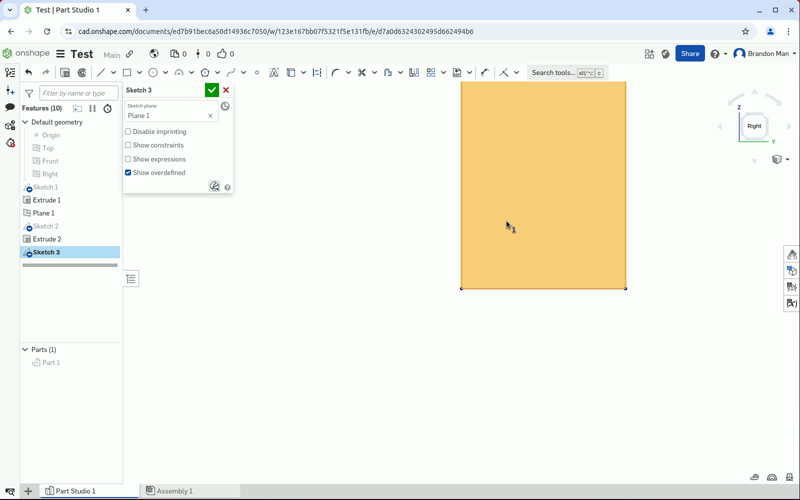
scroll(-6)
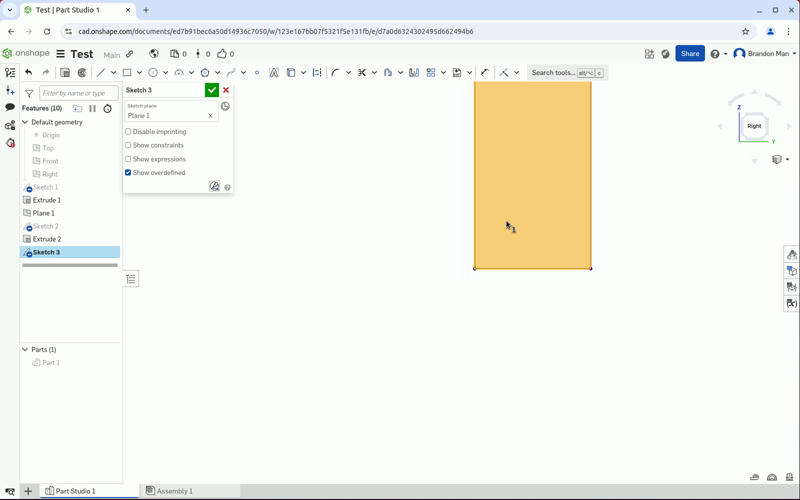
scroll(-6)
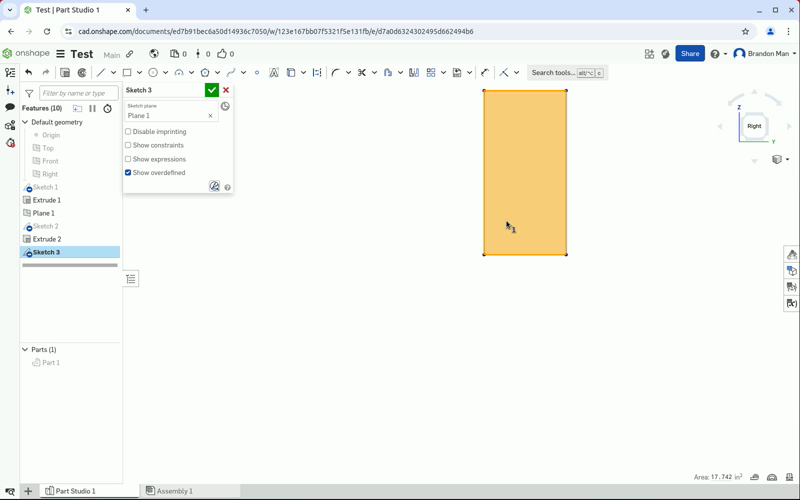
scroll(-6)
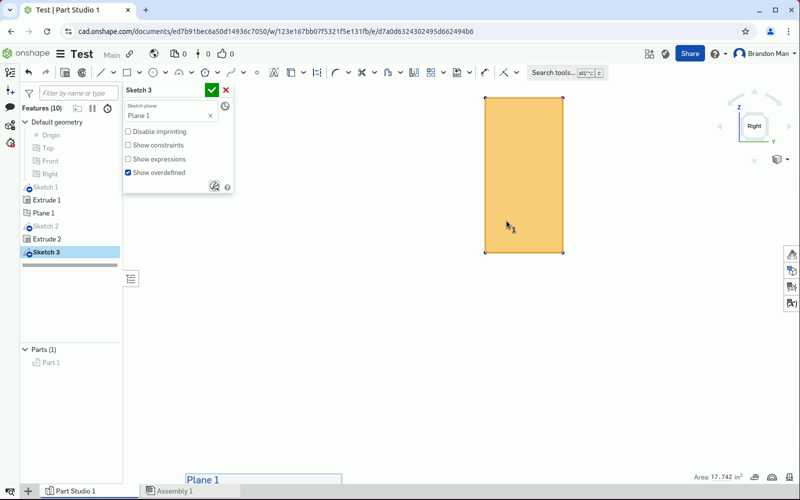
scroll(-6)
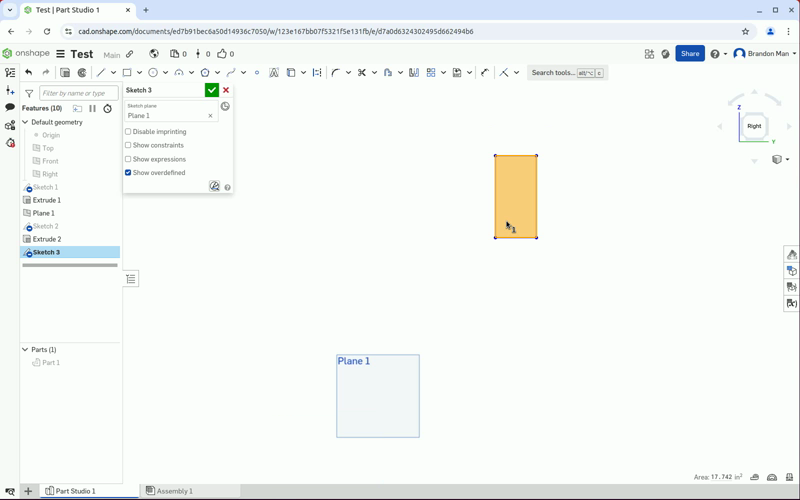
scroll(-6)
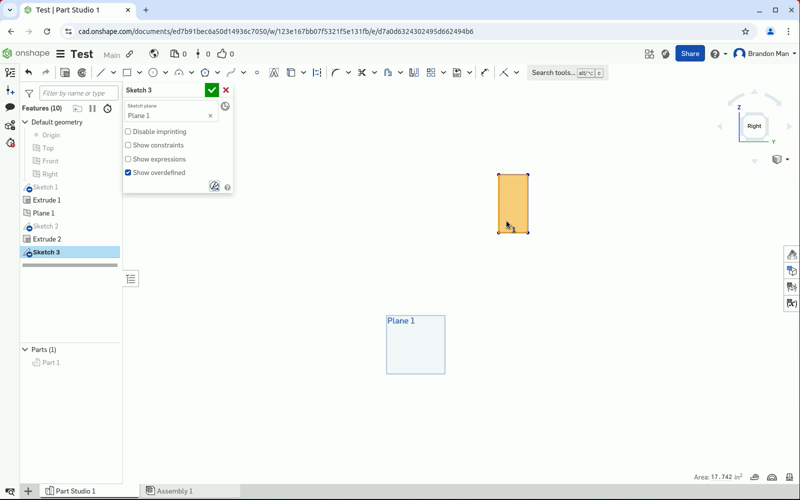
scroll(-6)
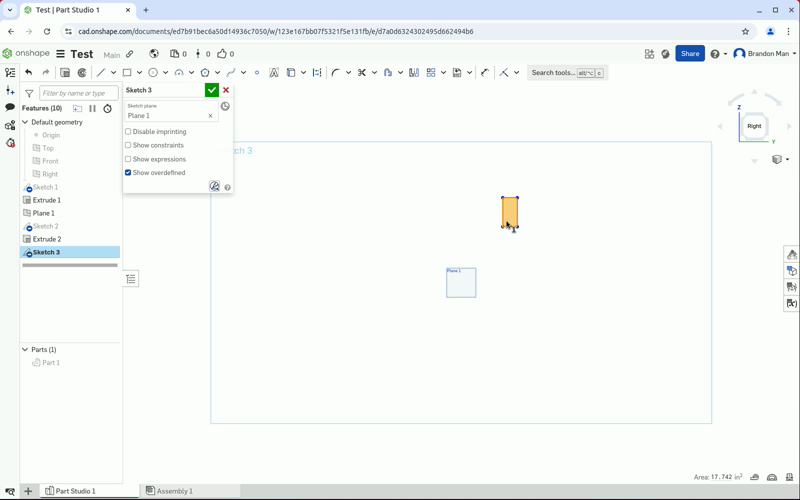
mouse_move(73, 352)
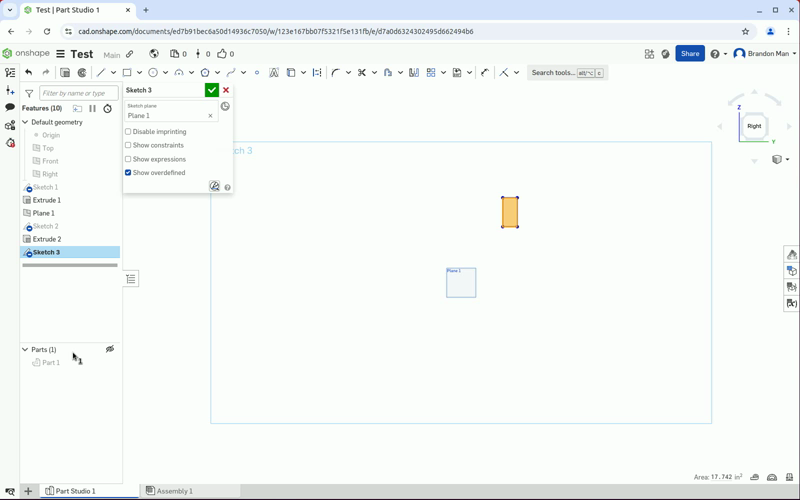
key(shift+y)
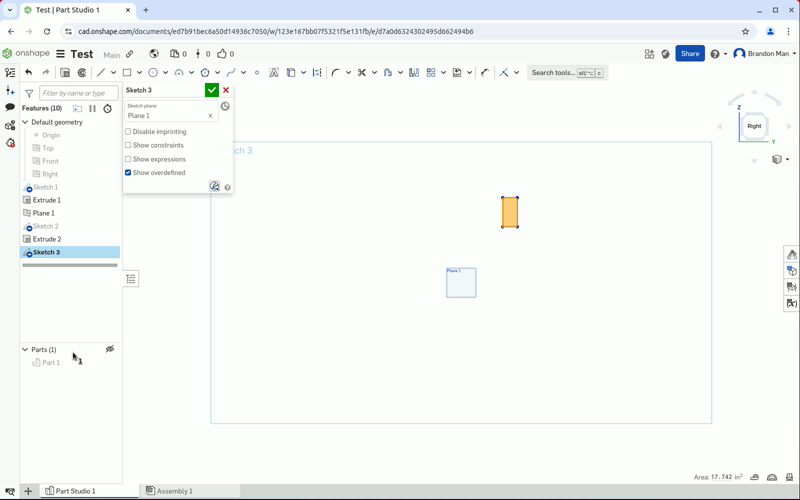
key(shift+e)
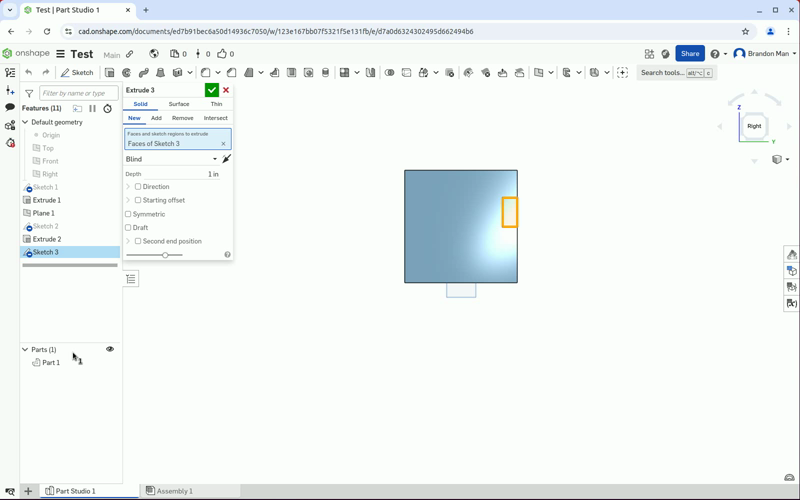
mouse_move(143, 106)
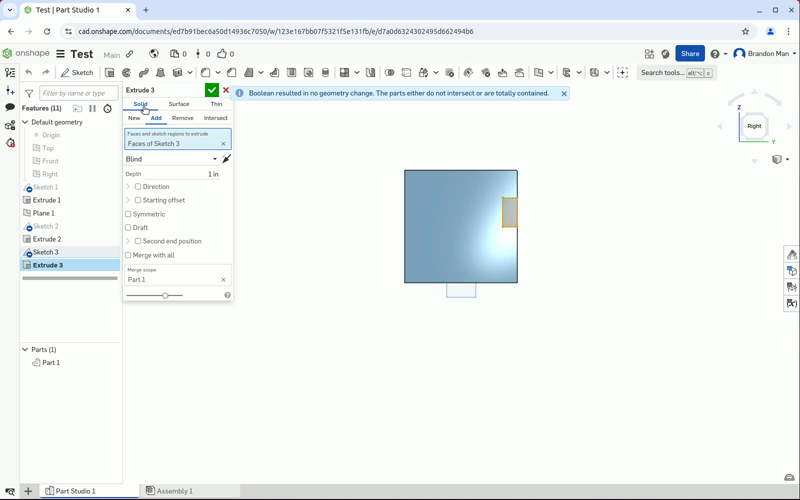
click(143, 106)
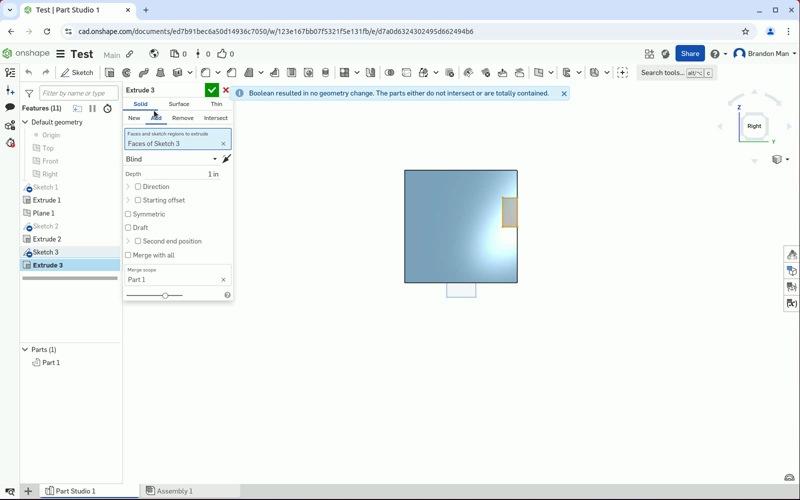
mouse_move(186, 120)
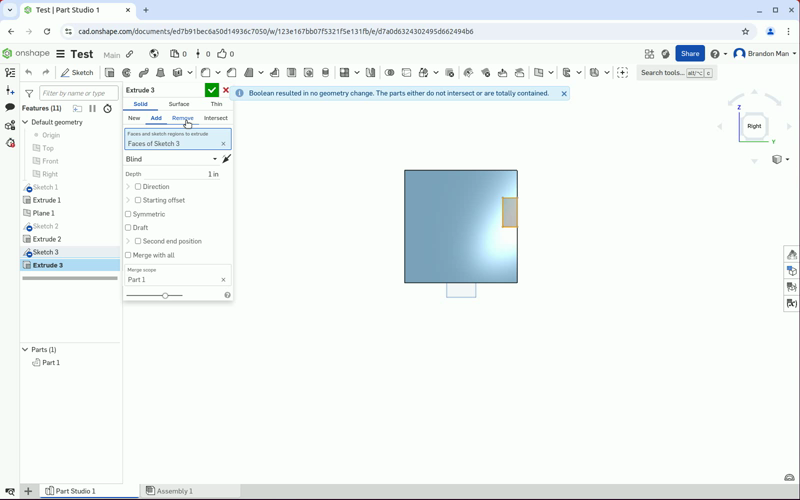
click(186, 120)
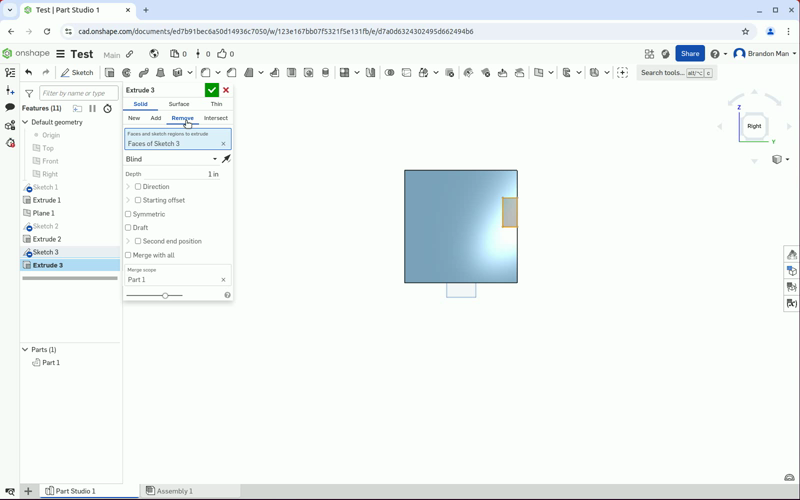
key(tab, 4)
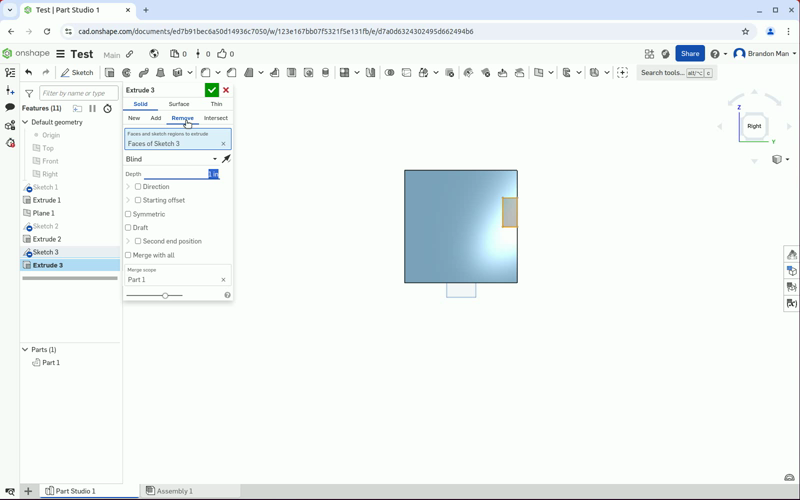
text(23.108)
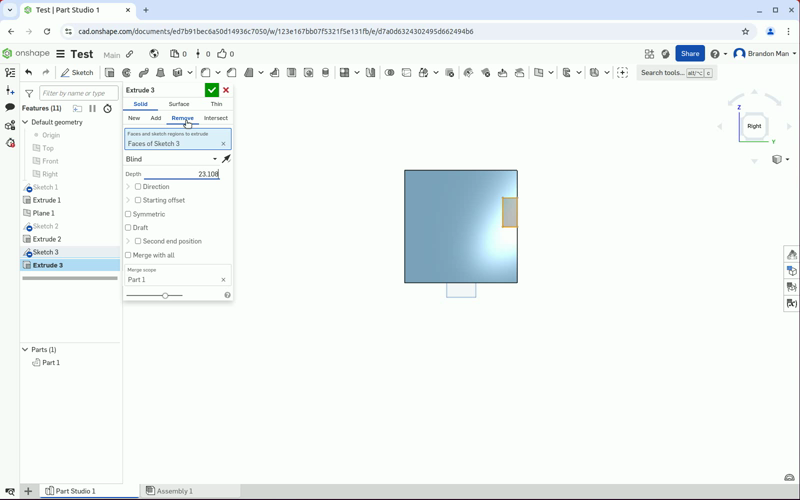
key(tab, 6)
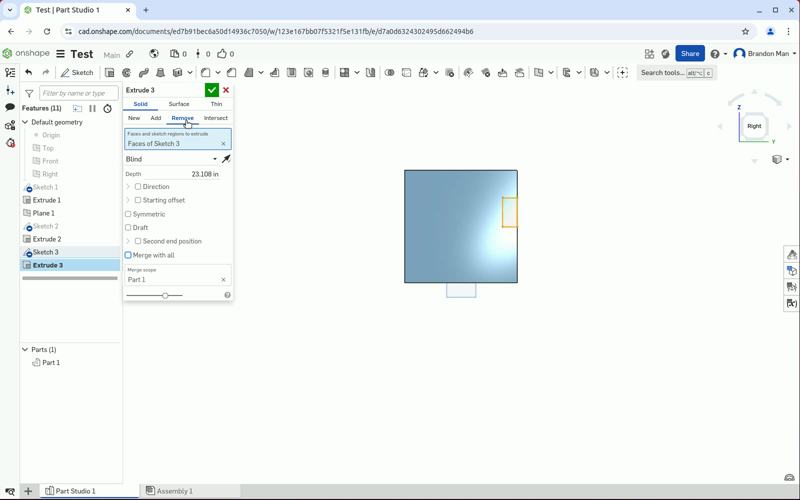
key(space)
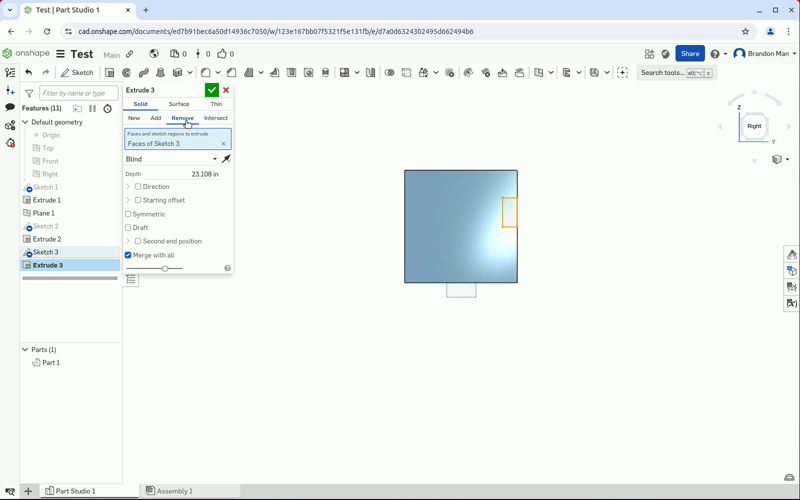
key(enter)
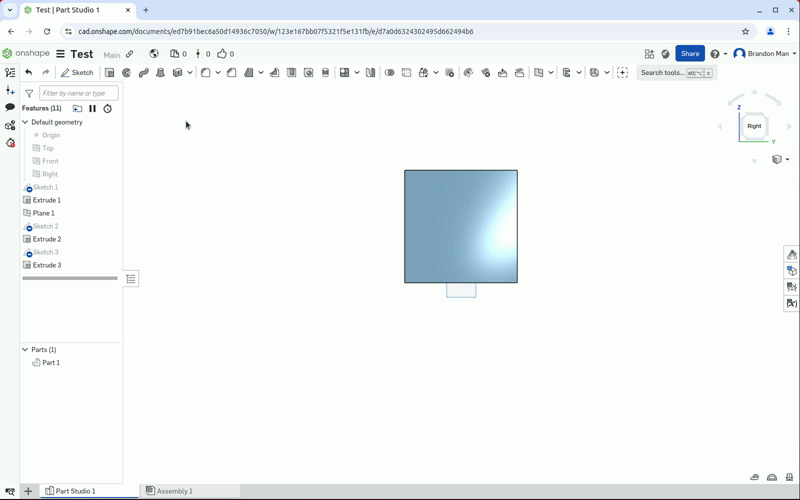
key(shift+h)
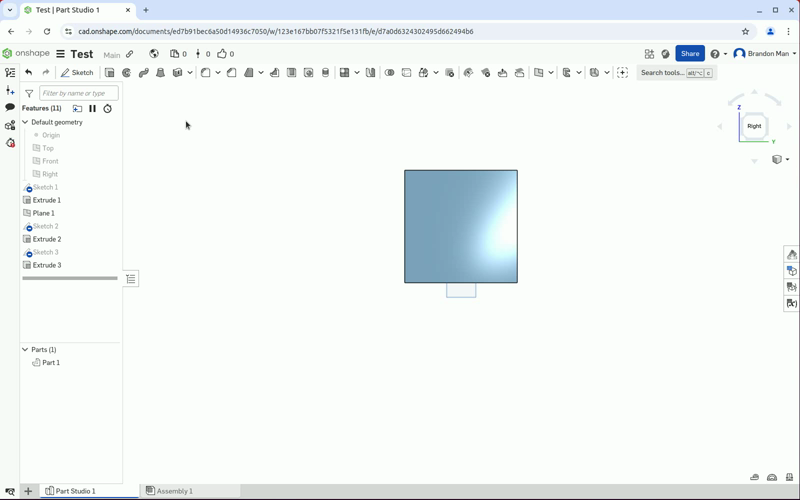
key(shift+h)
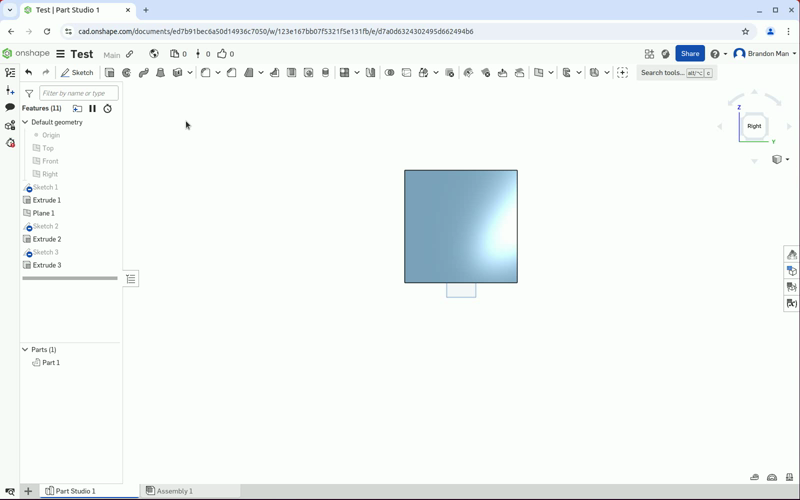
mouse_move(73, 189)
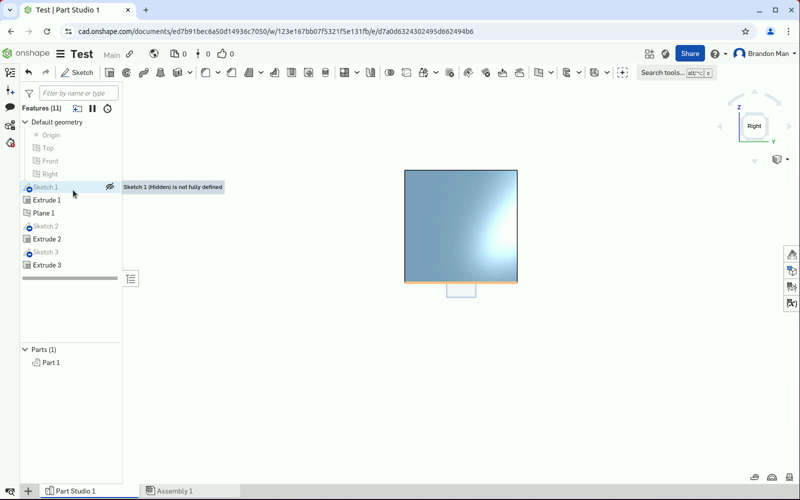
click(73, 189)
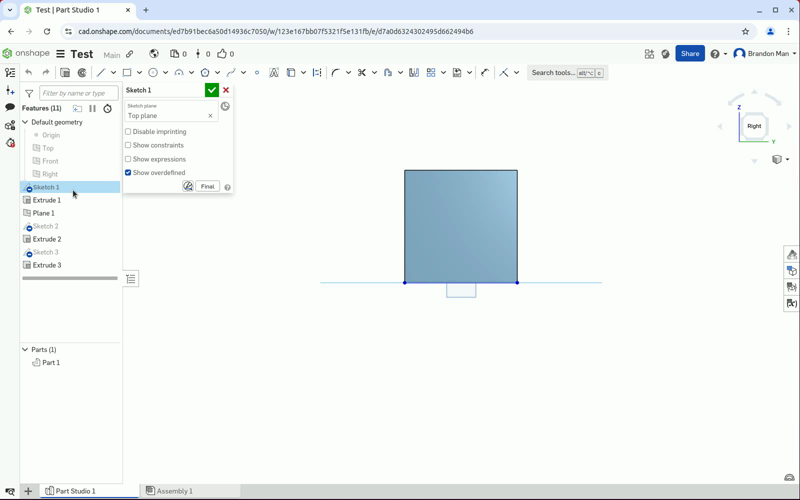
mouse_move(229, 92)
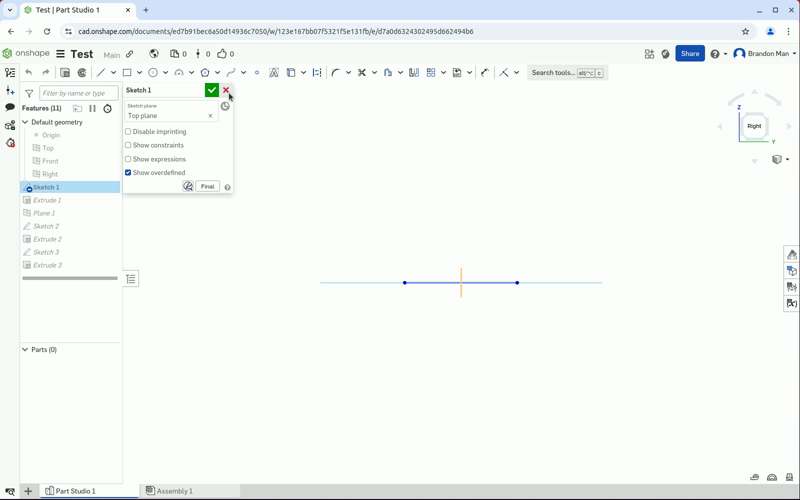
click(229, 92)
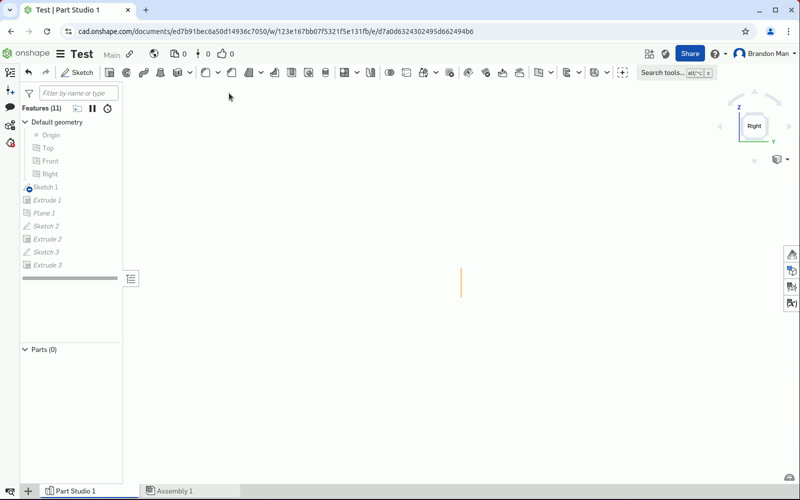
key(shift+s)
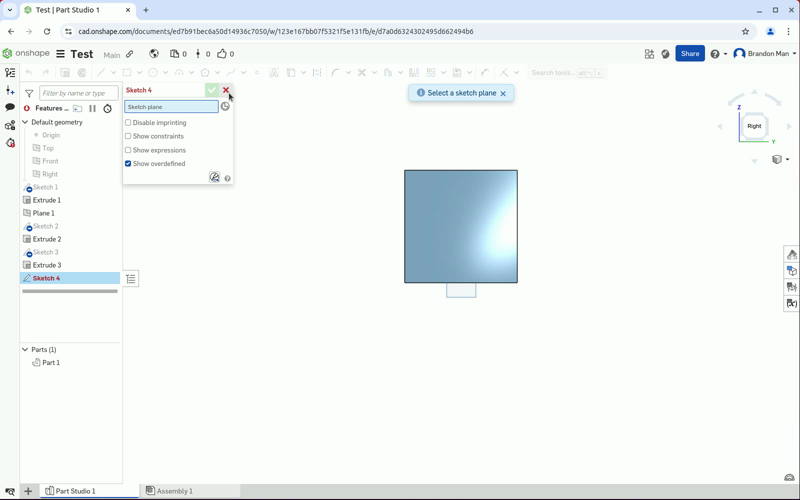
mouse_move(73, 215)
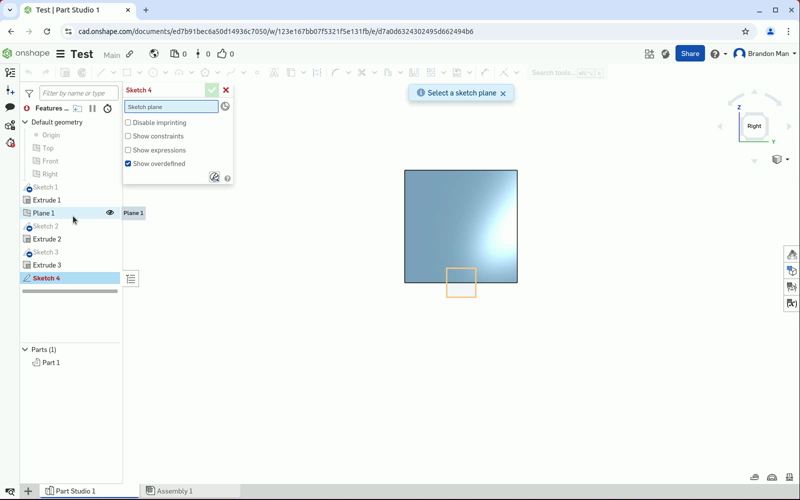
click(73, 215)
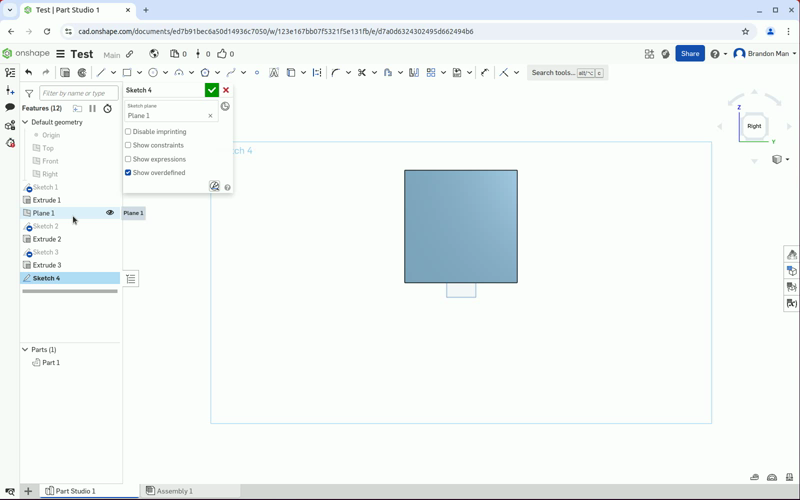
mouse_move(73, 352)
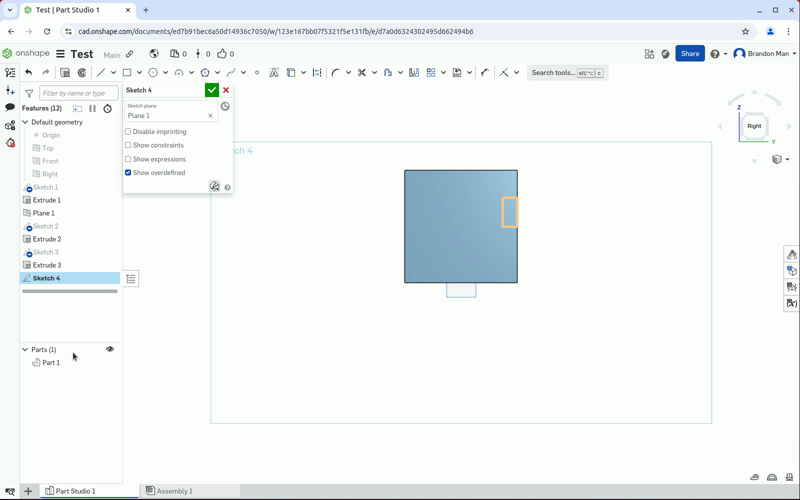
key(y)
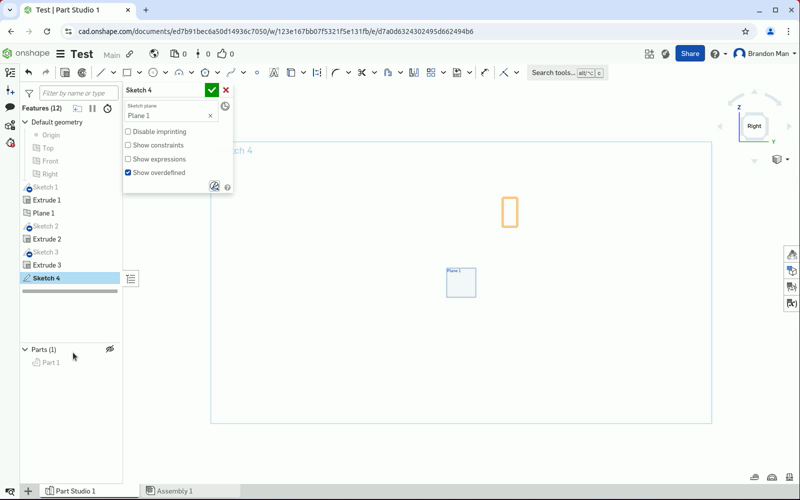
key(l)
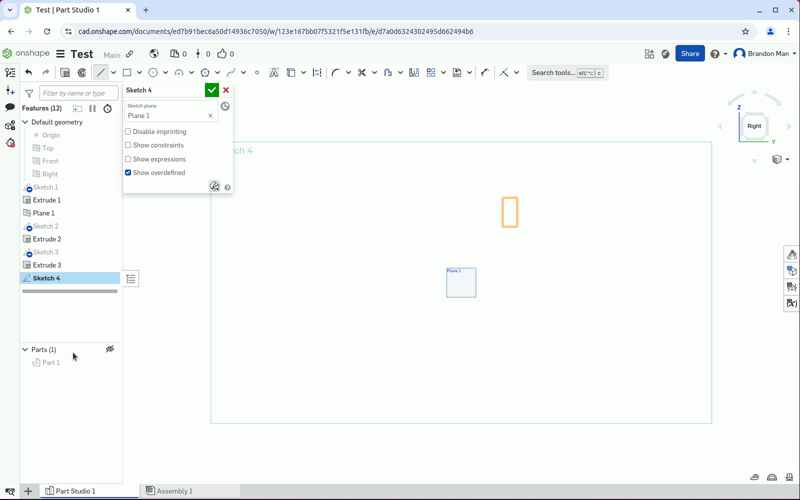
key_down(shift)
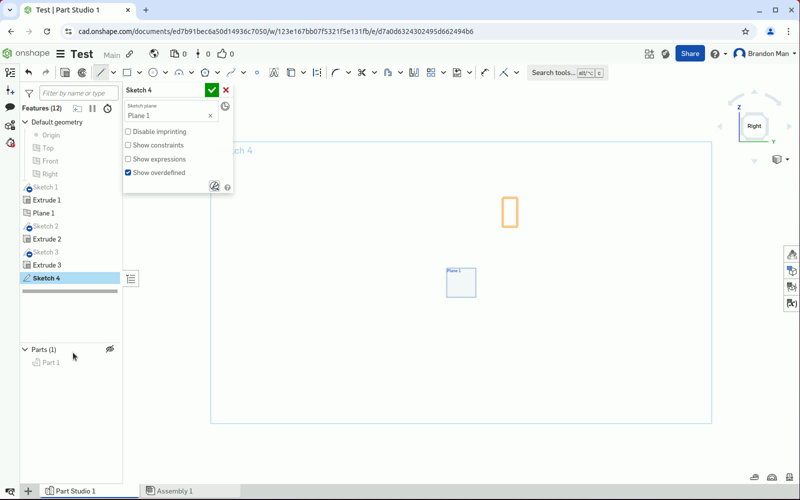
mouse_move(432, 282)
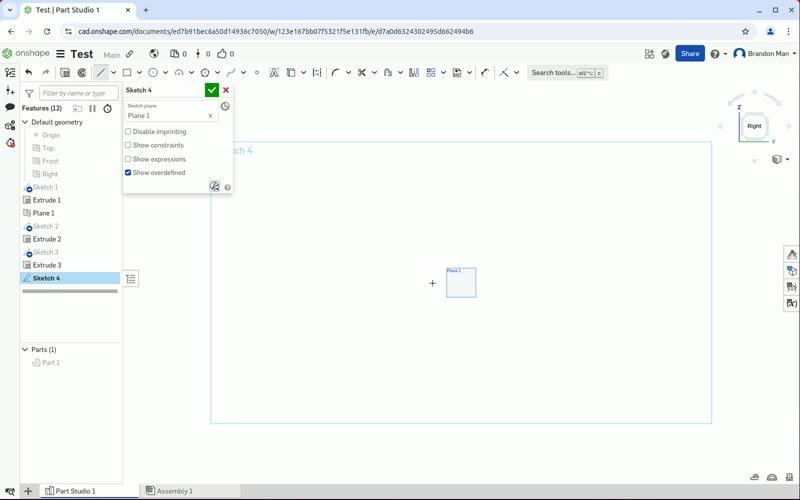
click(432, 282)
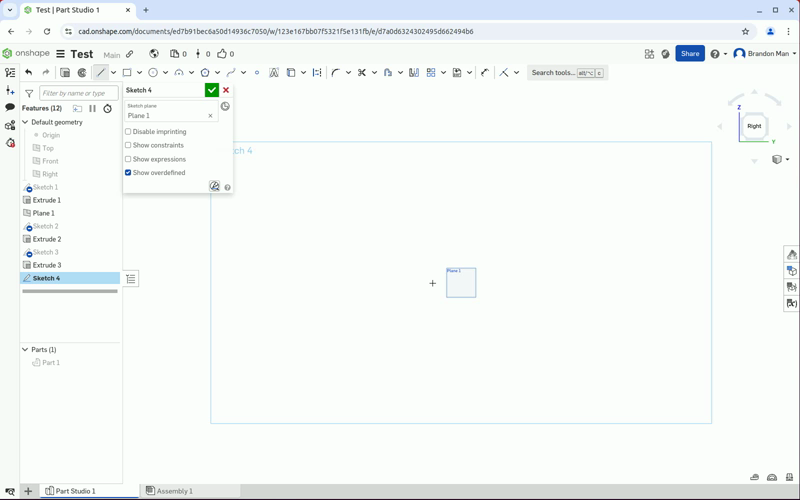
key_up(shift)
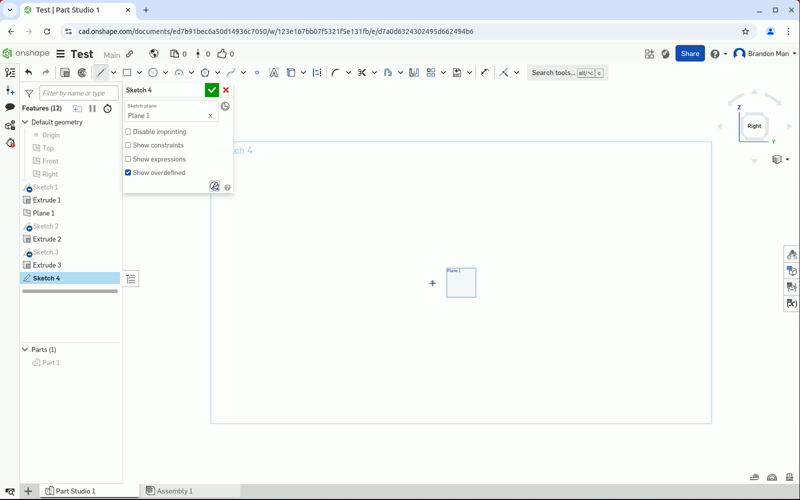
key_down(shift)
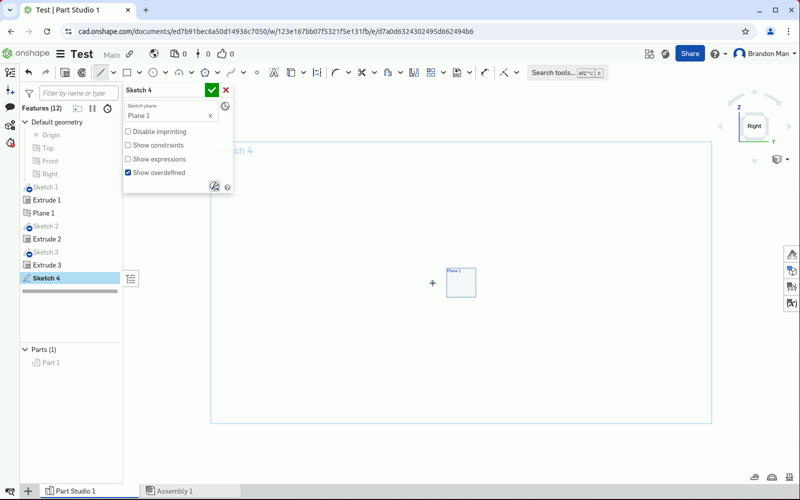
mouse_move(462, 282)
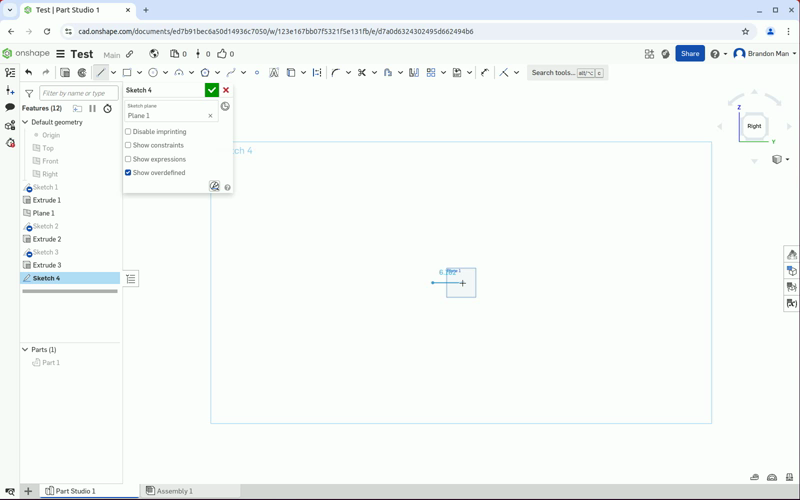
mouse_move(461, 282)
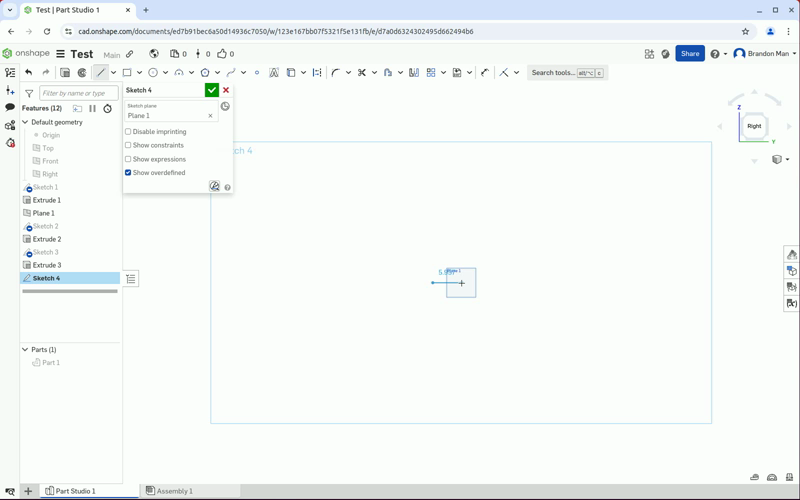
click(461, 282)
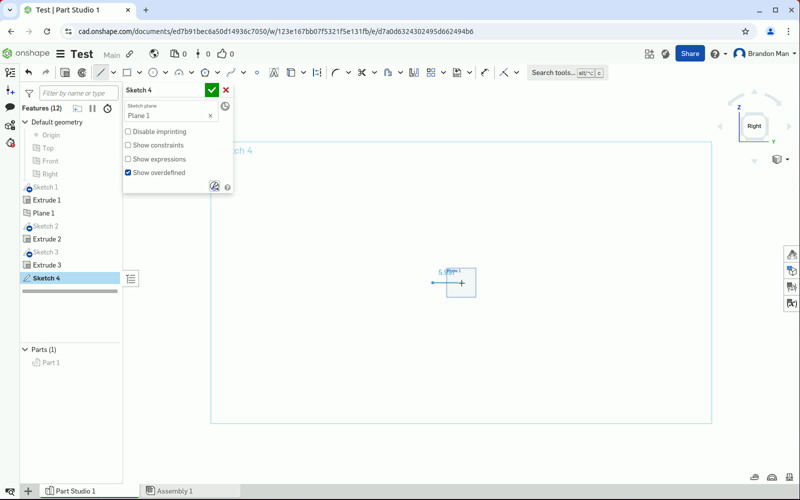
key_up(shift)
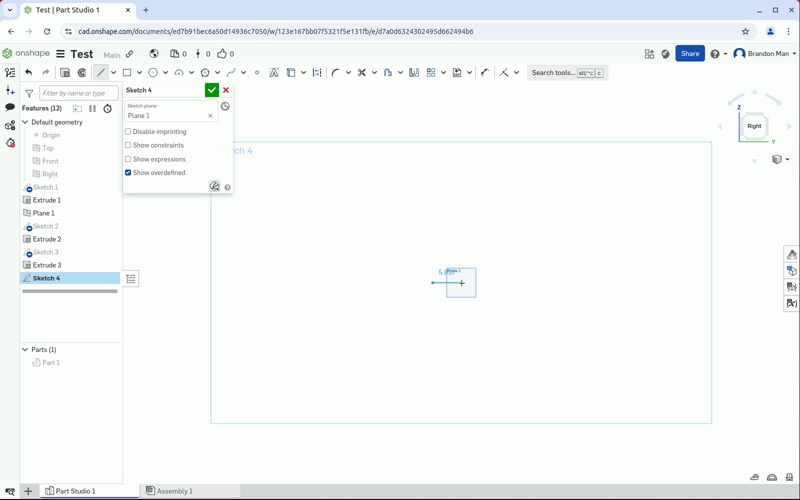
key_down(shift)
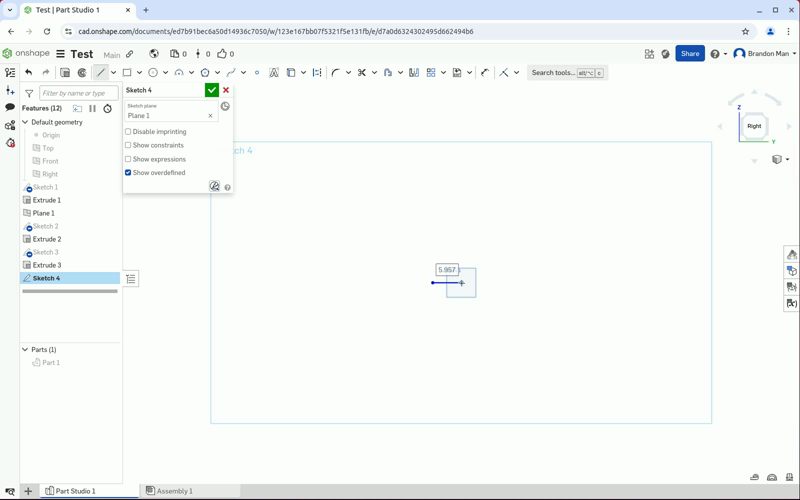
mouse_move(491, 282)
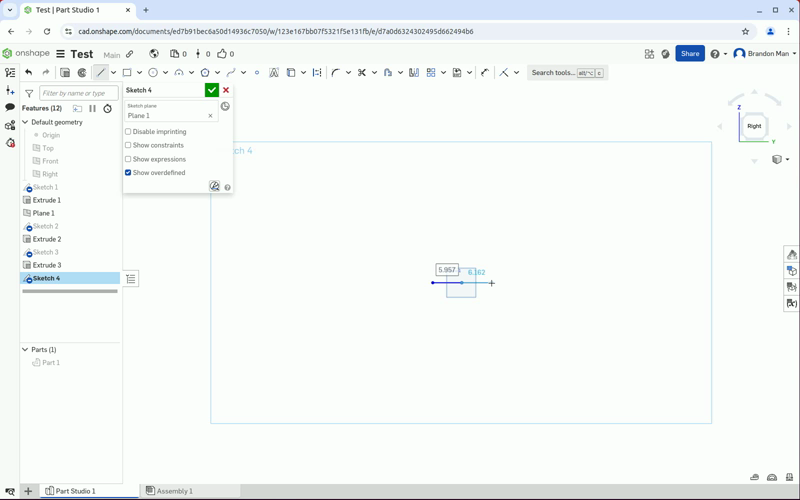
mouse_move(461, 253)
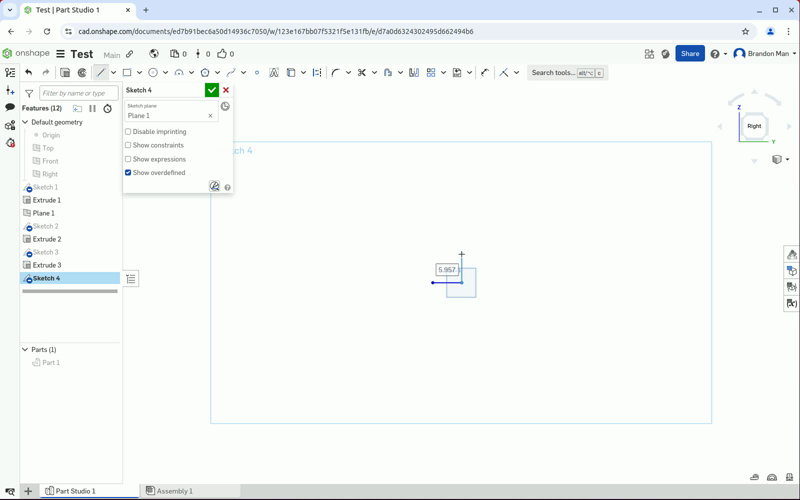
click(461, 253)
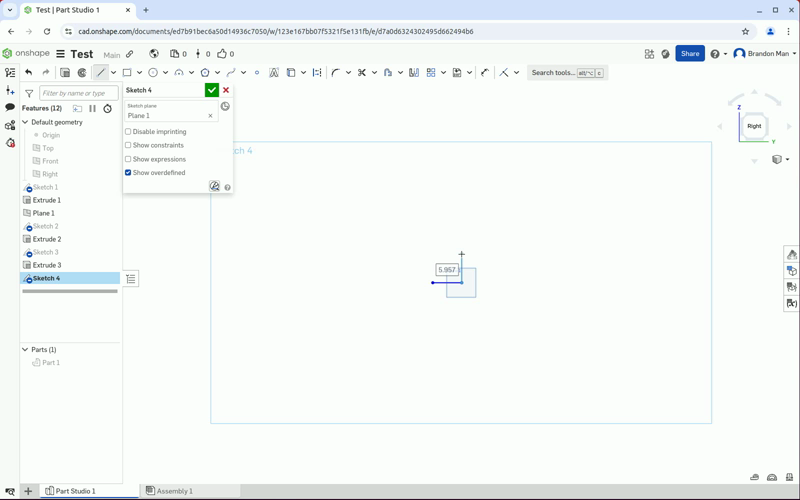
key_up(shift)
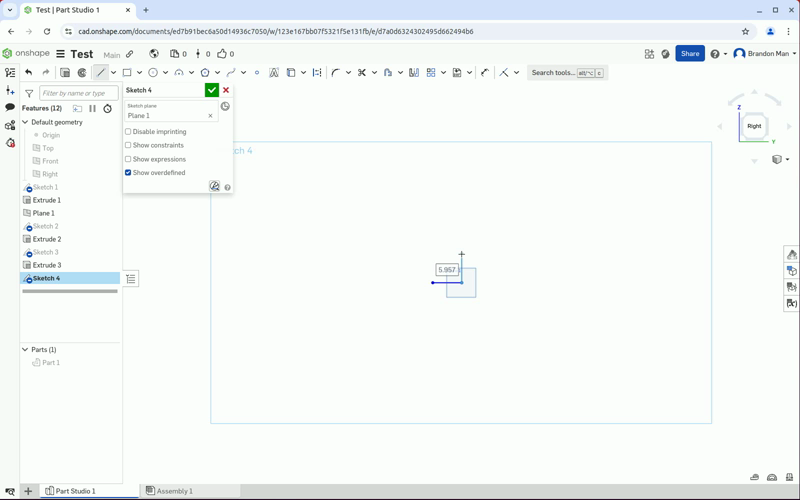
key_down(shift)
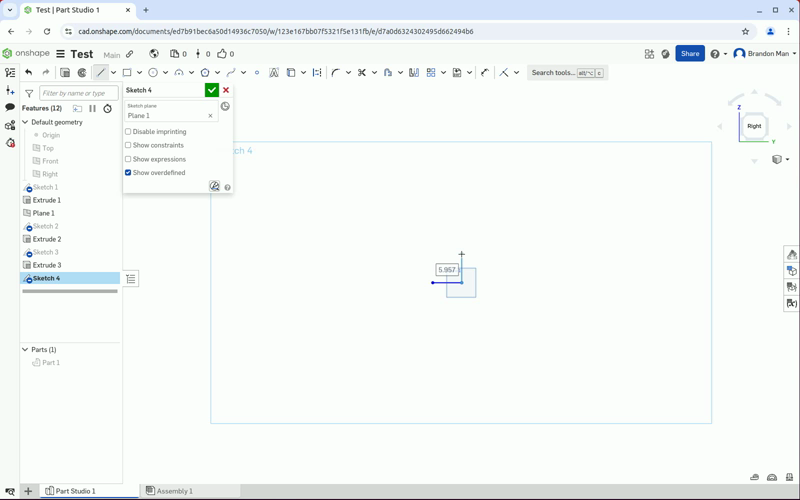
mouse_move(491, 253)
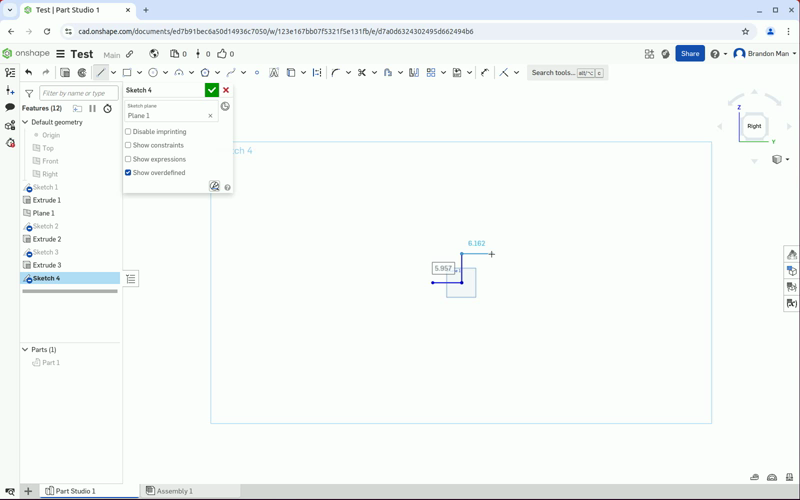
mouse_move(432, 253)
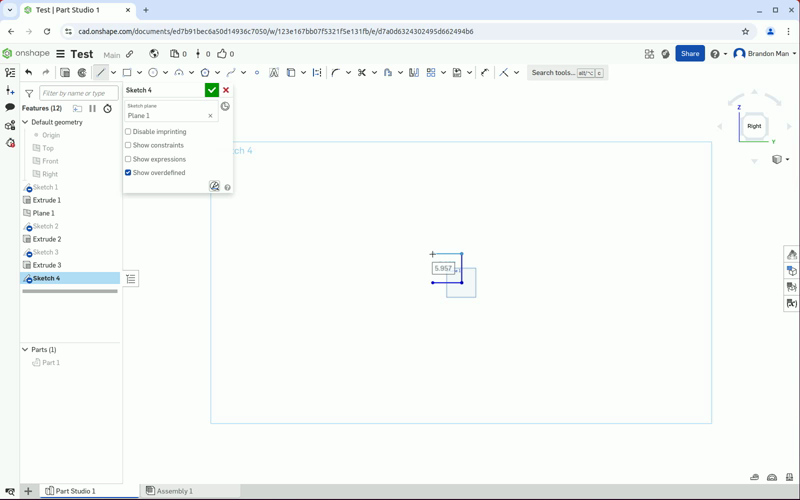
click(432, 253)
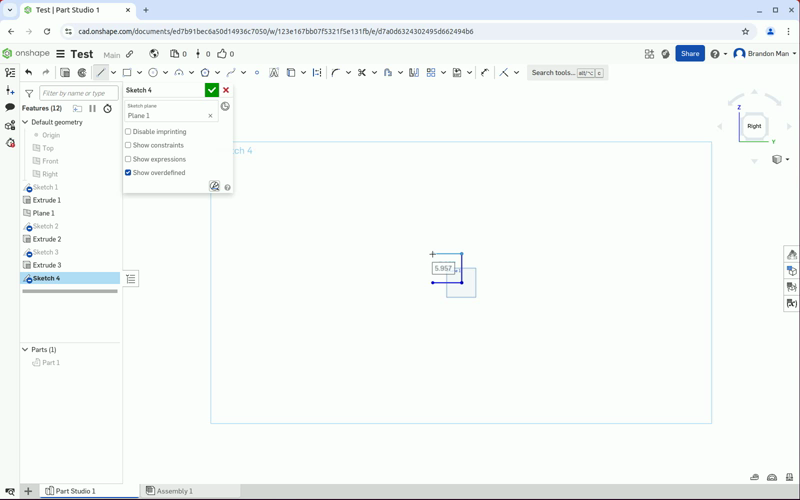
key_up(shift)
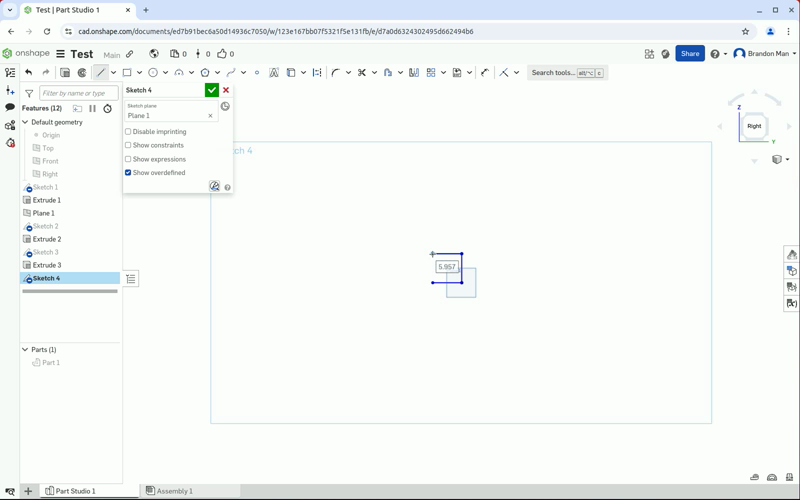
mouse_move(462, 253)
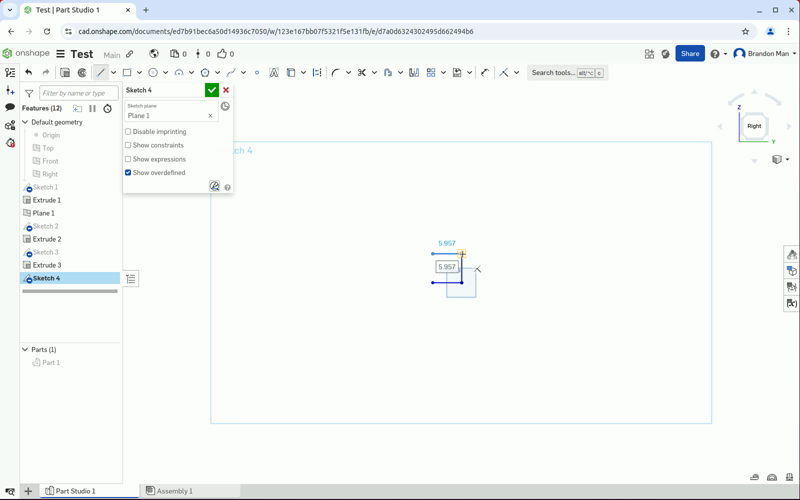
key_down(shift)
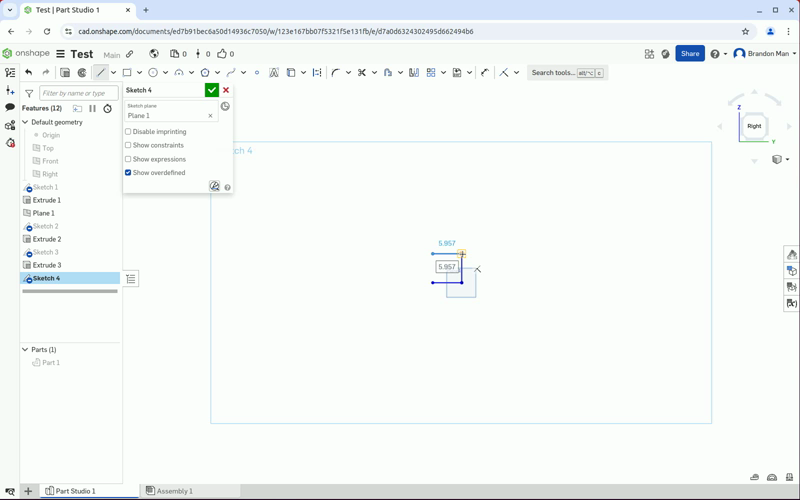
mouse_move(432, 282)
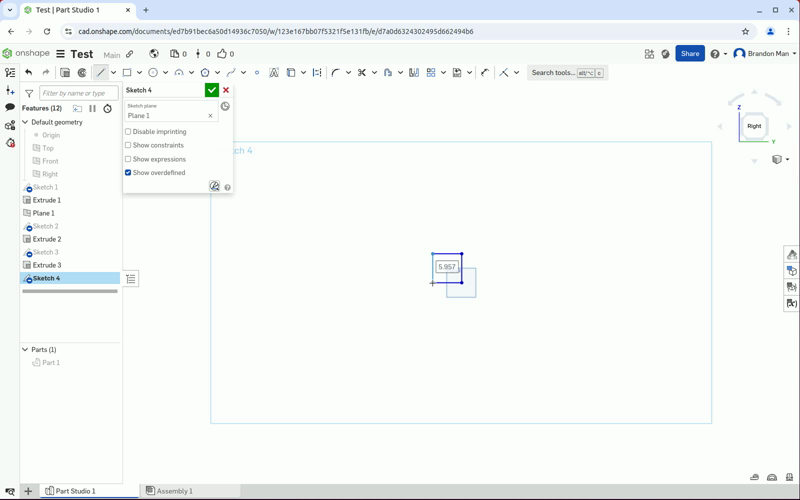
key_up(shift)
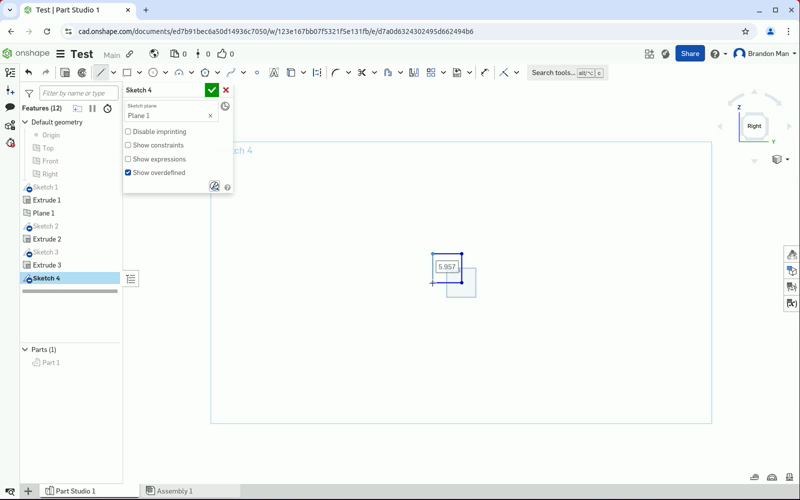
click(432, 282)
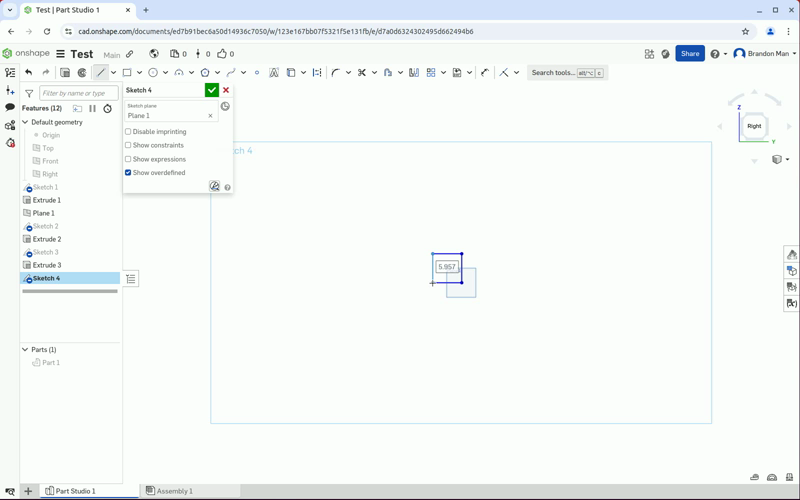
key(esc)
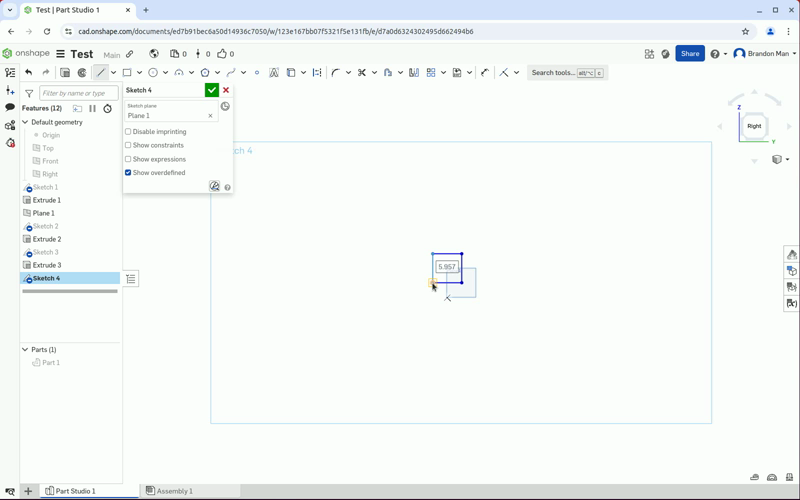
mouse_move(444, 258)
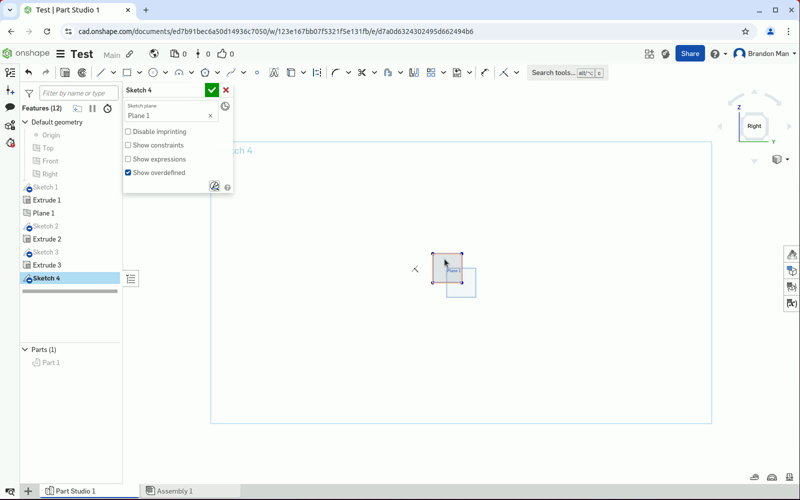
scroll(6)
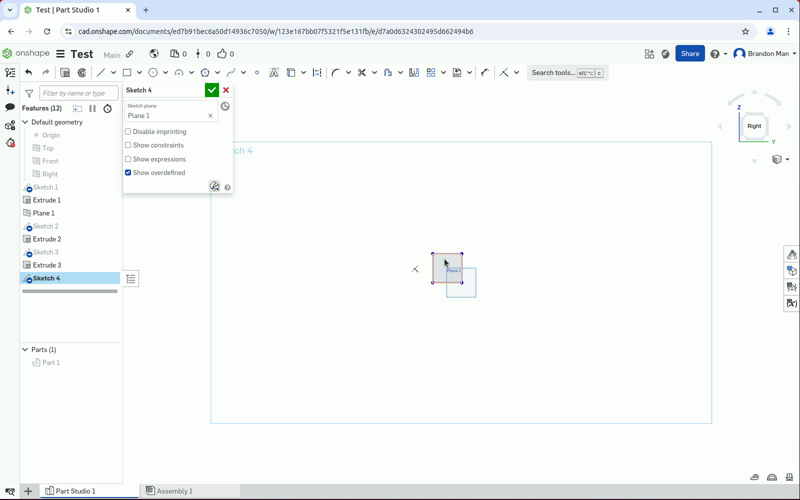
scroll(6)
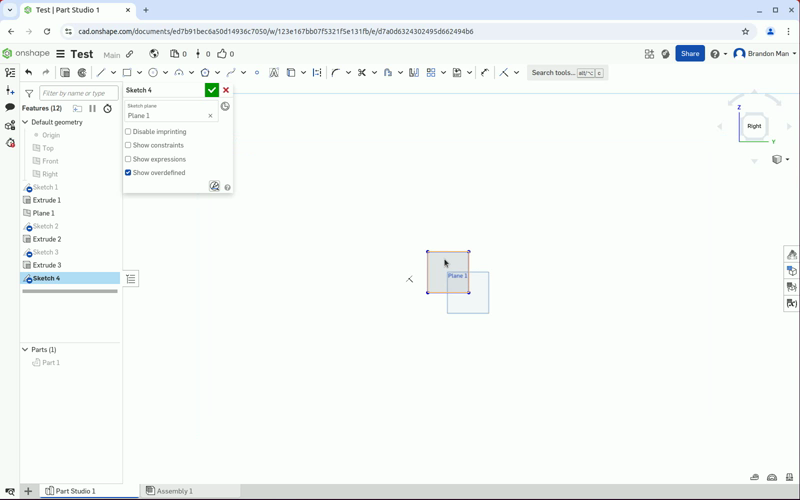
scroll(6)
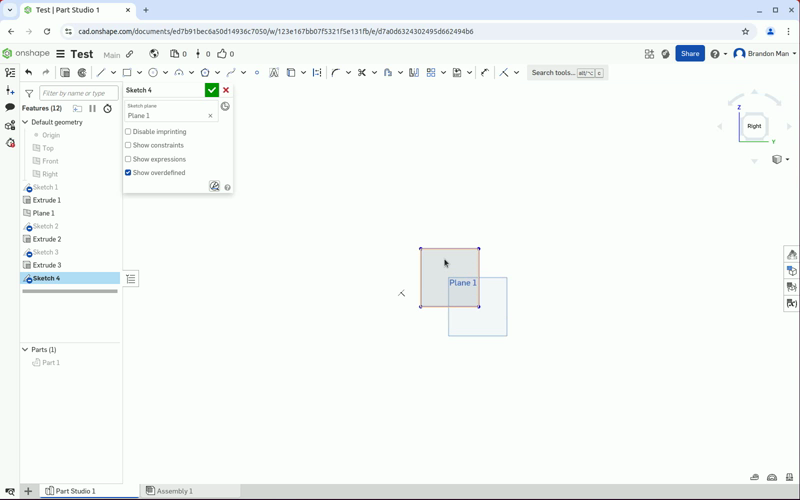
scroll(6)
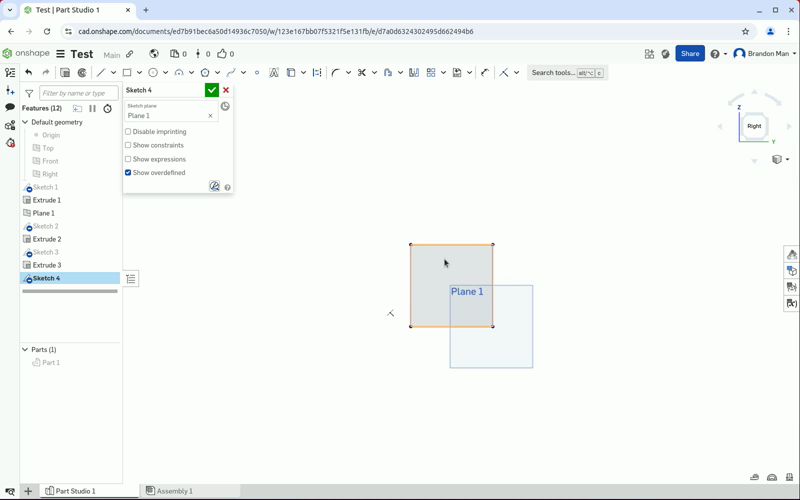
scroll(6)
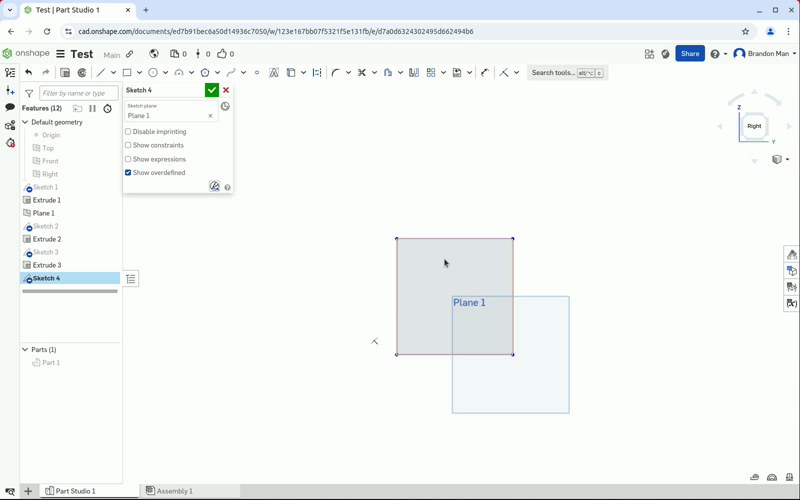
scroll(6)
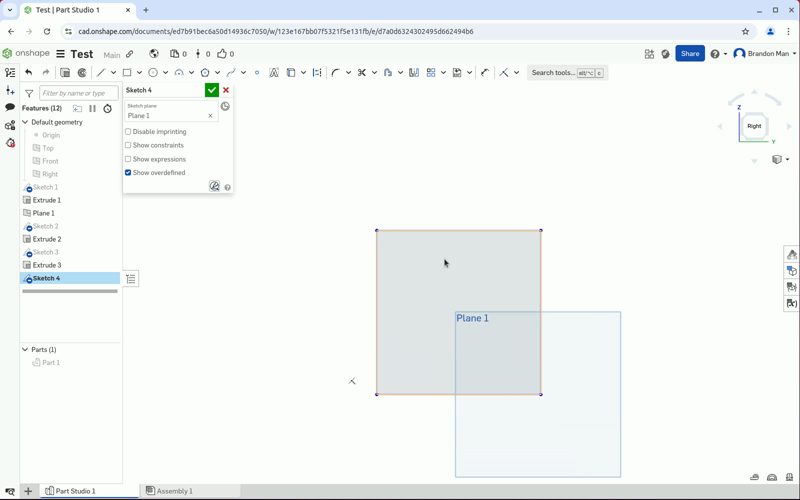
scroll(6)
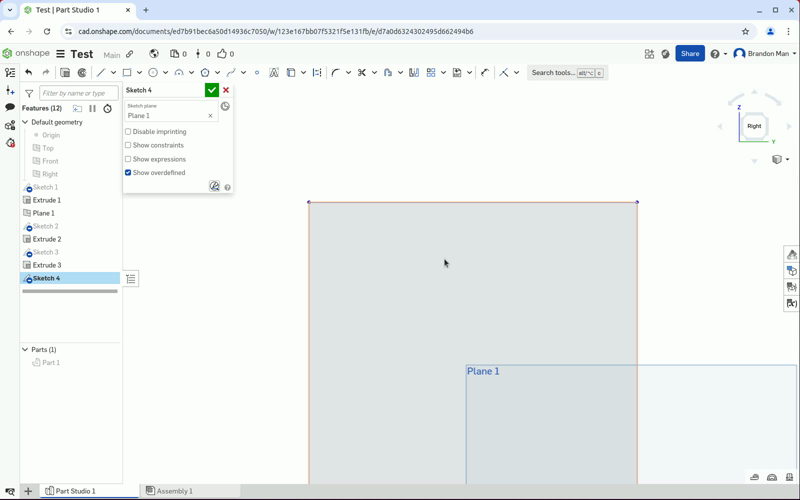
click(444, 258)
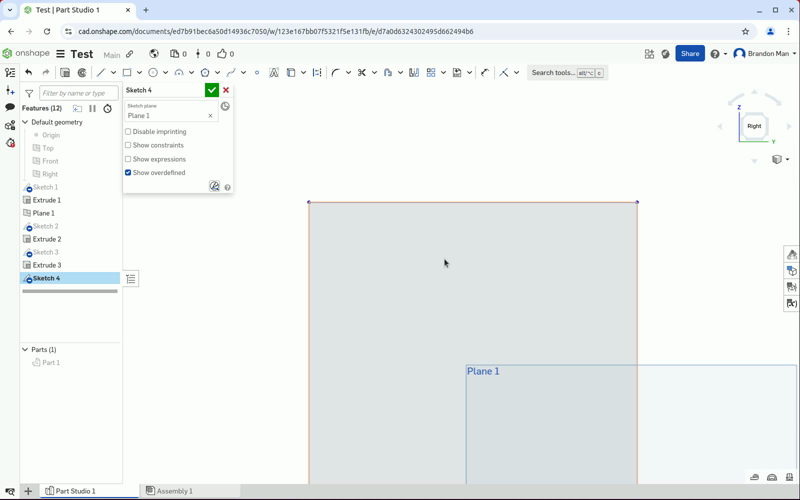
scroll(-6)
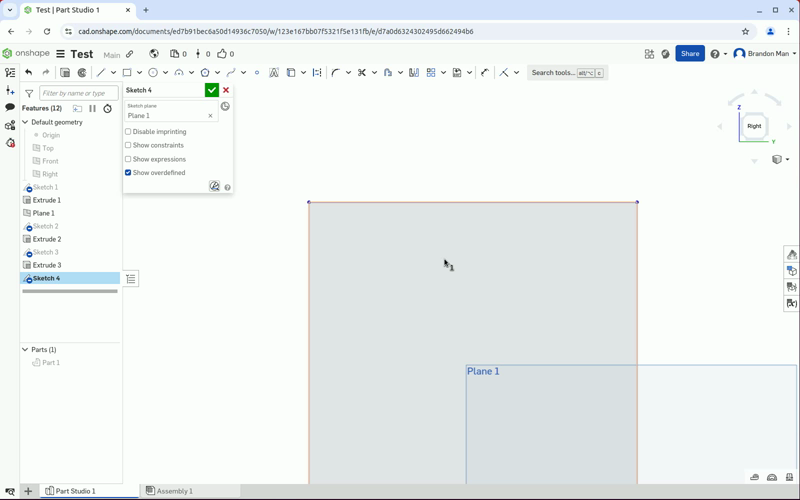
scroll(-6)
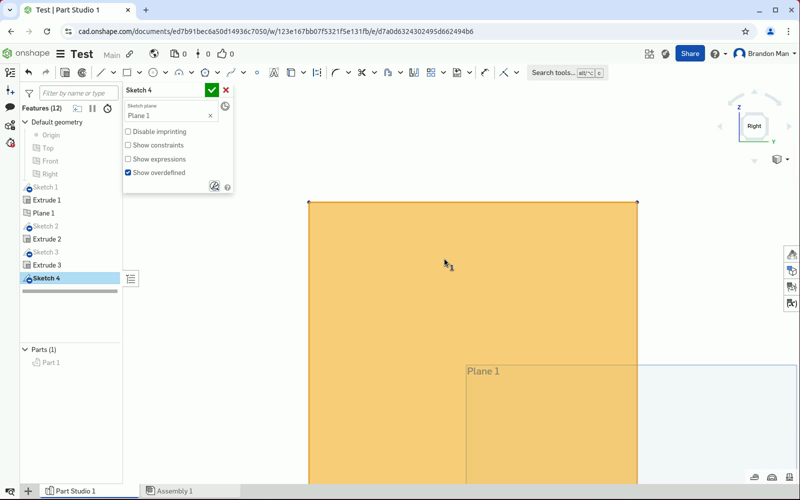
scroll(-6)
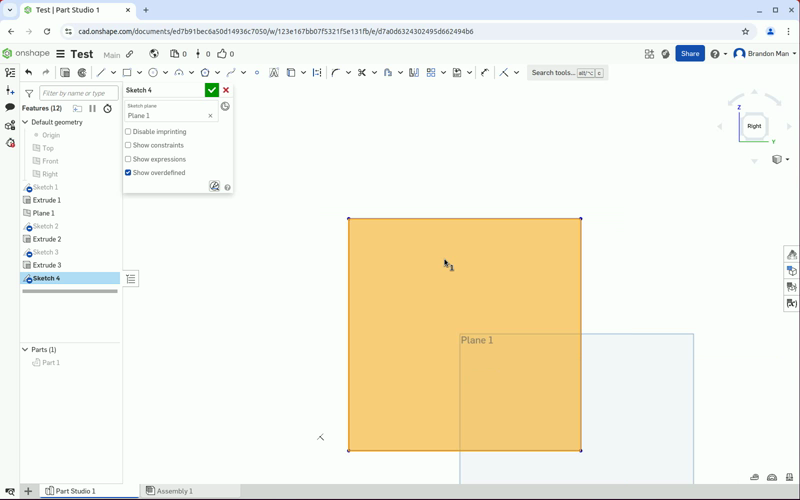
scroll(-6)
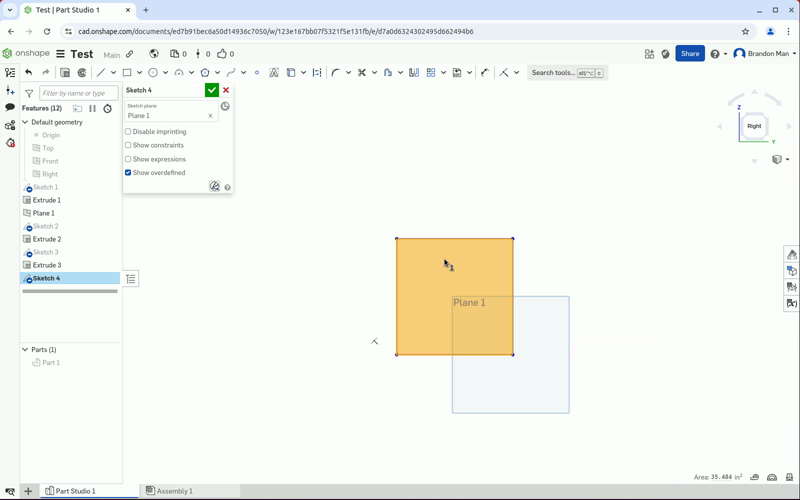
scroll(-6)
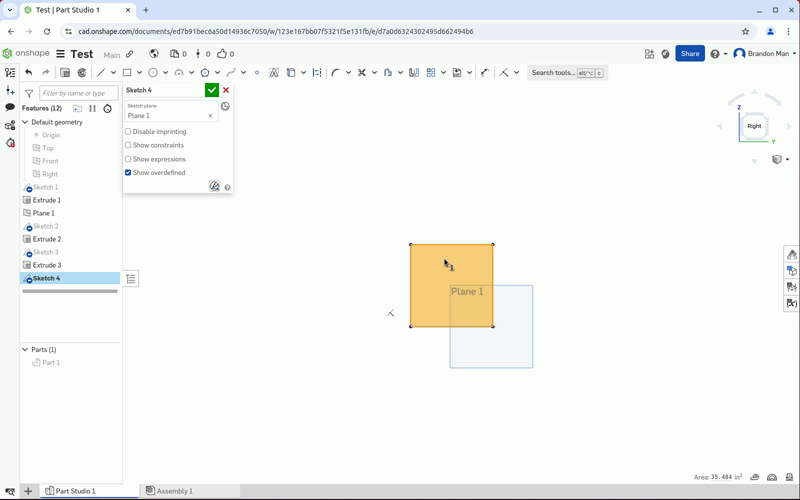
scroll(-6)
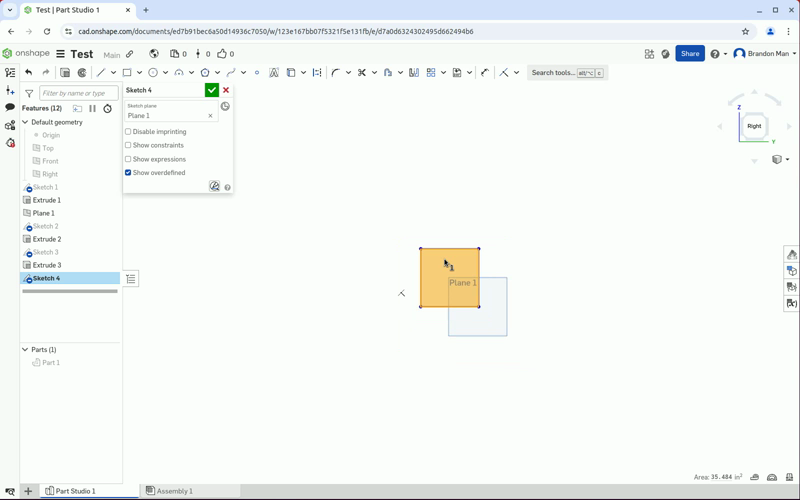
scroll(-6)
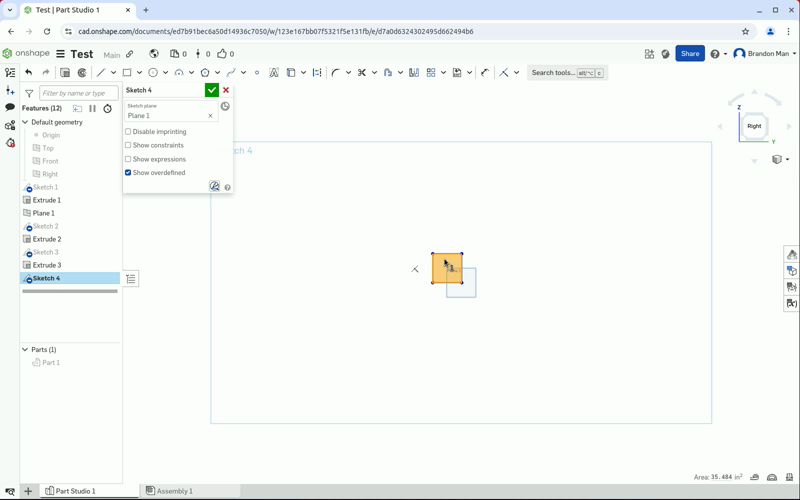
mouse_move(73, 352)
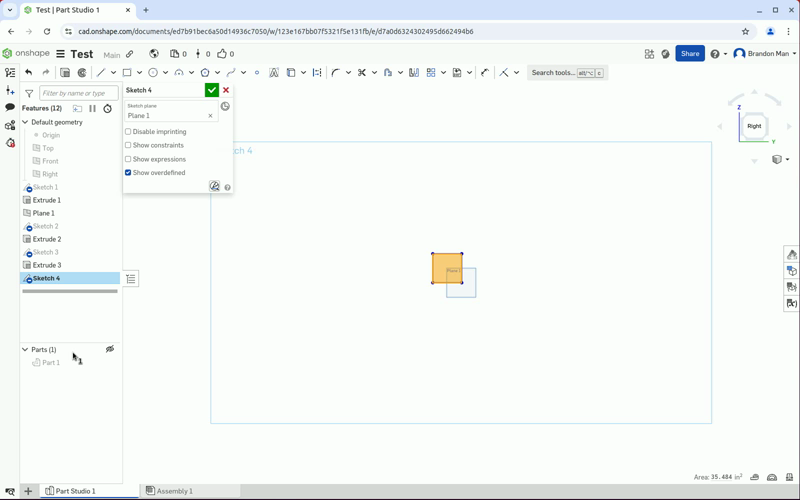
key(shift+y)
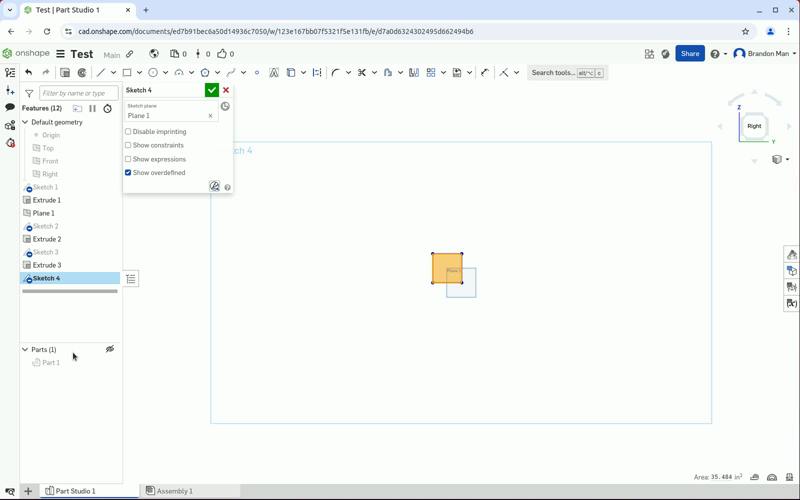
key(shift+e)
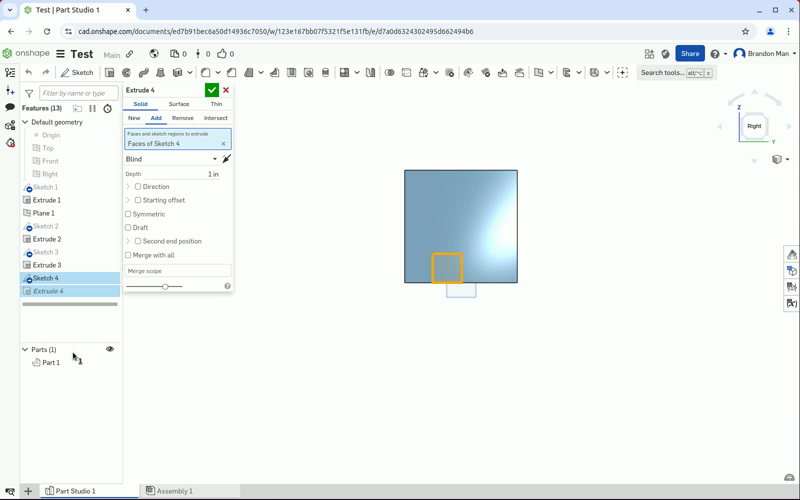
mouse_move(143, 106)
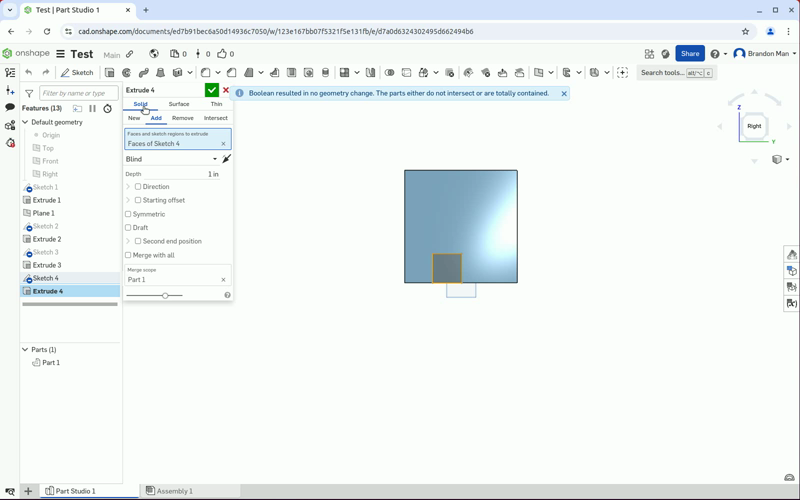
click(143, 106)
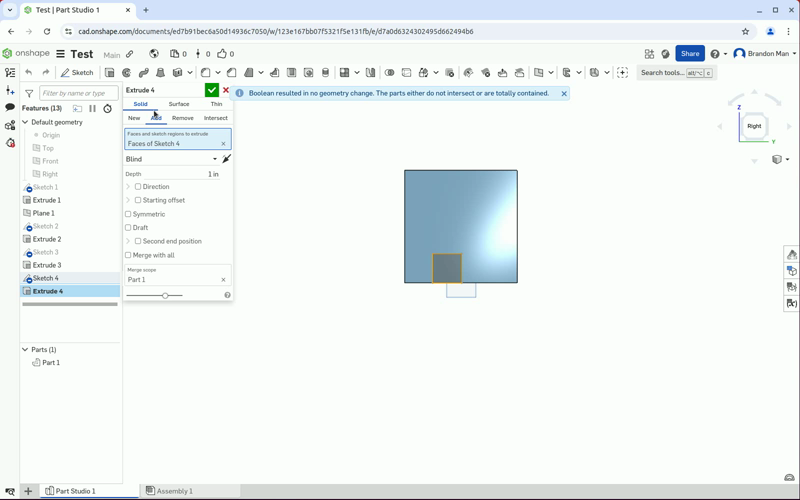
mouse_move(186, 120)
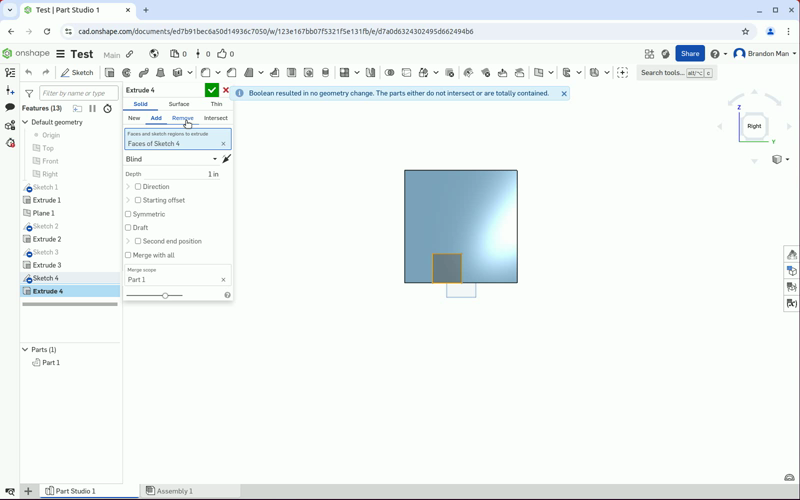
click(186, 120)
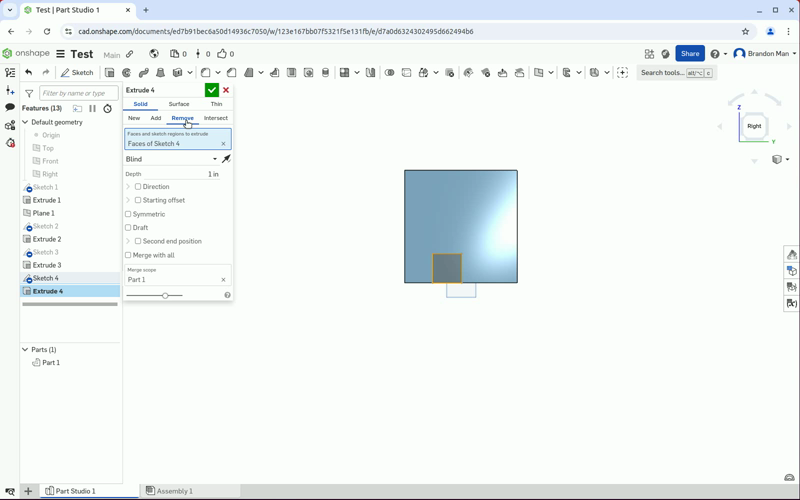
key(tab, 4)
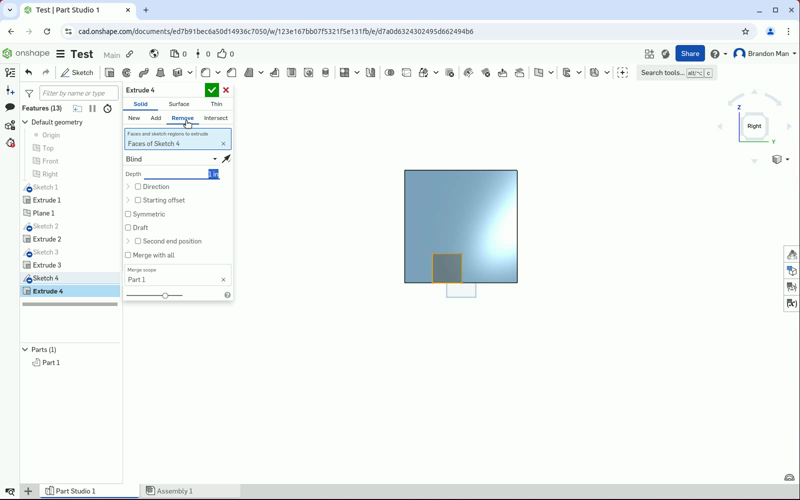
text(23.108)
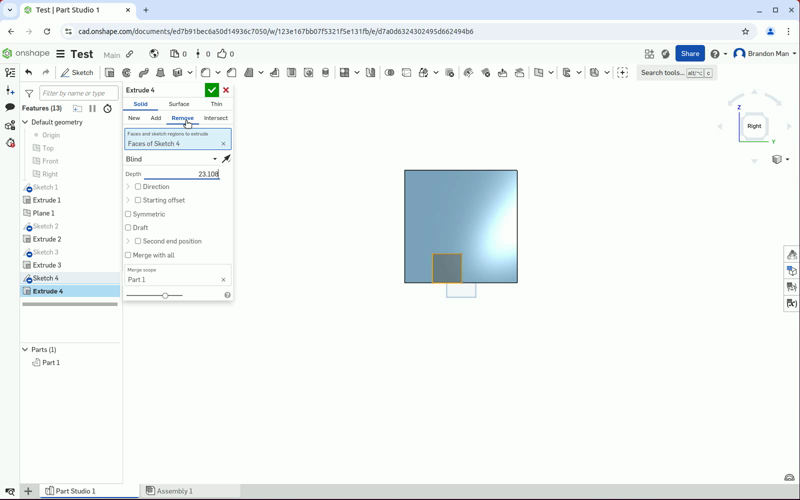
key(tab, 6)
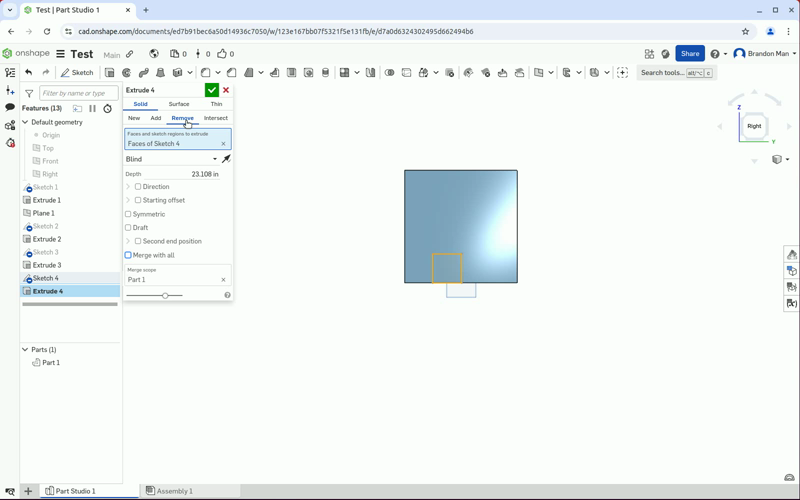
key(space)
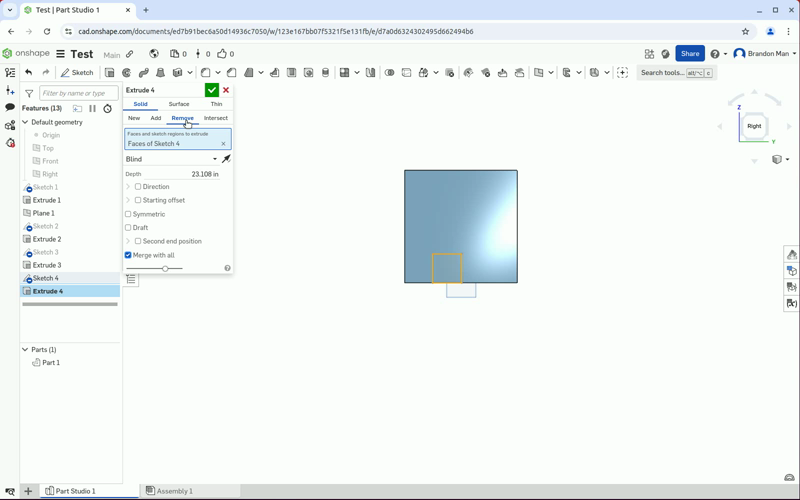
key(enter)
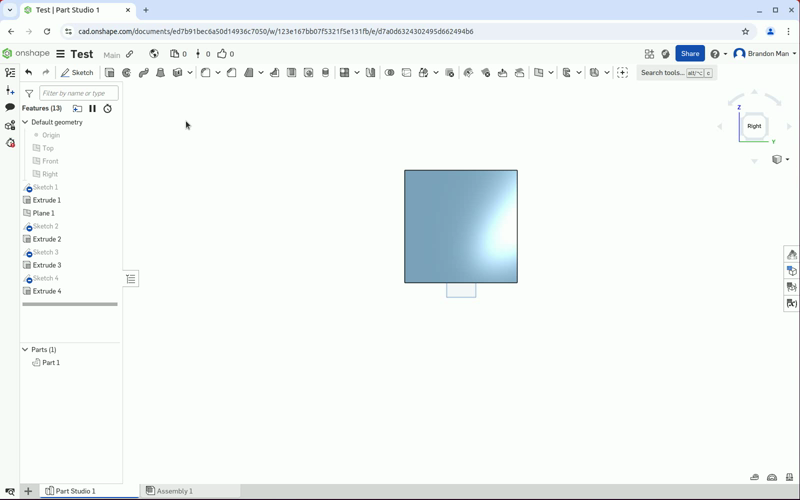
key(shift+h)
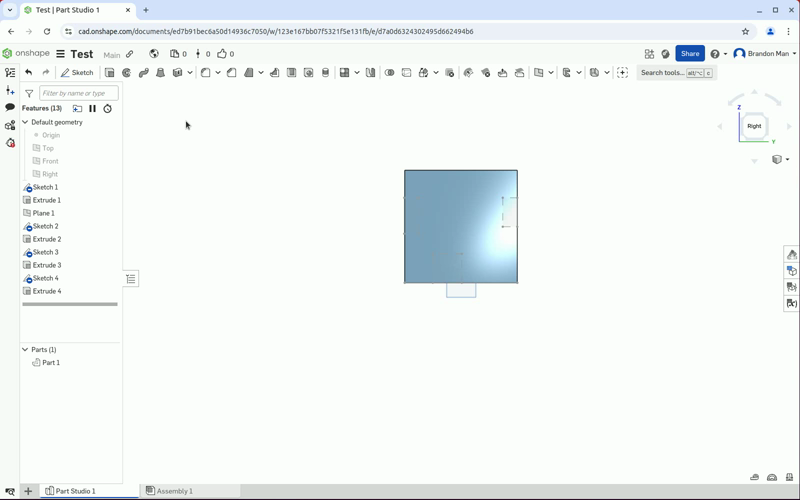
key(shift+h)
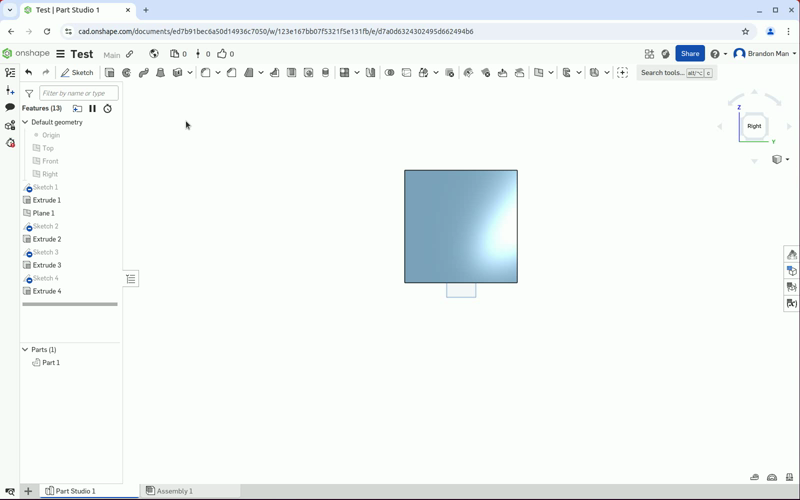
mouse_move(73, 189)
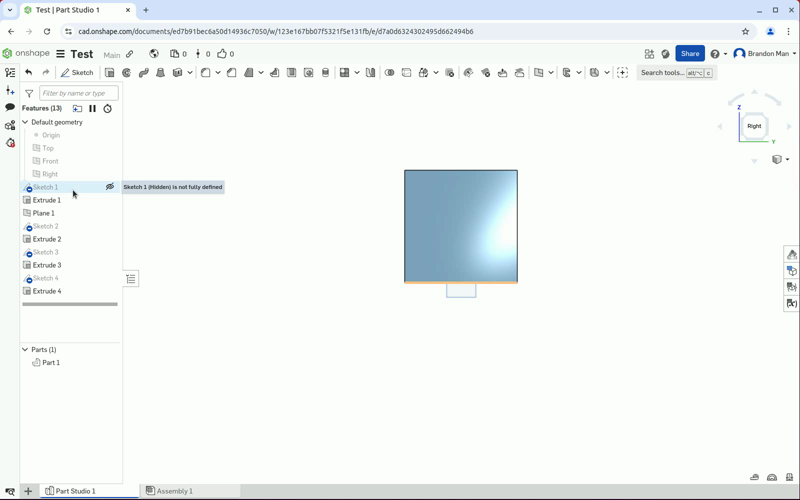
click(73, 189)
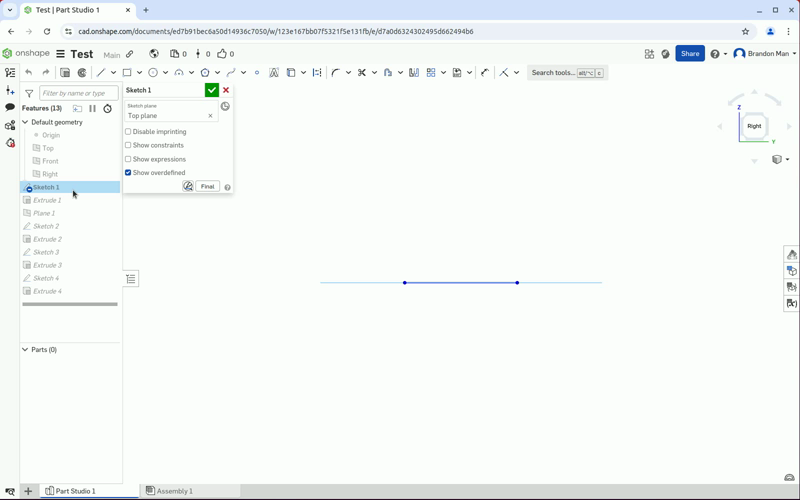
mouse_move(229, 92)
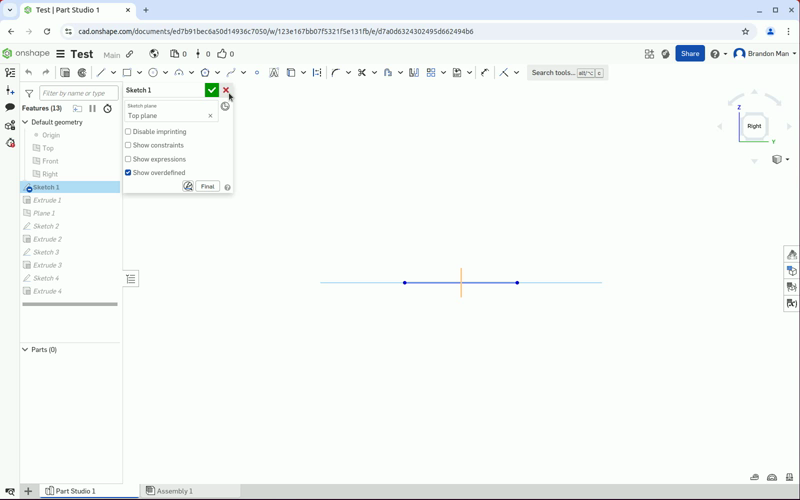
click(229, 92)
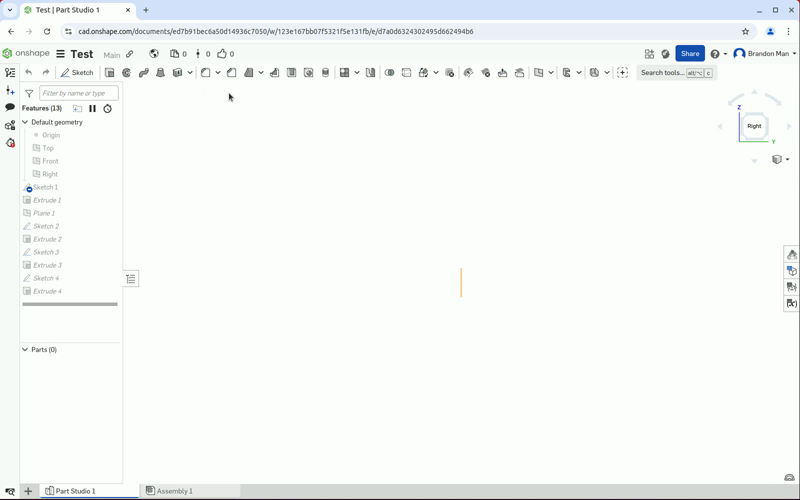
key(shift+s)
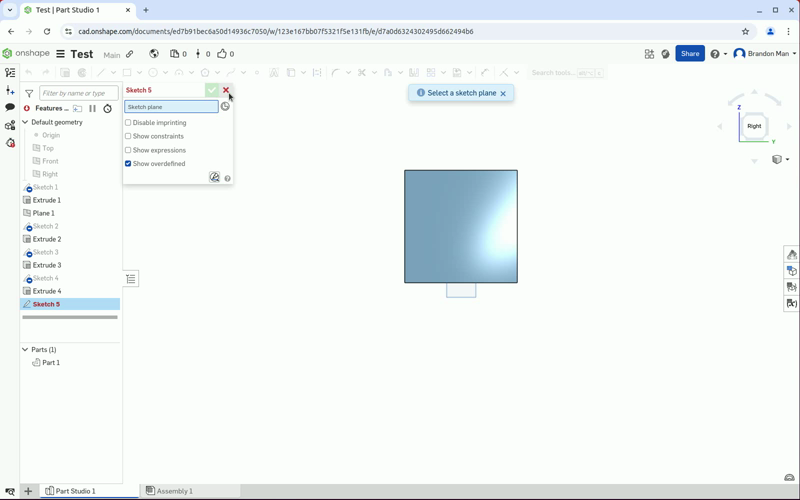
mouse_move(73, 215)
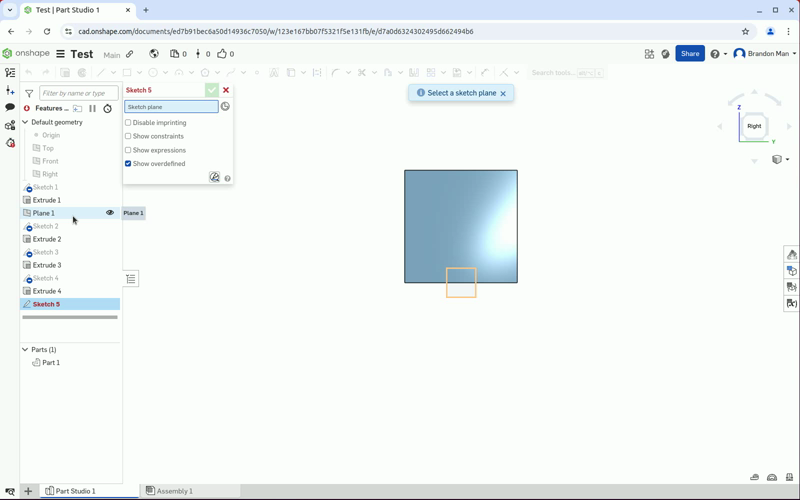
click(73, 215)
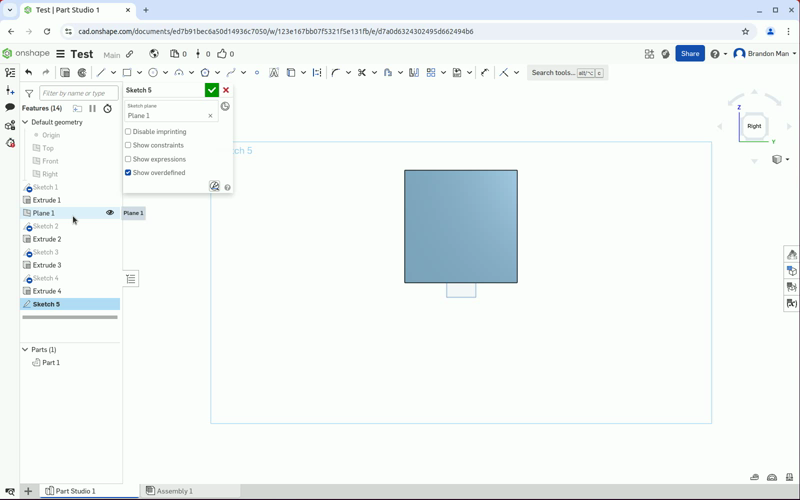
mouse_move(73, 352)
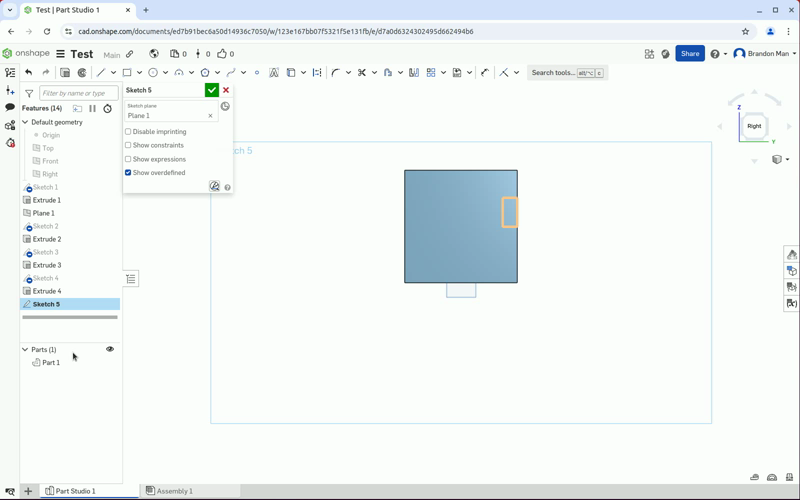
key(y)
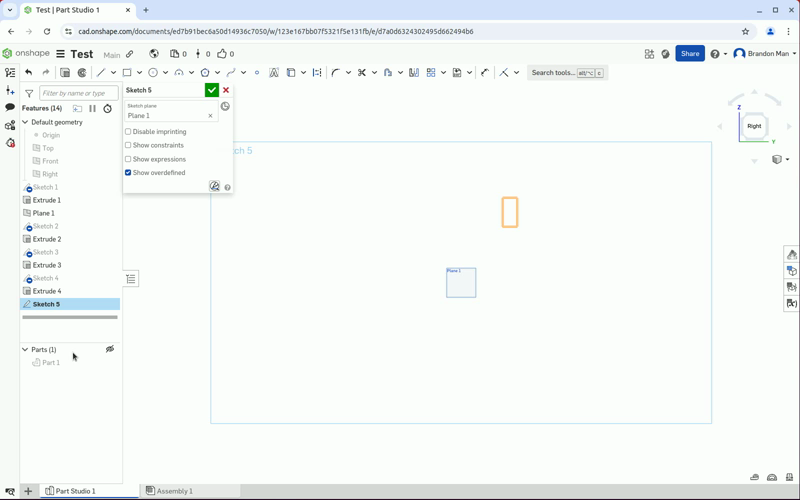
key(l)
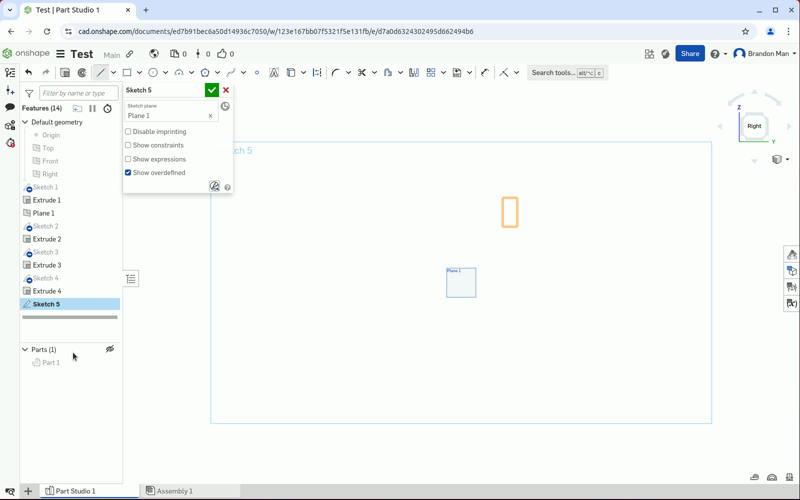
key_down(shift)
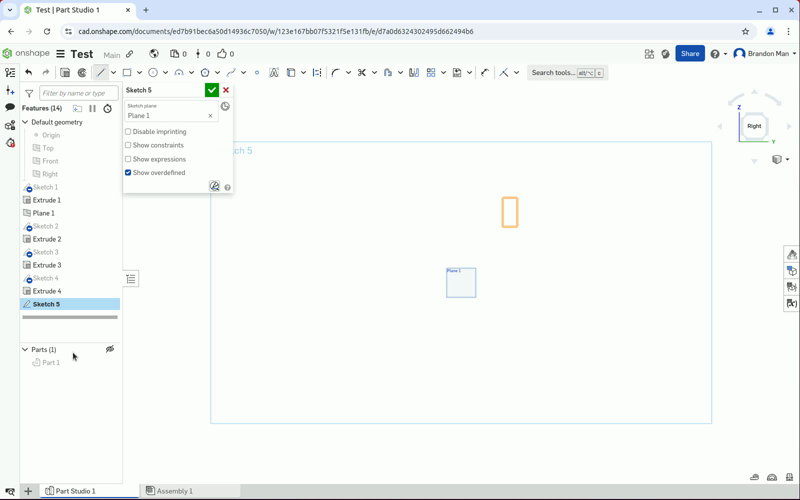
mouse_move(460, 282)
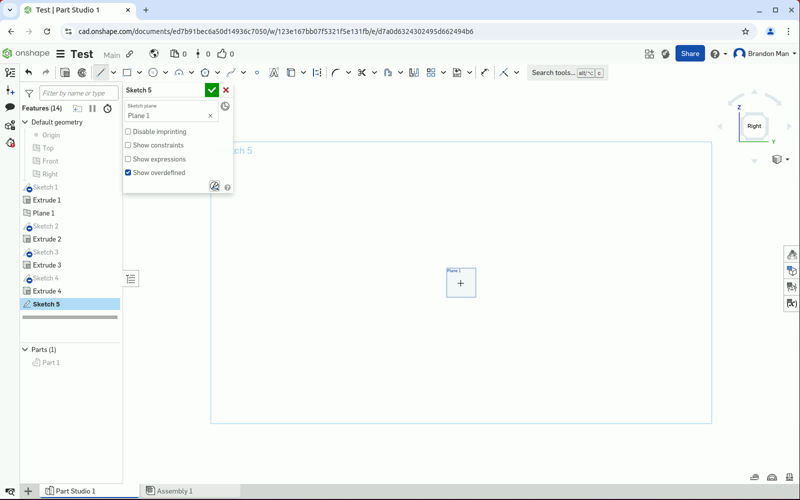
click(460, 282)
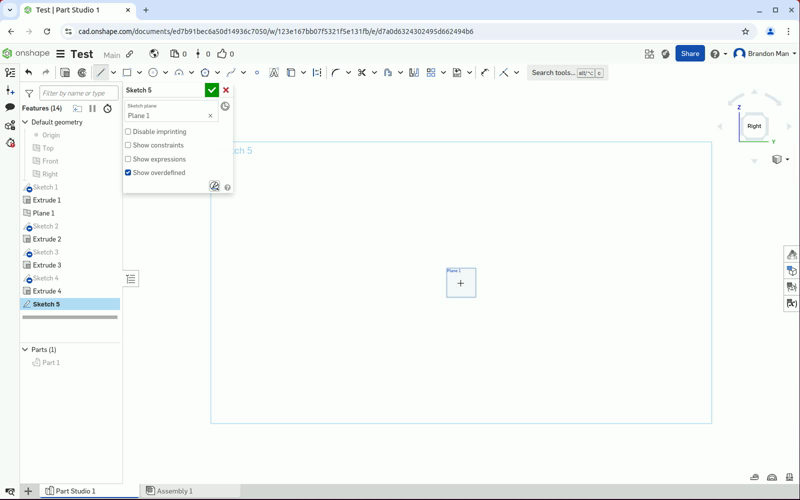
key_up(shift)
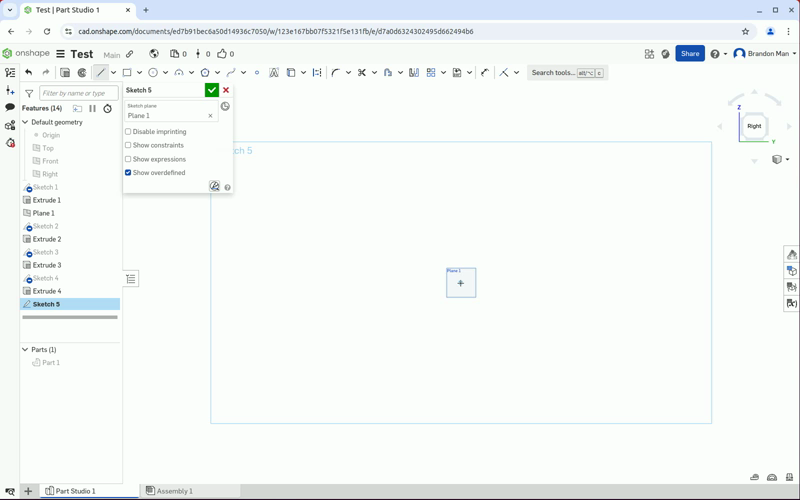
key_down(shift)
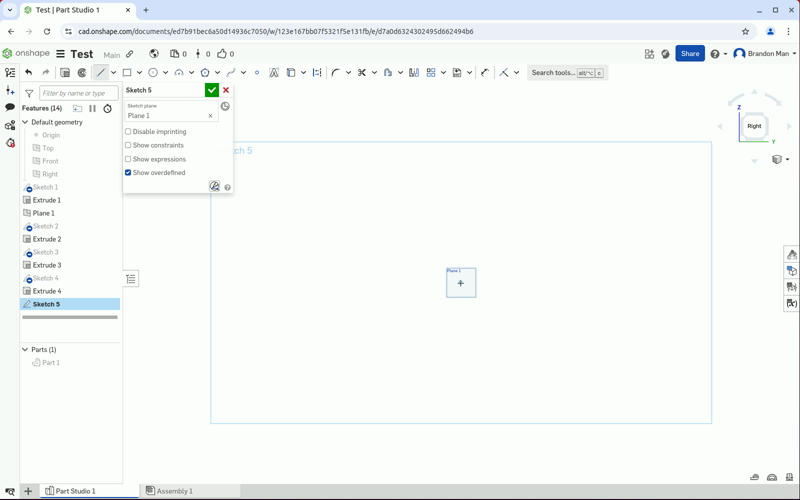
mouse_move(490, 282)
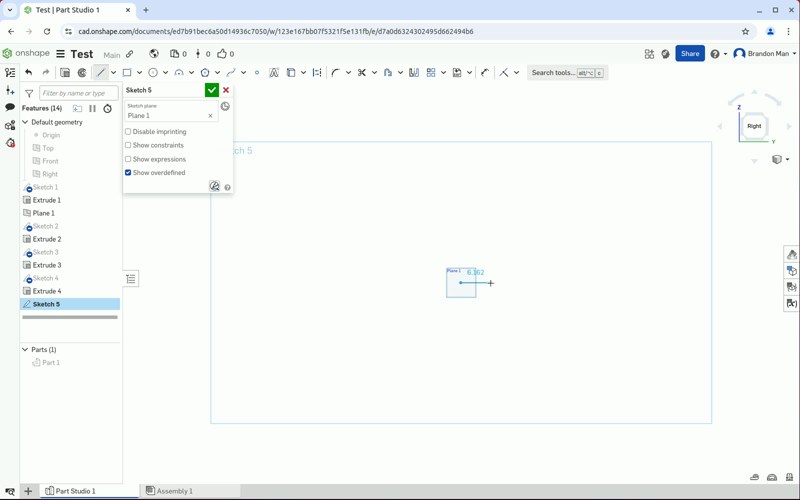
mouse_move(489, 282)
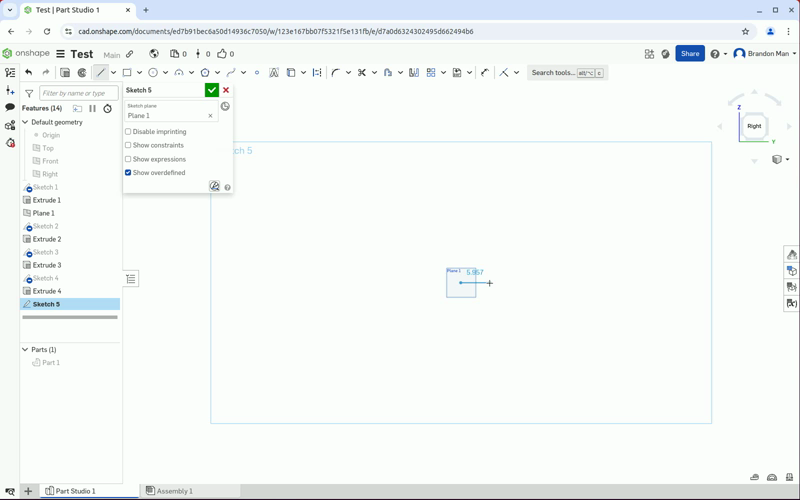
click(489, 282)
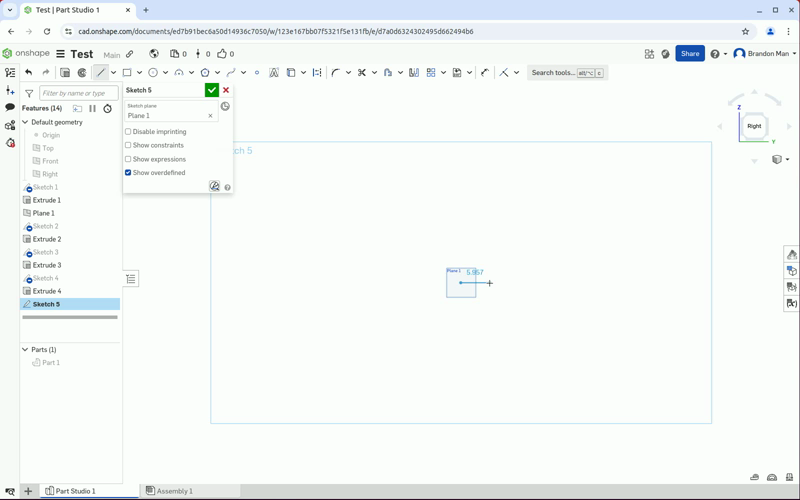
key_up(shift)
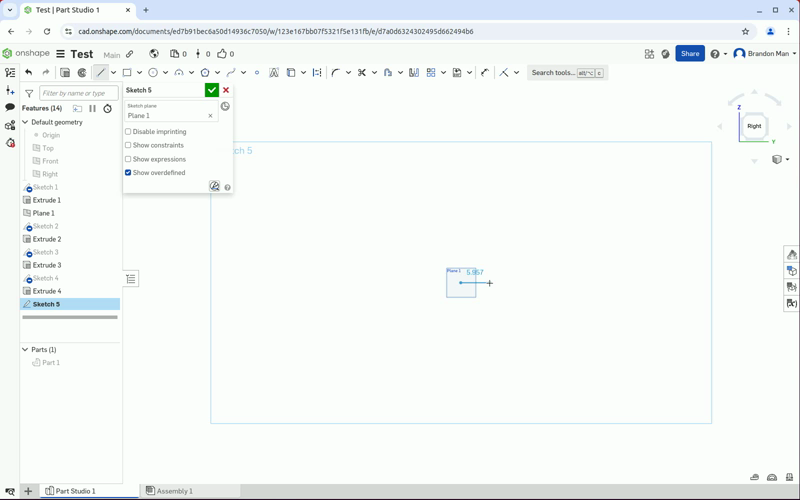
key_down(shift)
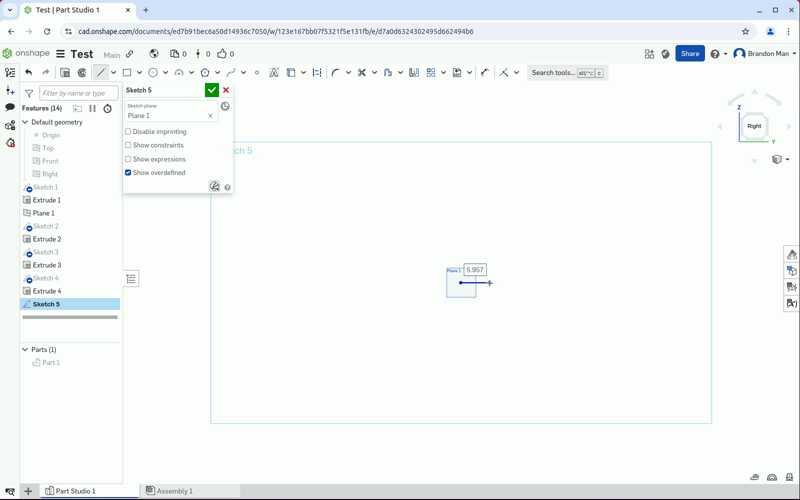
mouse_move(519, 282)
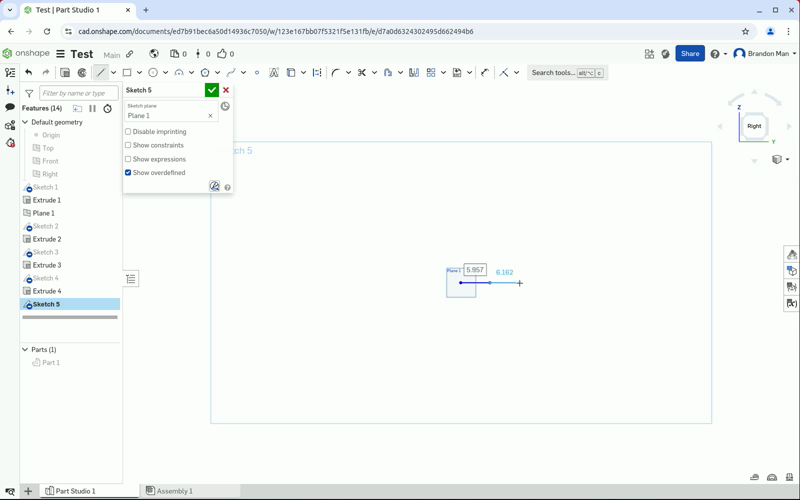
mouse_move(489, 253)
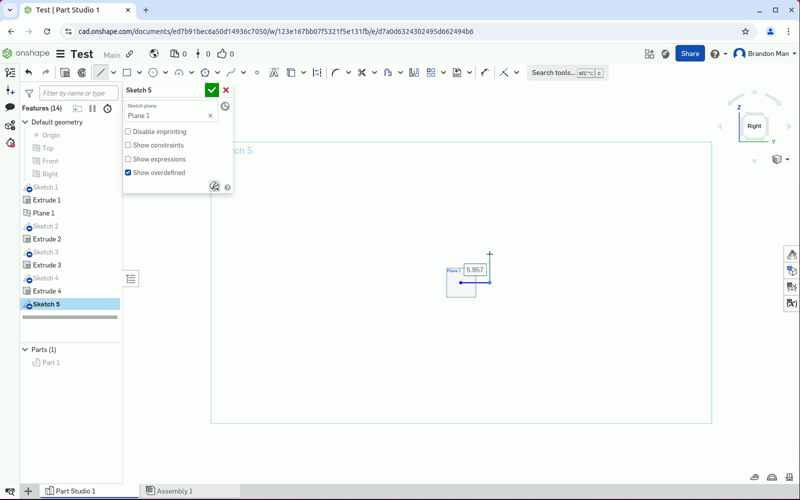
click(489, 253)
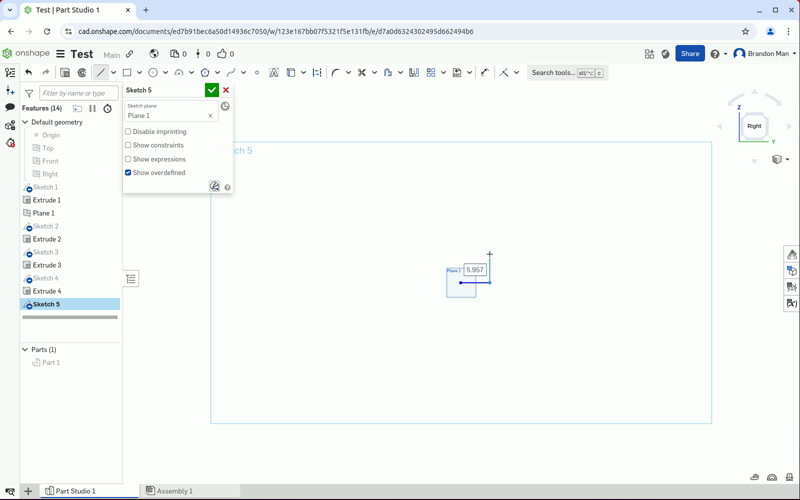
key_up(shift)
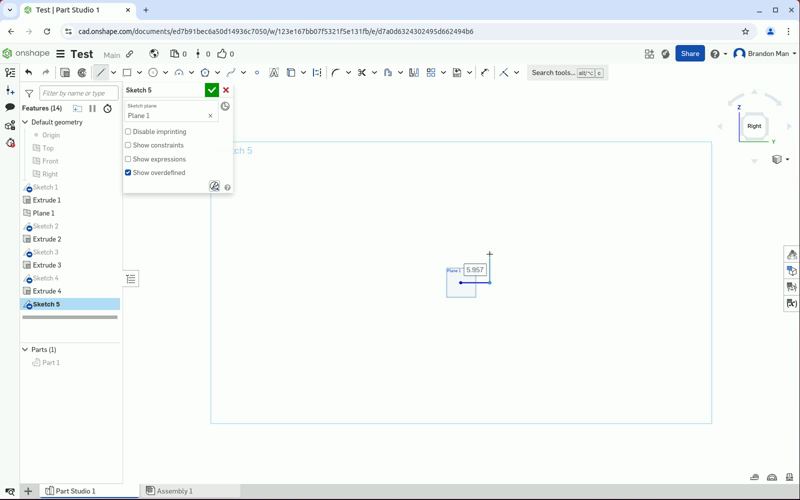
key_down(shift)
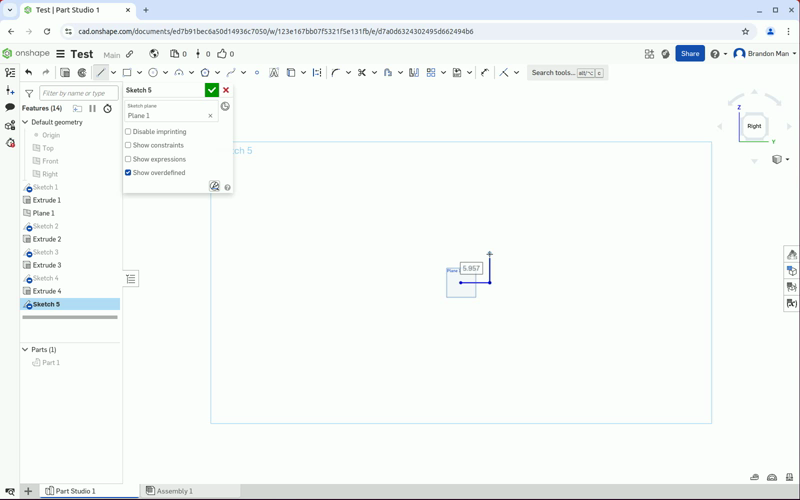
mouse_move(519, 253)
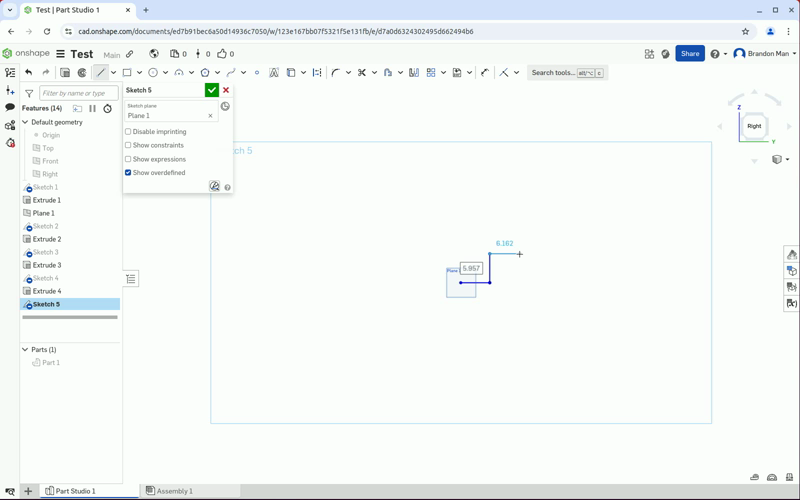
mouse_move(460, 253)
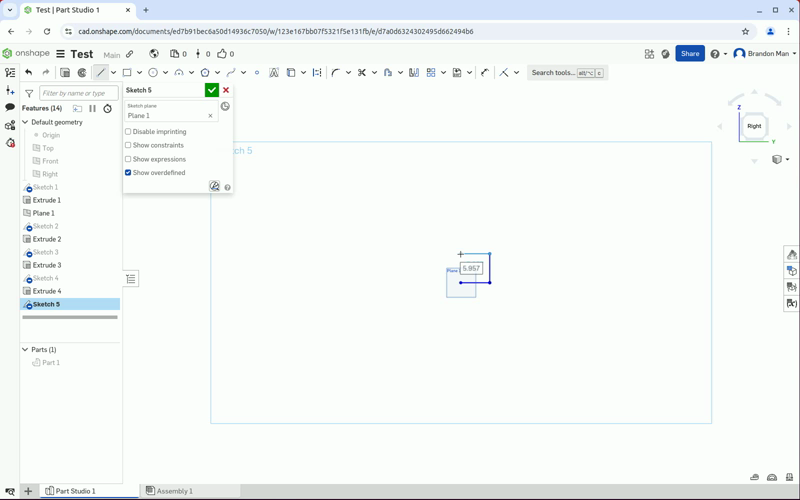
click(460, 253)
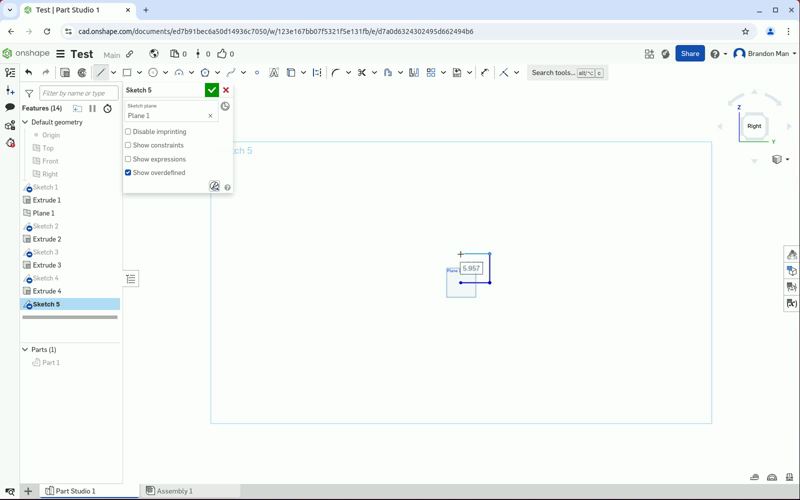
key_up(shift)
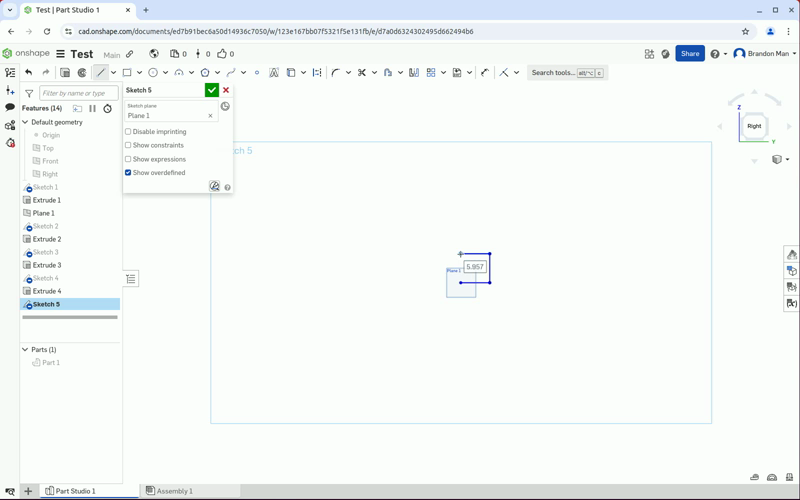
mouse_move(490, 253)
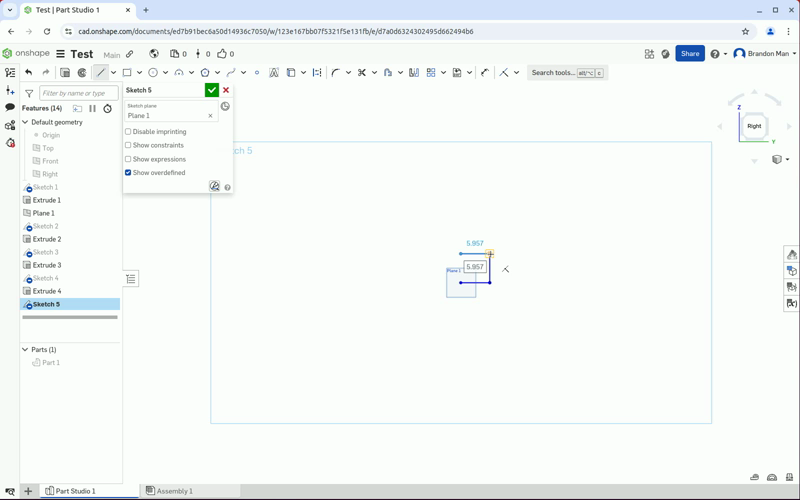
key_down(shift)
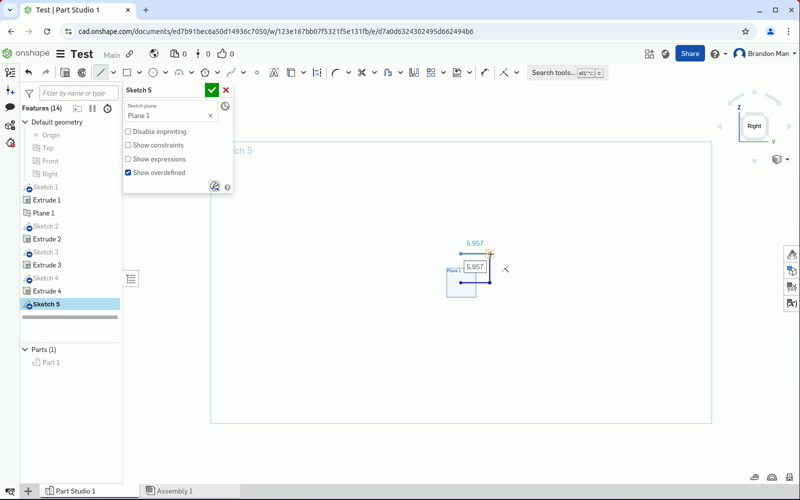
mouse_move(460, 282)
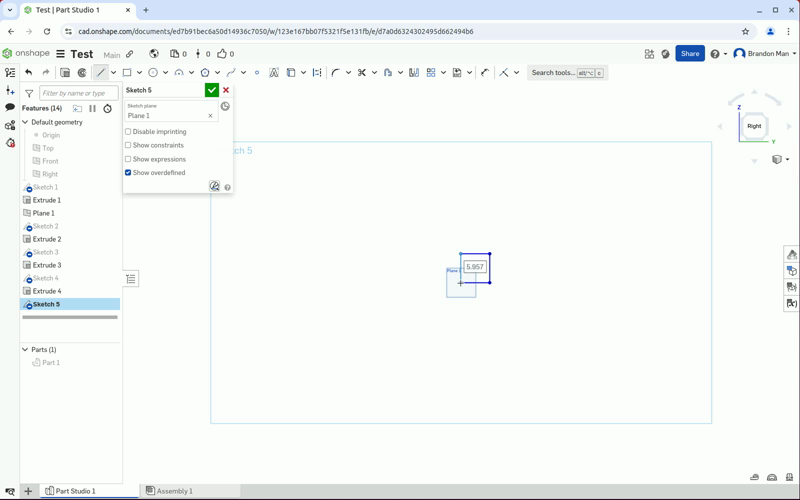
key_up(shift)
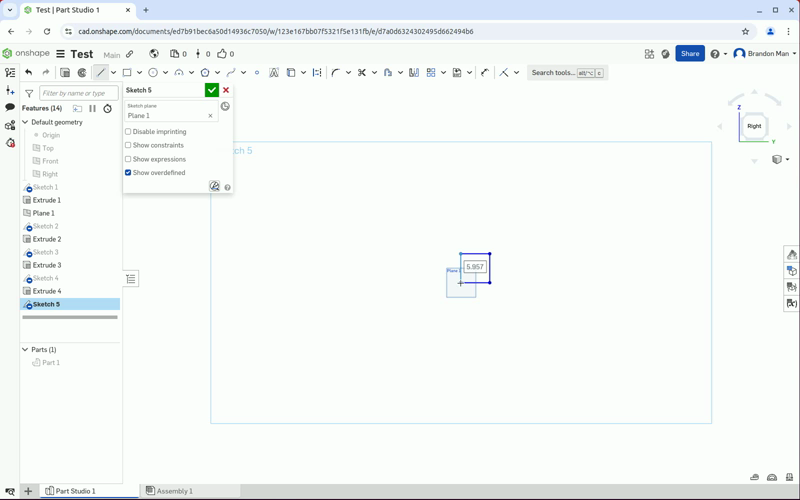
click(460, 282)
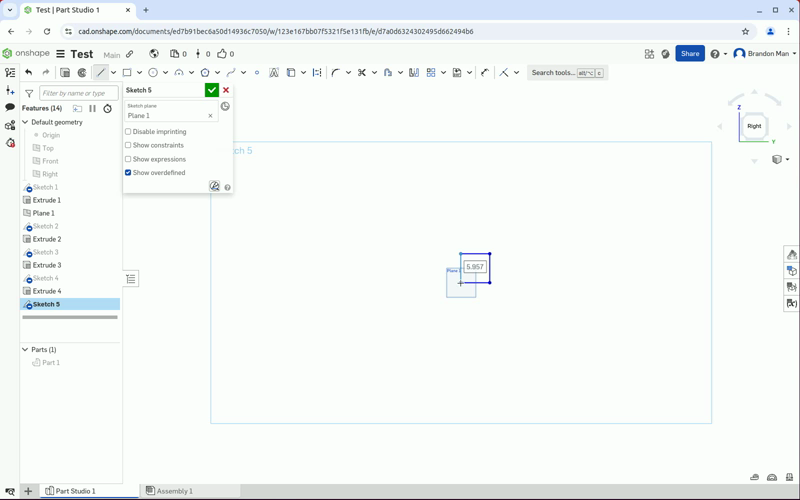
key(esc)
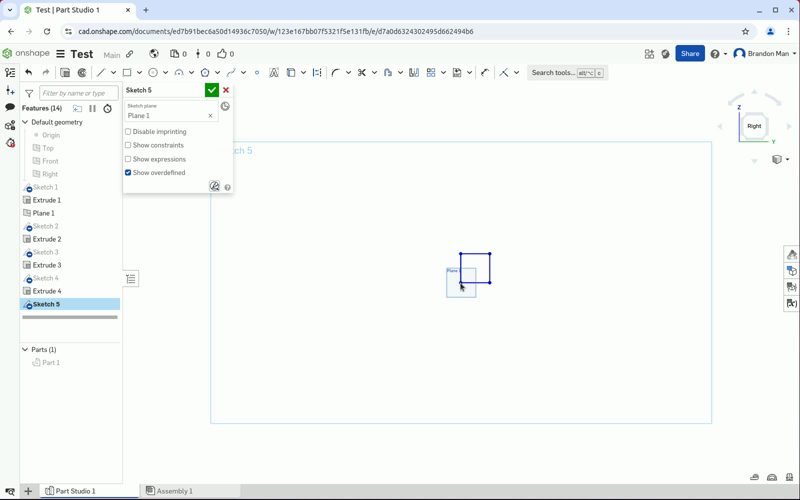
mouse_move(466, 261)
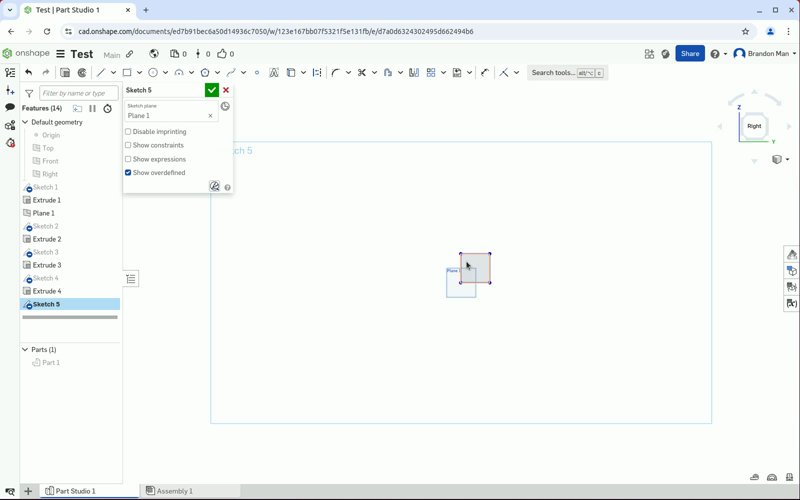
scroll(6)
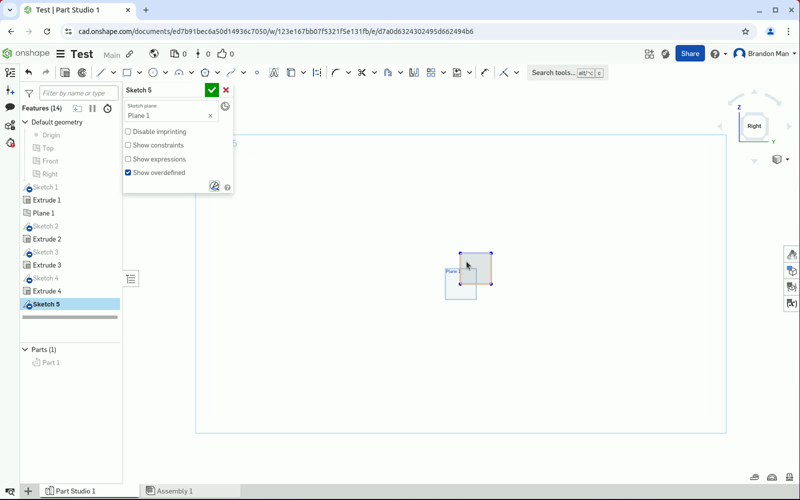
scroll(6)
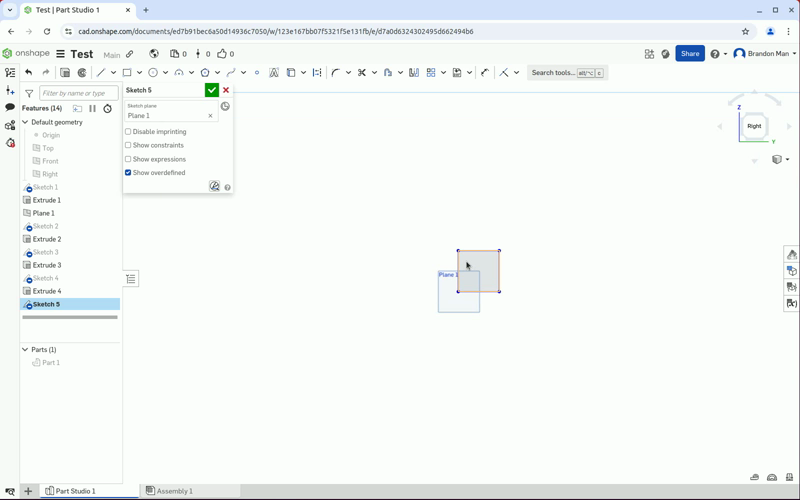
scroll(6)
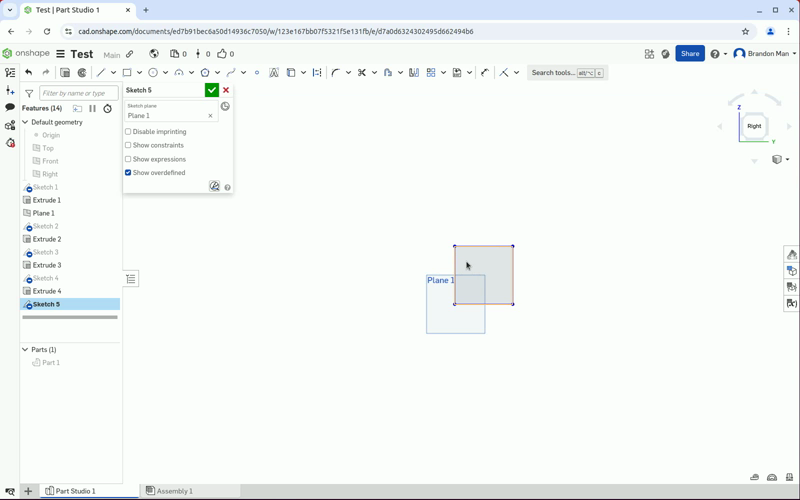
scroll(6)
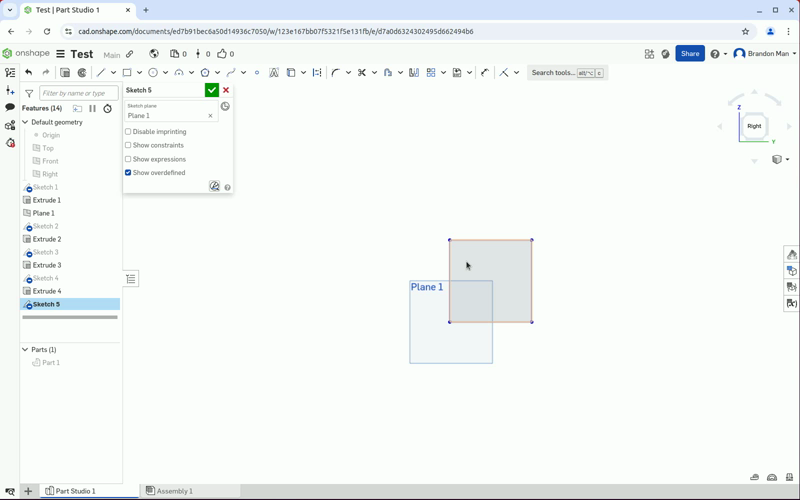
scroll(6)
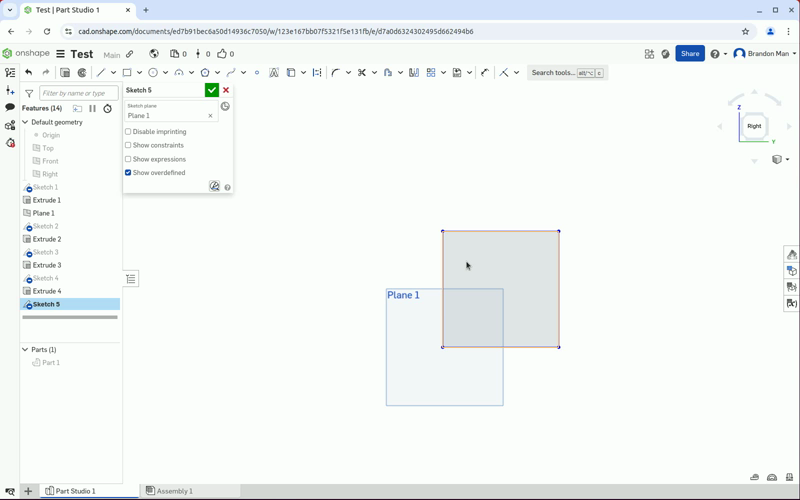
scroll(6)
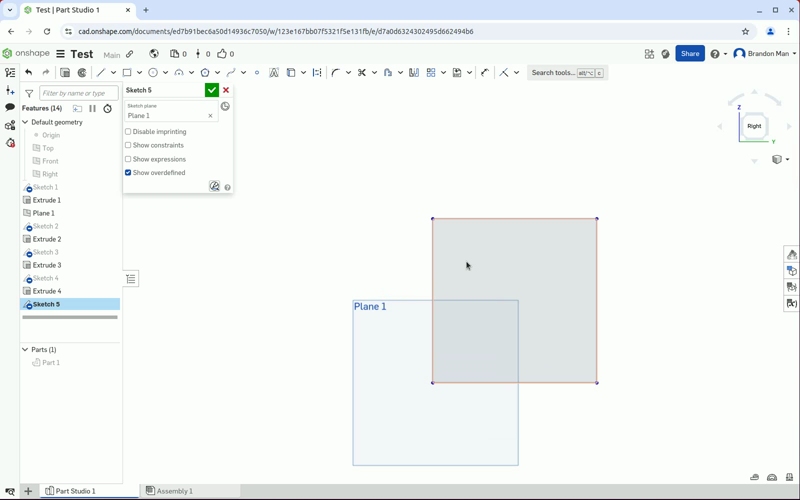
scroll(6)
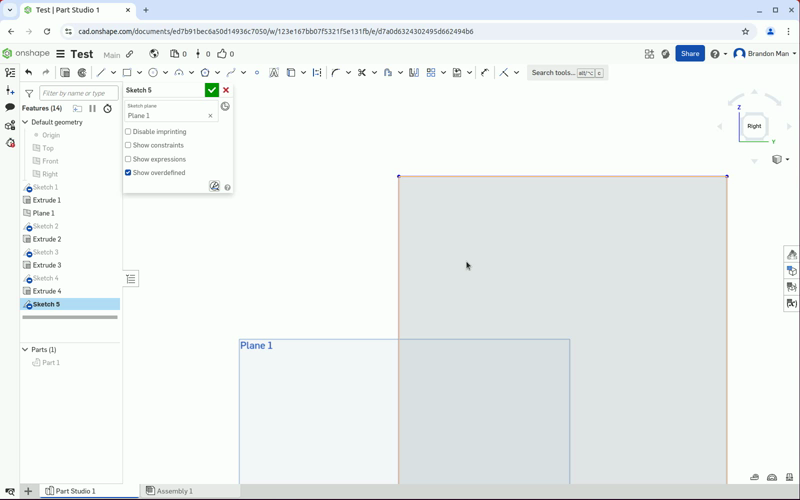
click(466, 261)
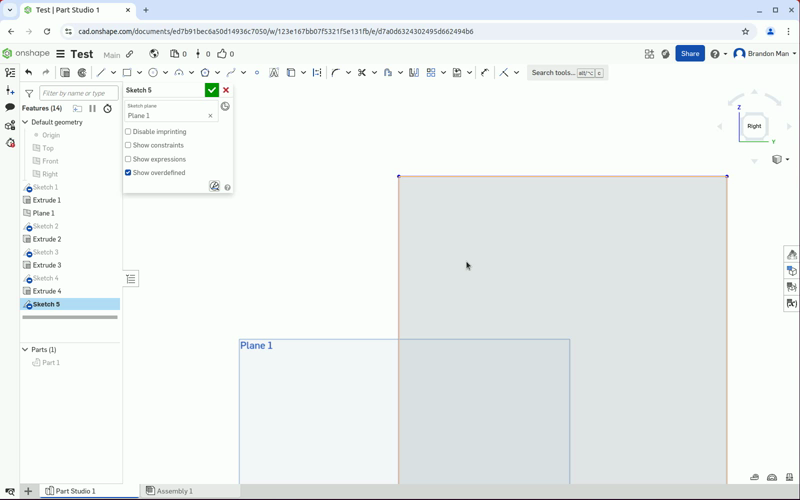
scroll(-6)
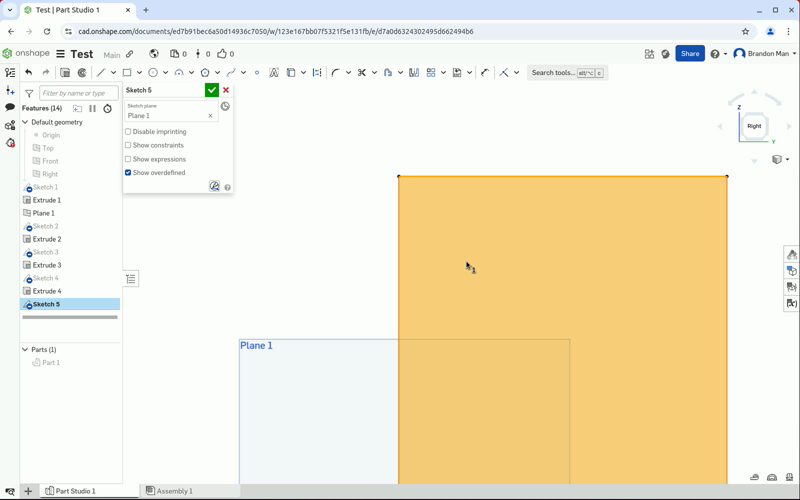
scroll(-6)
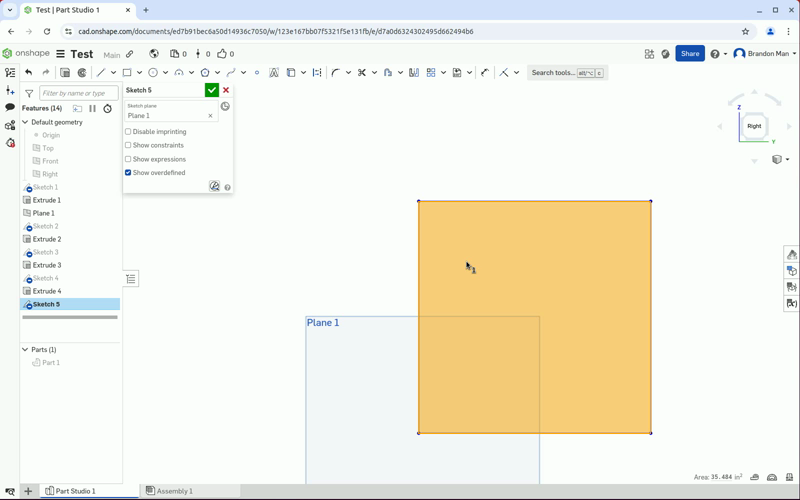
scroll(-6)
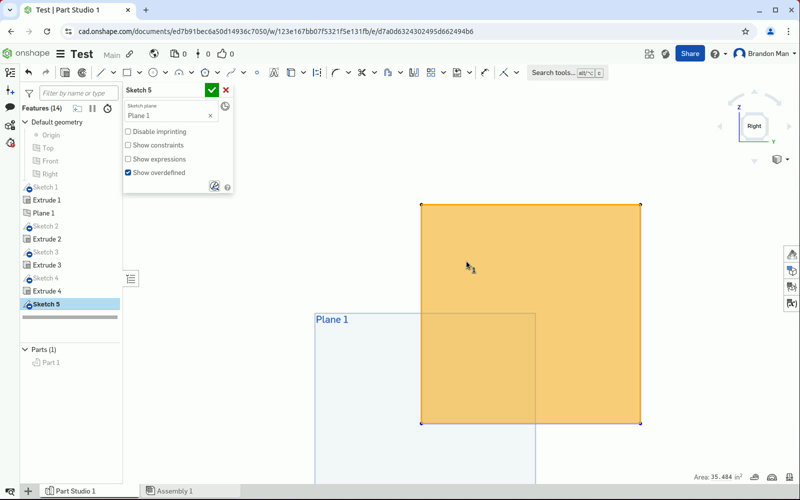
scroll(-6)
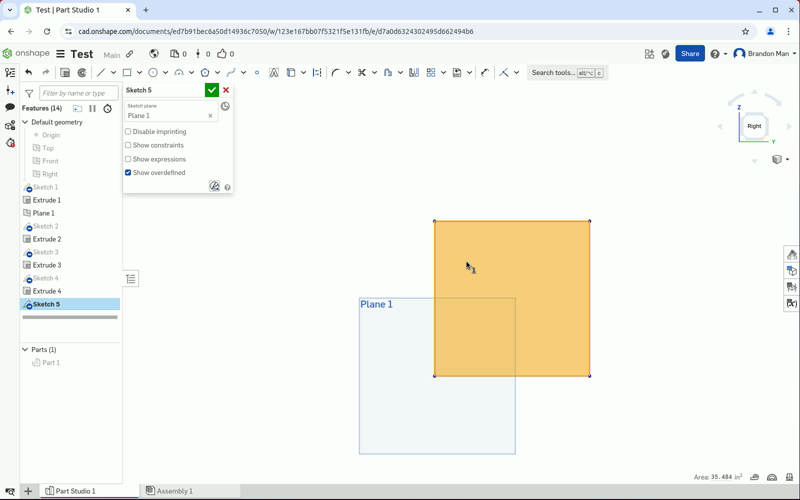
scroll(-6)
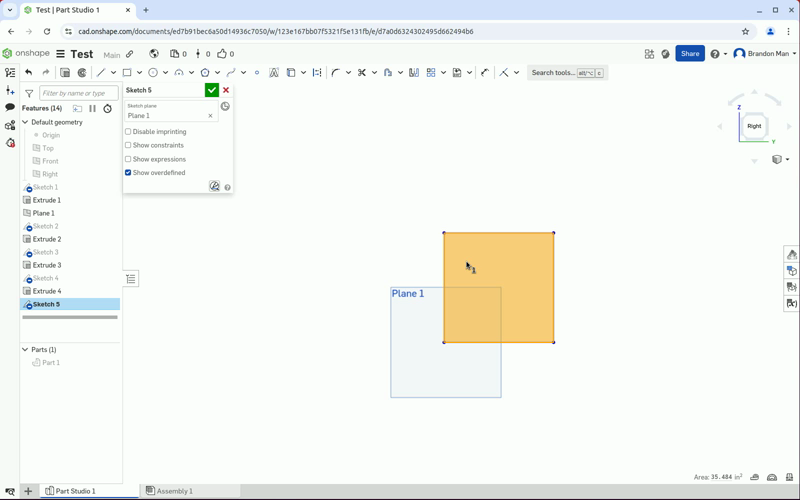
scroll(-6)
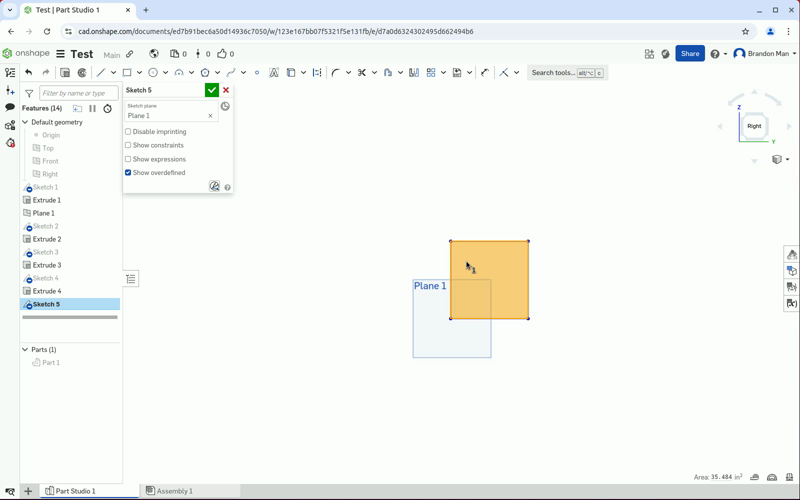
scroll(-6)
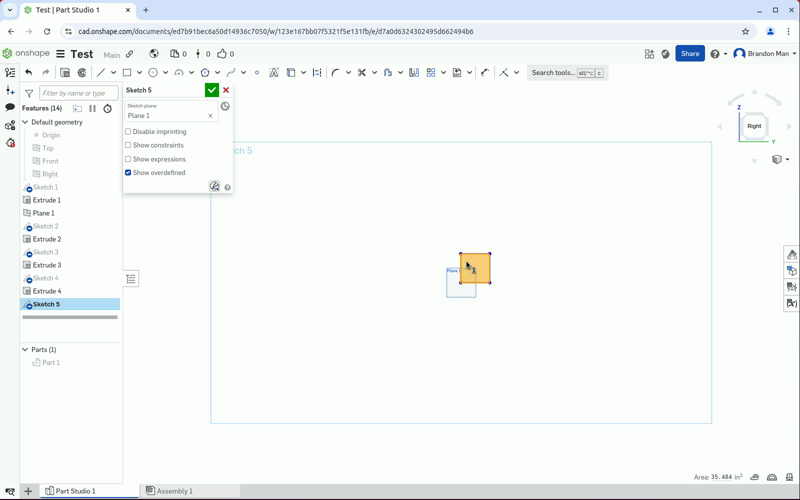
mouse_move(73, 352)
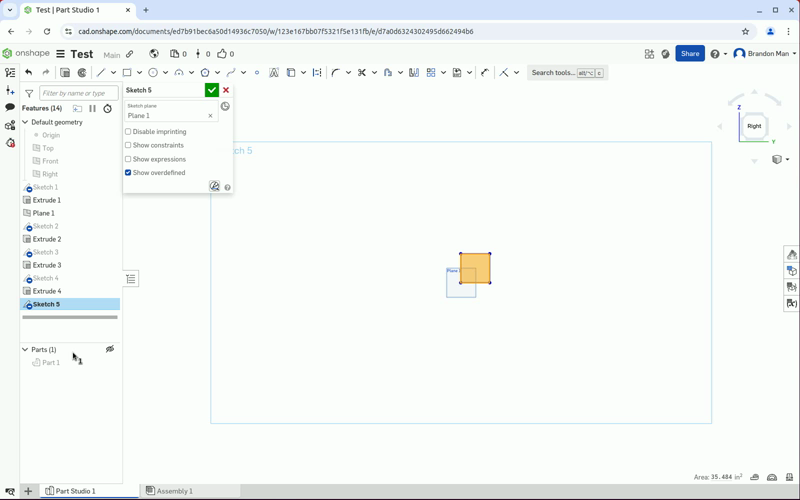
key(shift+y)
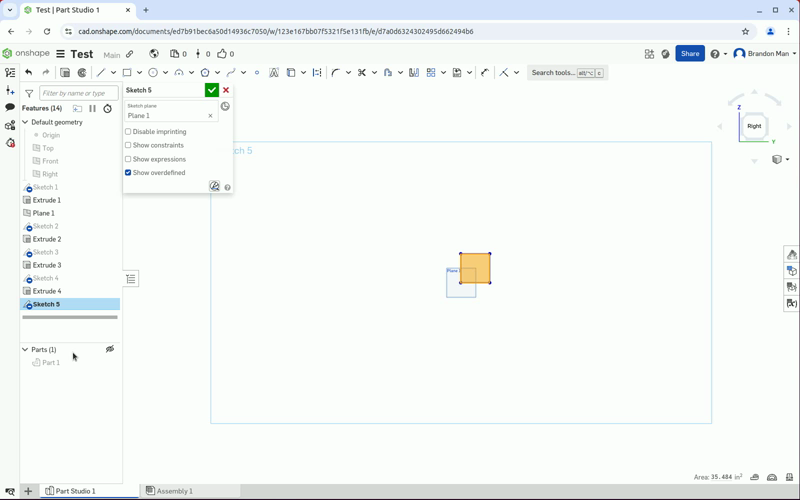
key(shift+e)
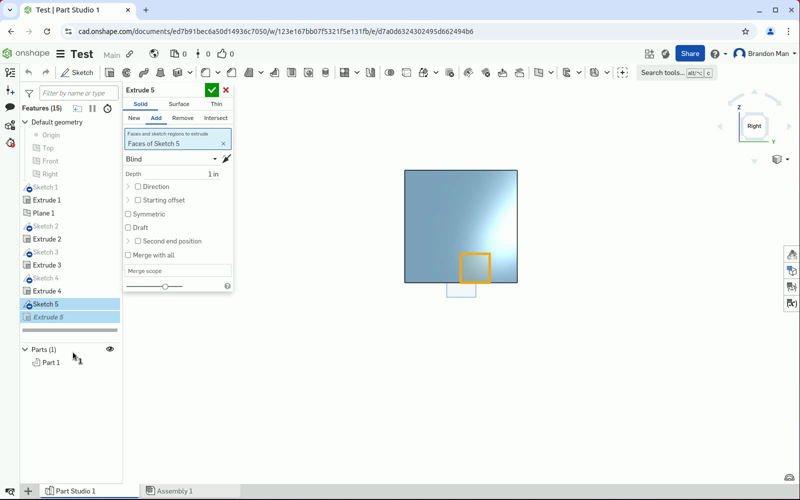
mouse_move(143, 106)
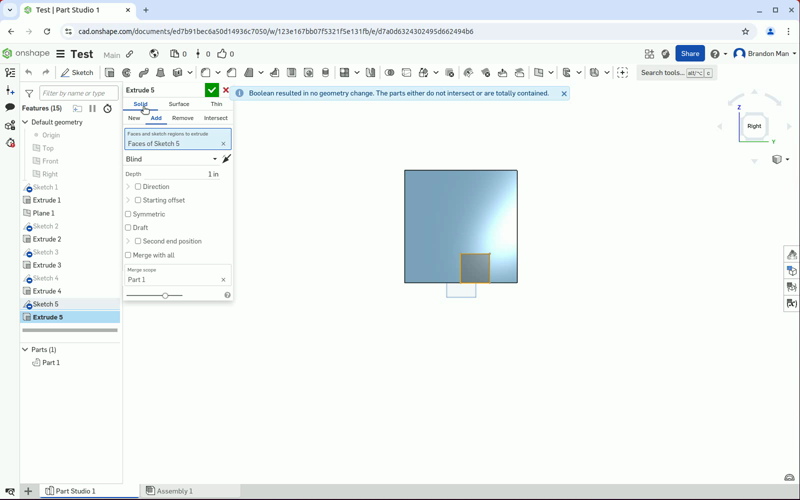
click(143, 106)
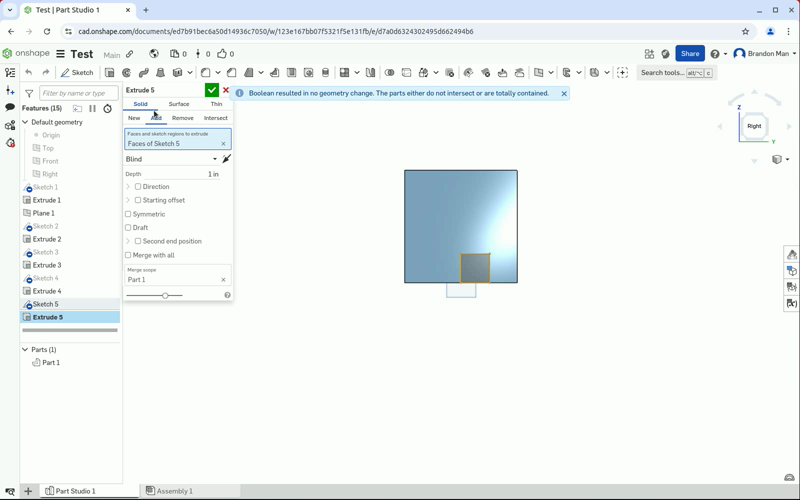
mouse_move(186, 120)
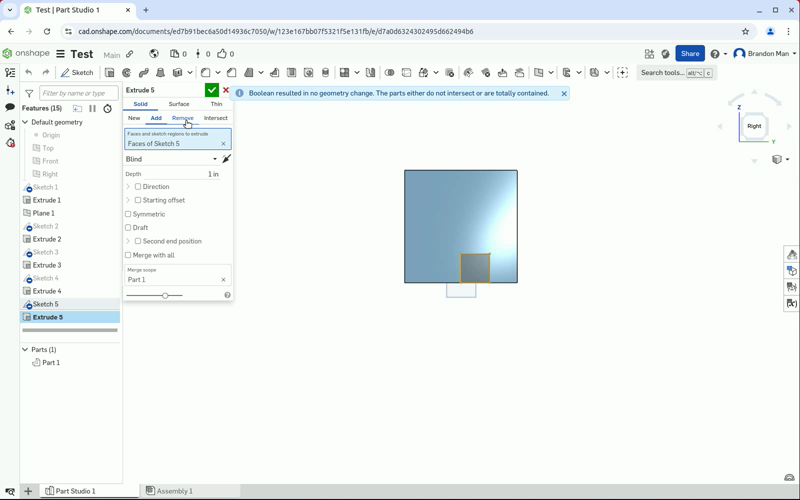
click(186, 120)
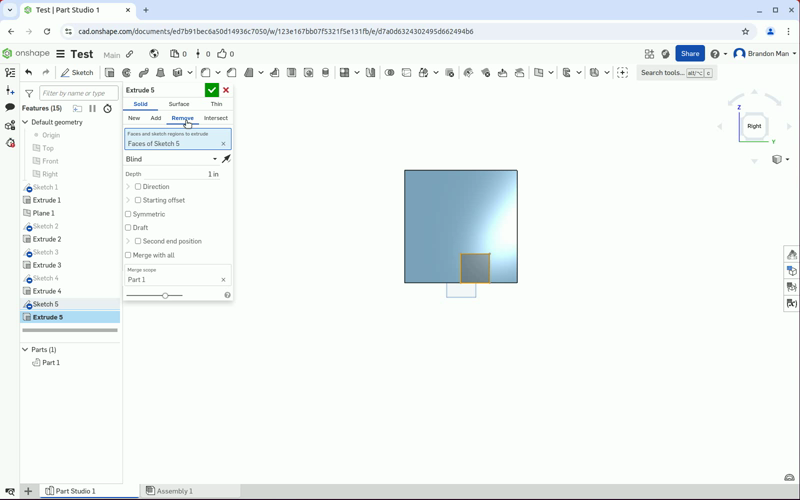
key(tab, 4)
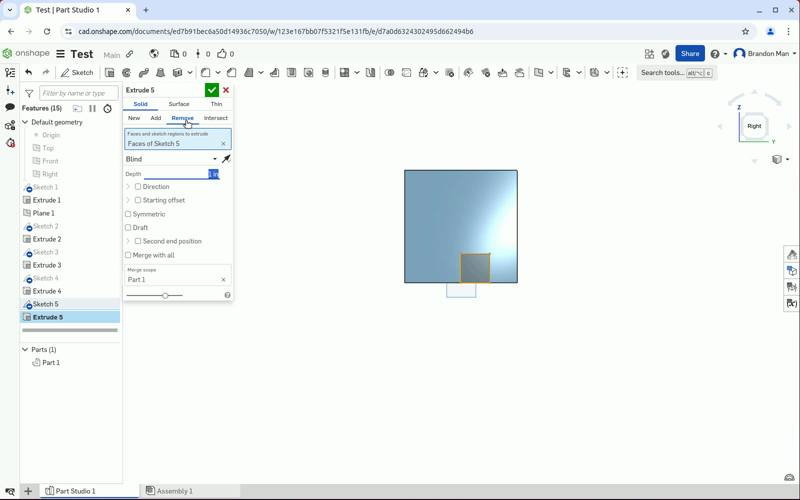
text(23.108)
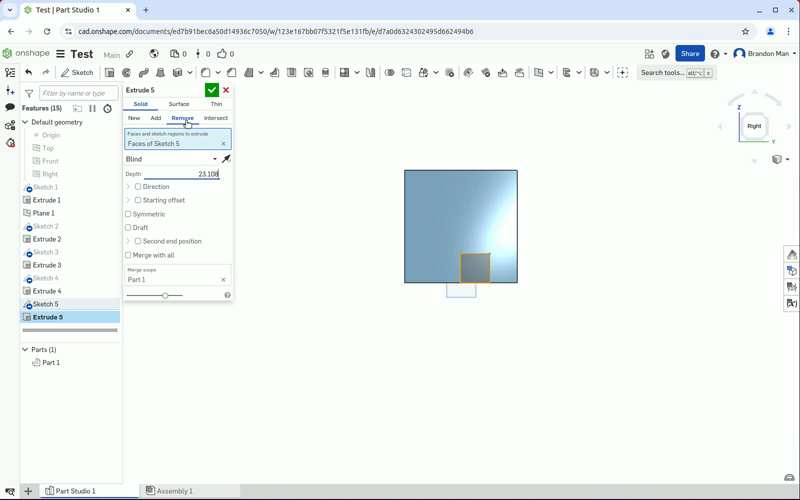
key(tab, 6)
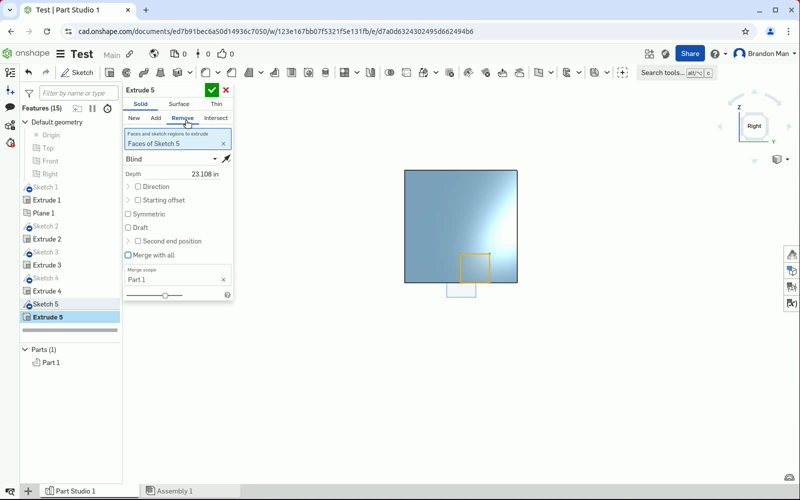
key(space)
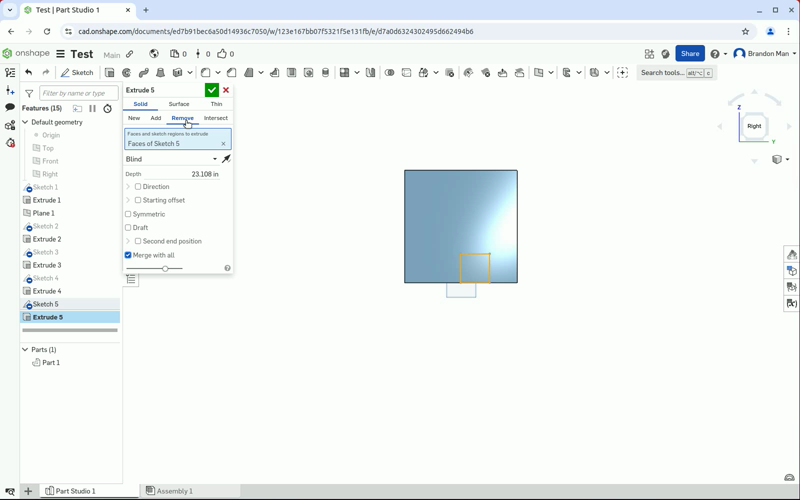
key(enter)
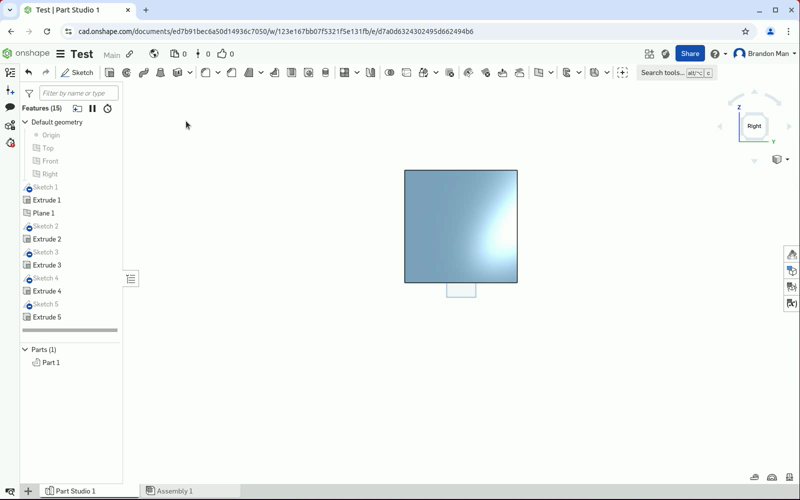
key(shift+h)
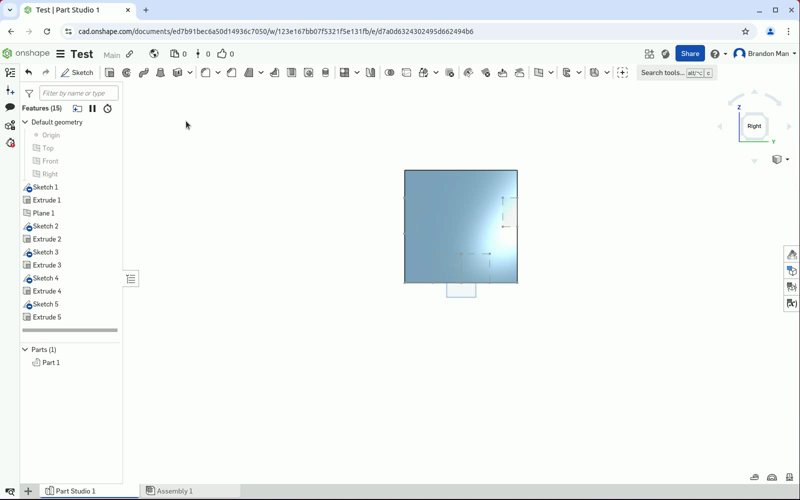
key(shift+h)
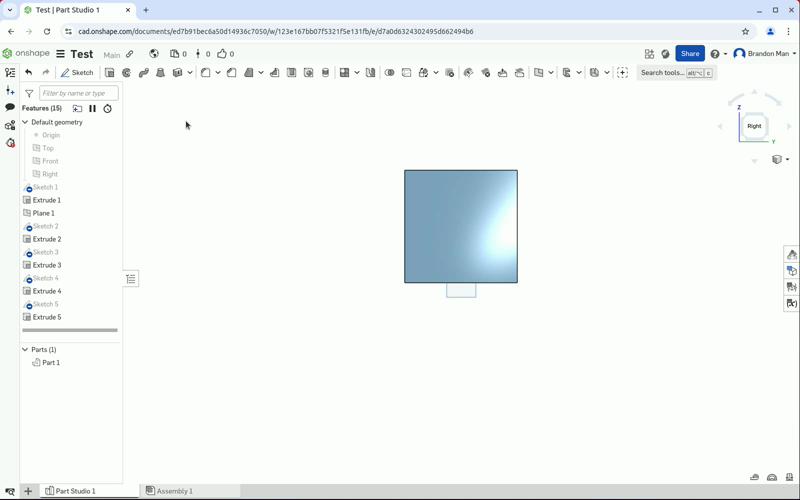
mouse_move(73, 189)
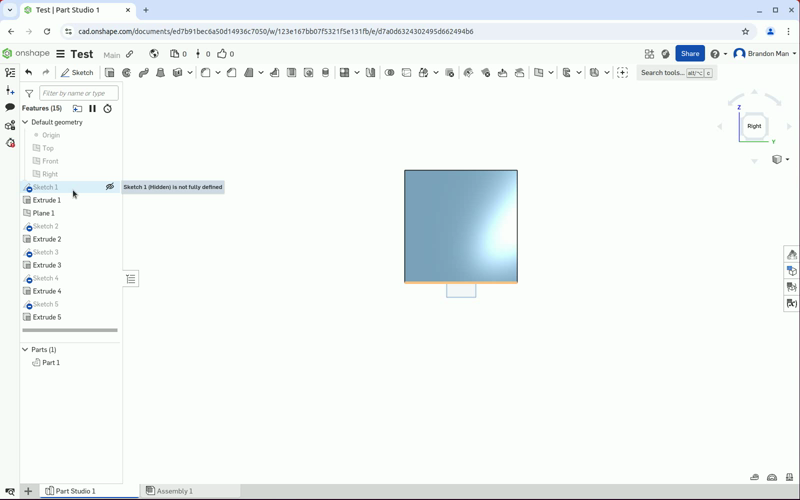
click(73, 189)
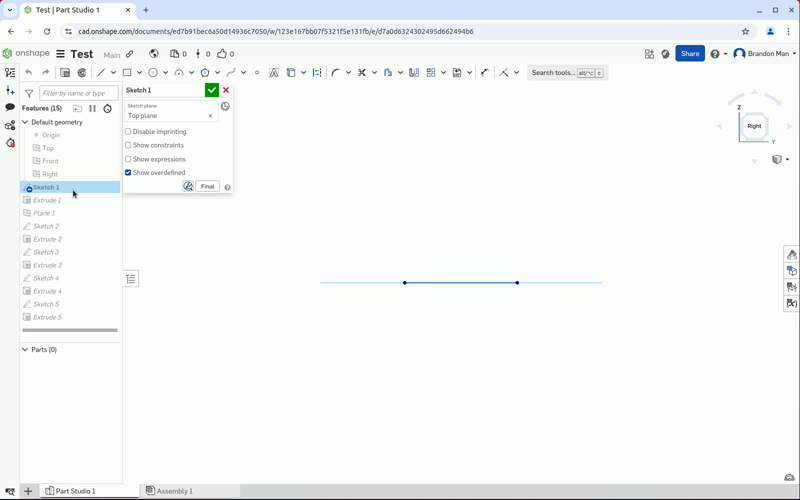
mouse_move(229, 92)
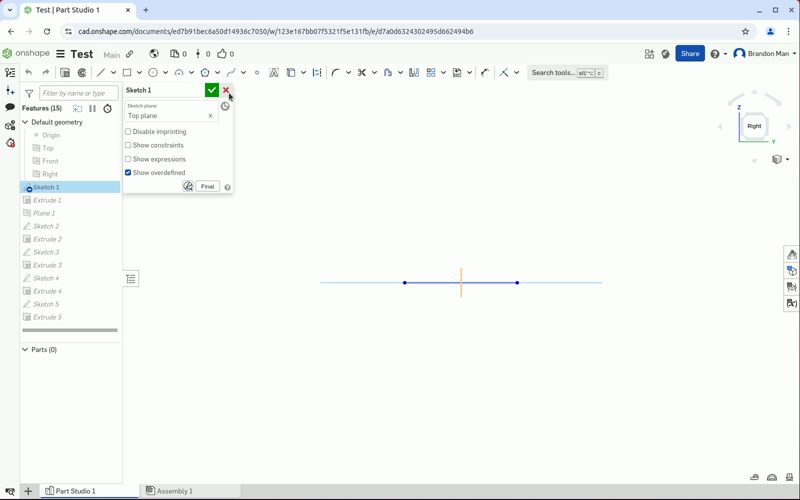
click(229, 92)
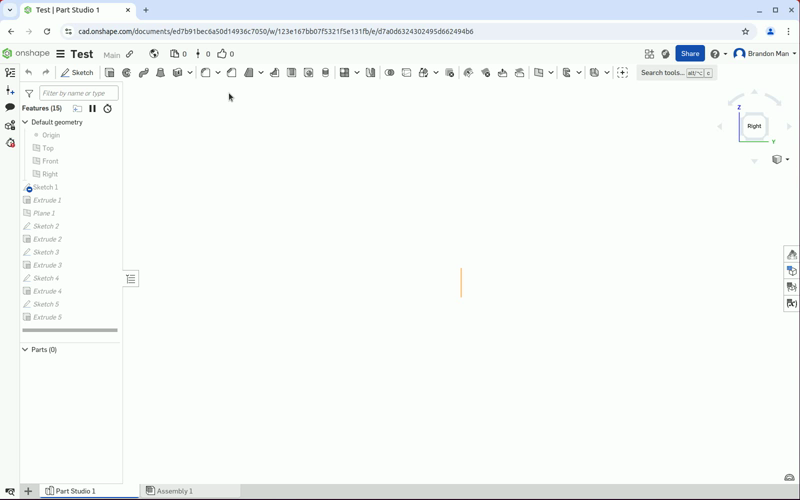
key(shift+s)
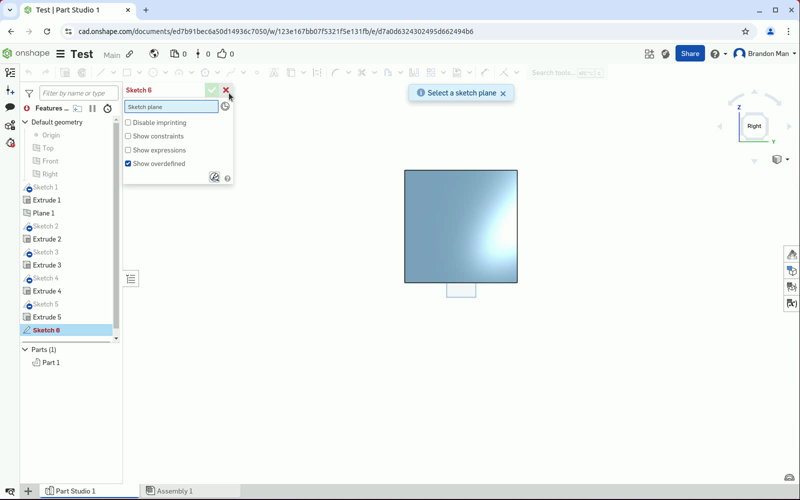
mouse_move(69, 215)
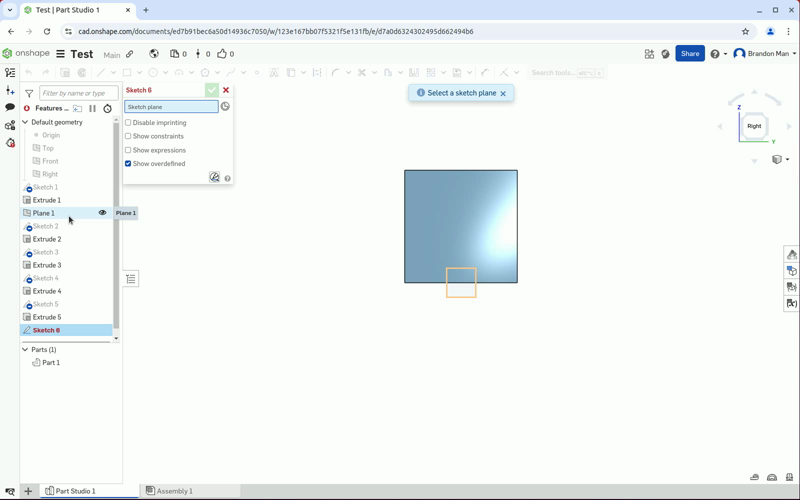
click(69, 215)
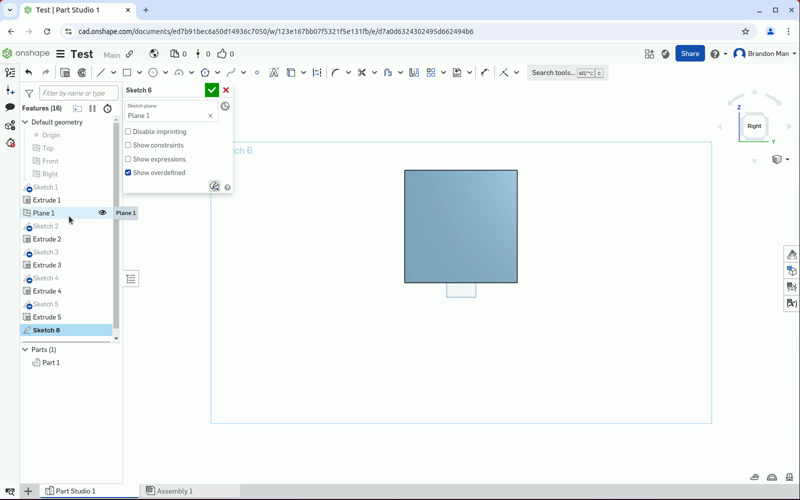
mouse_move(73, 352)
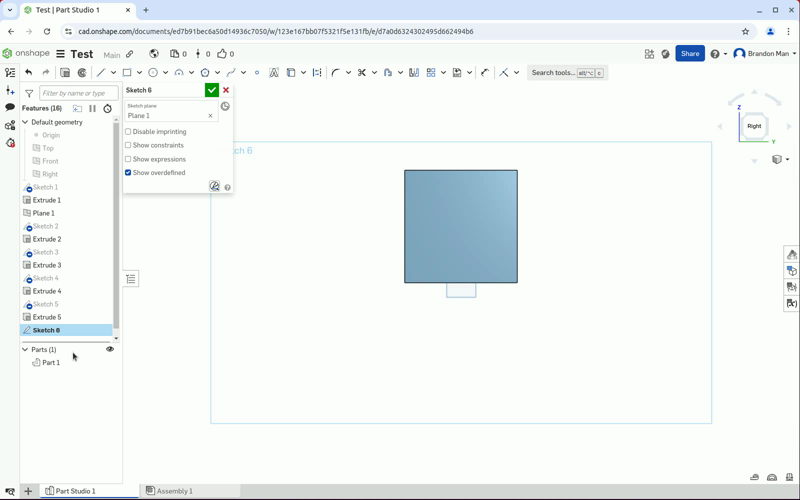
key(y)
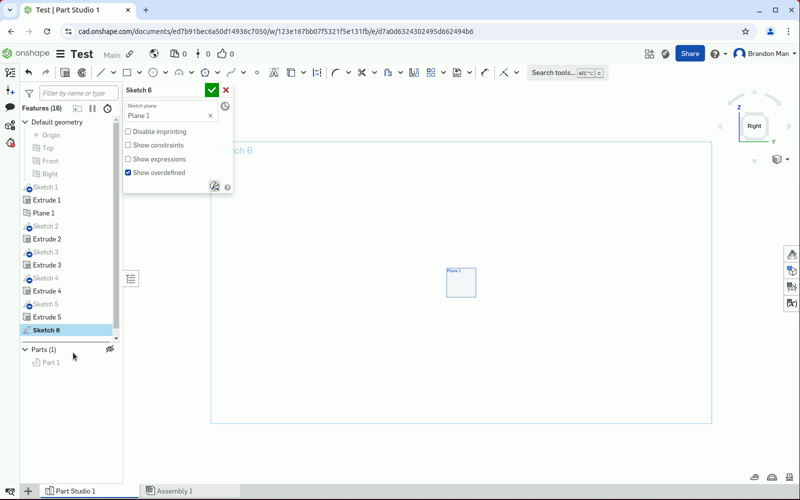
key(l)
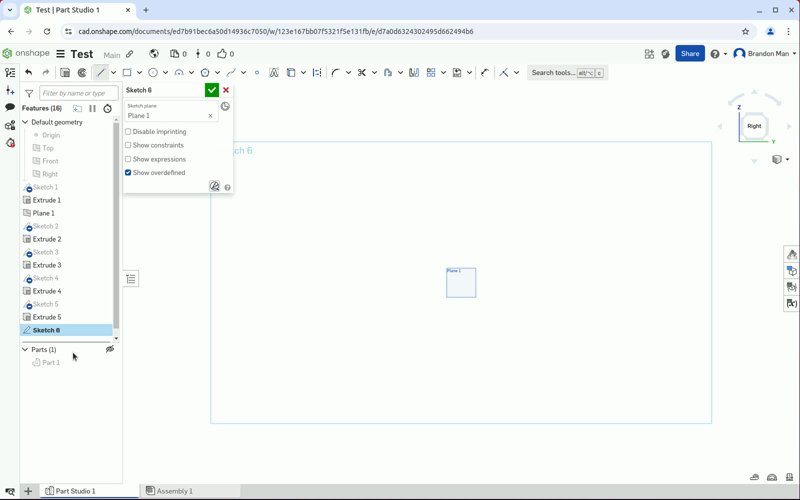
key_down(shift)
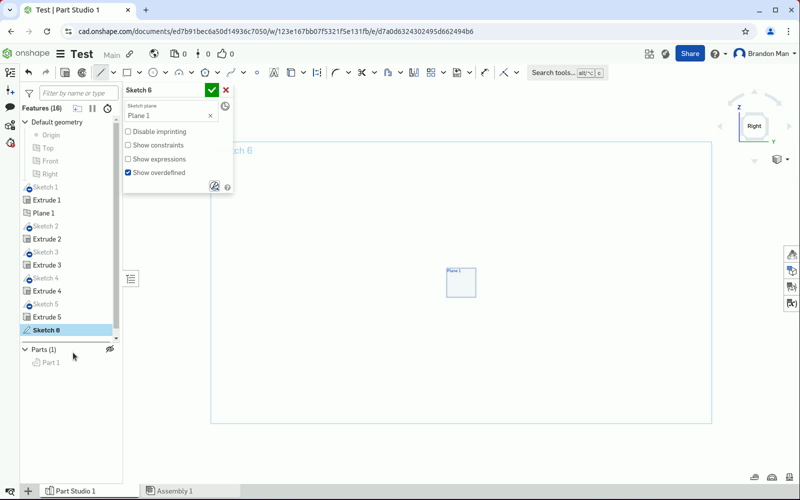
mouse_move(432, 170)
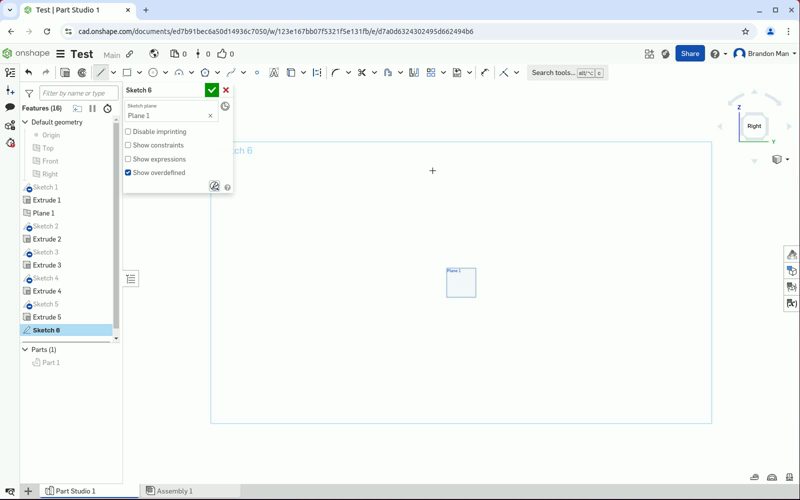
click(432, 170)
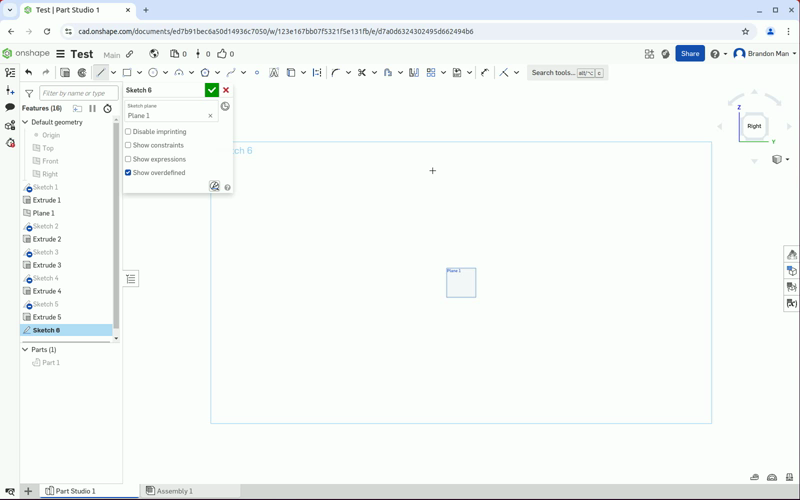
key_up(shift)
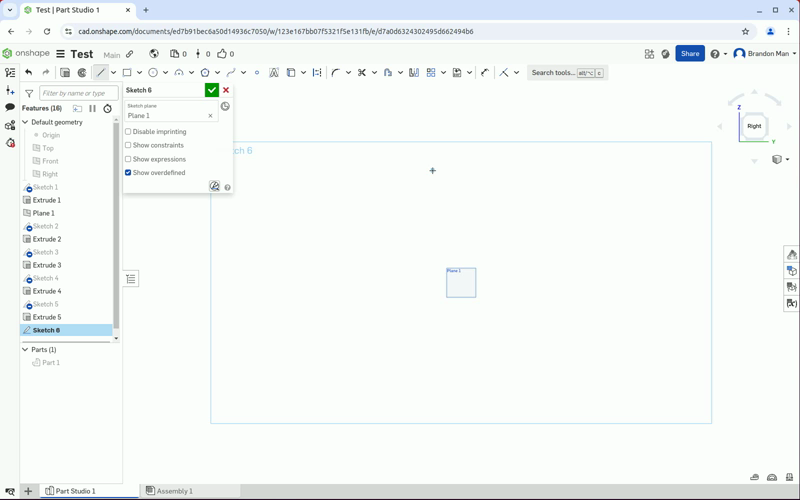
key_down(shift)
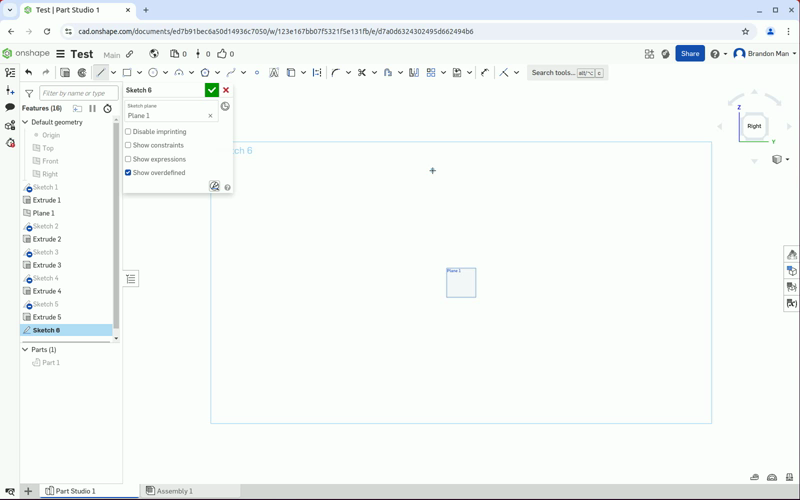
mouse_move(462, 170)
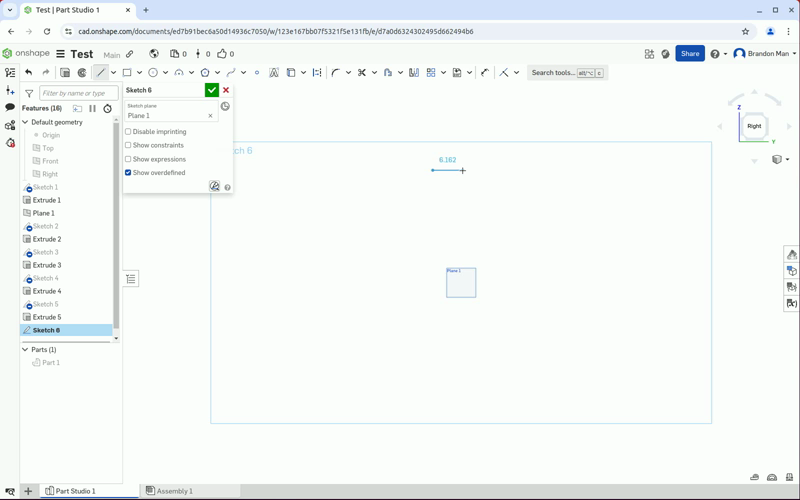
mouse_move(461, 199)
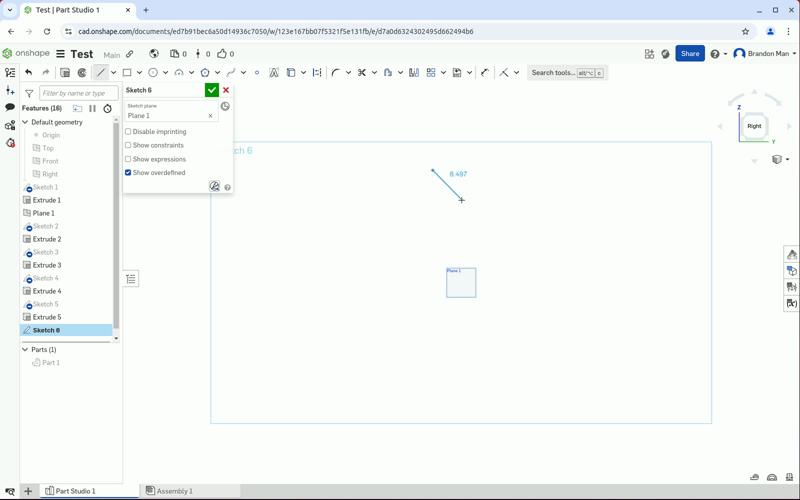
click(461, 199)
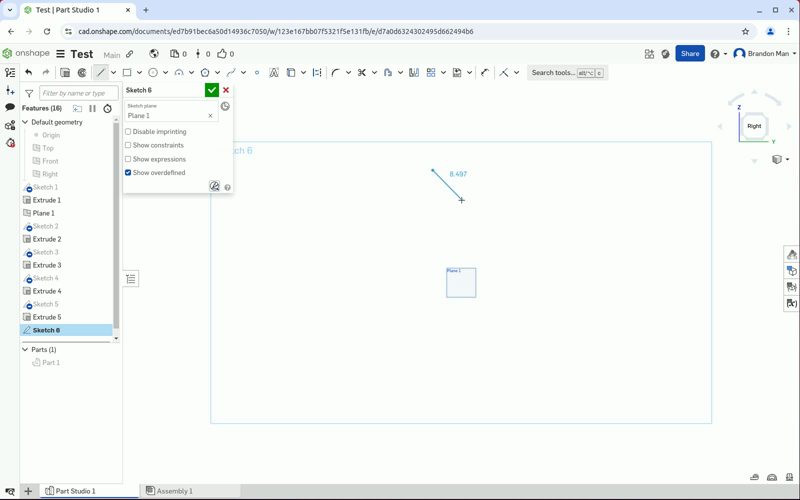
key_up(shift)
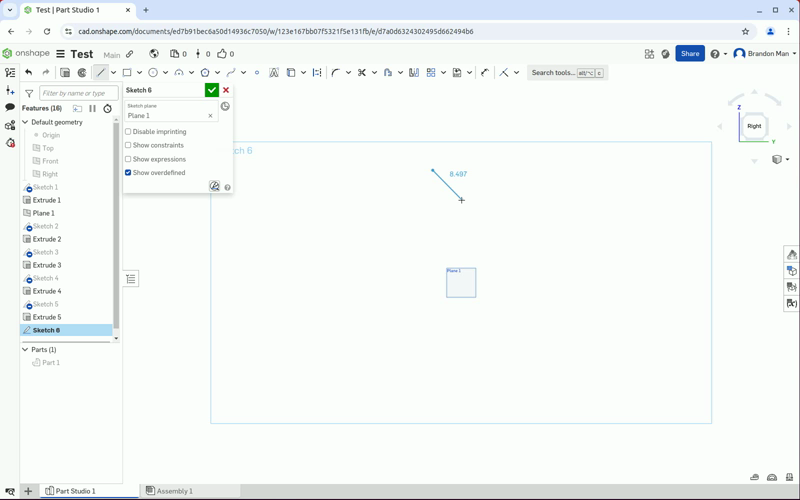
key_down(shift)
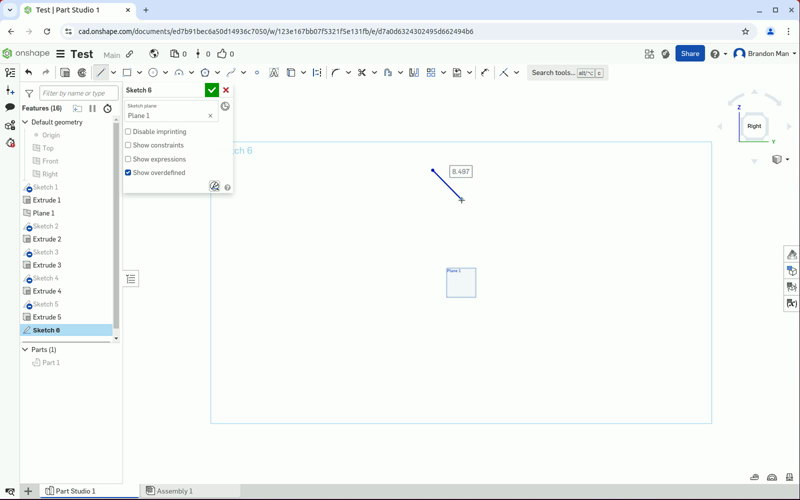
mouse_move(491, 199)
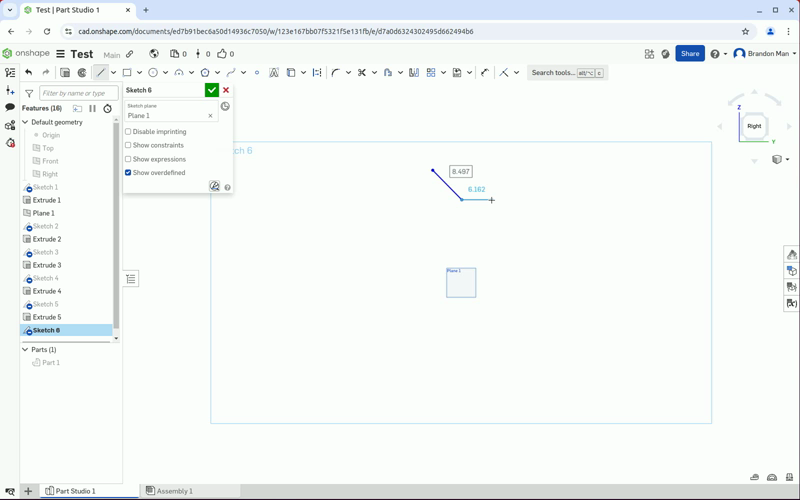
mouse_move(461, 170)
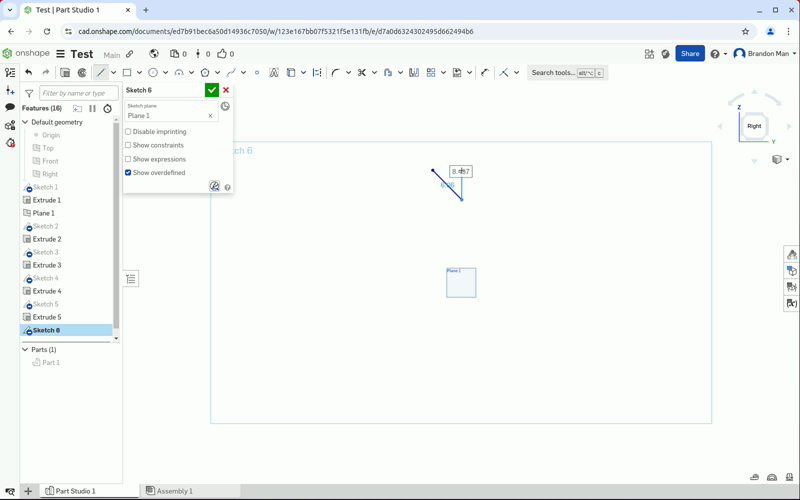
click(461, 170)
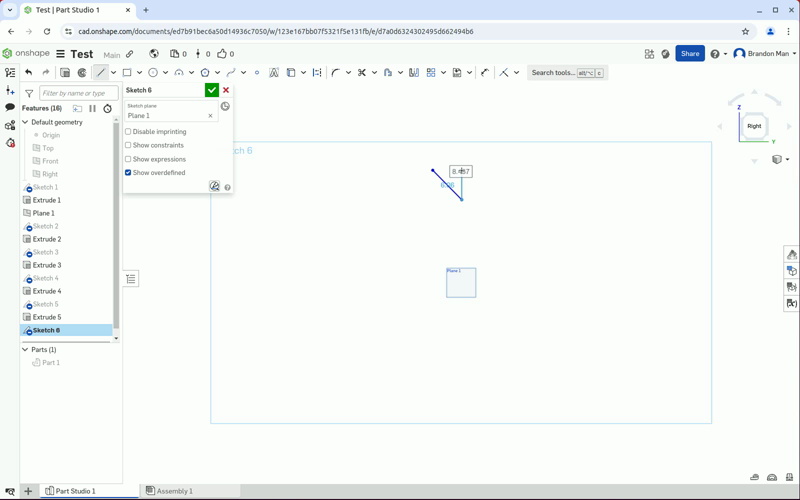
key_up(shift)
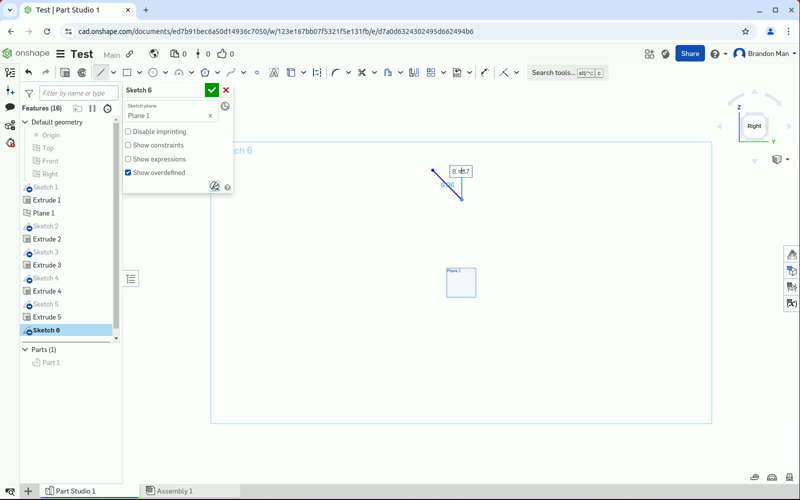
mouse_move(491, 170)
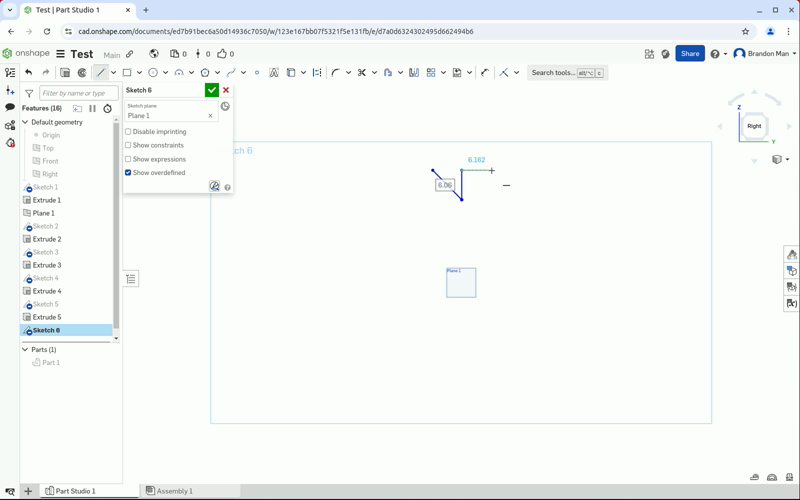
key_down(shift)
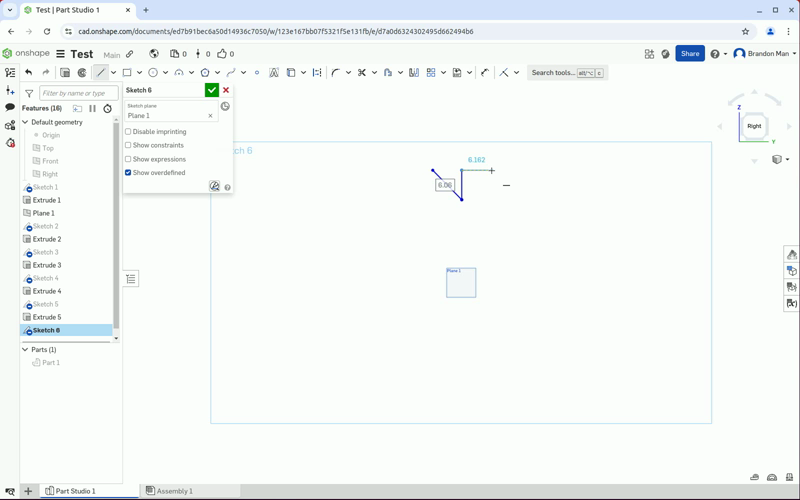
mouse_move(432, 170)
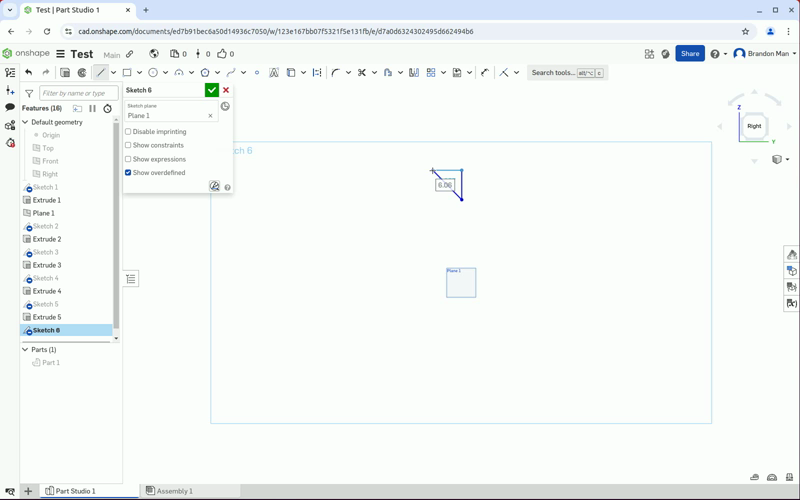
key_up(shift)
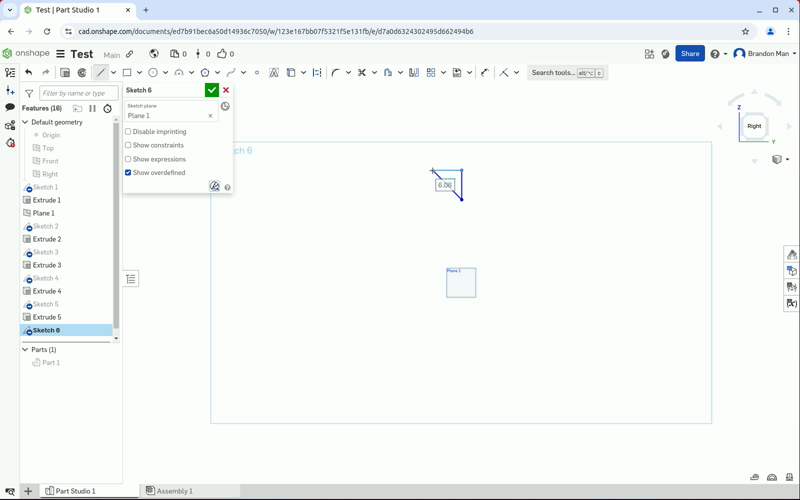
click(432, 170)
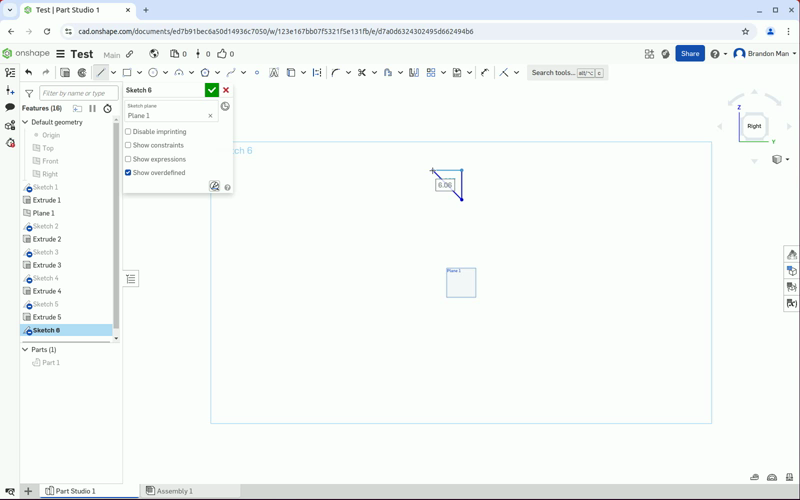
key(esc)
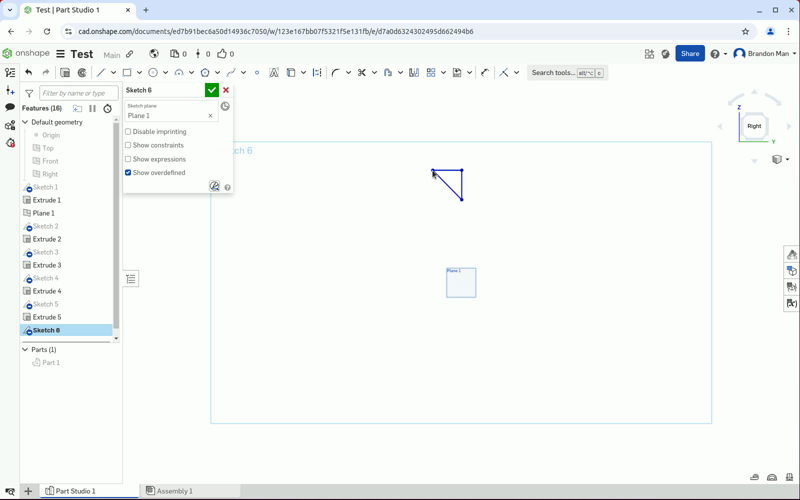
mouse_move(460, 192)
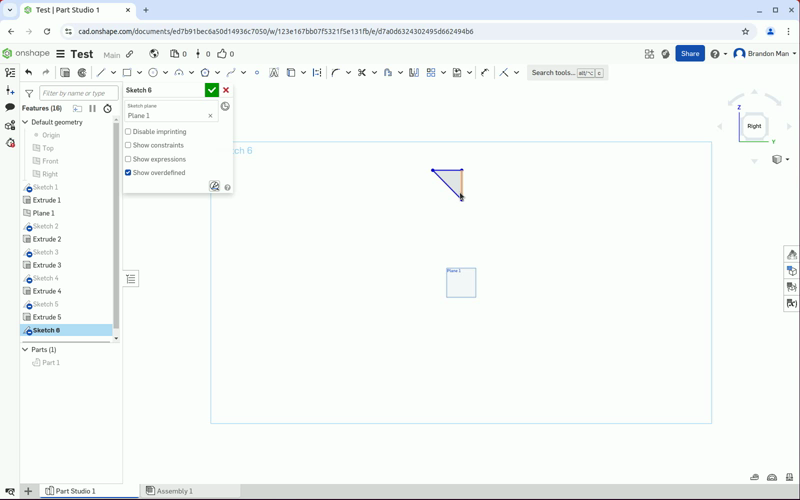
scroll(6)
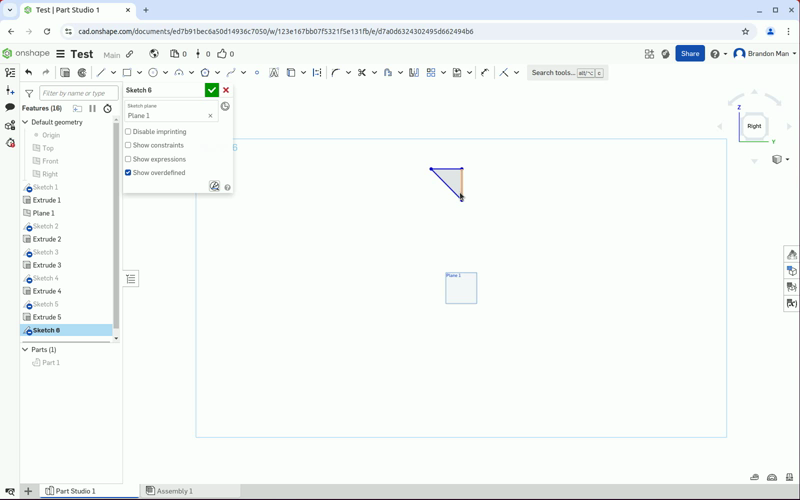
scroll(6)
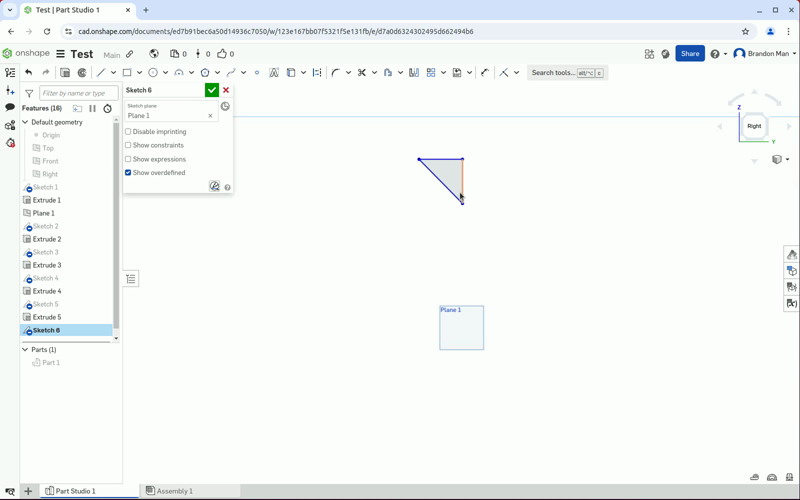
scroll(6)
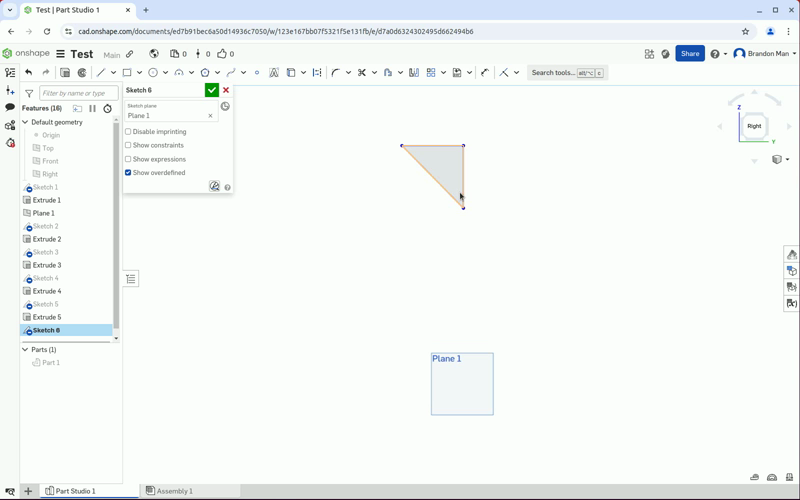
scroll(6)
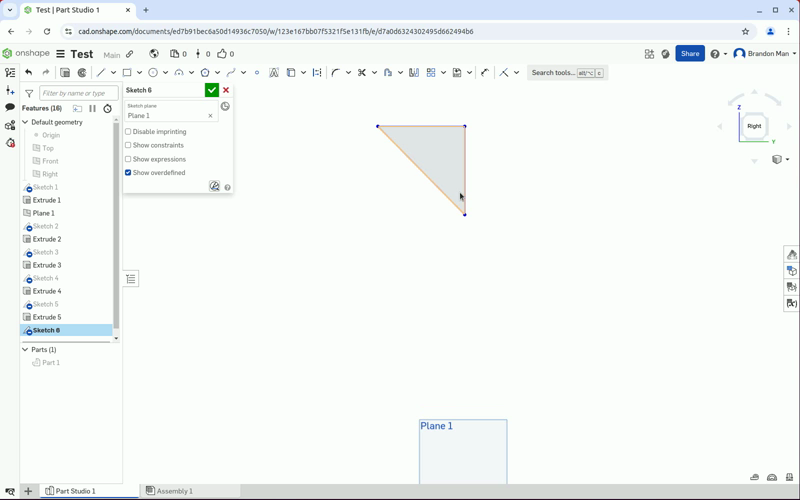
scroll(6)
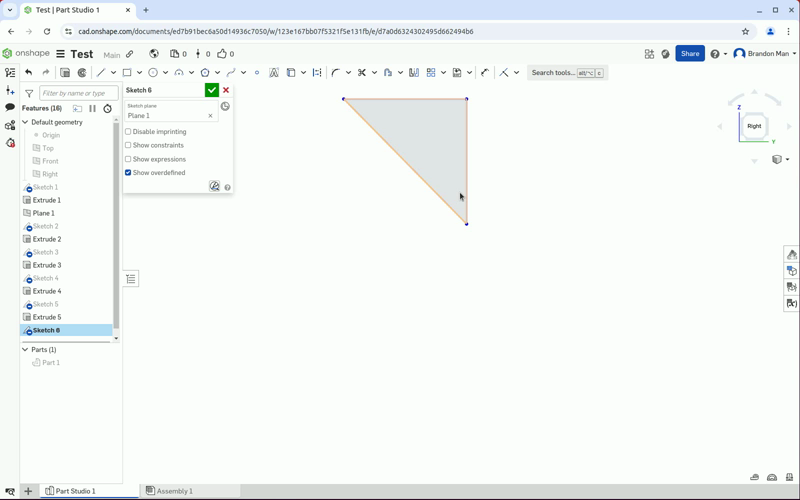
scroll(6)
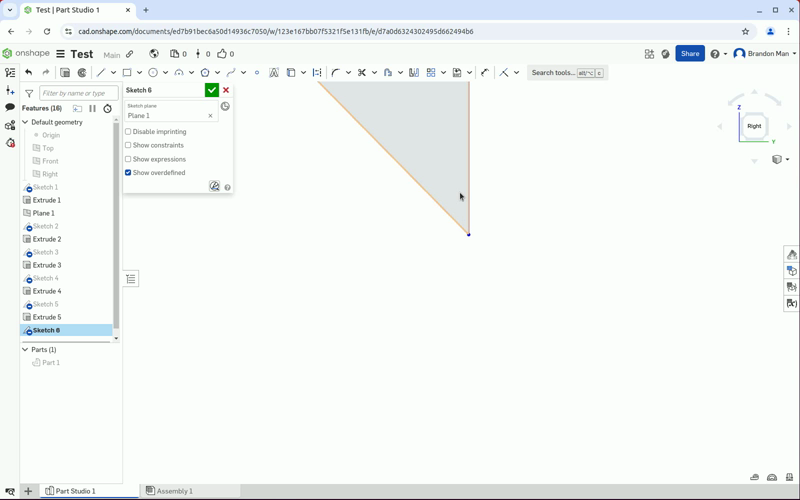
scroll(6)
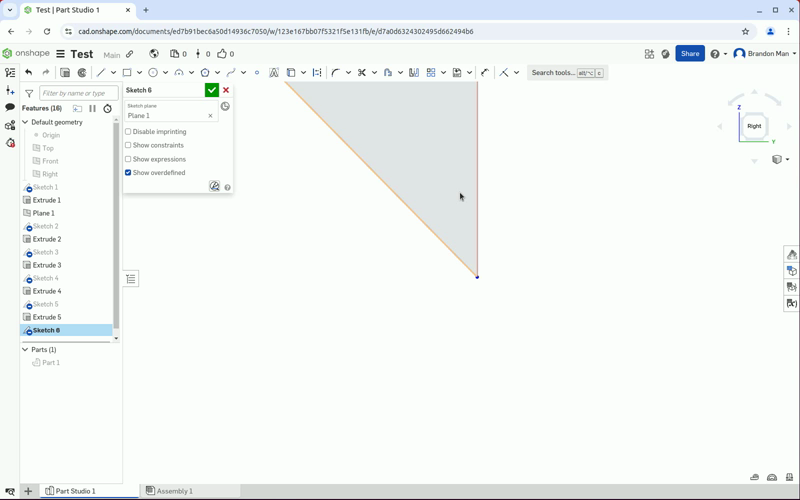
click(460, 192)
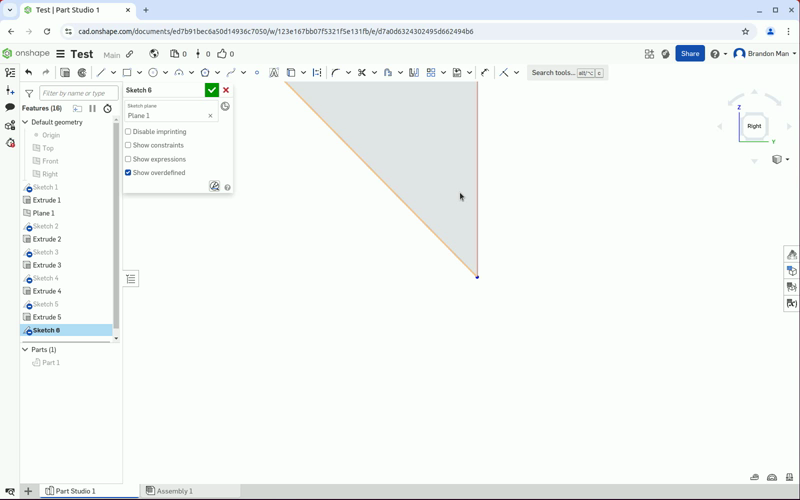
scroll(-6)
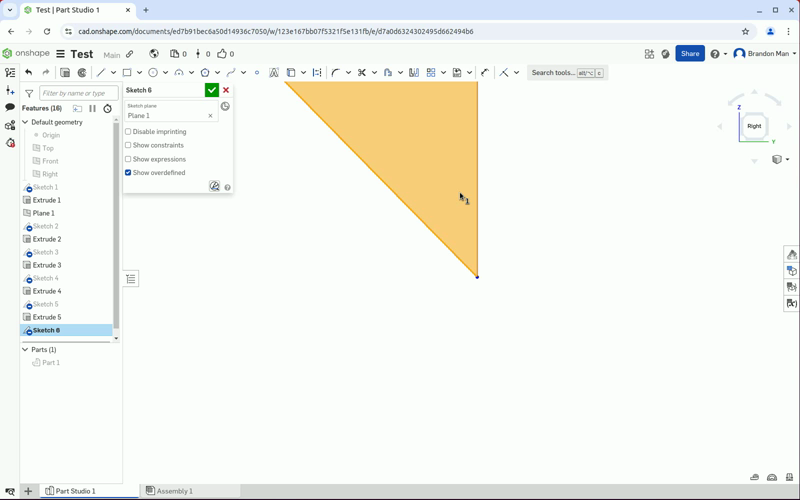
scroll(-6)
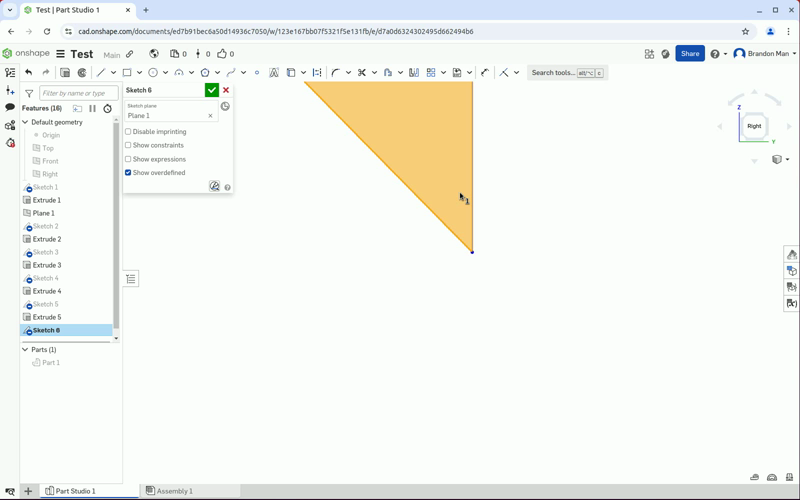
scroll(-6)
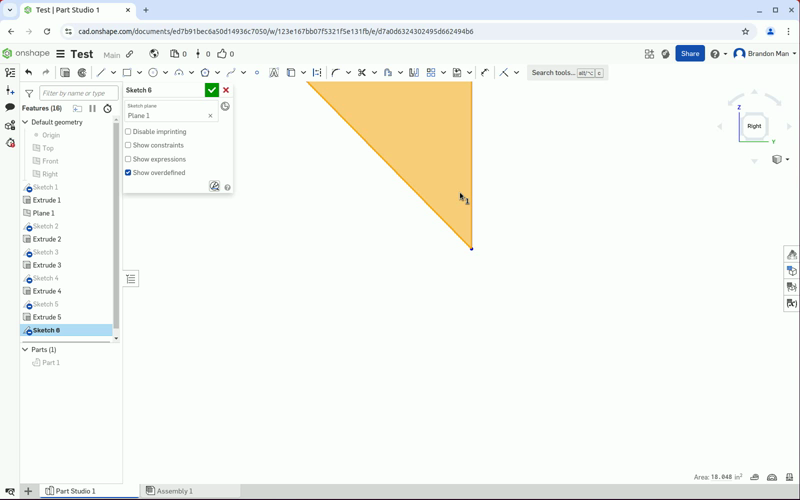
scroll(-6)
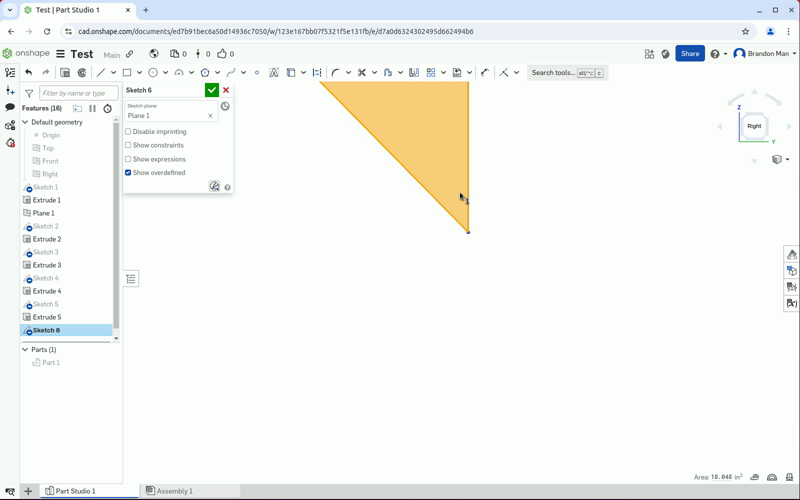
scroll(-6)
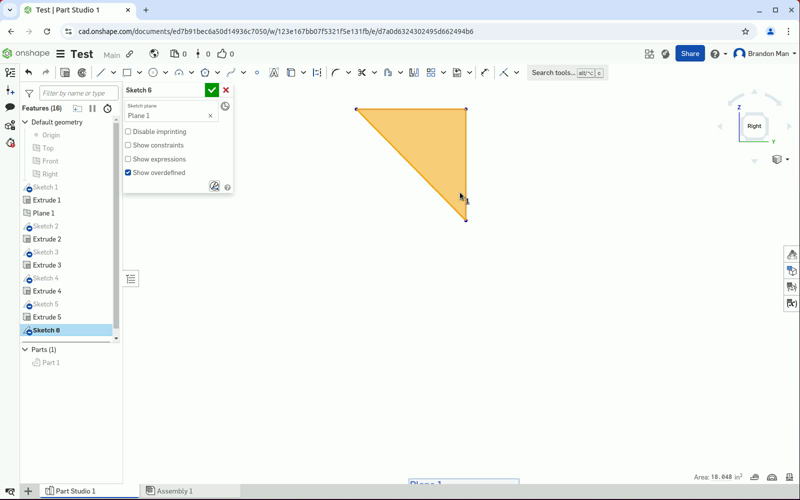
scroll(-6)
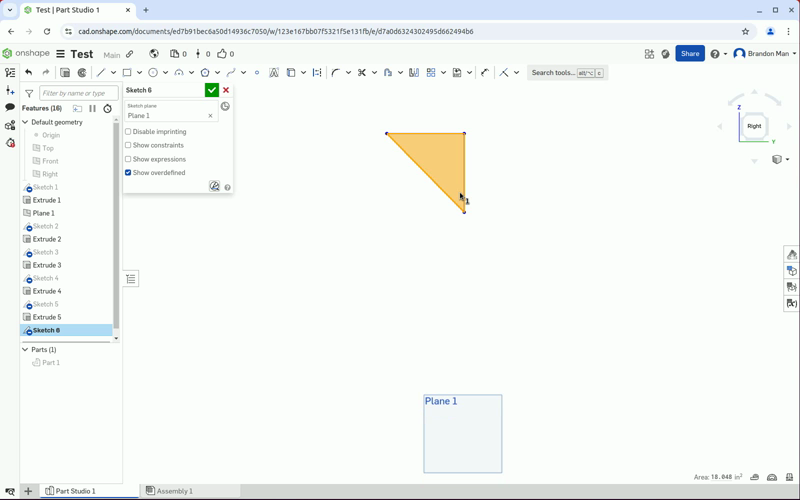
scroll(-6)
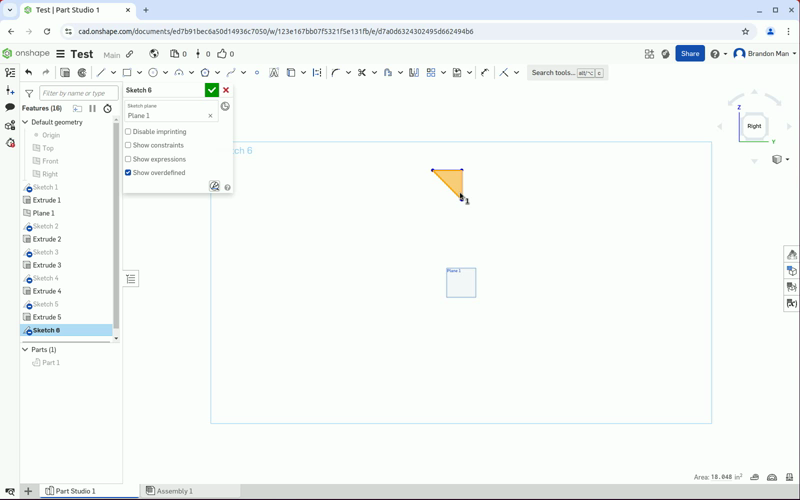
mouse_move(73, 352)
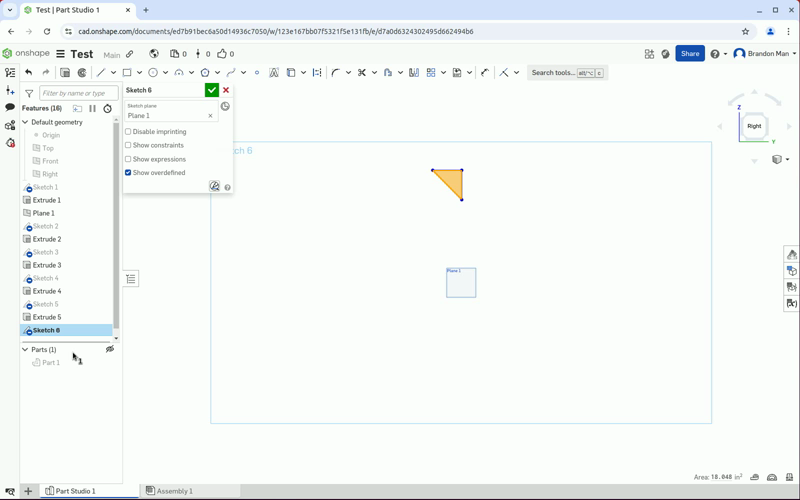
key(shift+y)
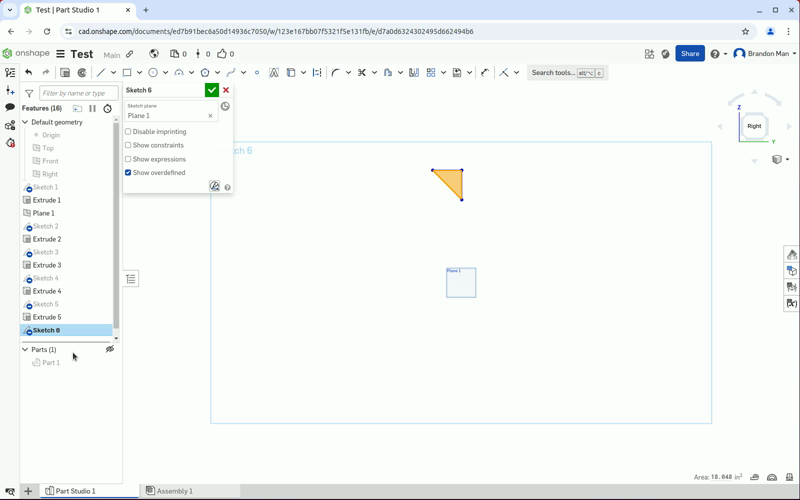
key(shift+e)
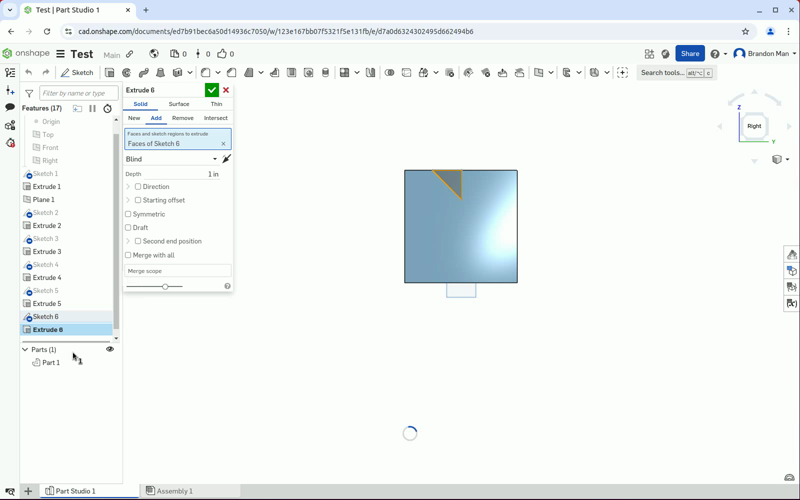
mouse_move(143, 106)
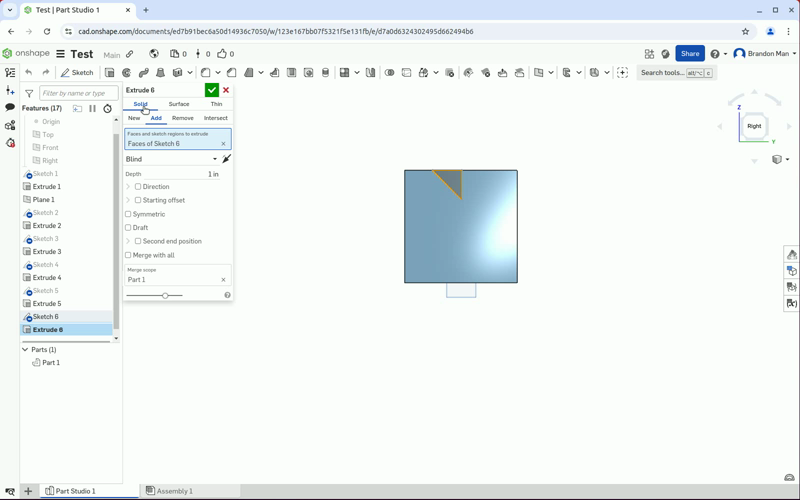
click(143, 106)
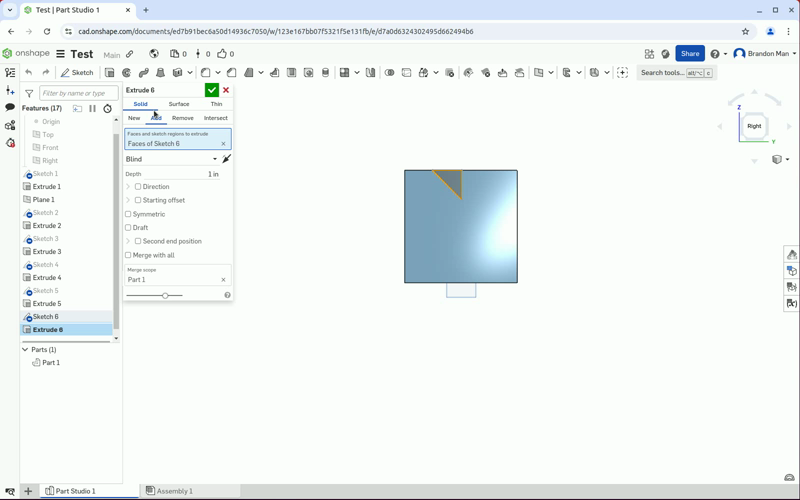
mouse_move(186, 120)
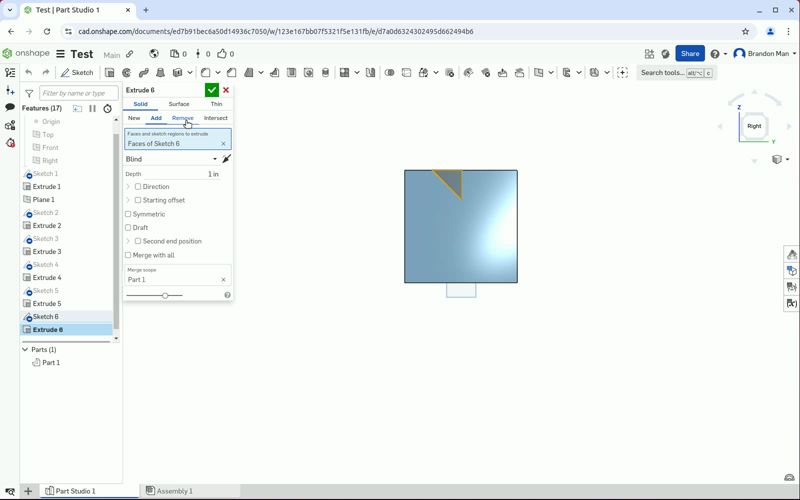
click(186, 120)
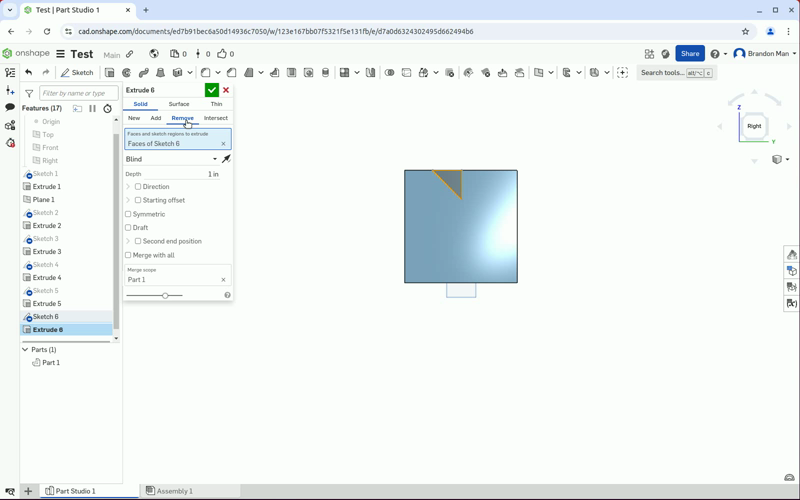
key(tab, 4)
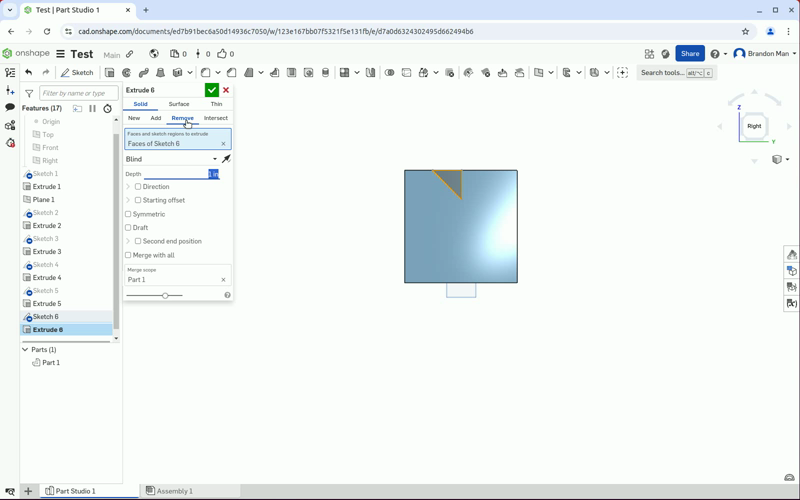
text(23.108)
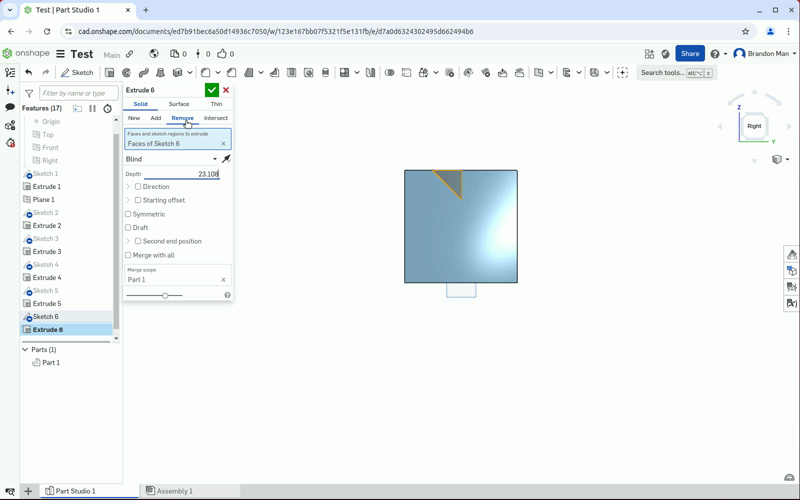
key(tab, 6)
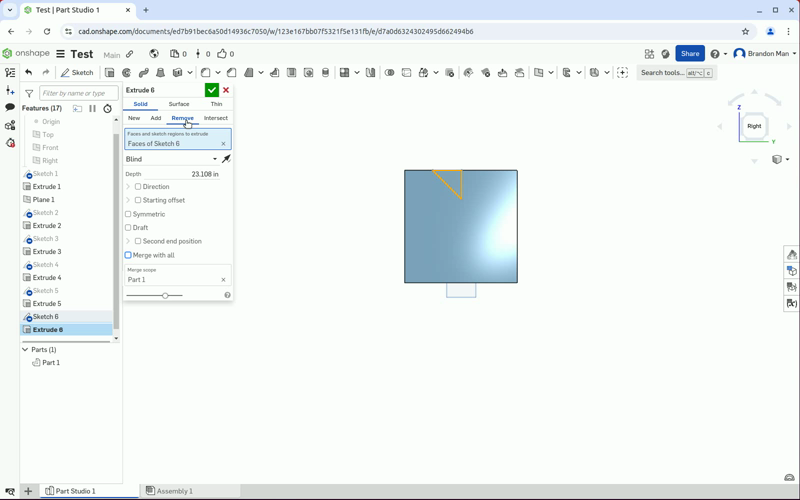
key(space)
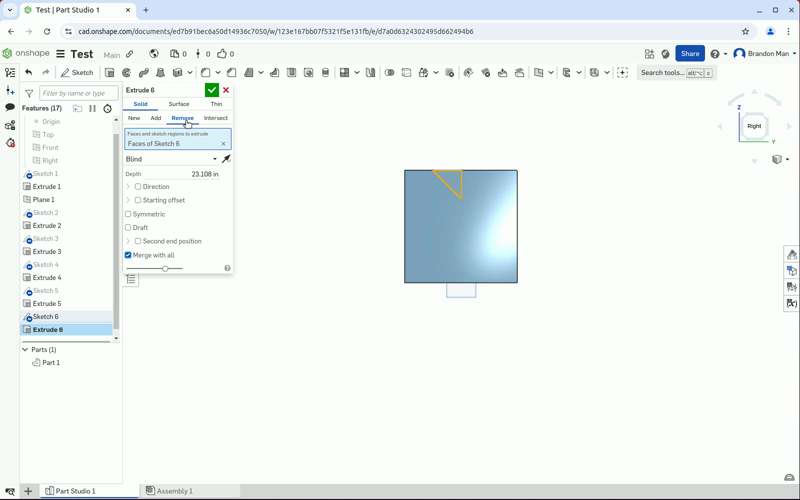
key(enter)
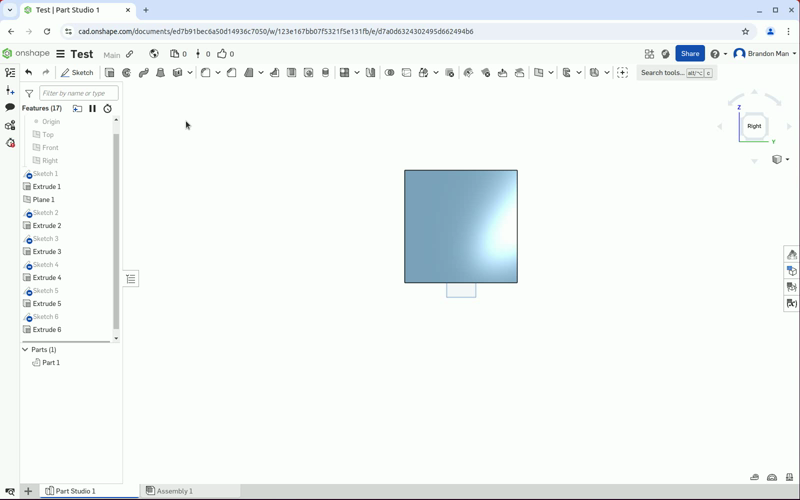
key(shift+h)
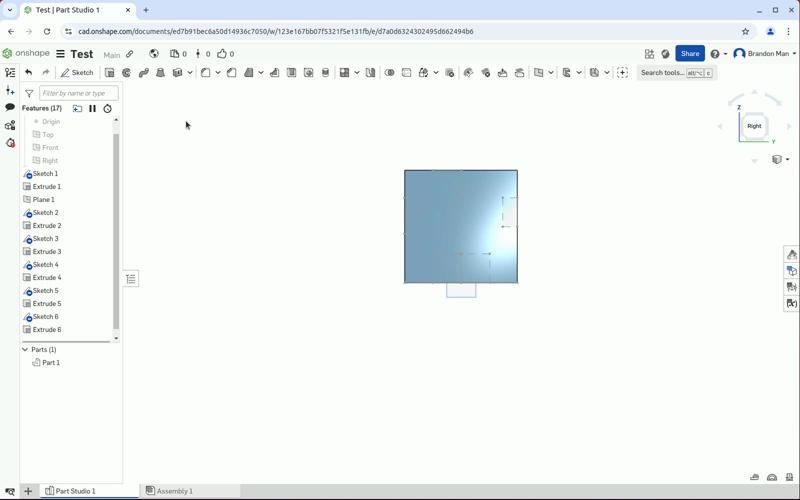
key(shift+h)
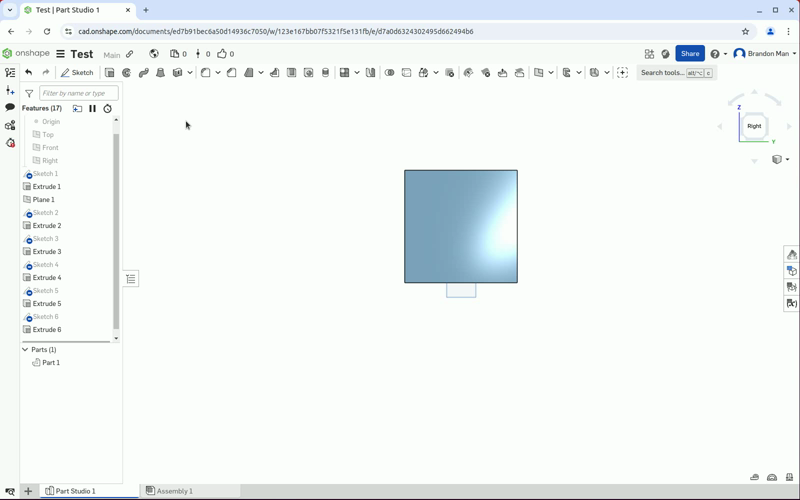
mouse_move(69, 176)
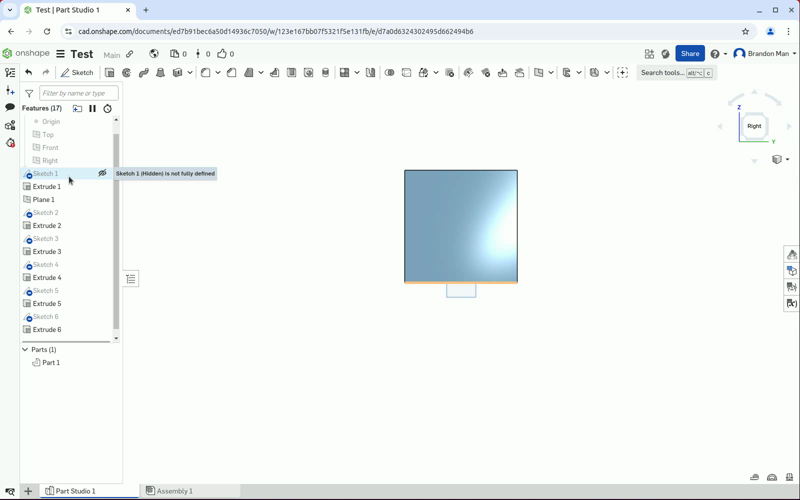
click(69, 176)
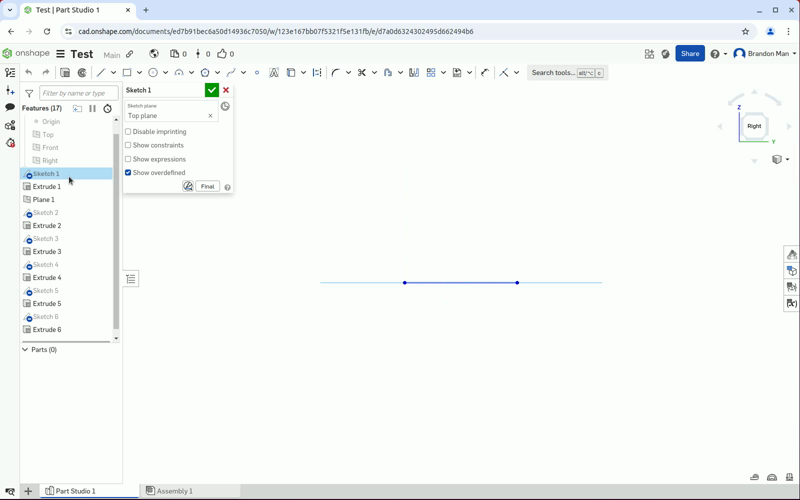
mouse_move(229, 92)
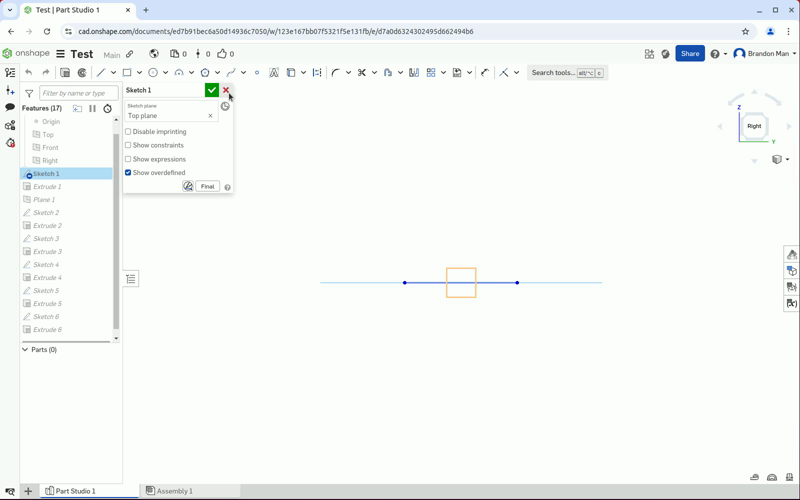
click(229, 92)
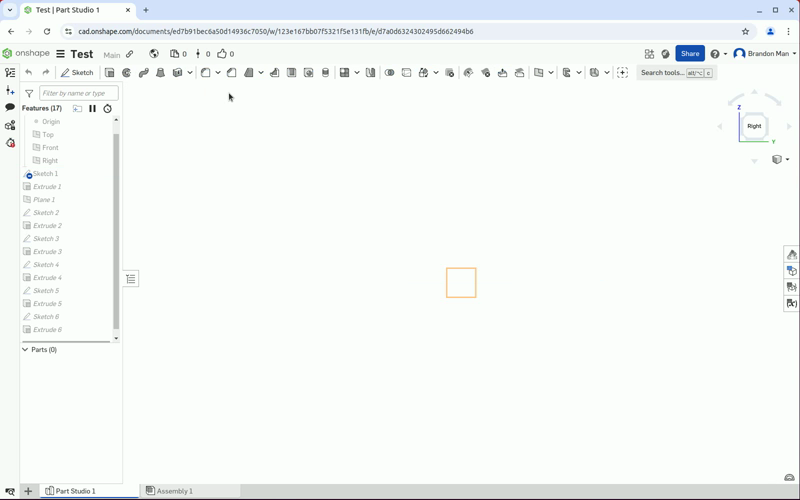
key(shift+s)
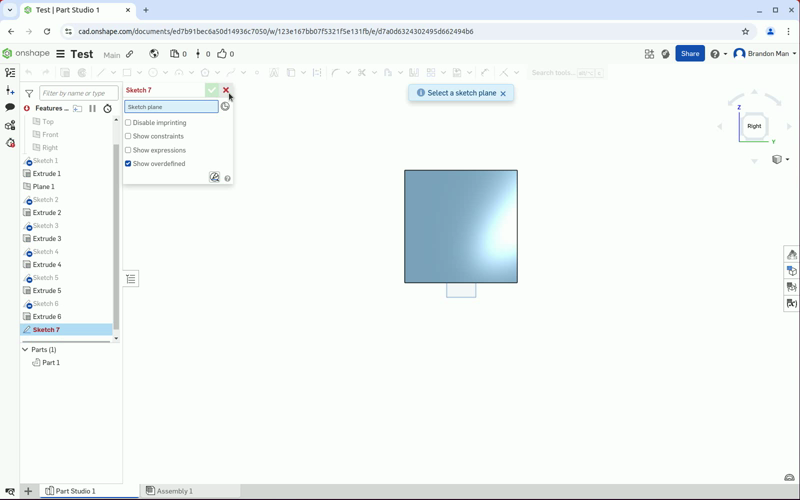
mouse_move(69, 189)
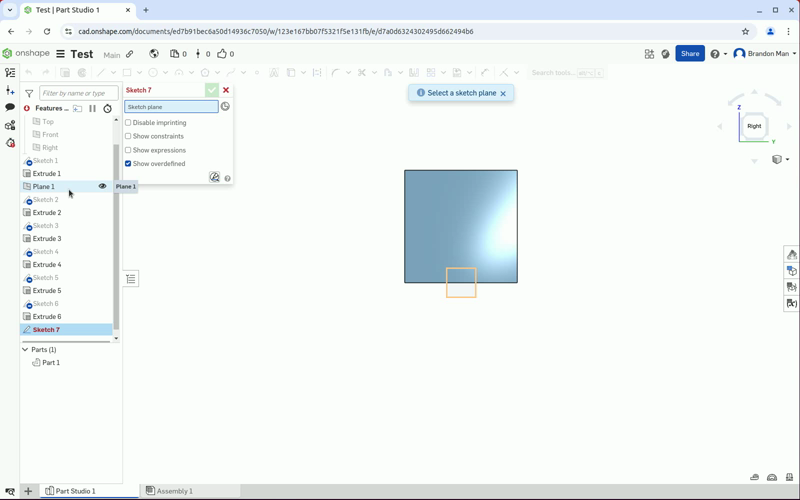
click(69, 189)
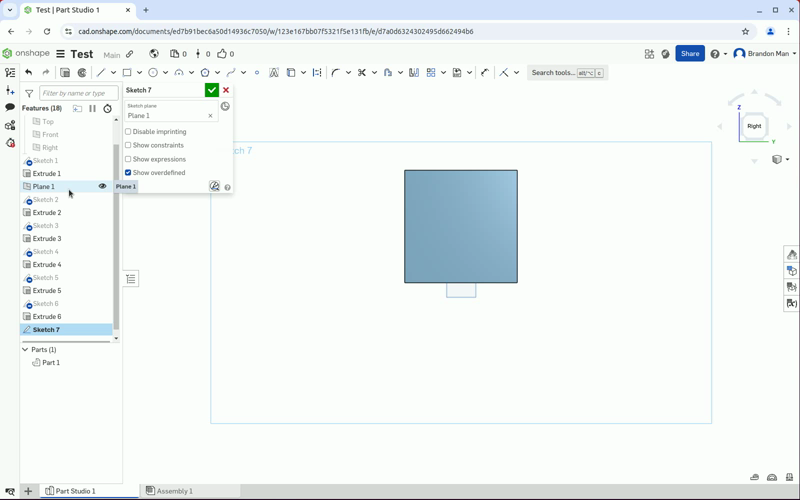
mouse_move(73, 352)
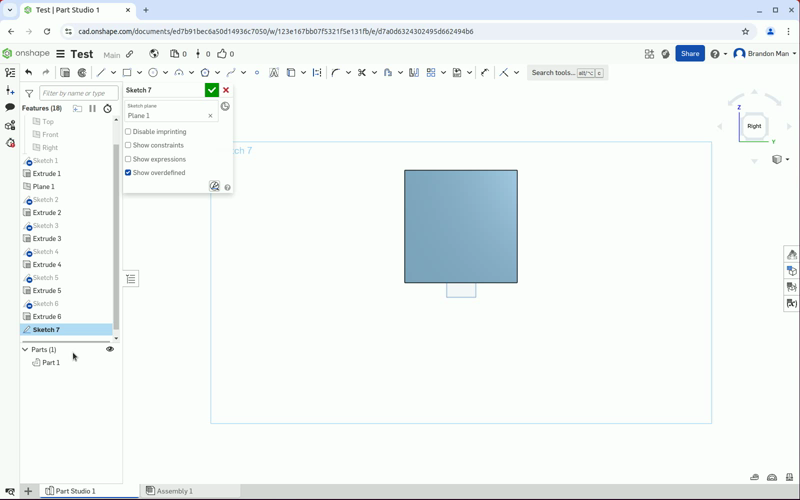
key(y)
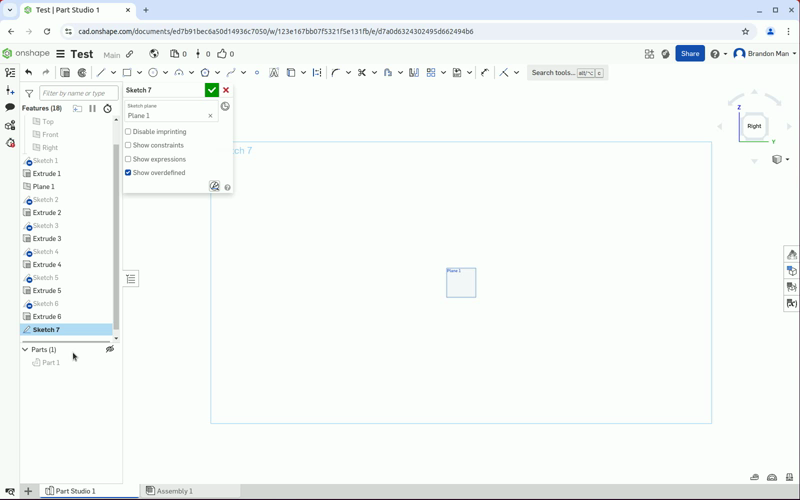
key(l)
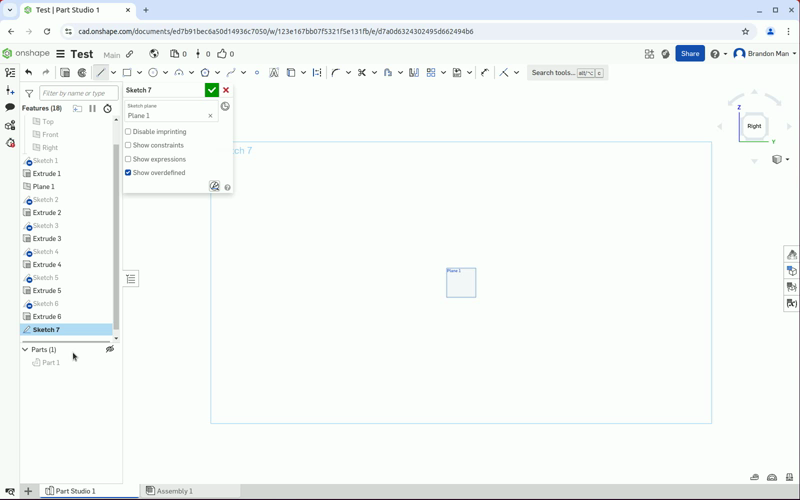
key_down(shift)
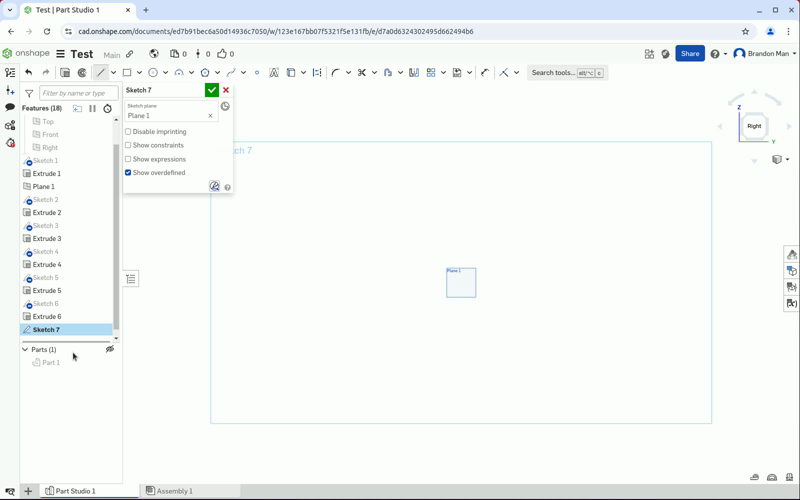
mouse_move(460, 198)
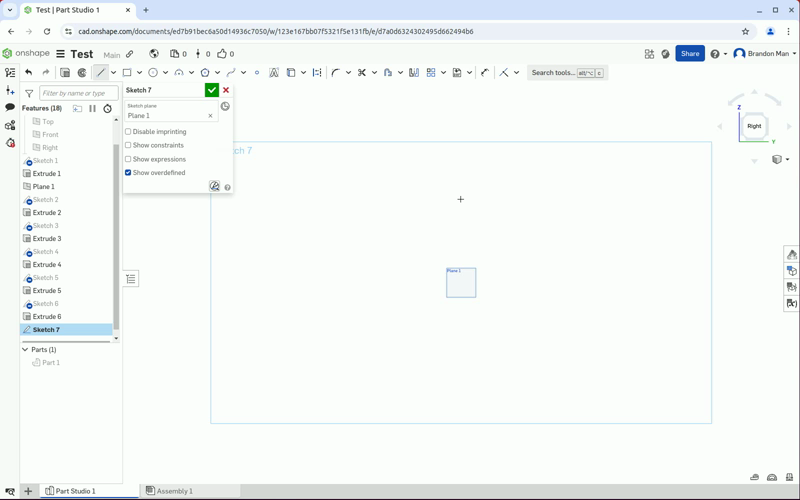
click(460, 198)
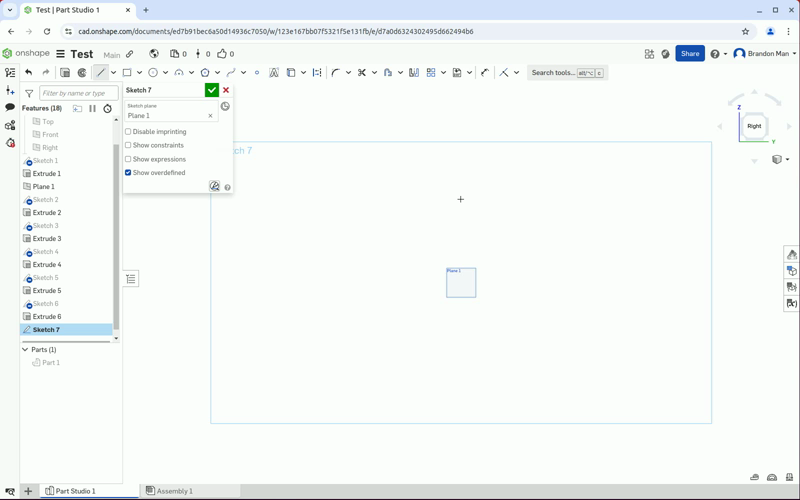
key_up(shift)
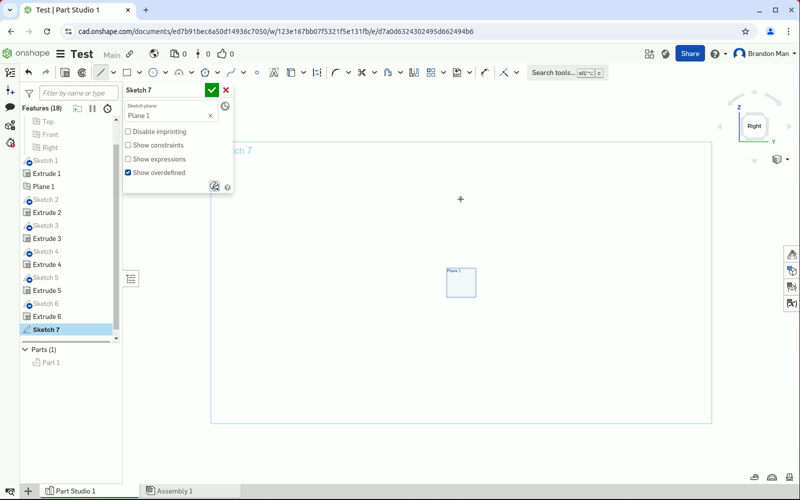
key_down(shift)
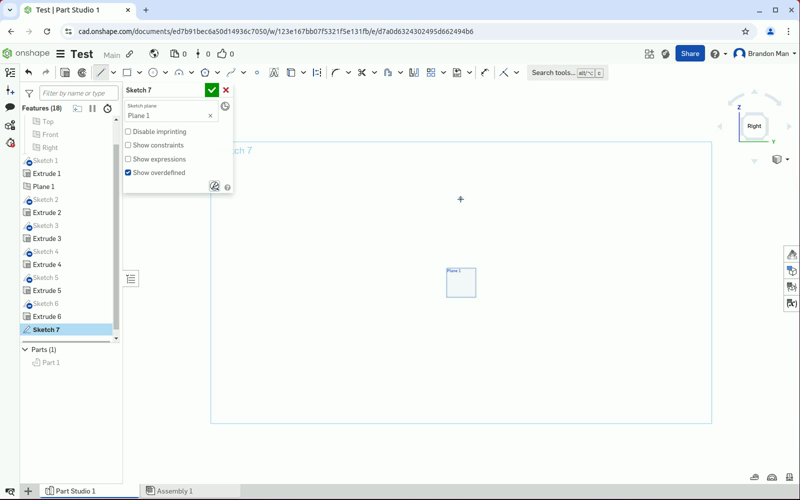
mouse_move(490, 198)
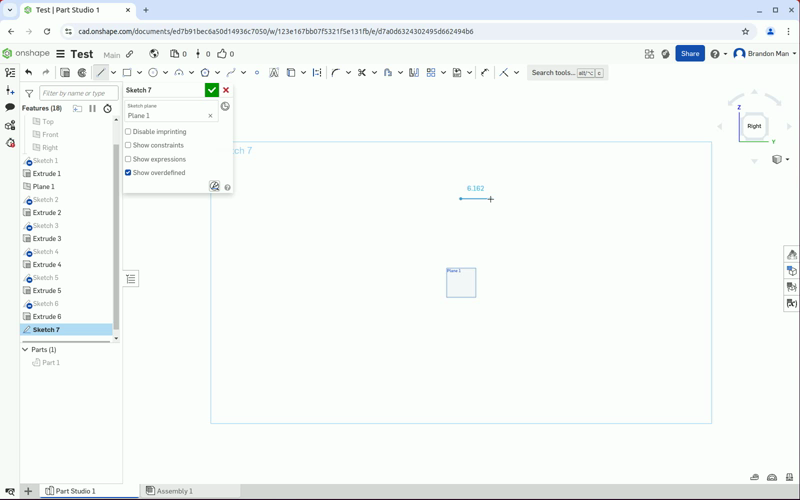
mouse_move(489, 169)
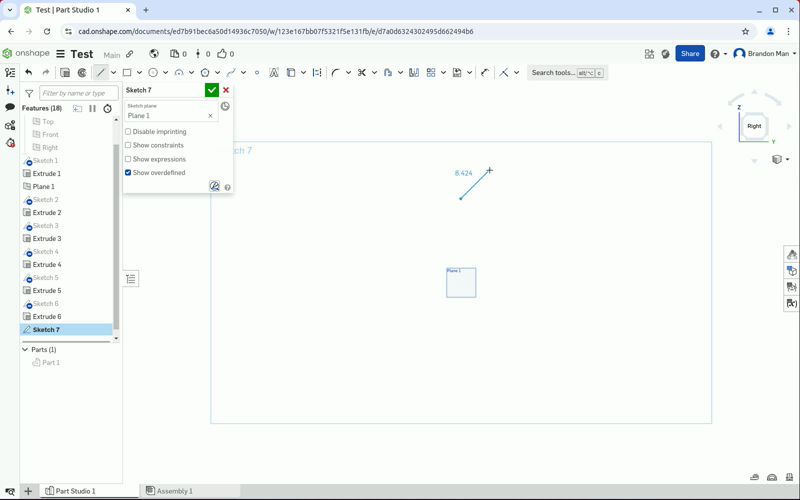
click(489, 169)
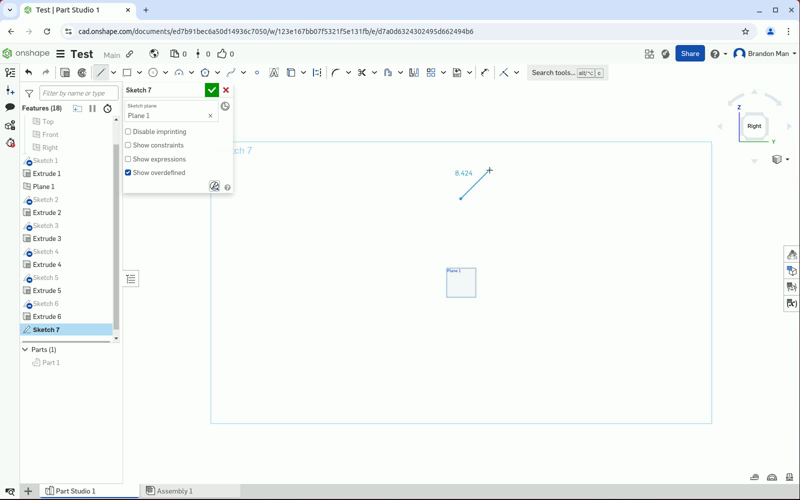
key_up(shift)
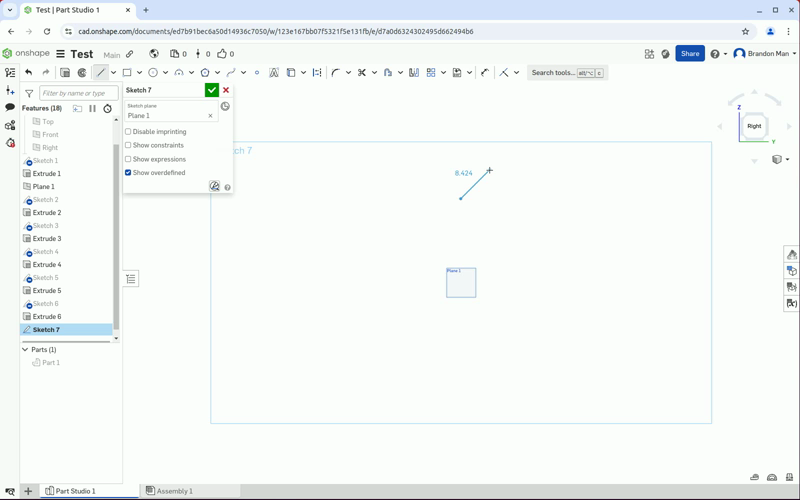
key_down(shift)
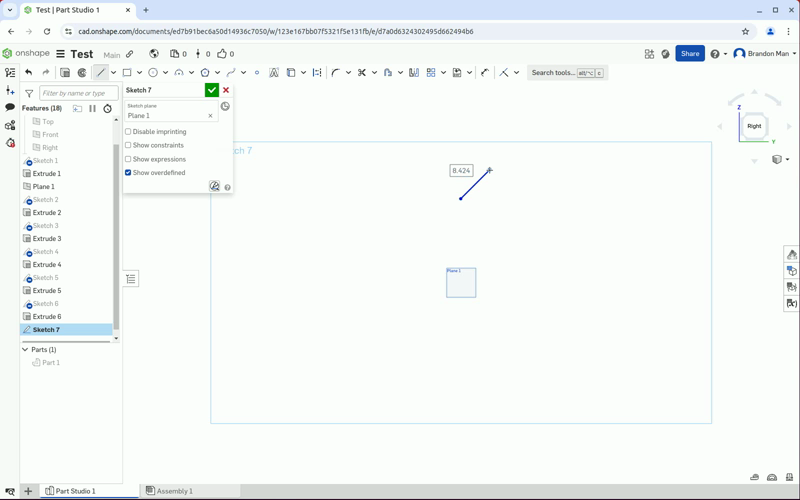
mouse_move(519, 169)
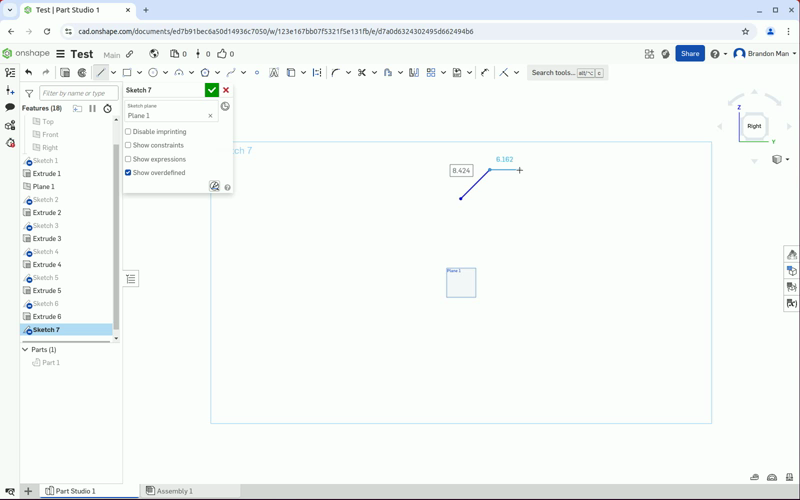
mouse_move(460, 169)
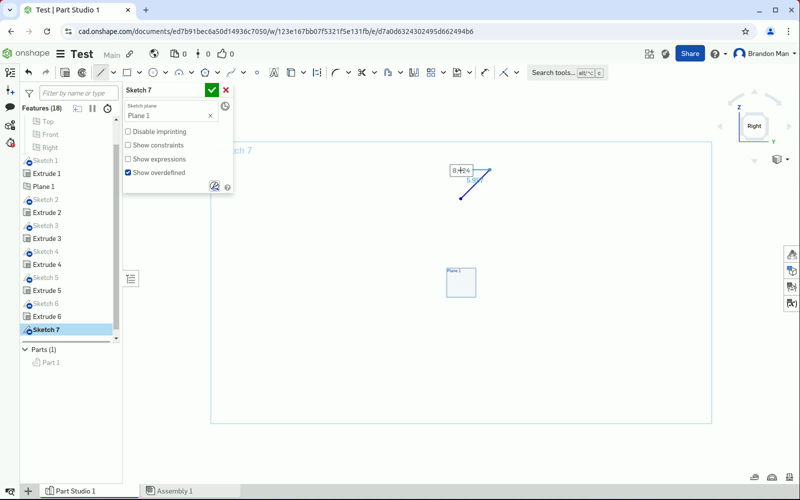
click(460, 169)
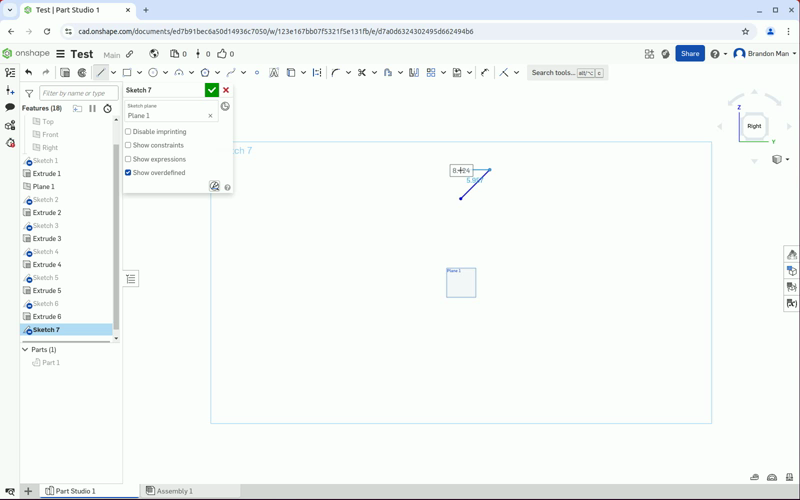
key_up(shift)
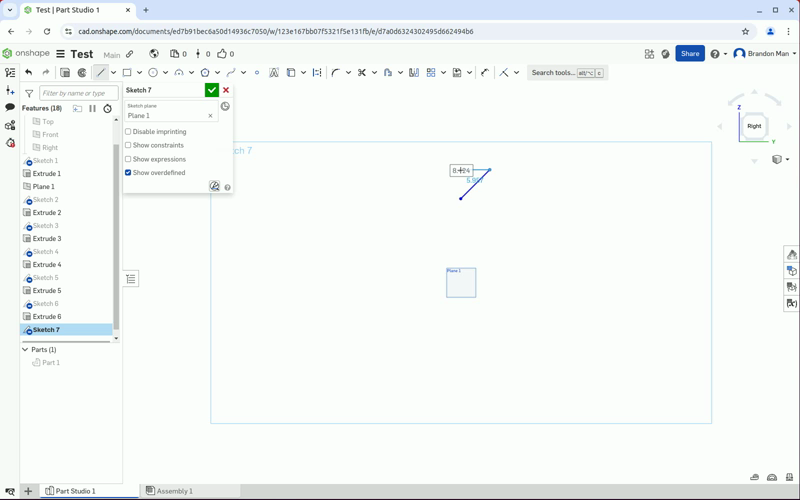
mouse_move(490, 169)
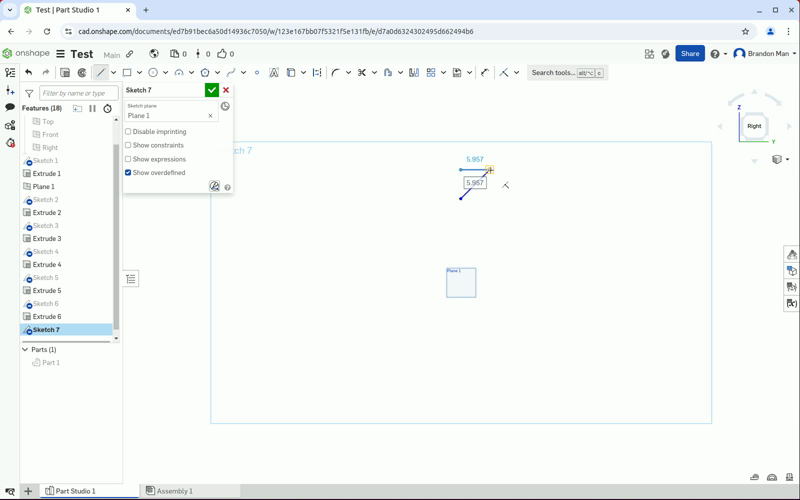
key_down(shift)
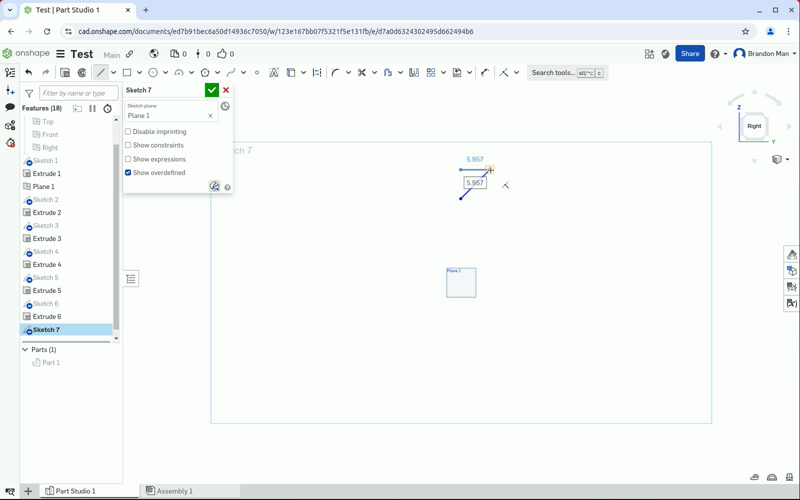
mouse_move(460, 198)
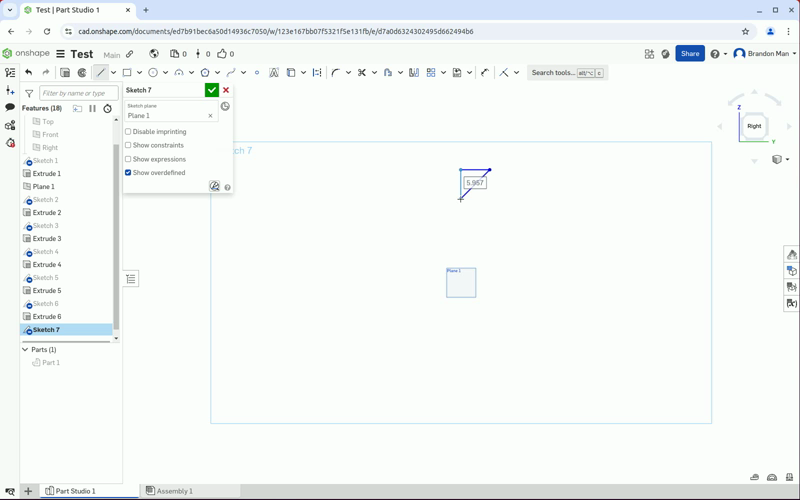
key_up(shift)
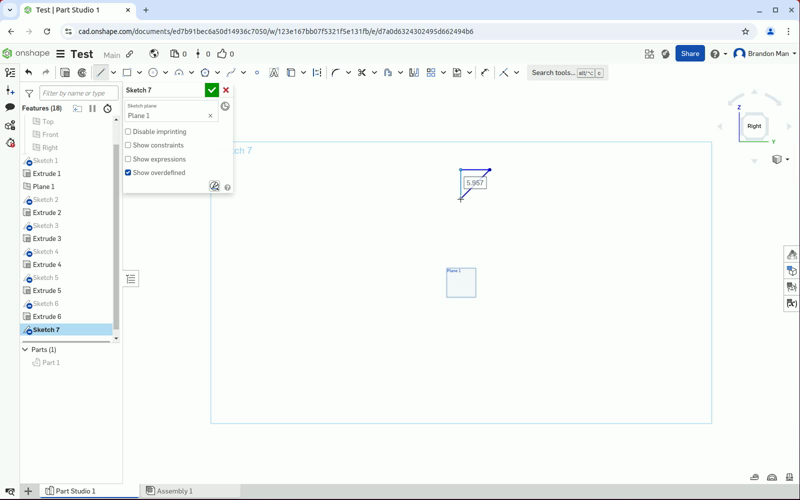
click(460, 198)
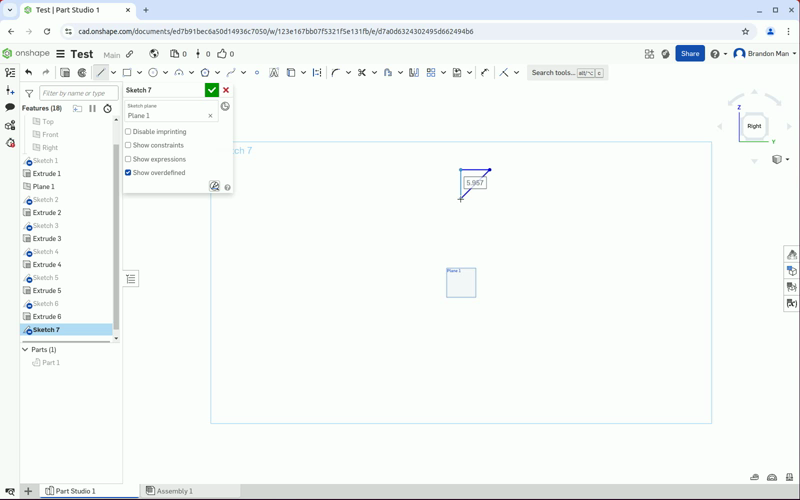
key(esc)
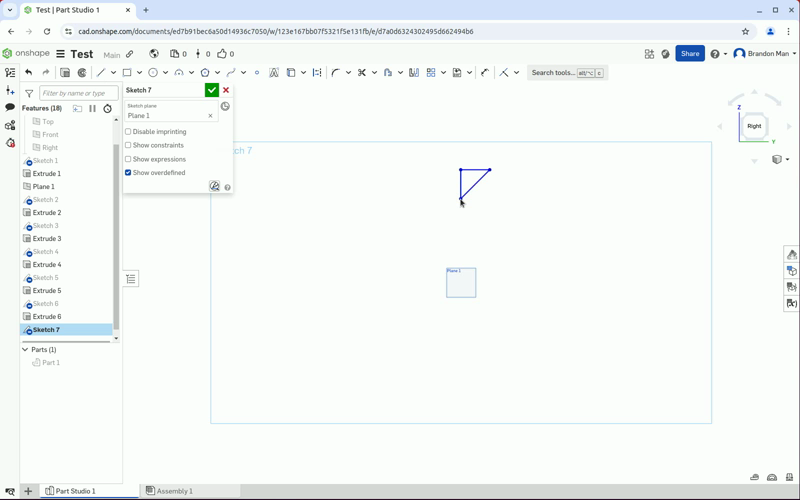
mouse_move(474, 172)
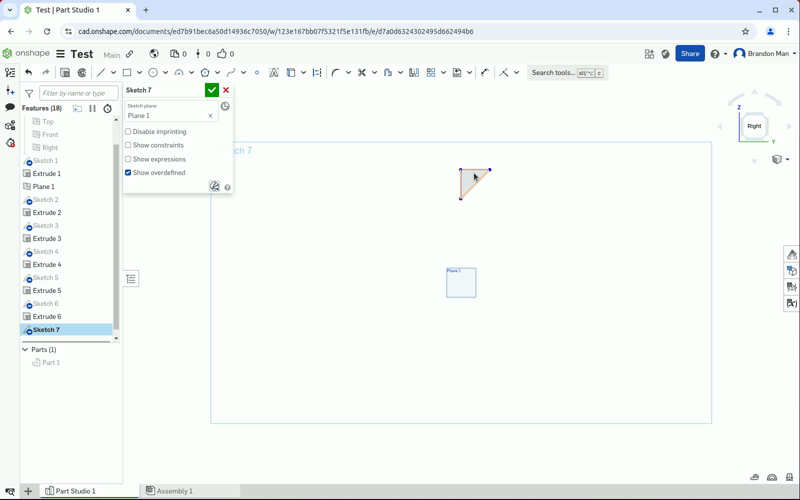
scroll(6)
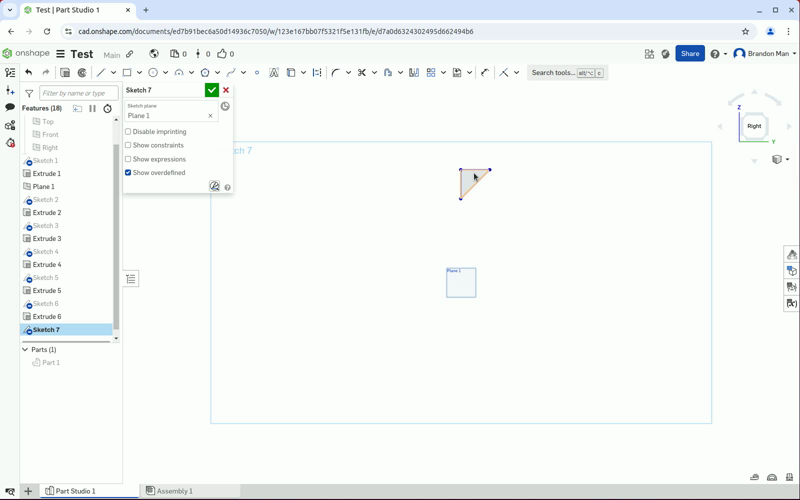
scroll(6)
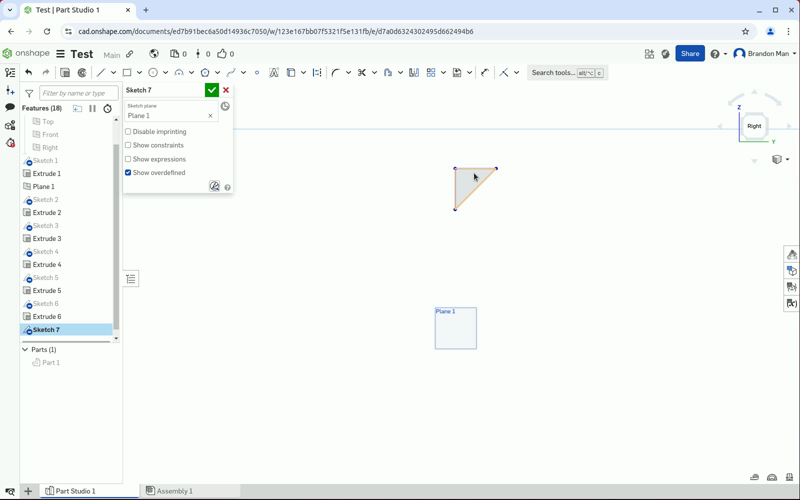
scroll(6)
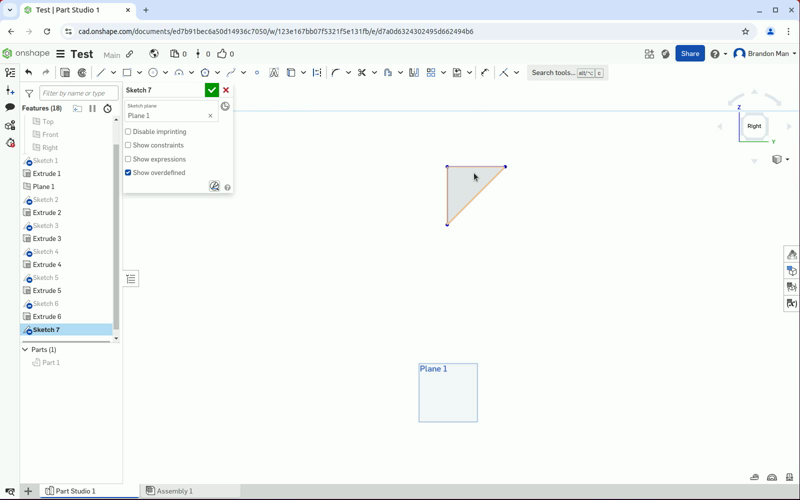
scroll(6)
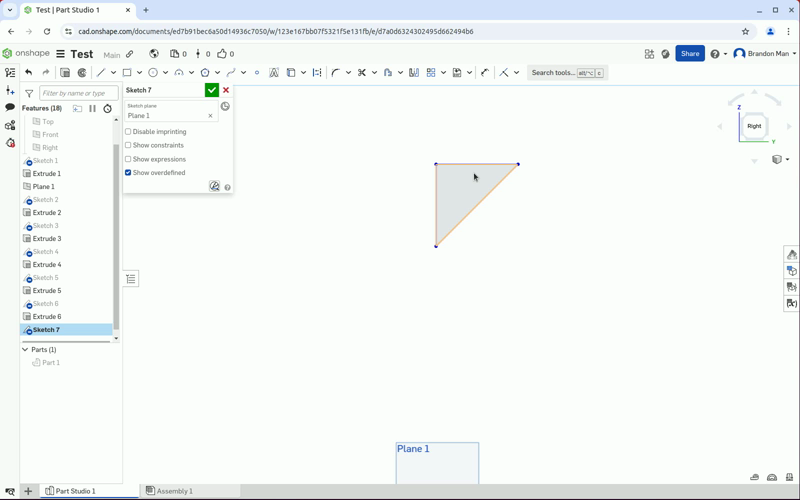
scroll(6)
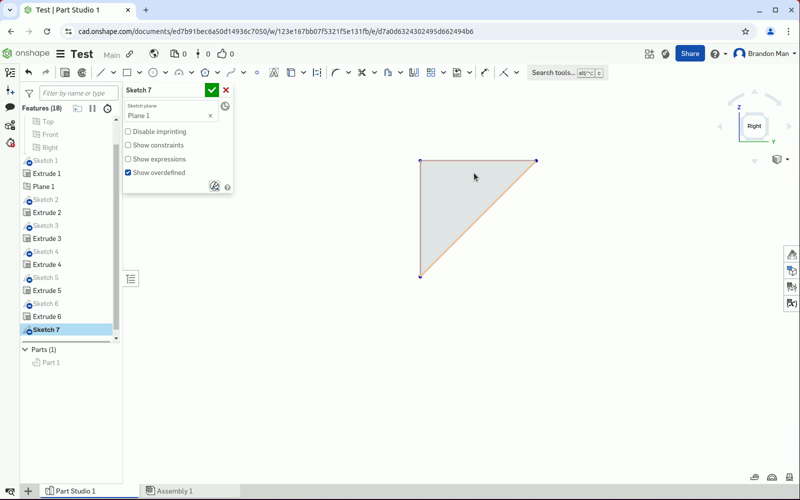
scroll(6)
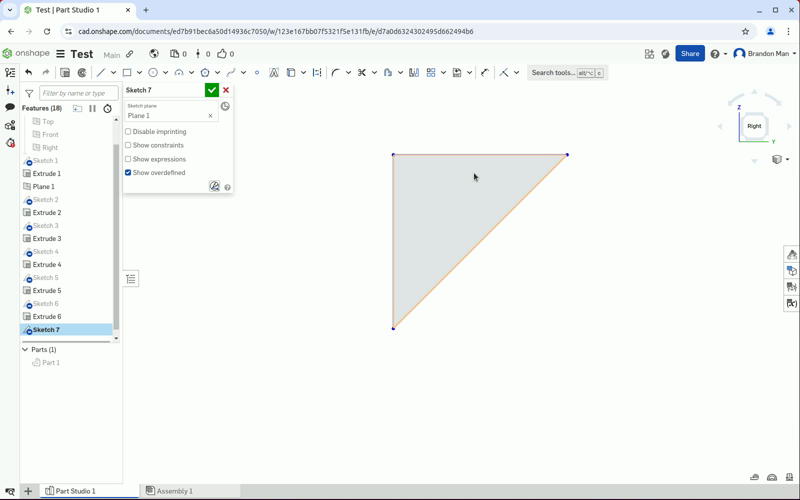
scroll(6)
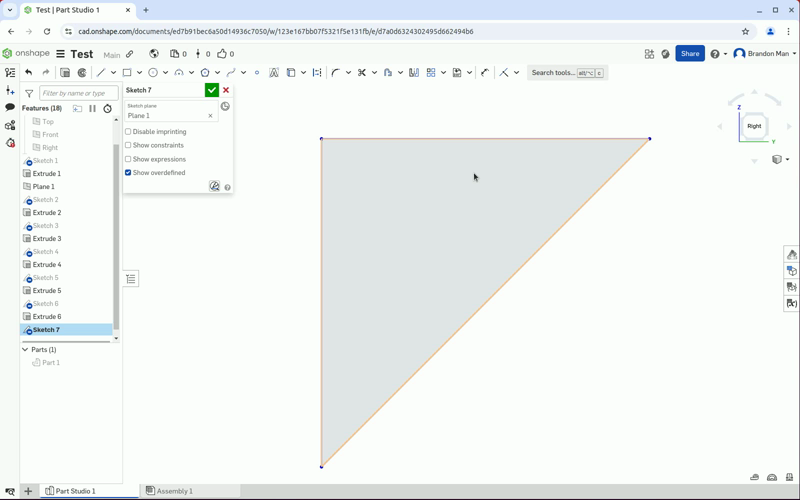
click(474, 172)
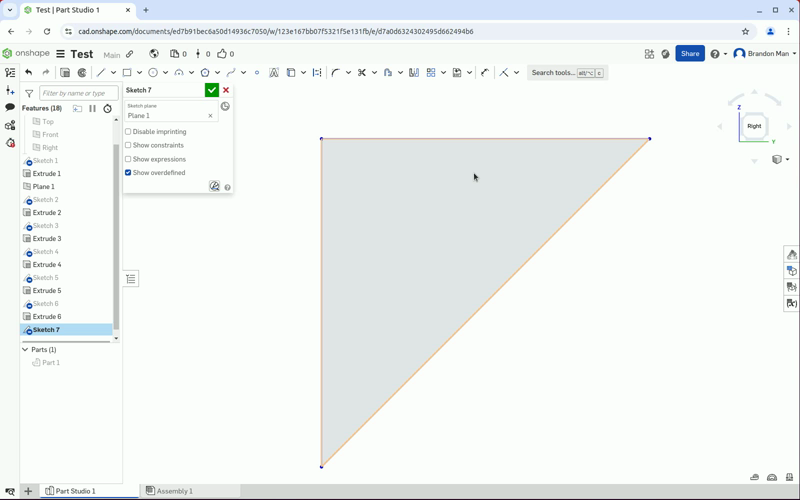
scroll(-6)
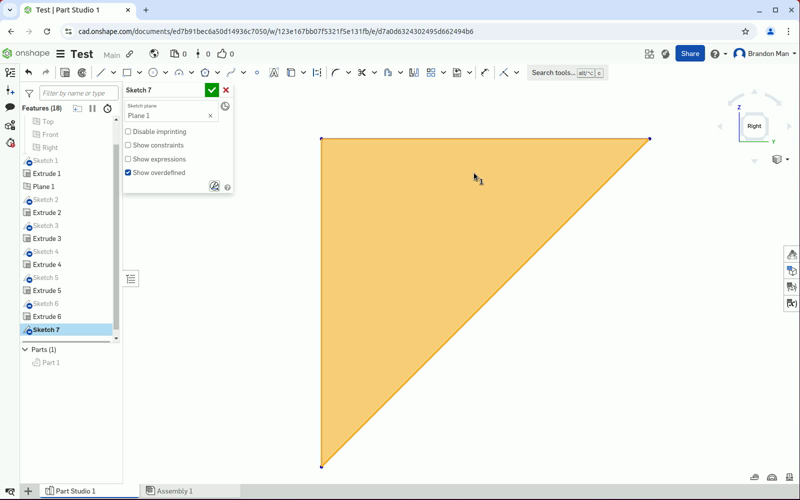
scroll(-6)
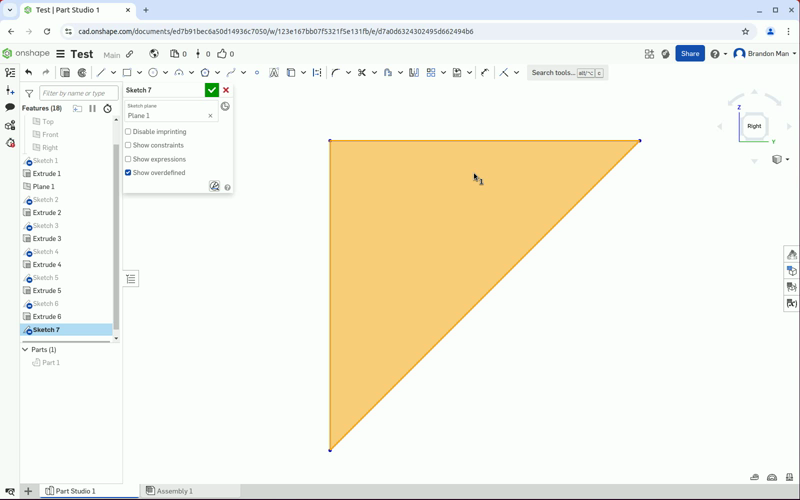
scroll(-6)
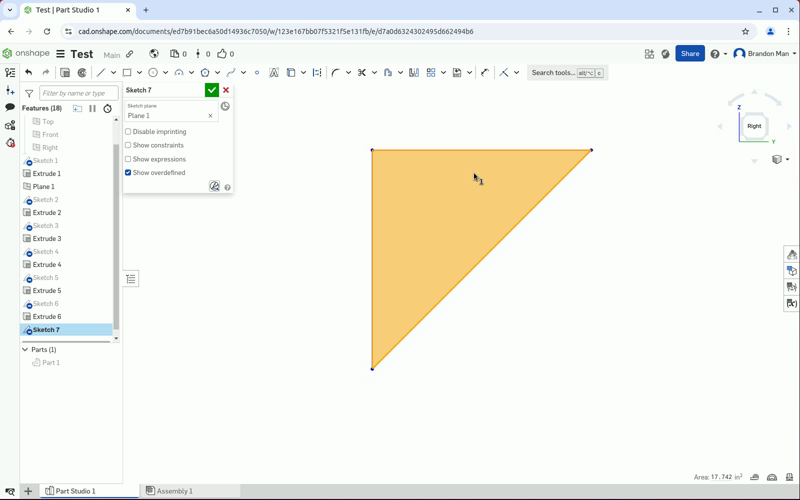
scroll(-6)
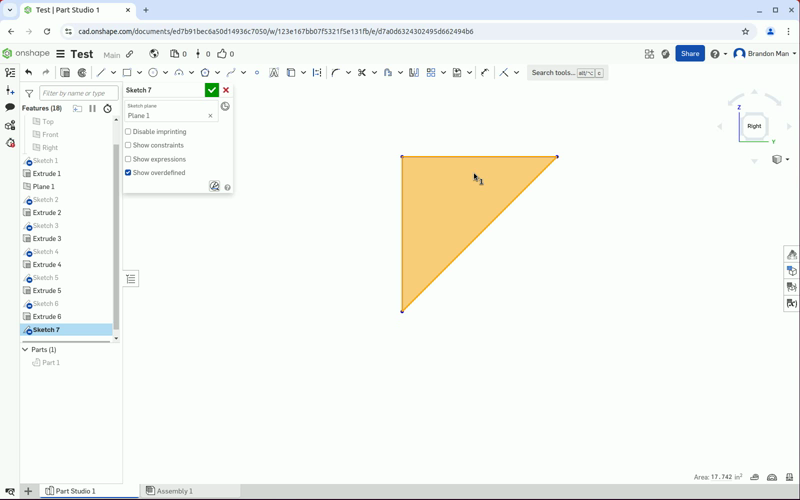
scroll(-6)
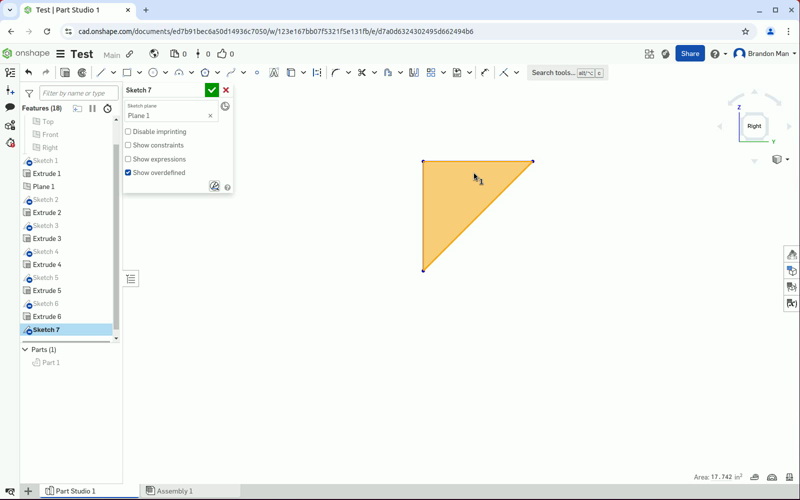
scroll(-6)
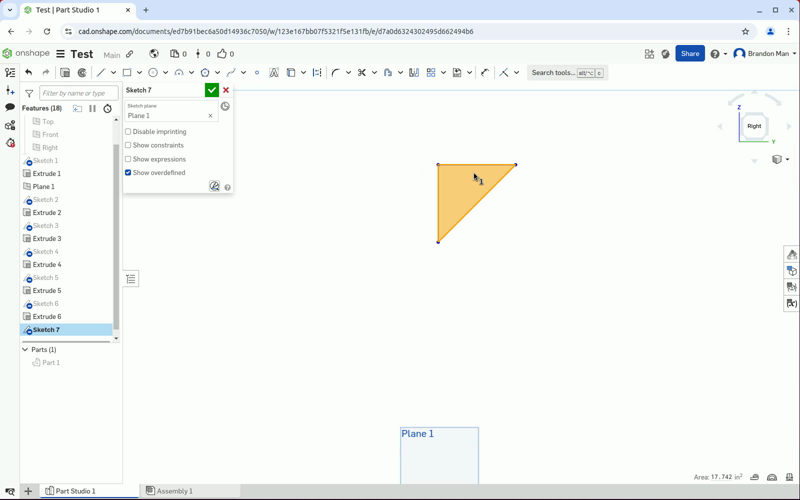
scroll(-6)
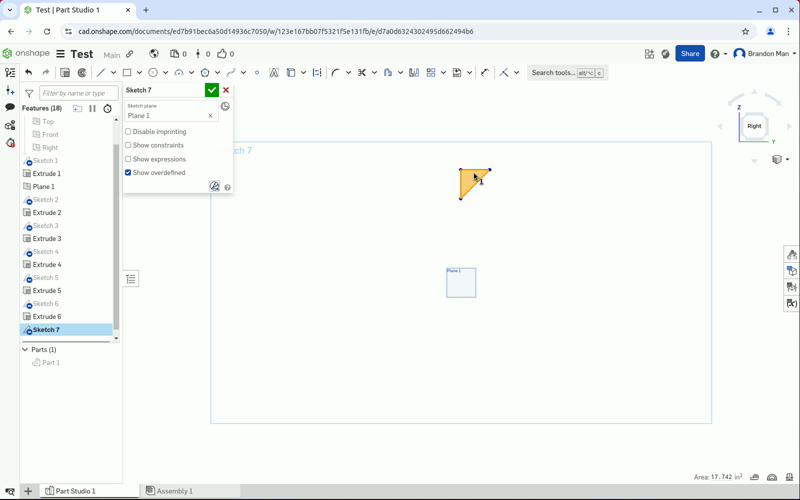
mouse_move(73, 352)
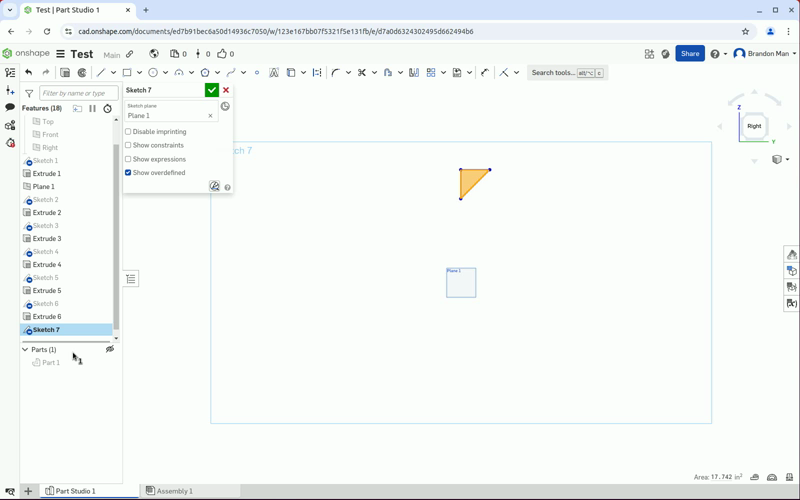
key(shift+y)
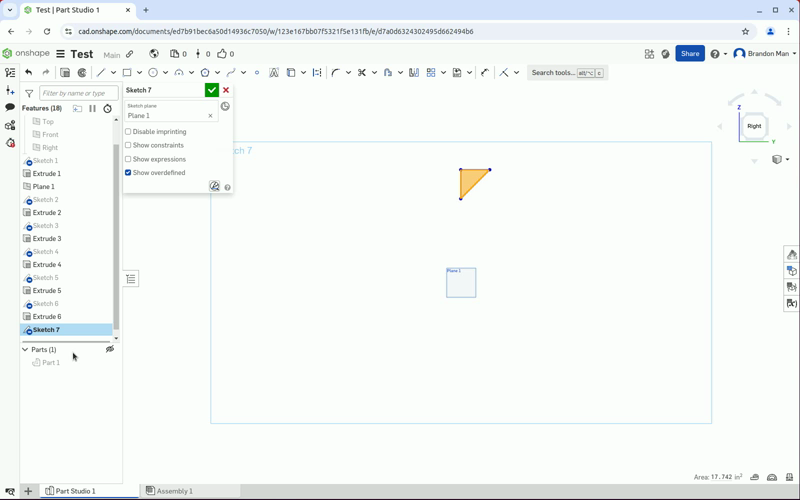
key(shift+e)
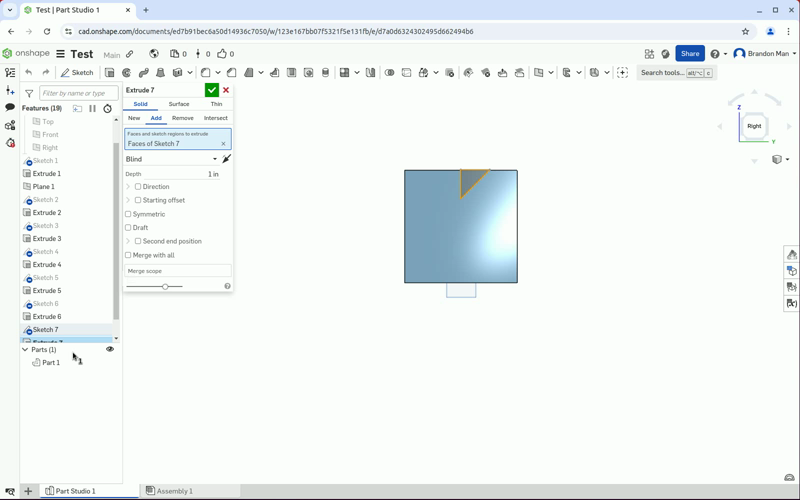
mouse_move(143, 106)
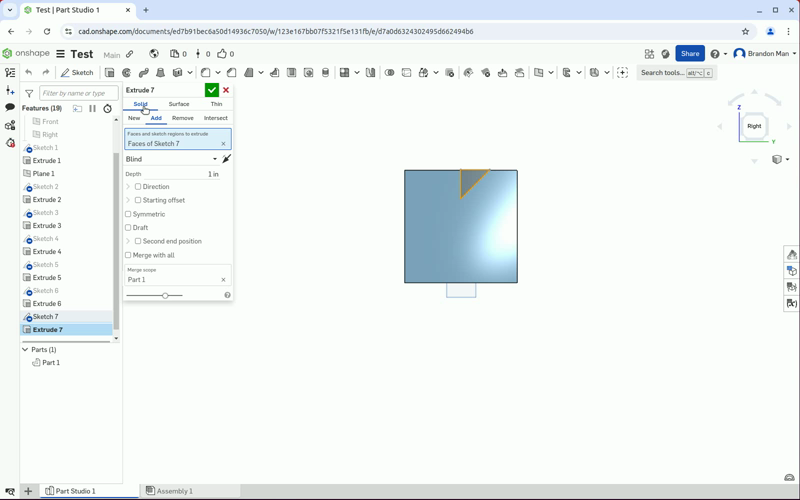
click(143, 106)
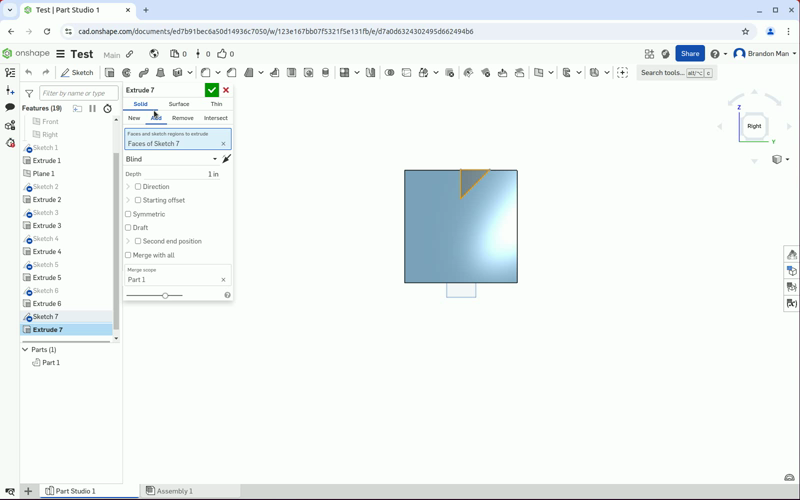
mouse_move(186, 120)
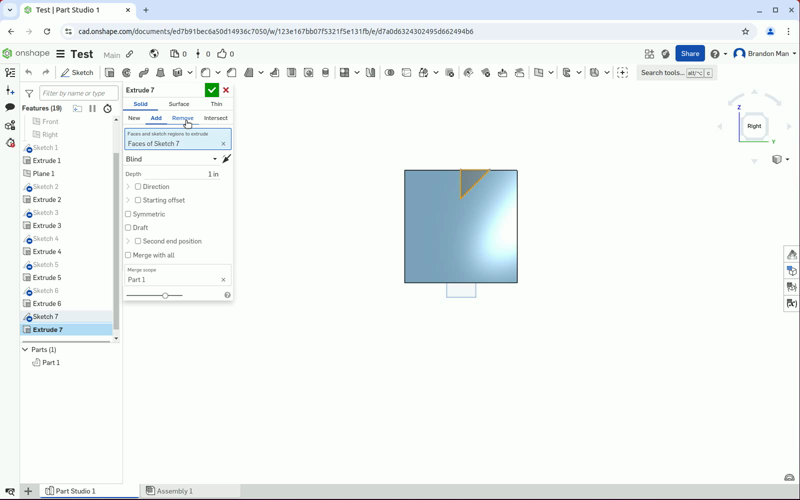
click(186, 120)
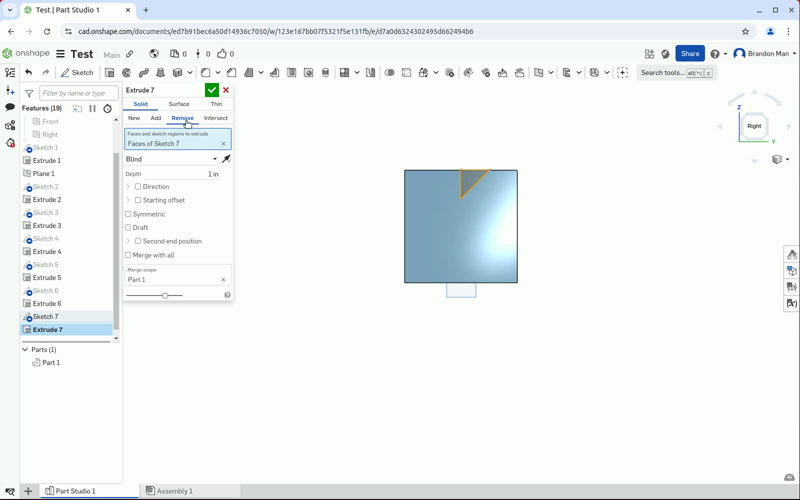
key(tab, 4)
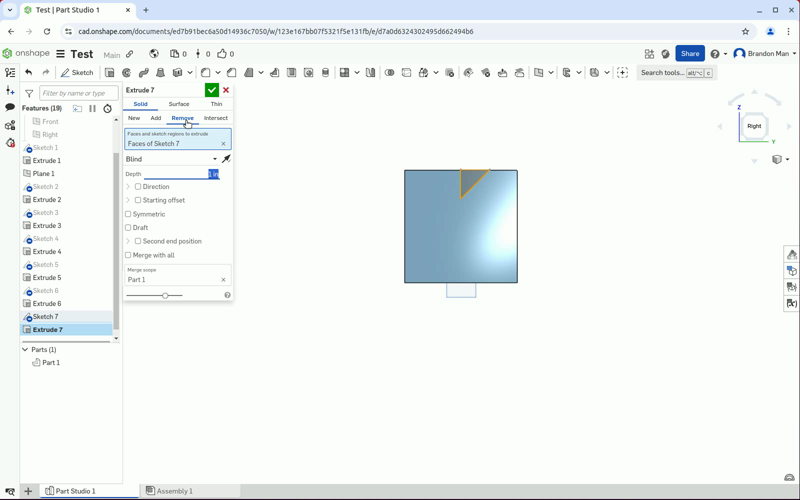
text(23.108)
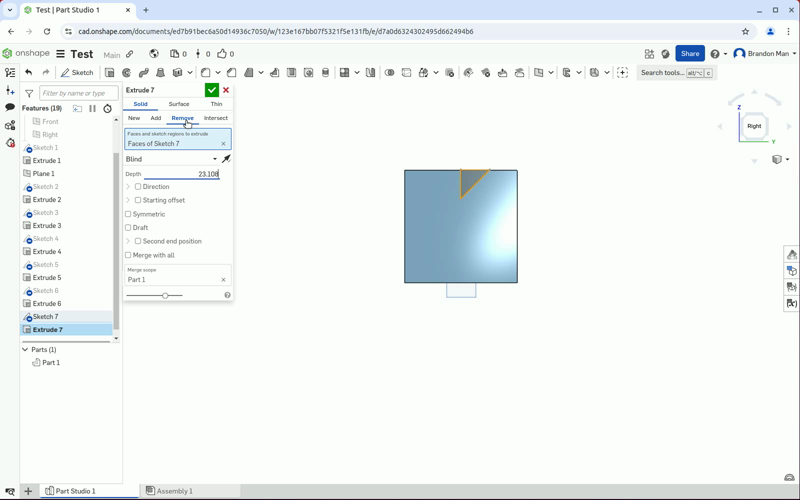
key(tab, 6)
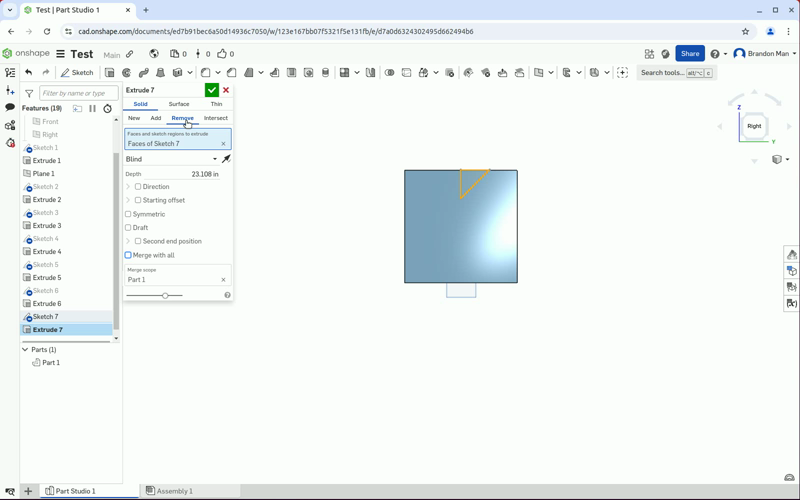
key(space)
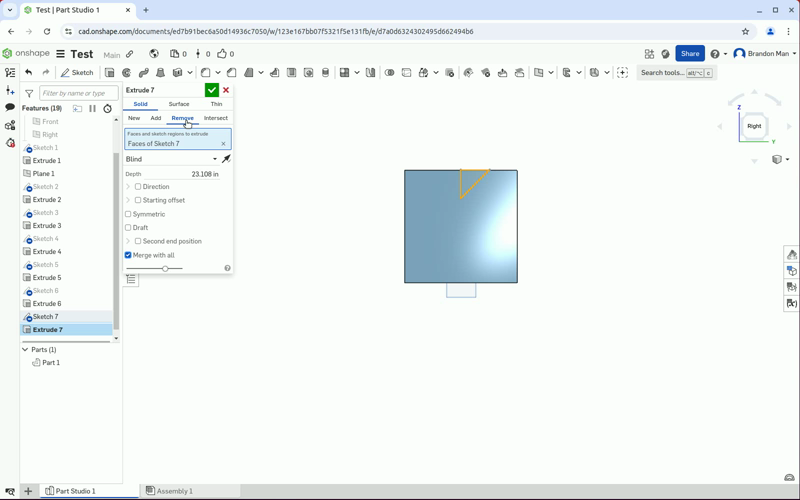
key(enter)
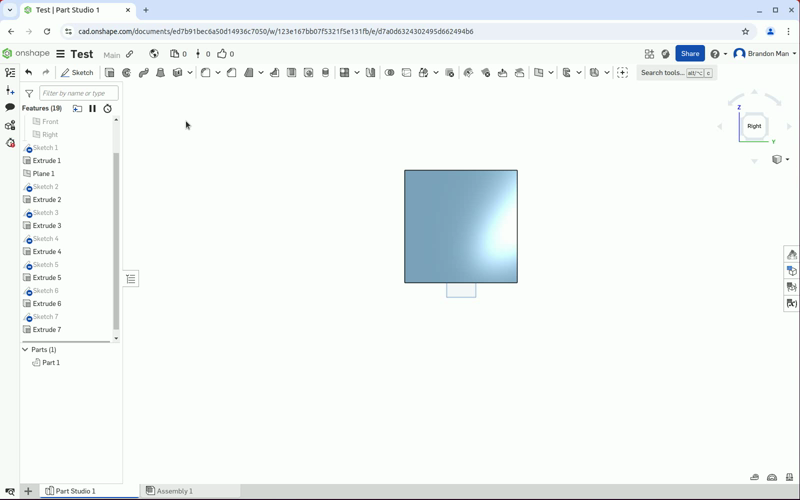
key(shift+h)
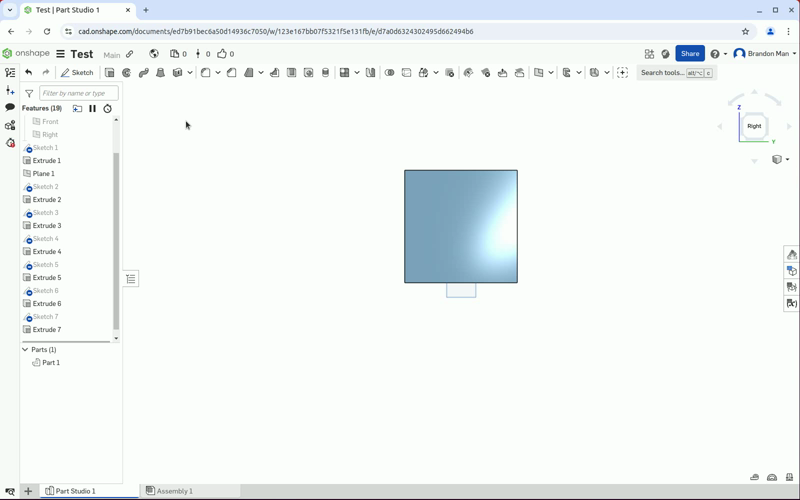
key(shift+h)
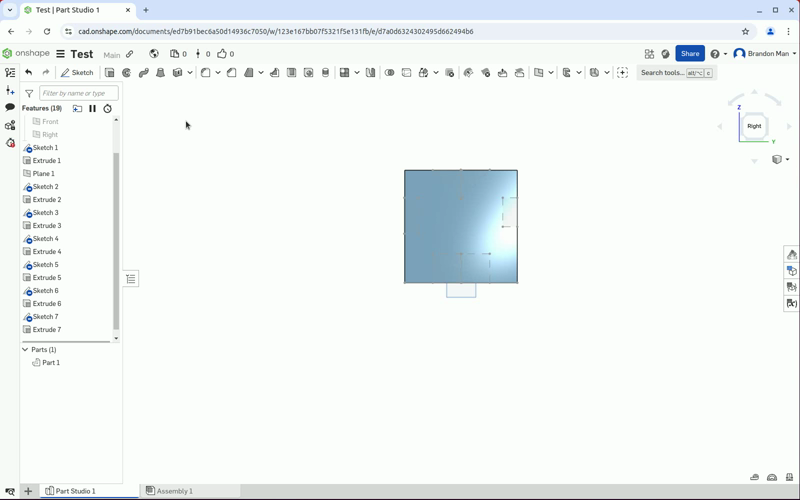
key(shift+7)
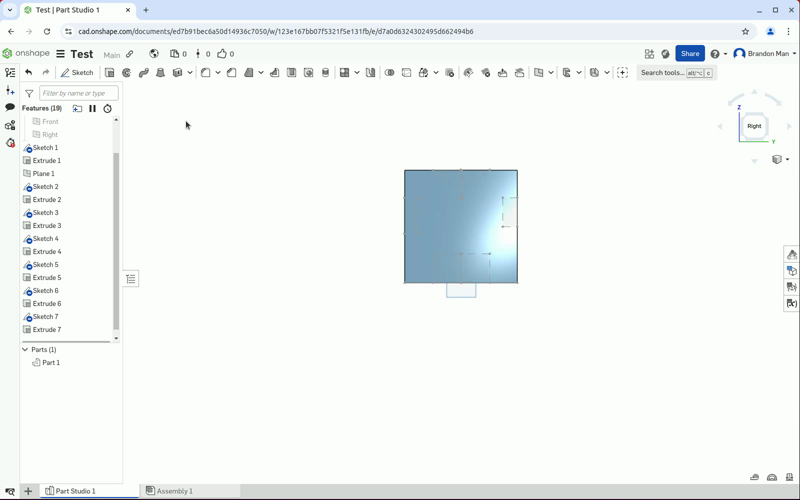
key(right, 2)
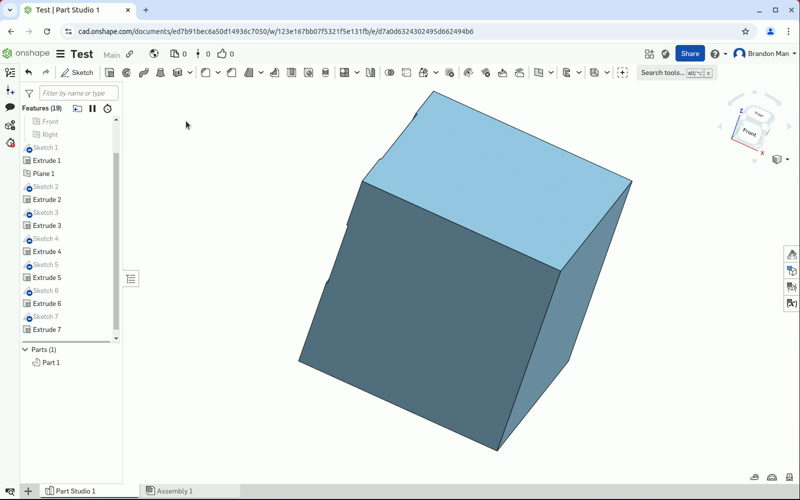
key(down, 2)
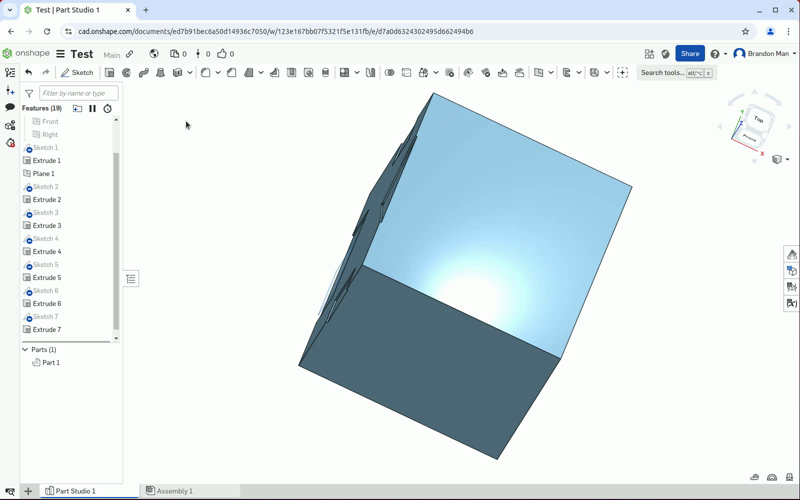
key(up, 2)
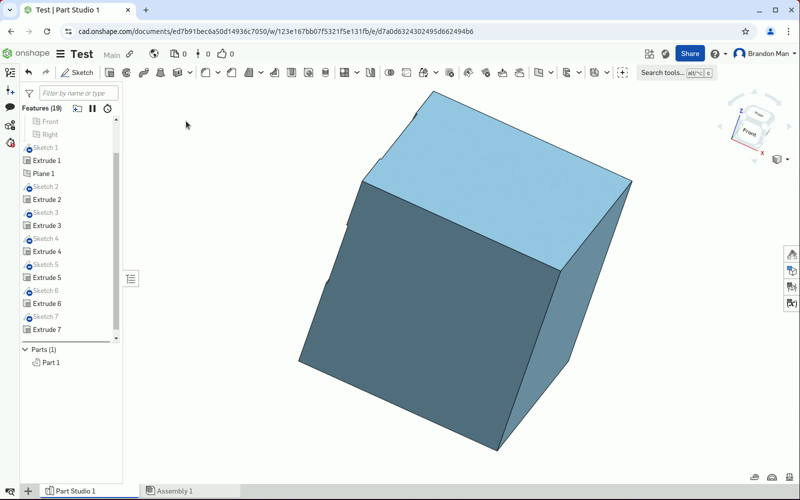
key(left, 2)
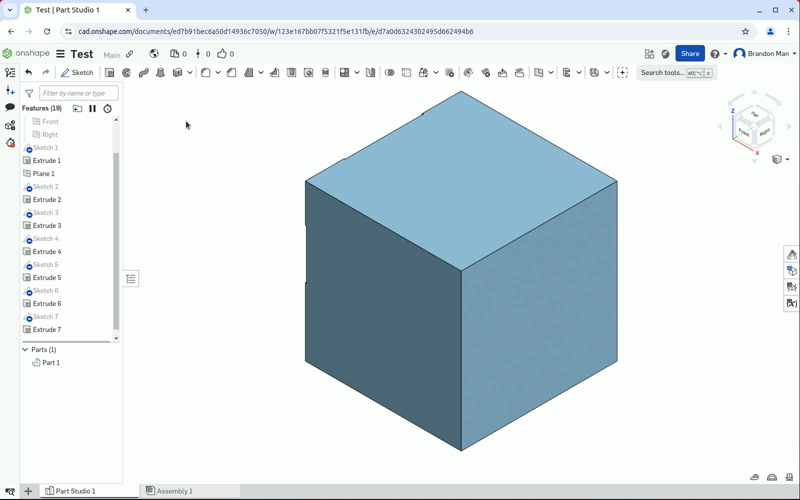
mouse_move(69, 150)
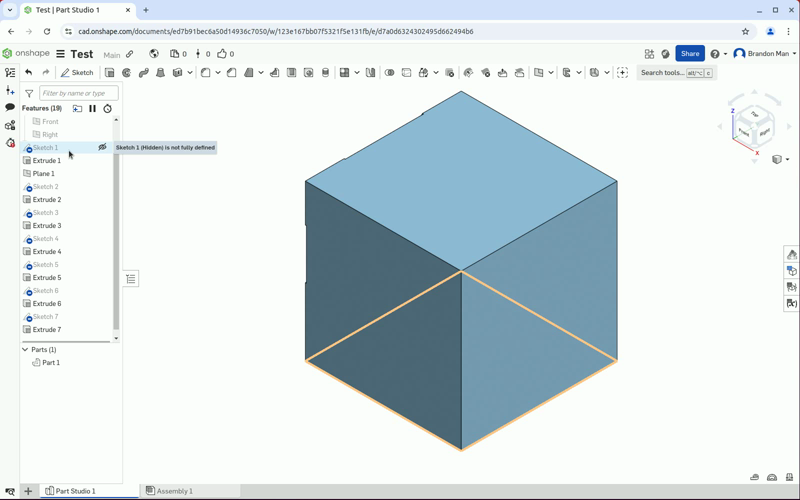
click(69, 150)